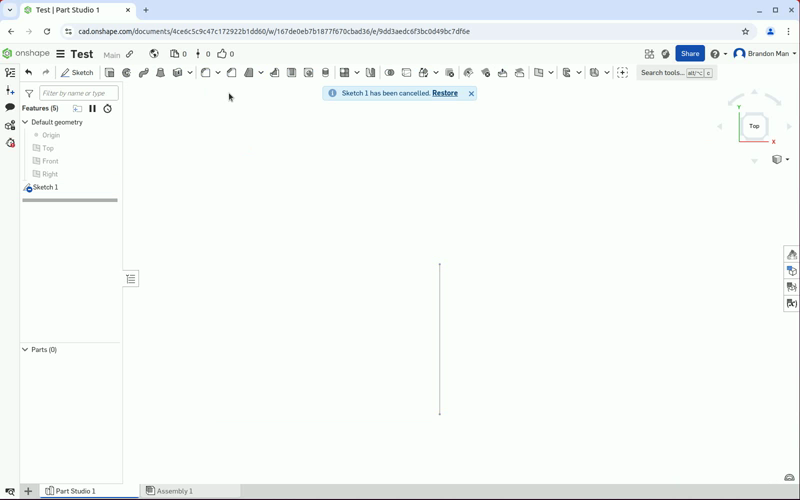
key(shift+h)
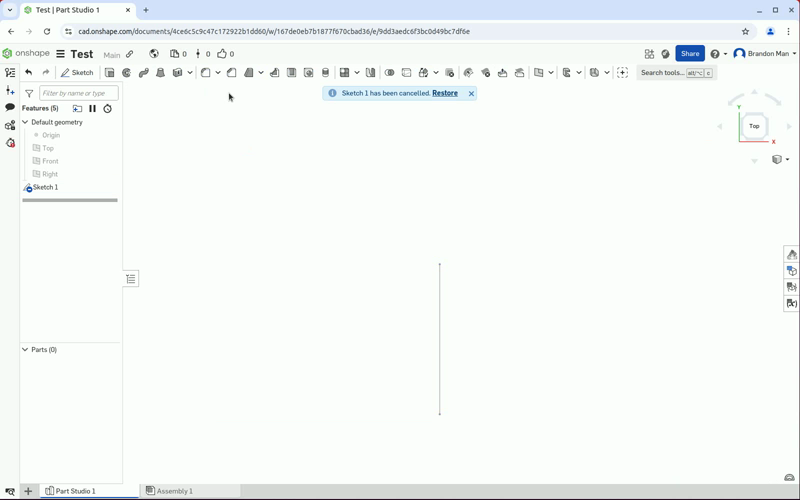
key(shift+s)
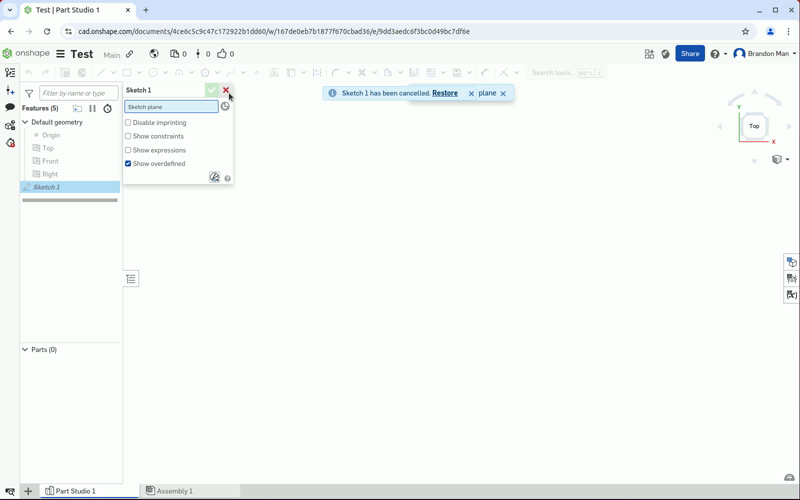
mouse_move(73, 150)
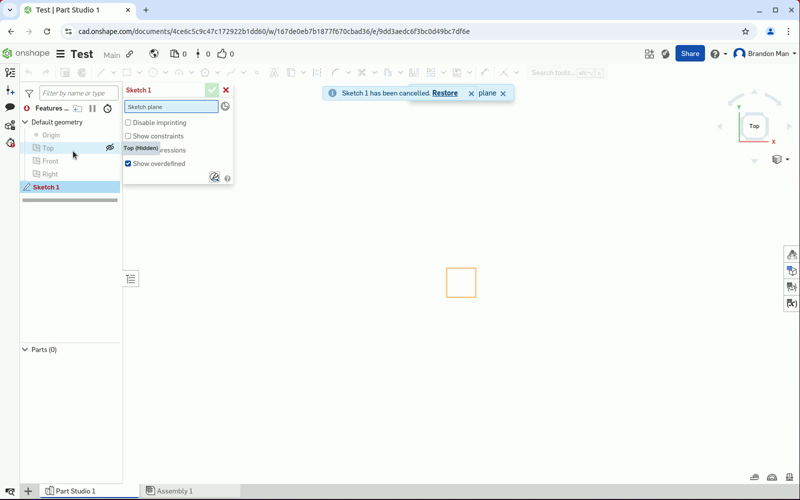
click(73, 150)
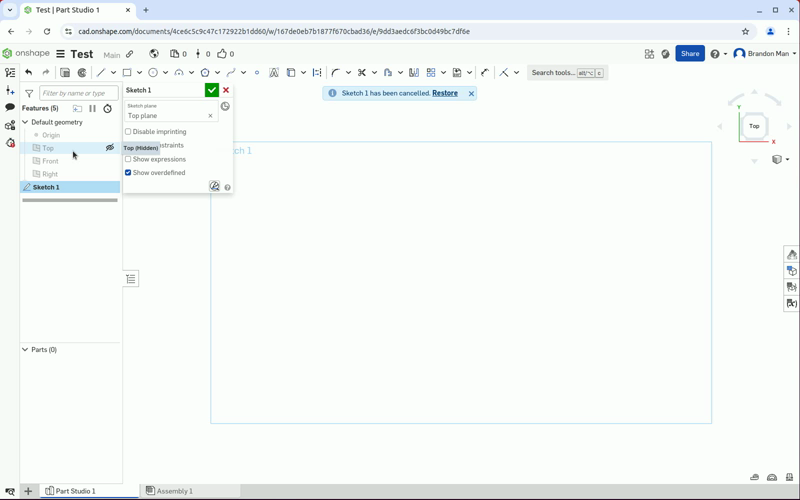
mouse_move(73, 352)
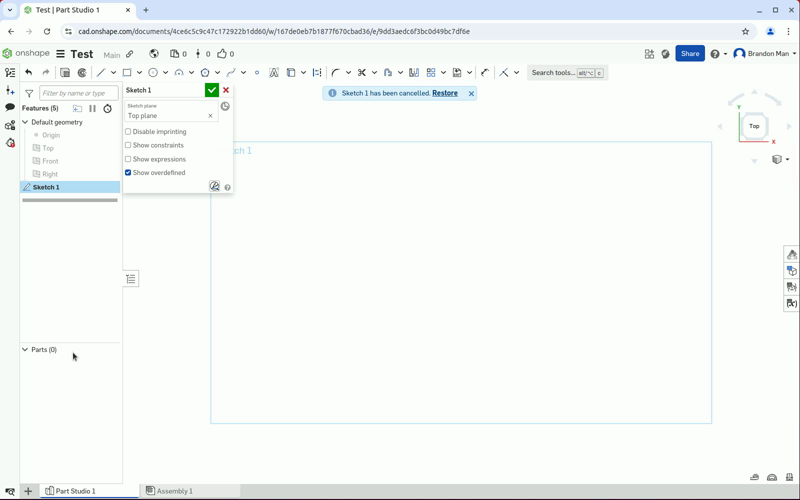
key(y)
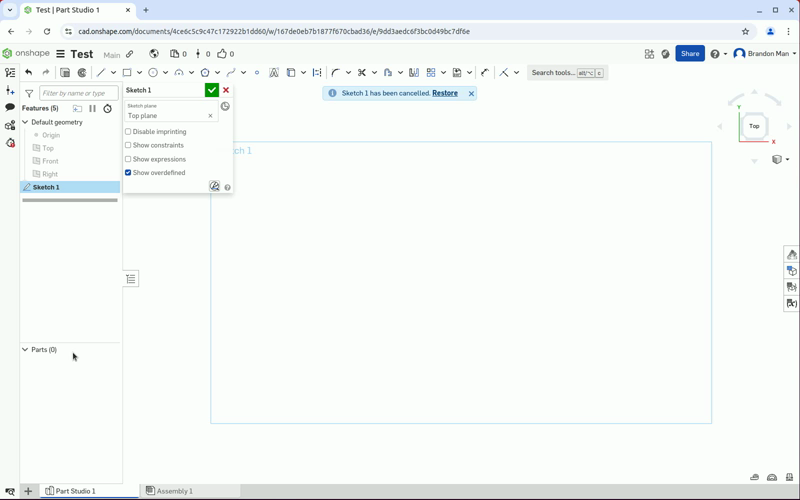
key(l)
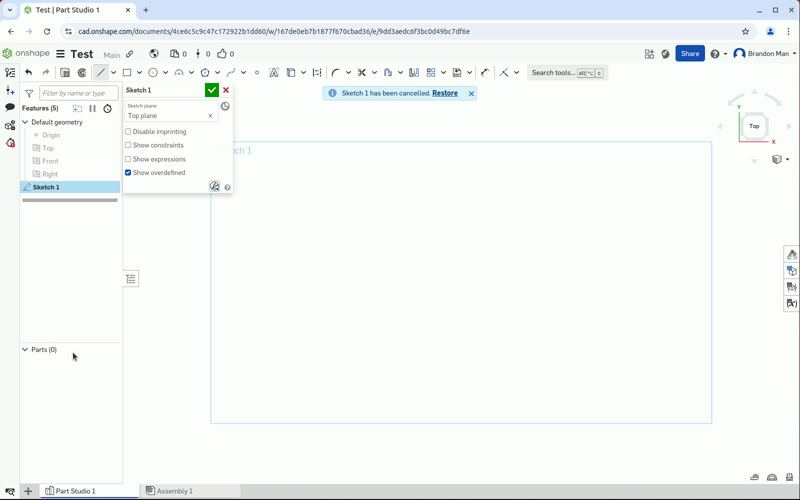
key_down(shift)
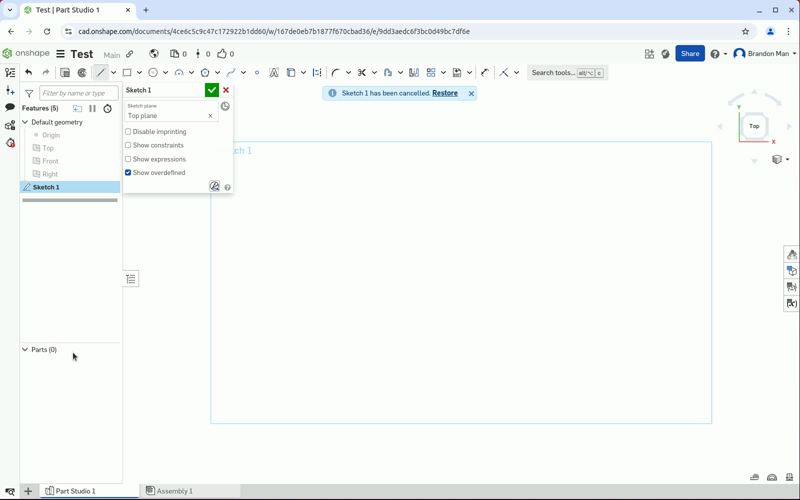
mouse_move(416, 316)
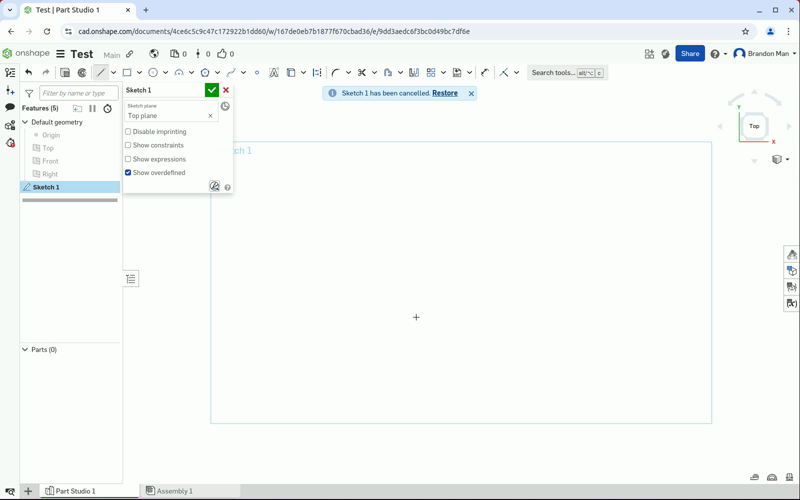
click(416, 316)
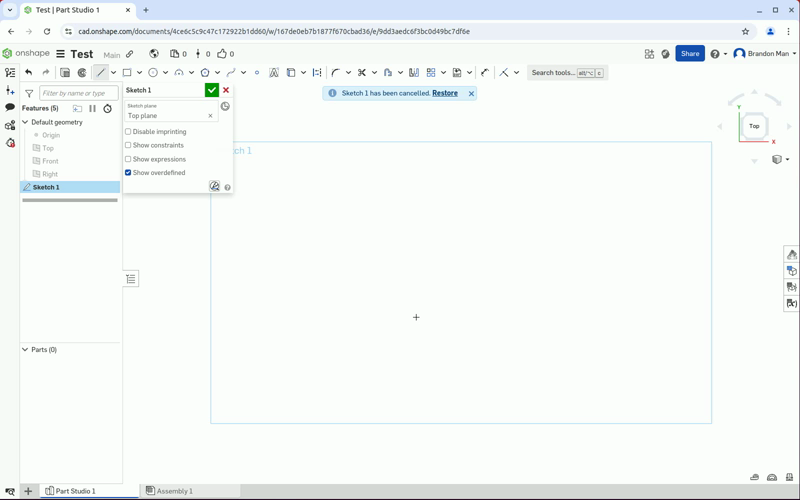
key_up(shift)
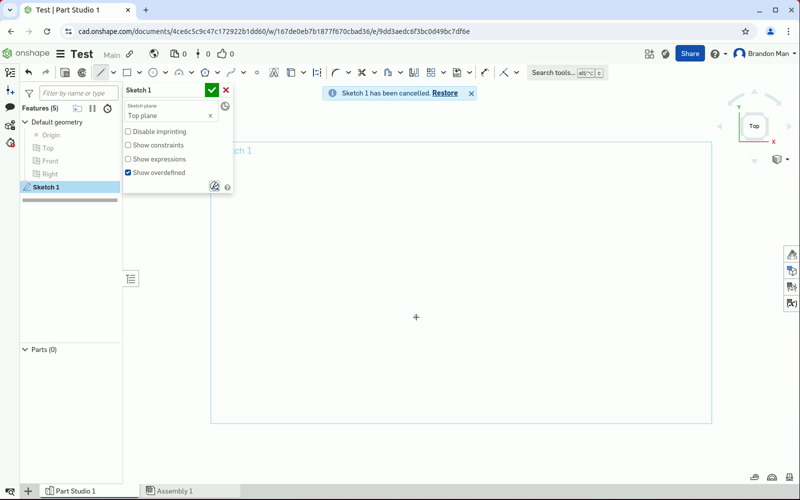
key_down(shift)
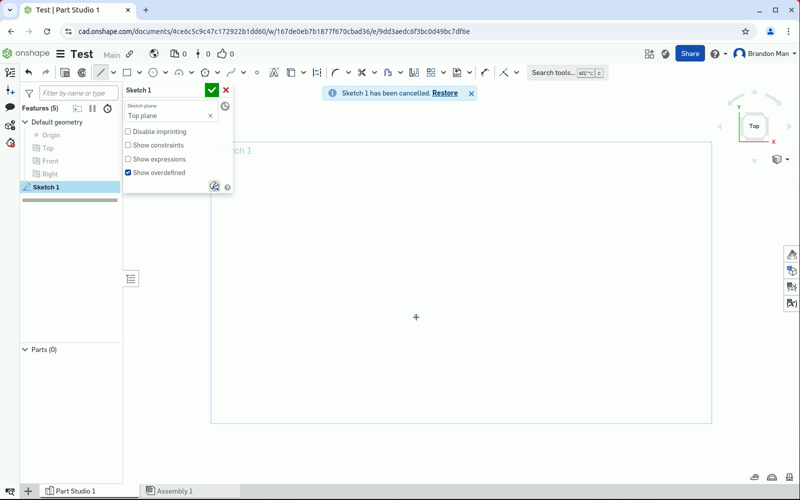
mouse_move(572, 316)
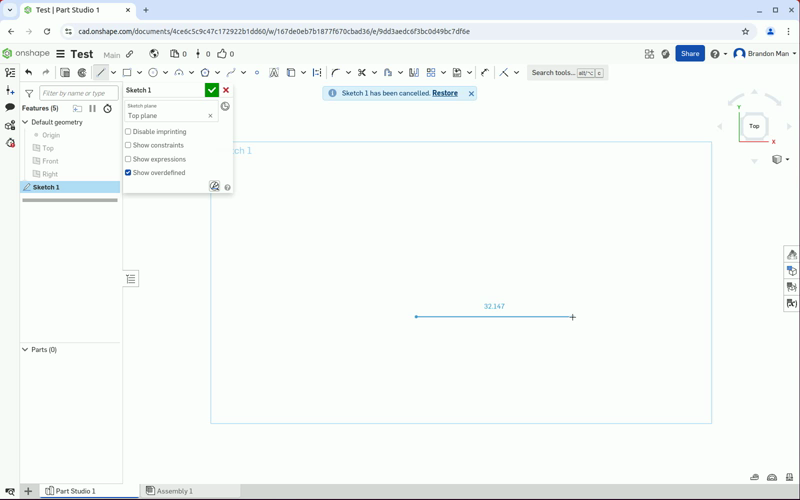
click(572, 316)
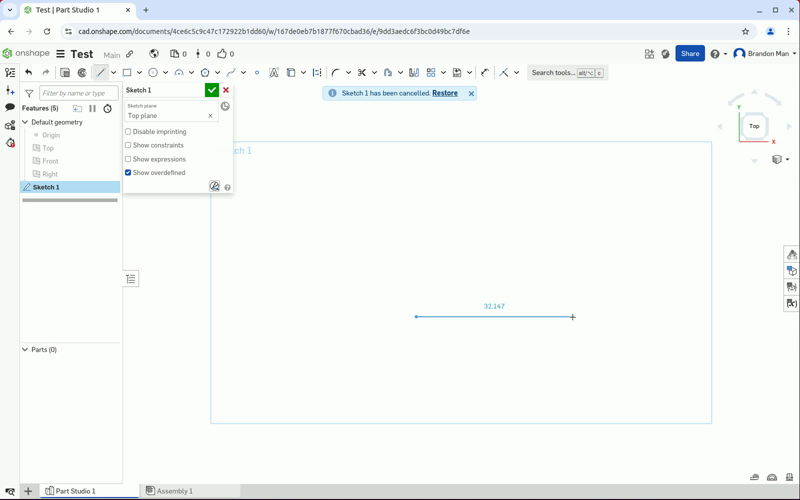
key_up(shift)
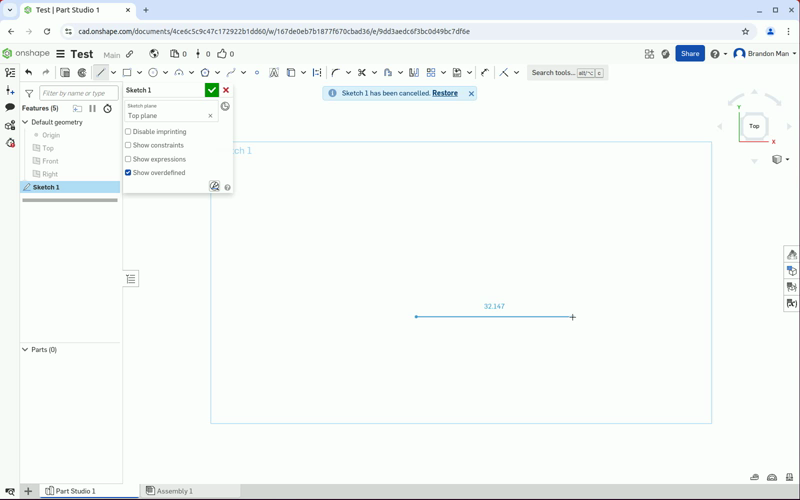
key_down(shift)
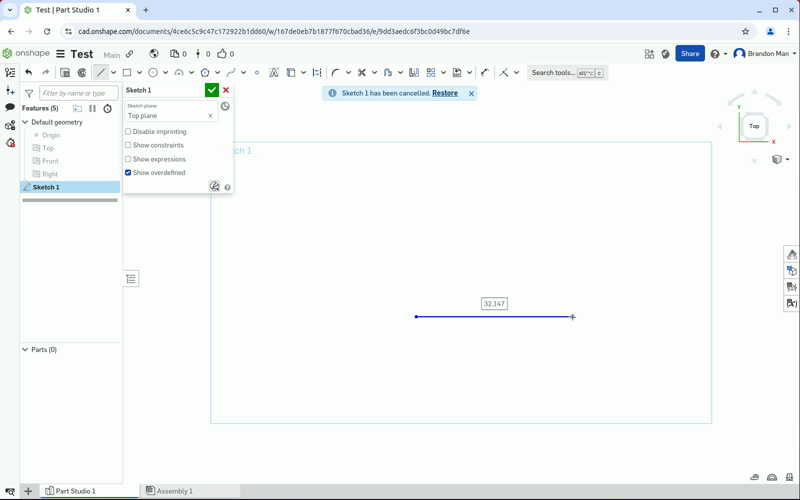
mouse_move(589, 316)
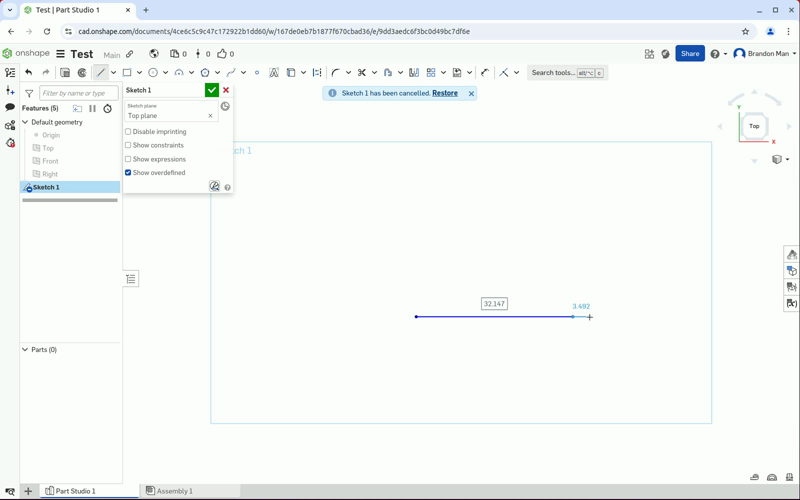
mouse_move(572, 265)
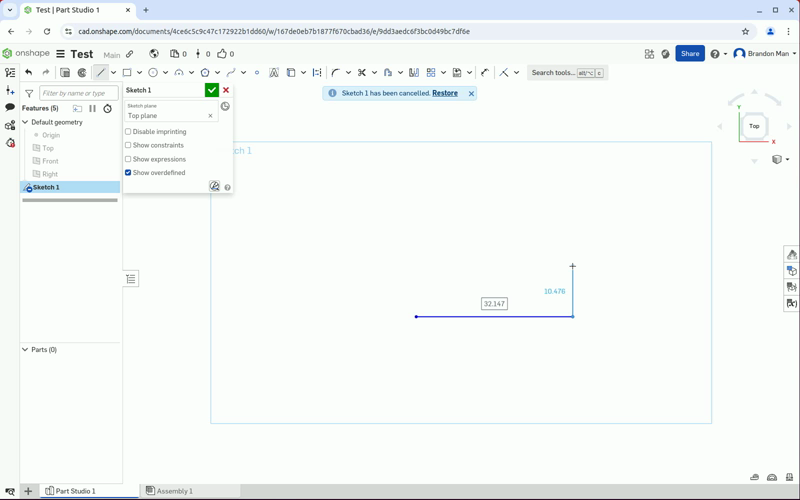
click(572, 265)
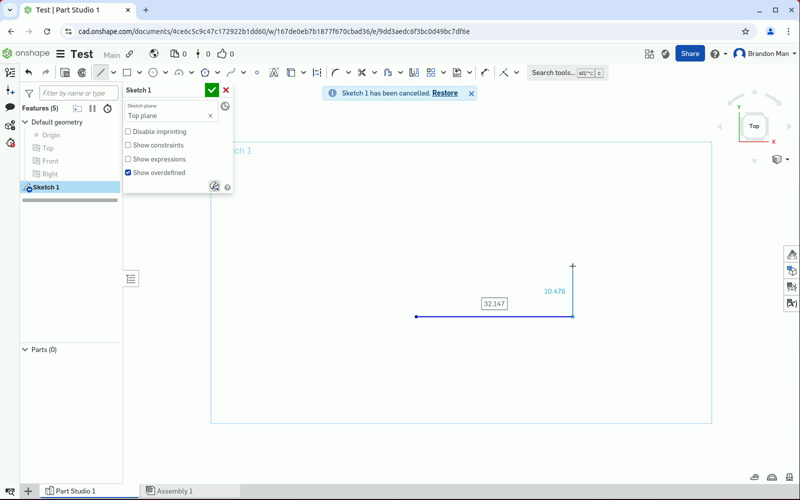
key_up(shift)
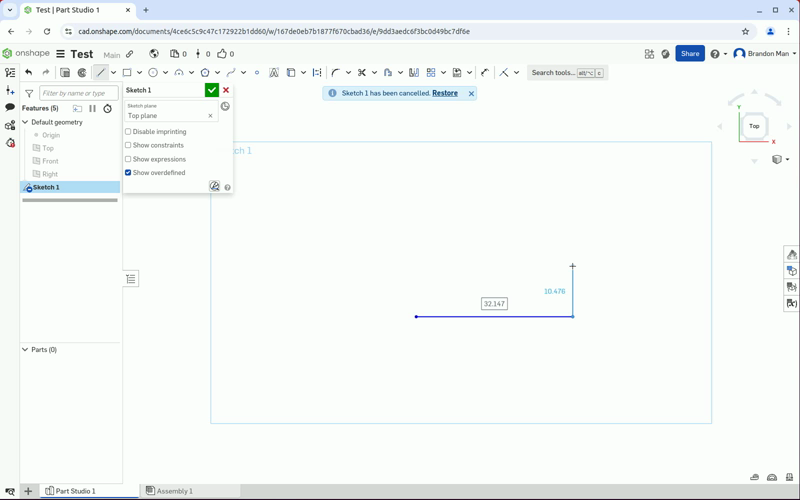
key_down(shift)
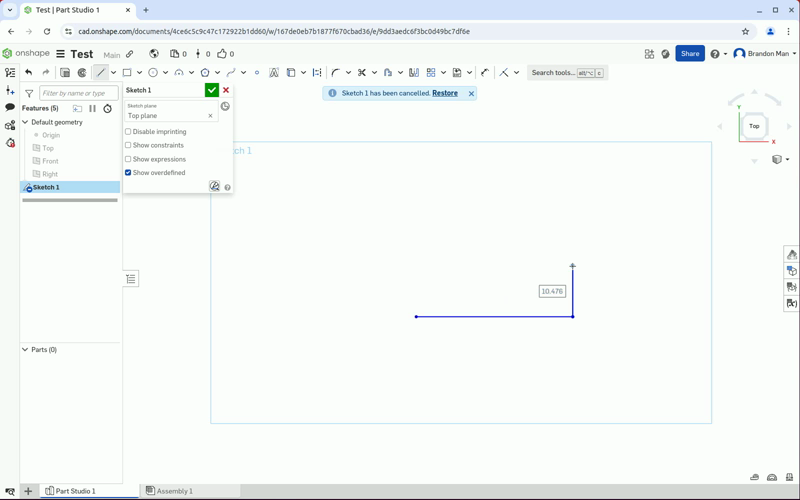
mouse_move(416, 265)
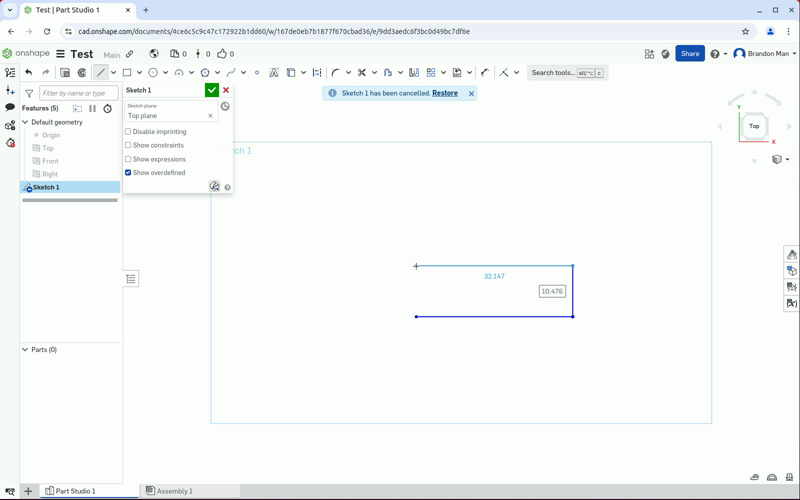
click(416, 265)
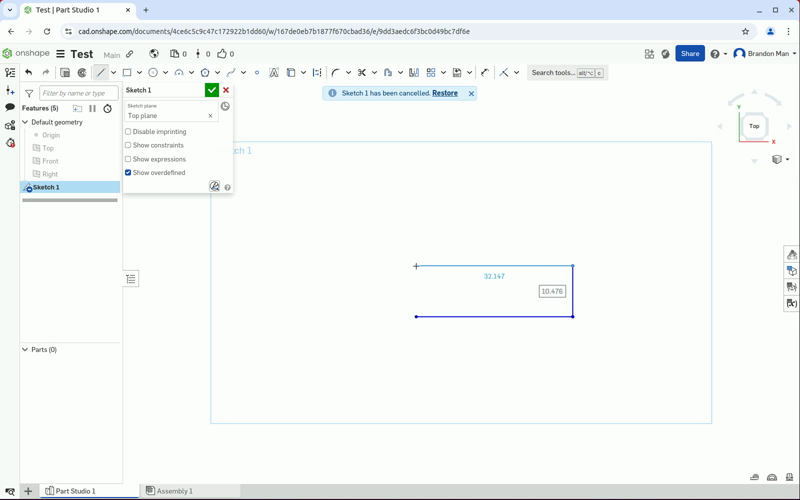
key_up(shift)
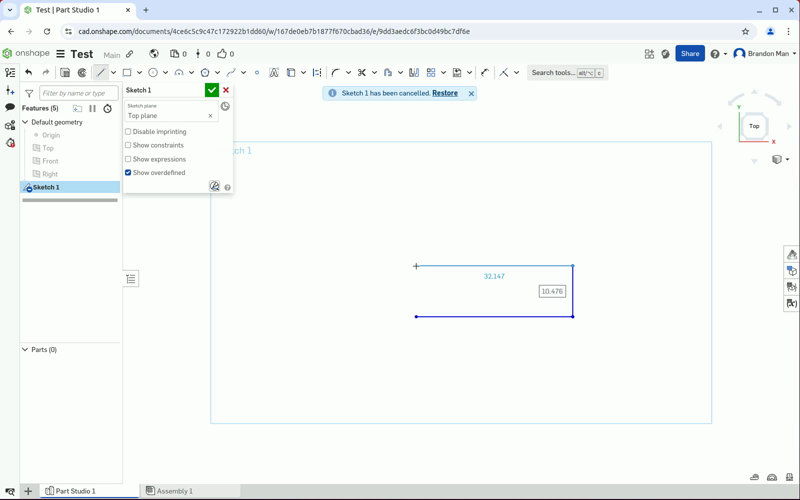
mouse_move(446, 265)
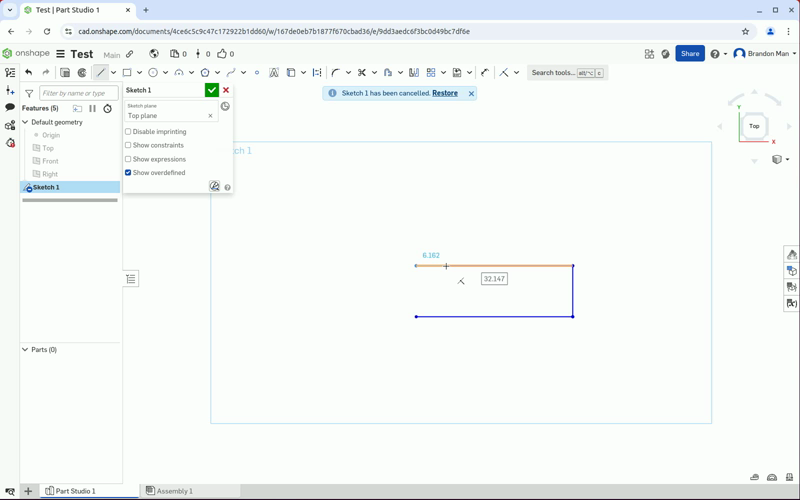
key_down(shift)
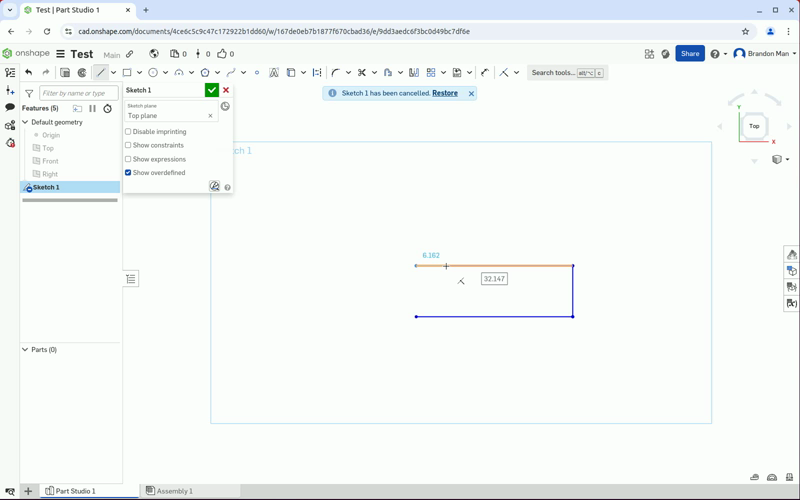
mouse_move(416, 316)
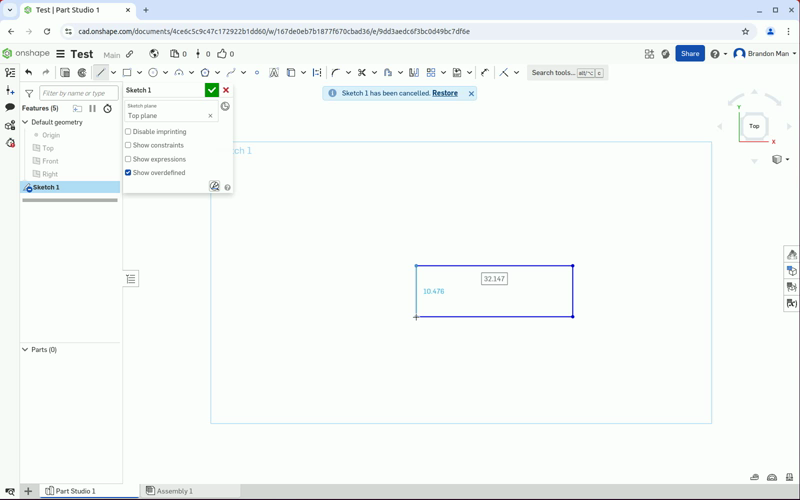
key_up(shift)
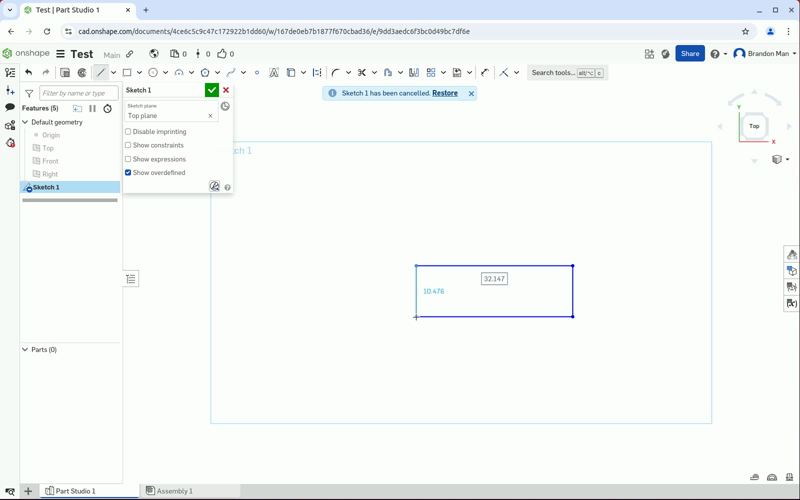
click(416, 316)
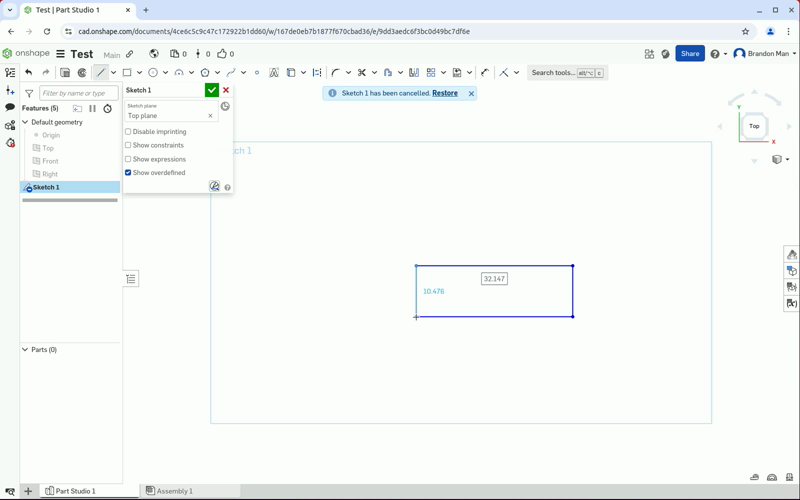
key(esc)
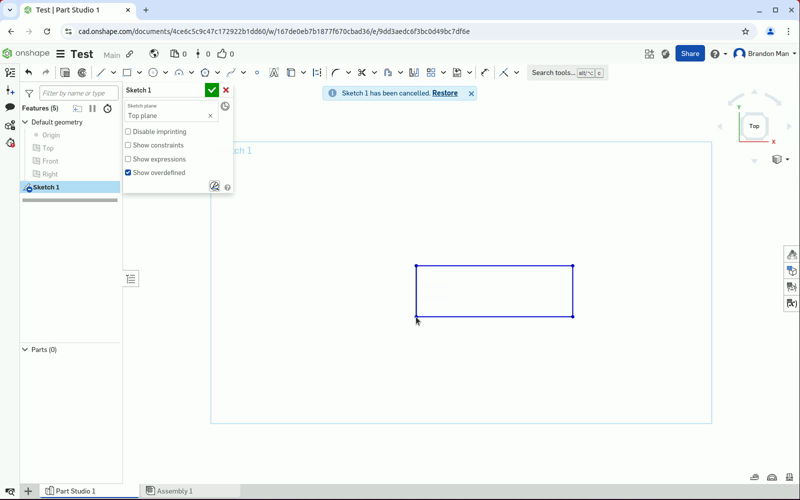
mouse_move(497, 298)
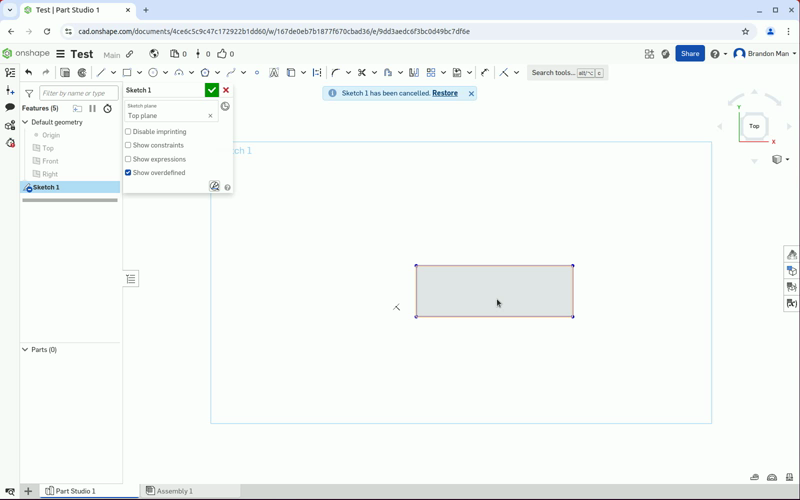
click(497, 298)
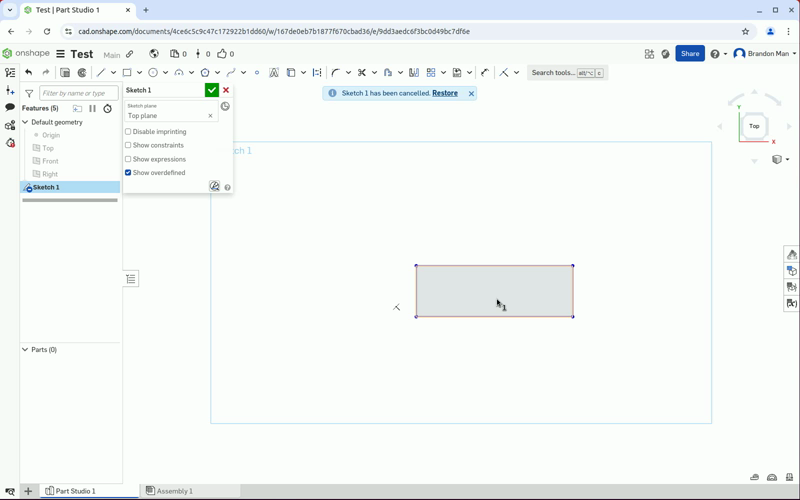
mouse_move(73, 352)
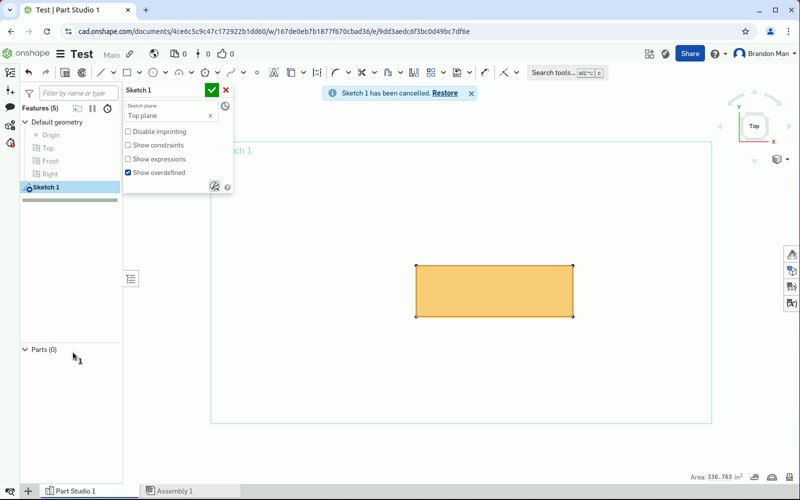
key(shift+y)
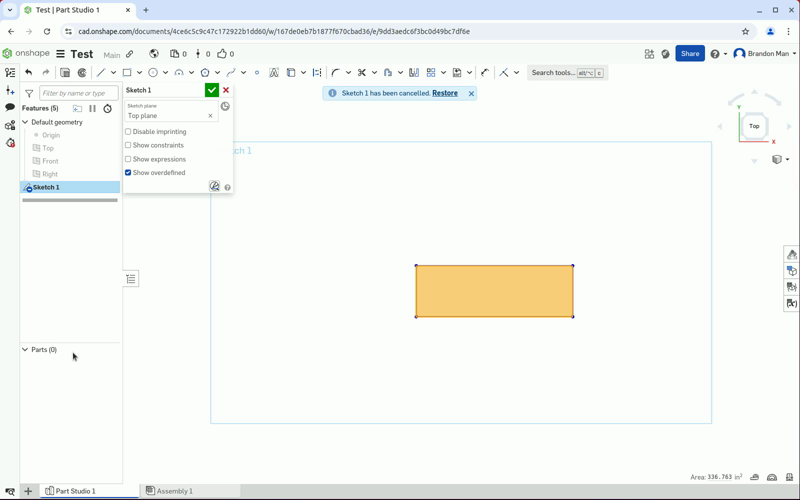
key(shift+e)
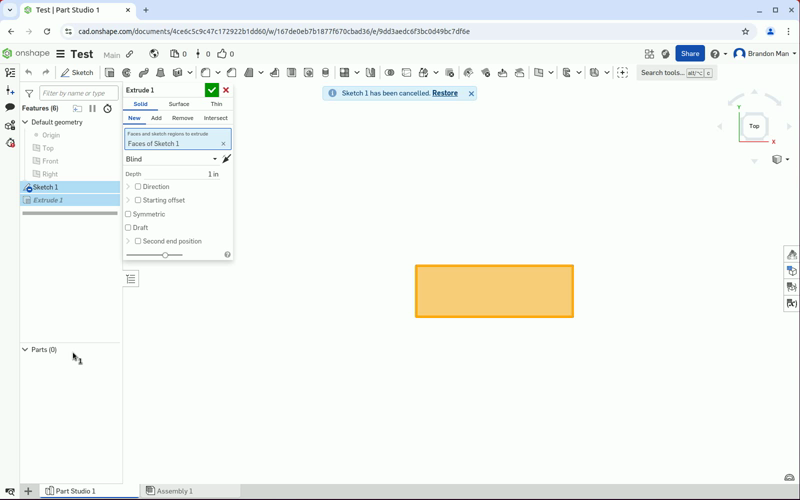
mouse_move(143, 106)
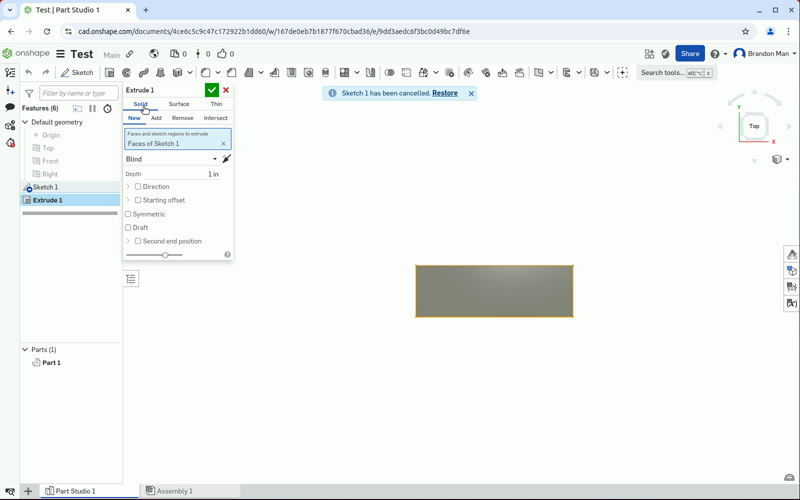
click(143, 106)
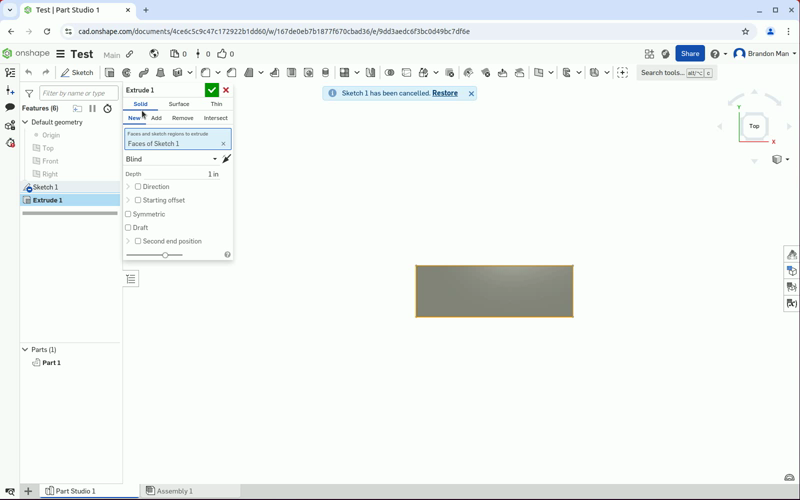
mouse_move(137, 120)
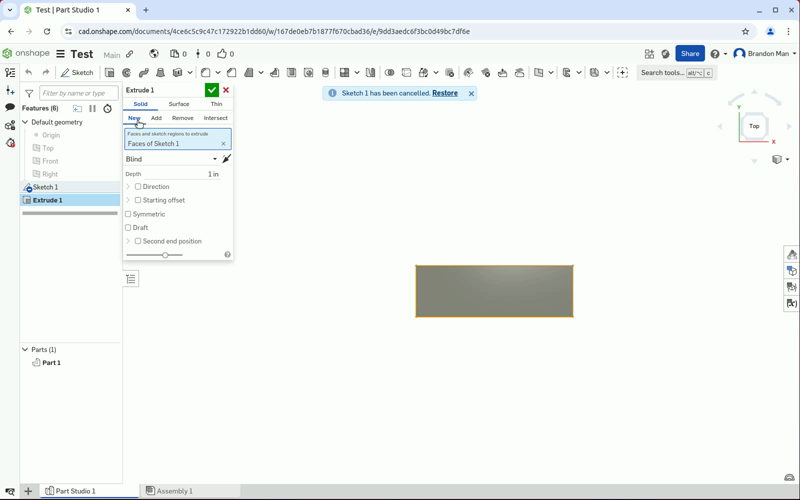
click(137, 120)
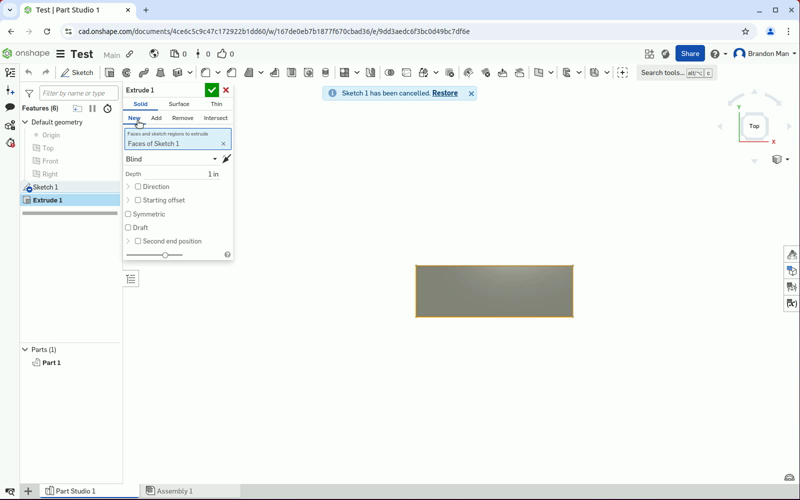
key(tab, 4)
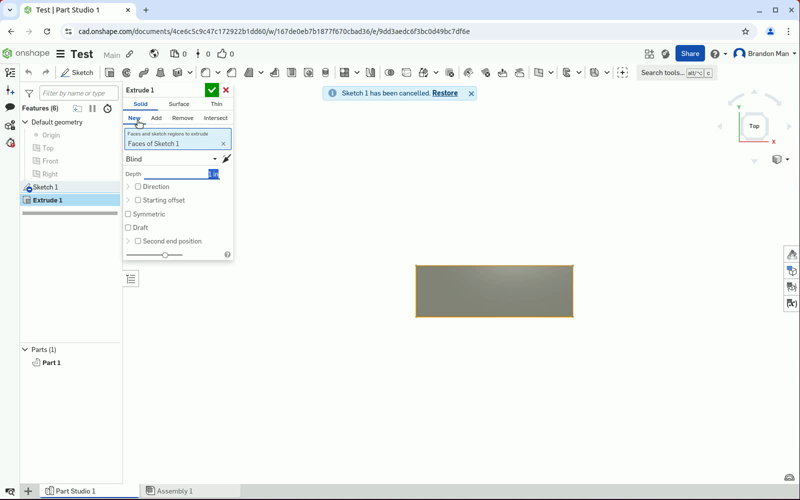
text(0.722)
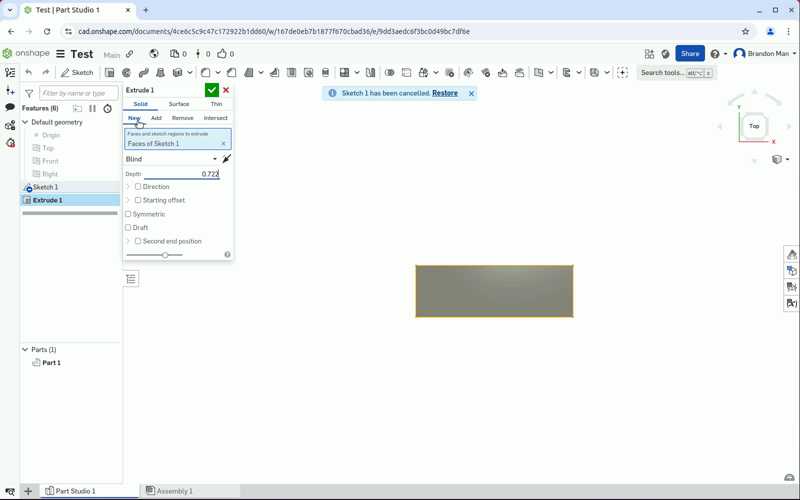
key(enter)
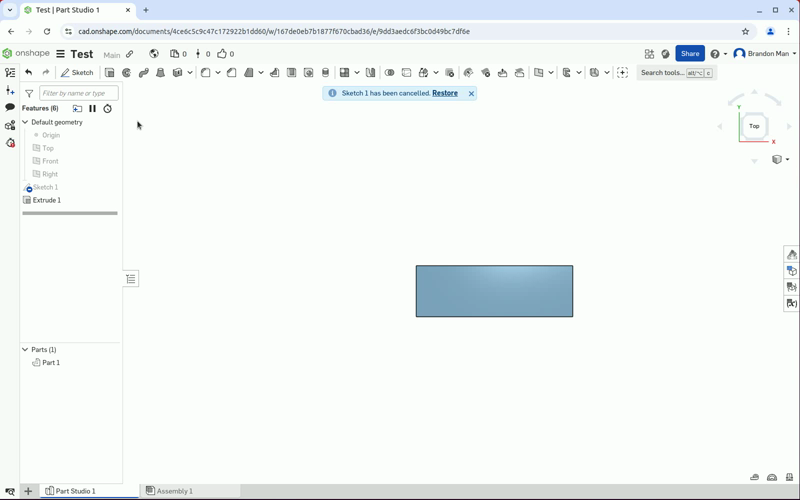
key(shift+h)
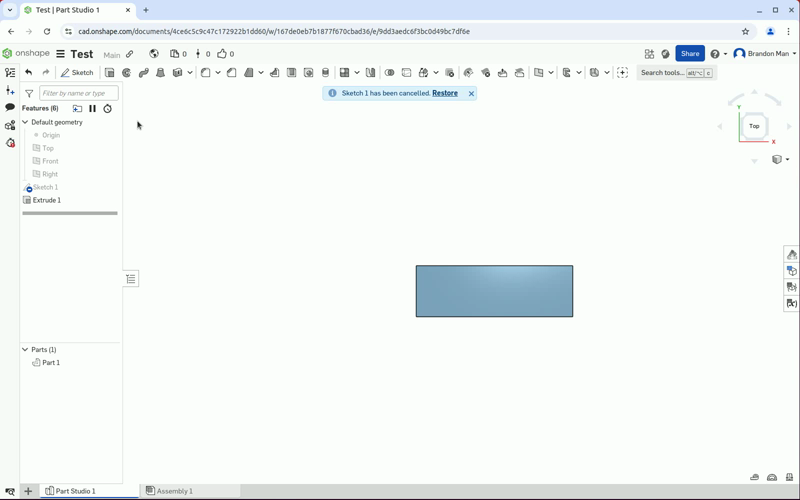
key(shift+h)
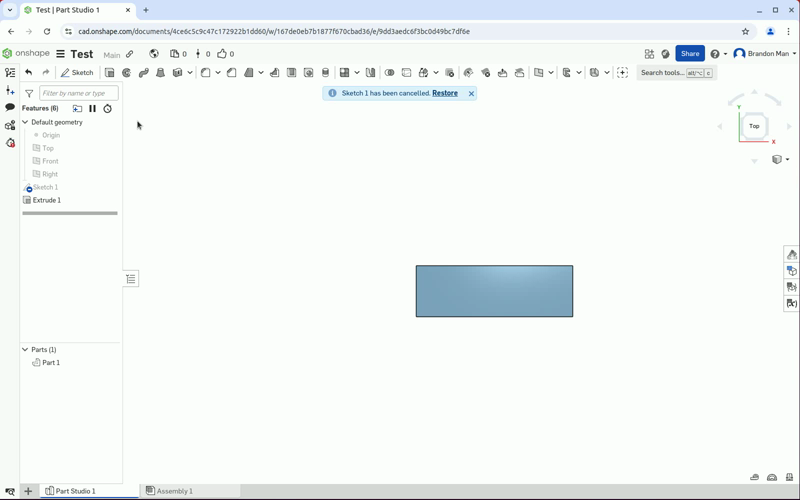
mouse_move(73, 189)
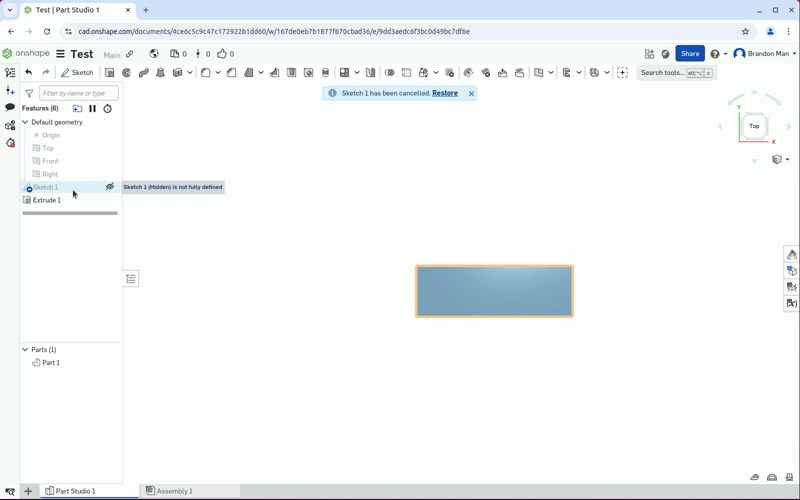
click(73, 189)
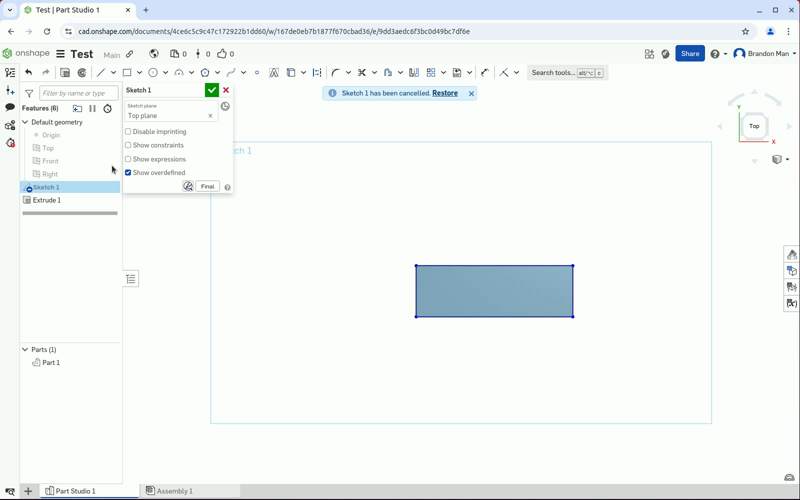
mouse_move(229, 92)
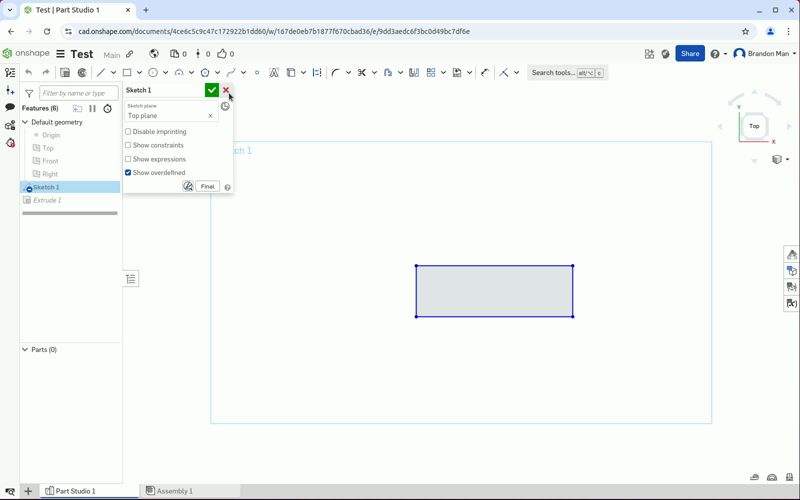
click(229, 92)
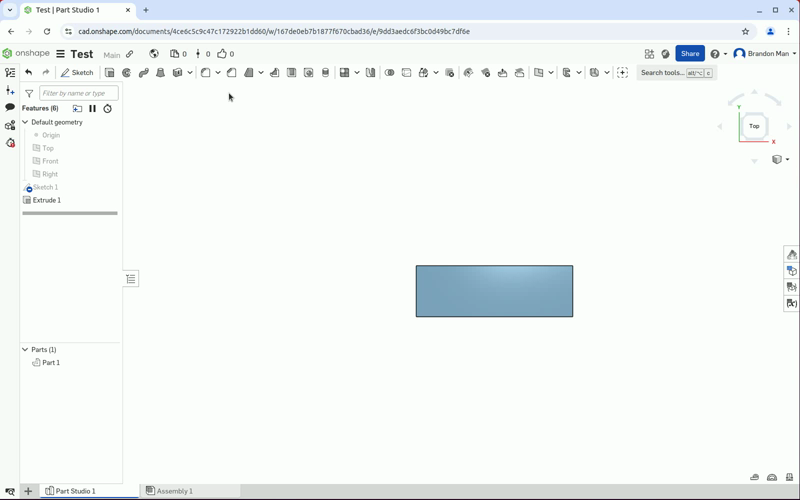
mouse_move(541, 75)
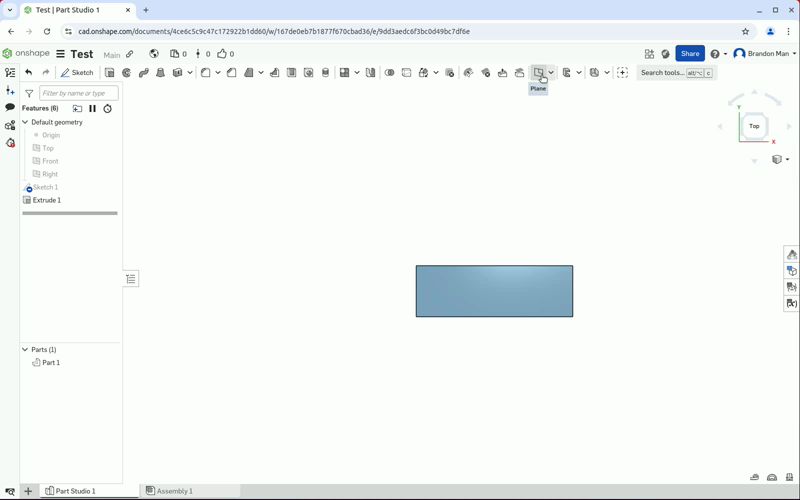
click(541, 75)
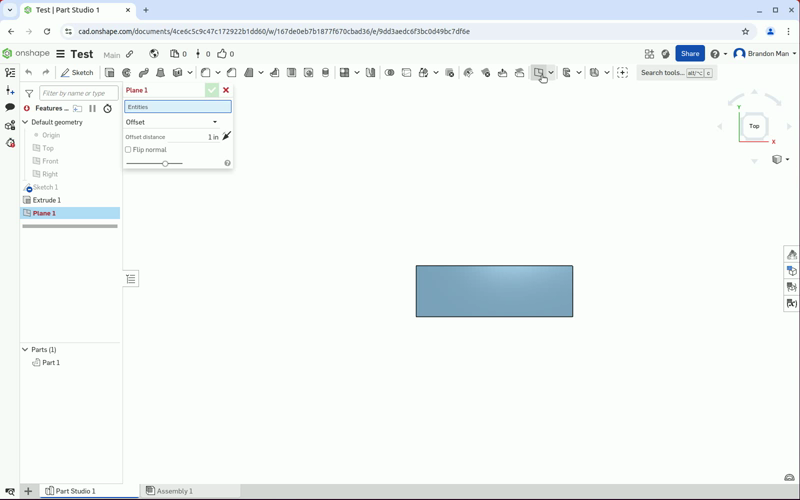
mouse_move(73, 150)
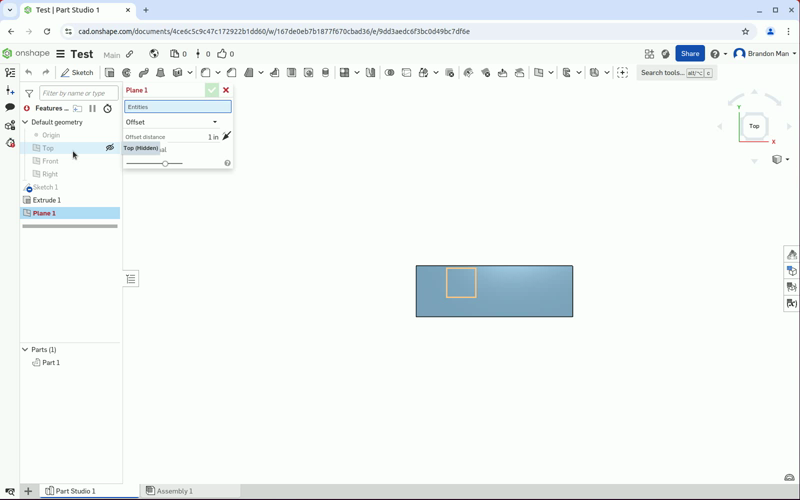
click(73, 150)
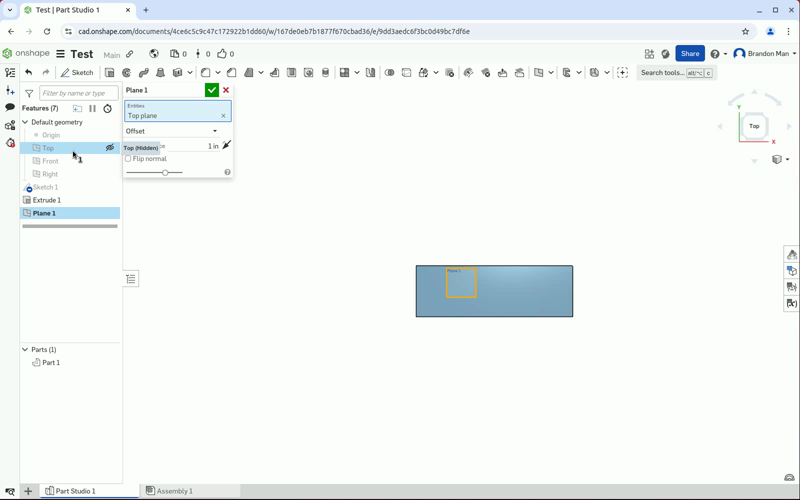
key(tab, 2)
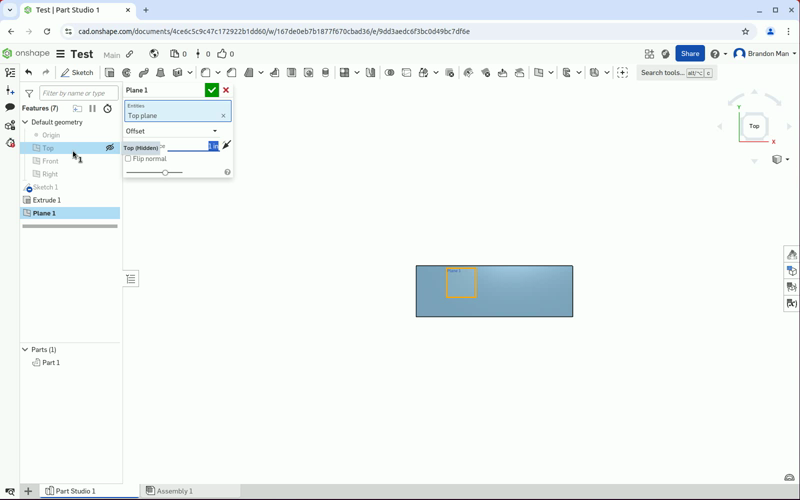
text(0.709)
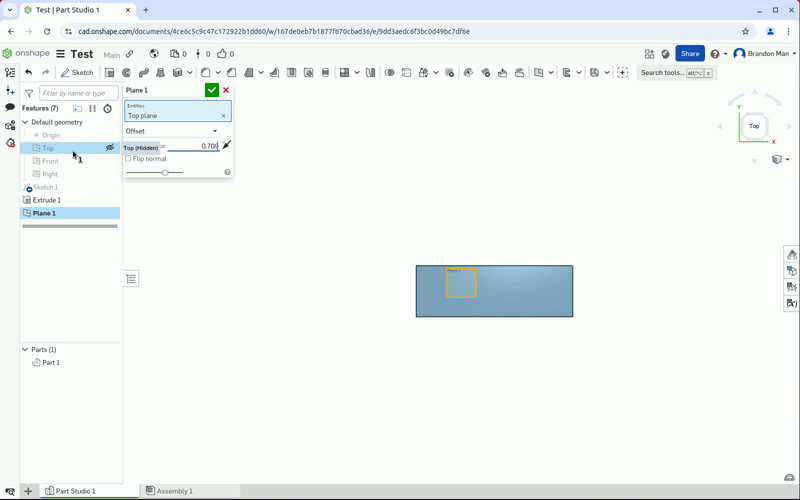
key(enter, 2)
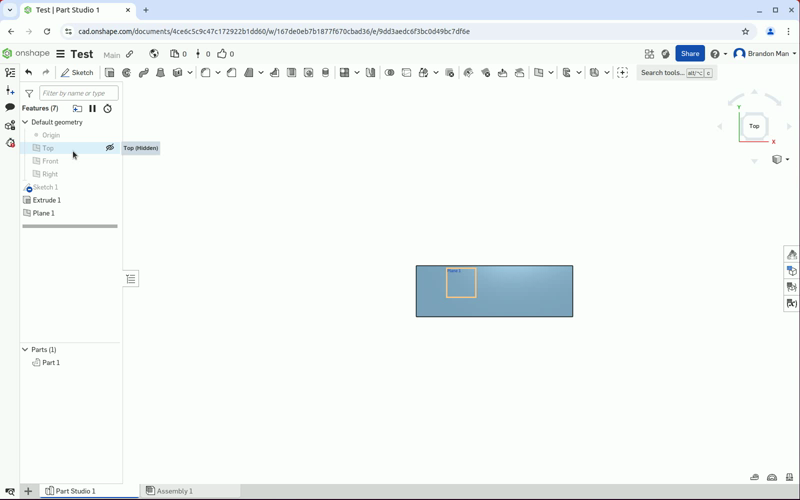
key(shift+s)
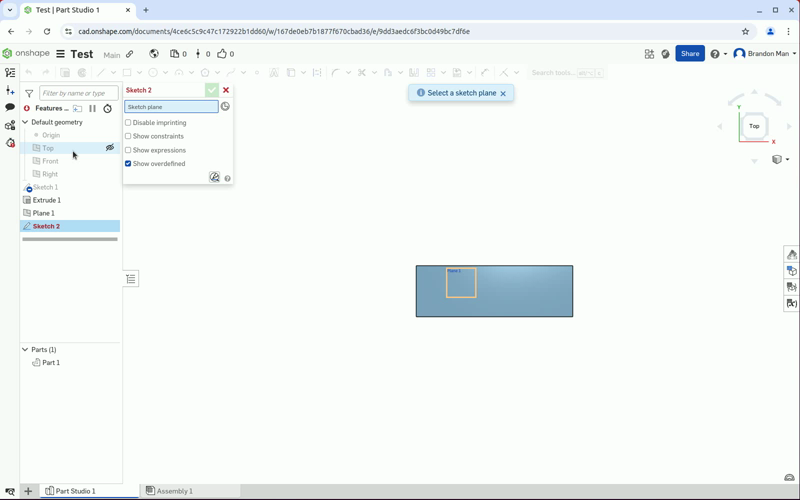
mouse_move(73, 215)
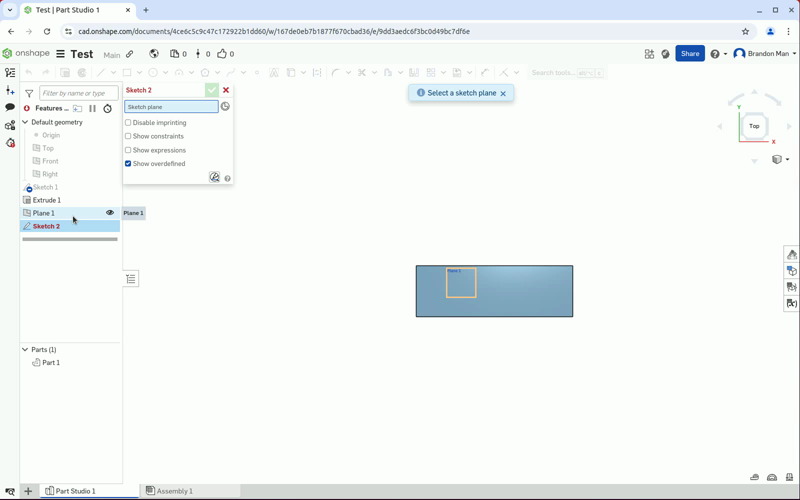
click(73, 215)
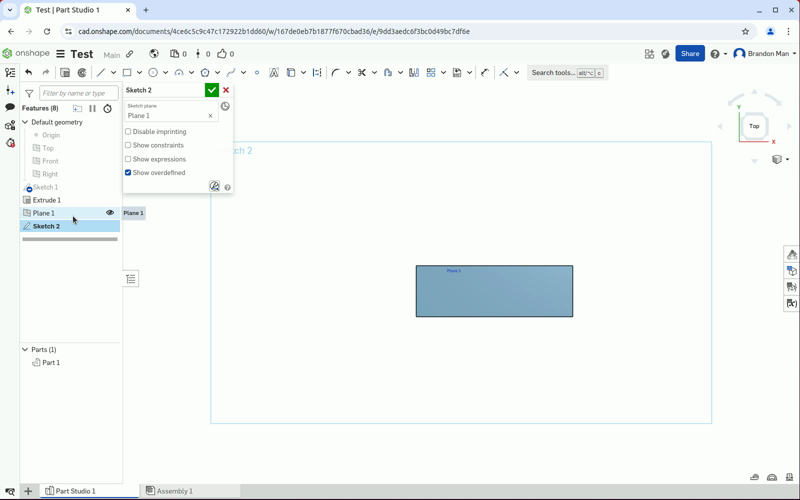
mouse_move(73, 352)
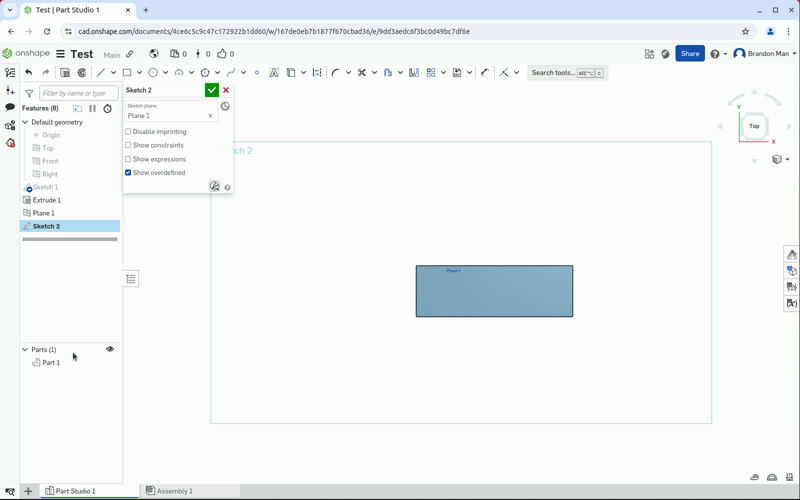
key(y)
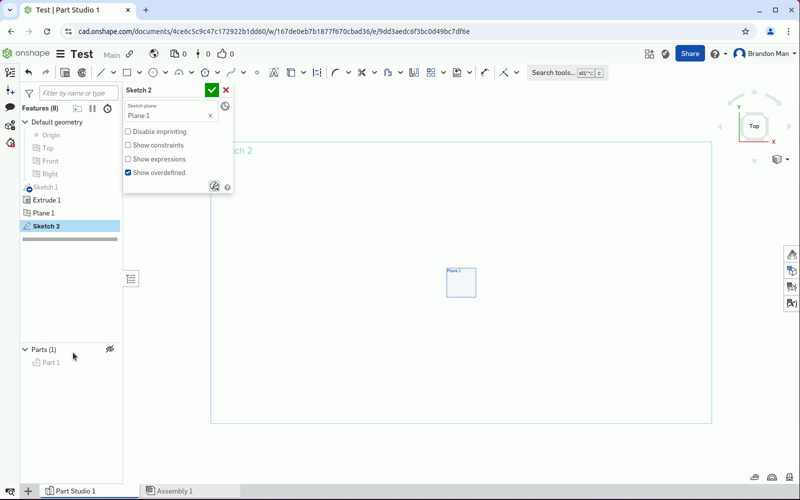
key(l)
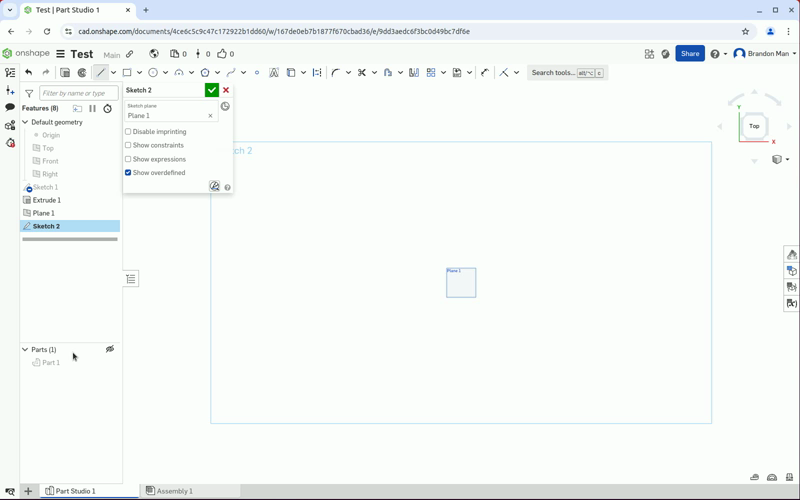
key_down(shift)
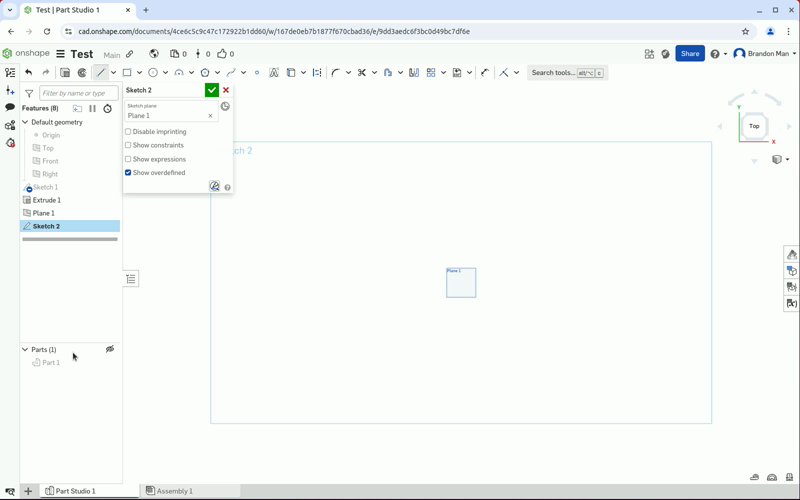
mouse_move(456, 285)
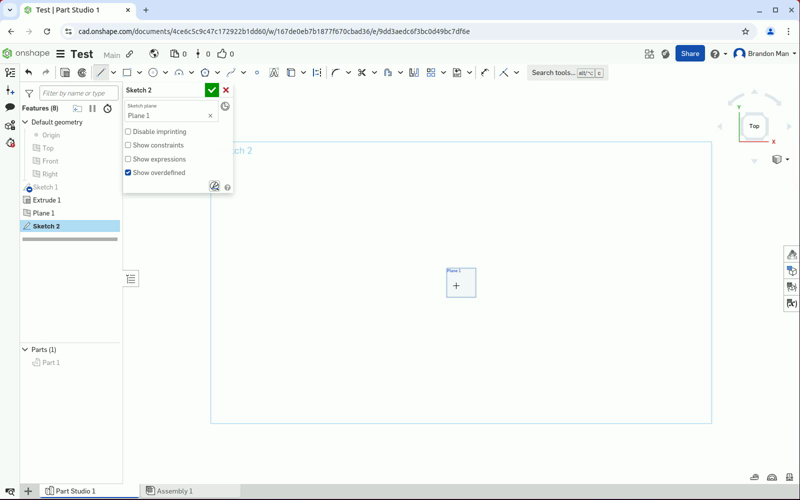
click(456, 285)
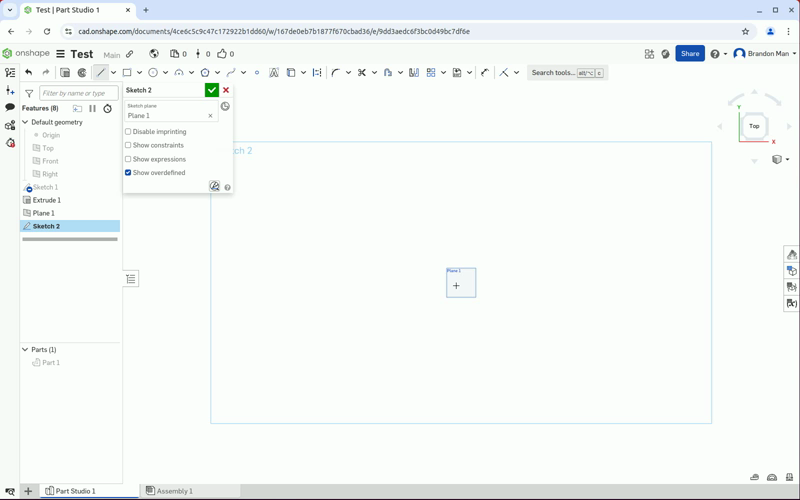
key_up(shift)
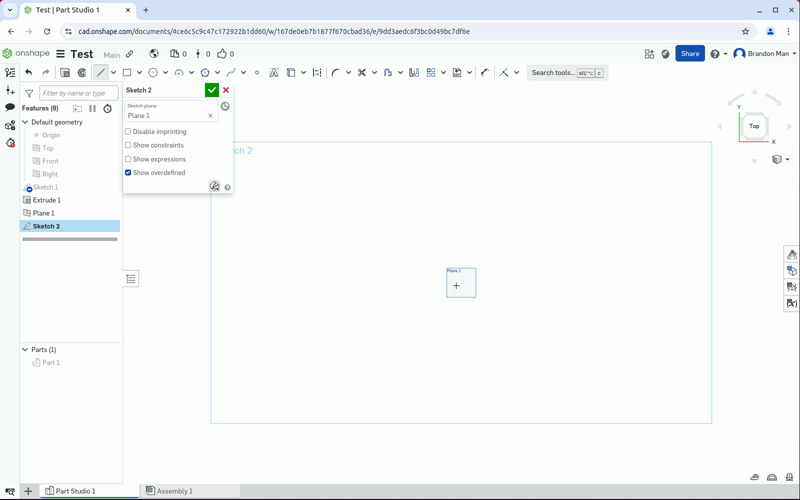
key_down(shift)
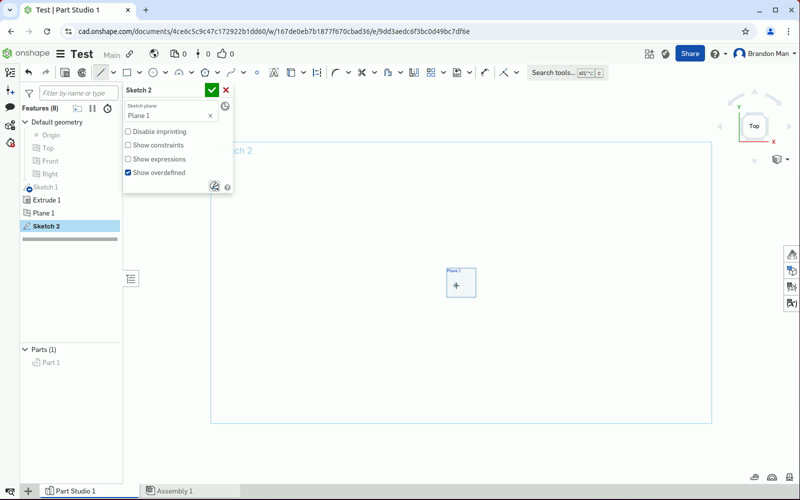
mouse_move(486, 285)
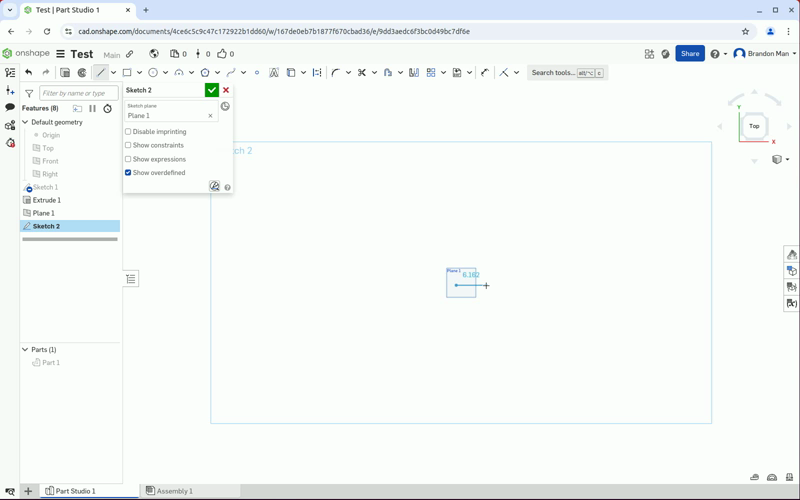
mouse_move(465, 285)
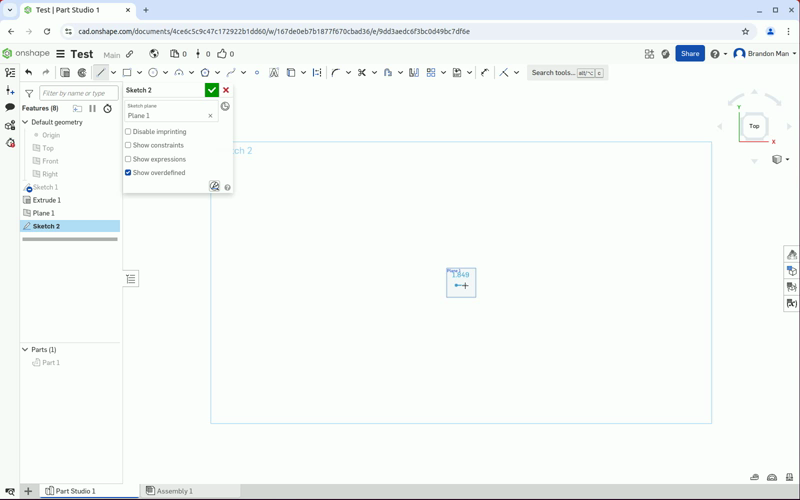
click(465, 285)
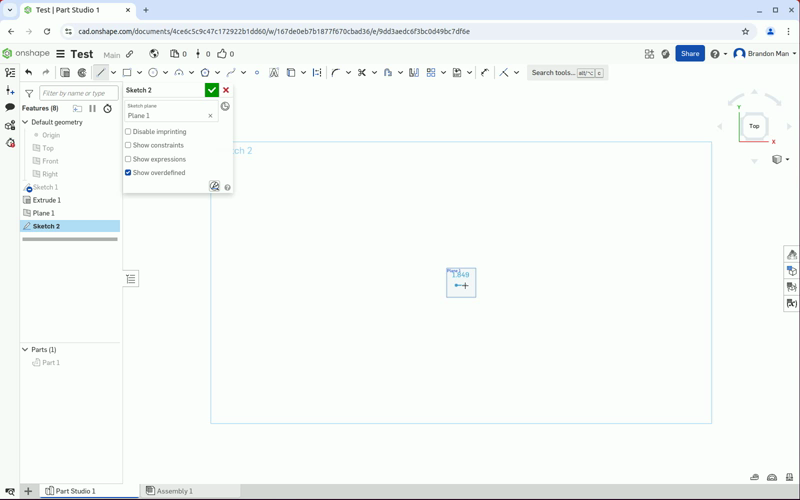
key_up(shift)
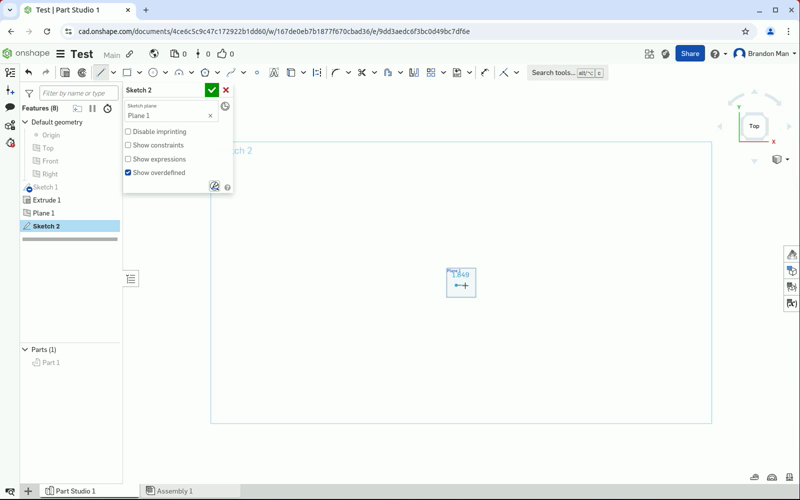
key_down(shift)
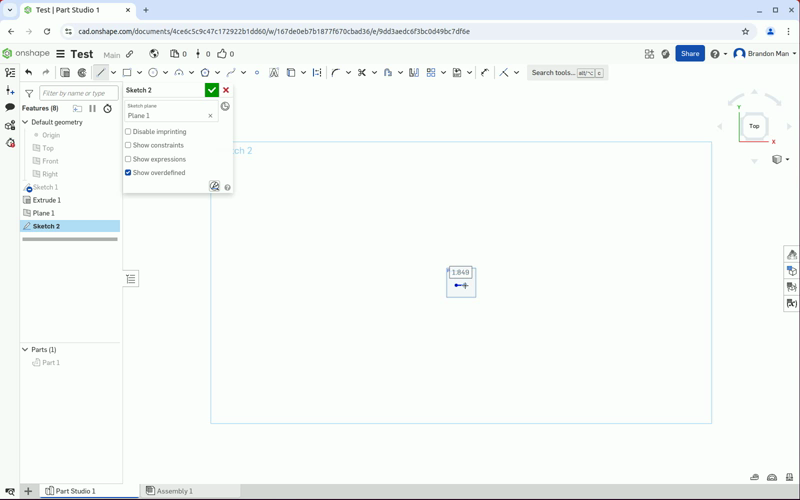
mouse_move(495, 285)
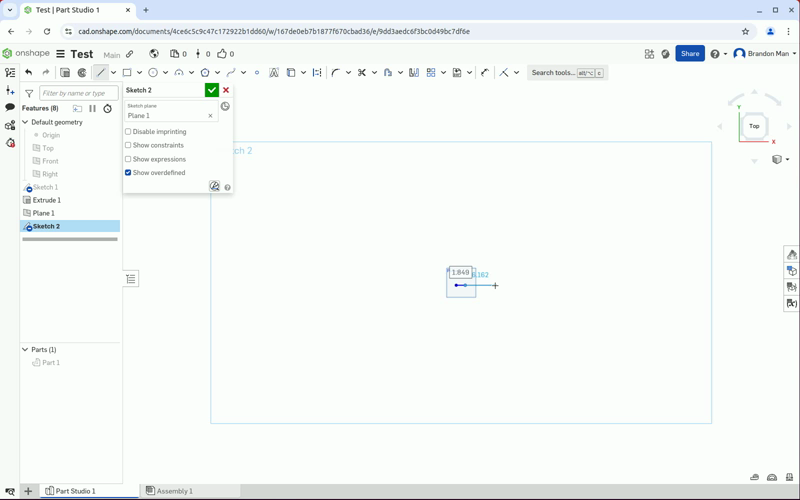
mouse_move(465, 281)
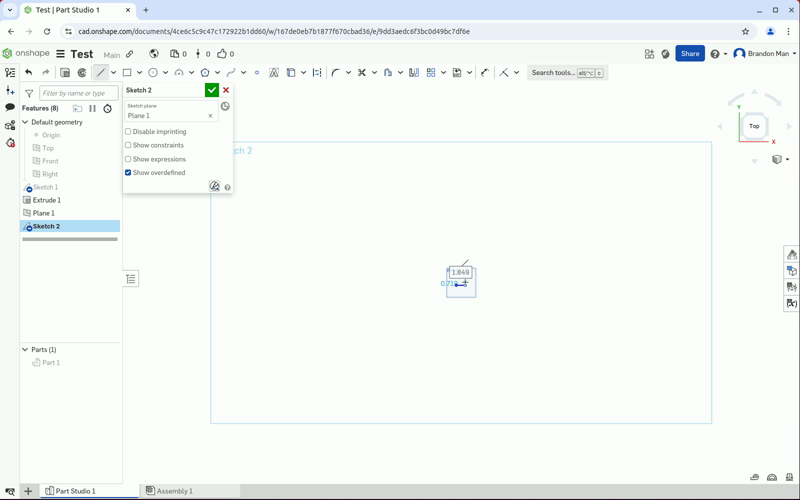
scroll(6)
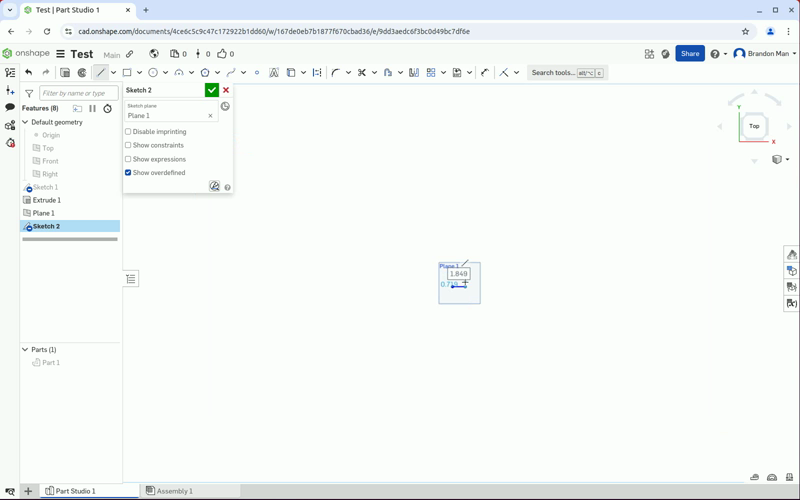
scroll(6)
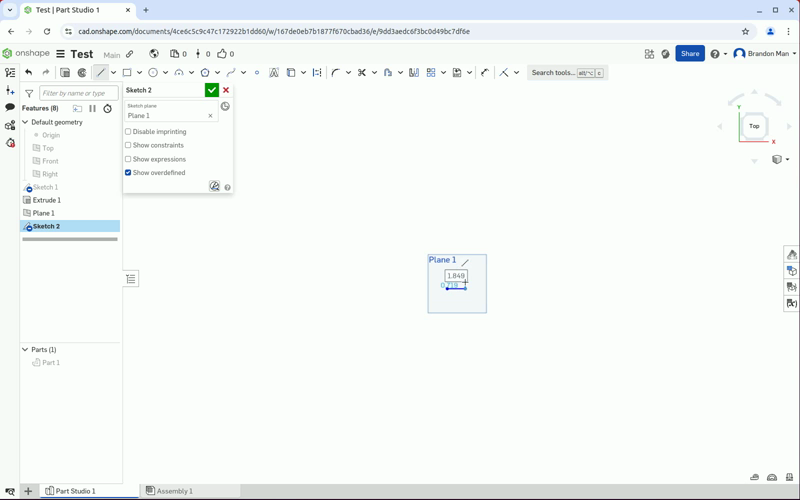
scroll(6)
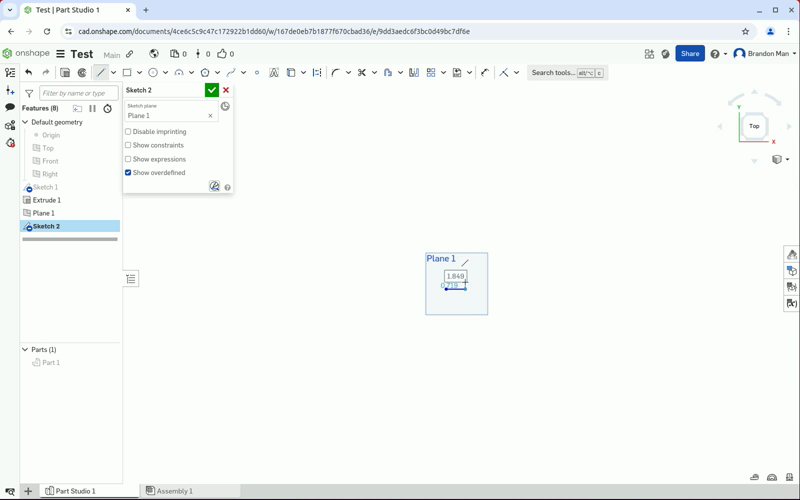
scroll(6)
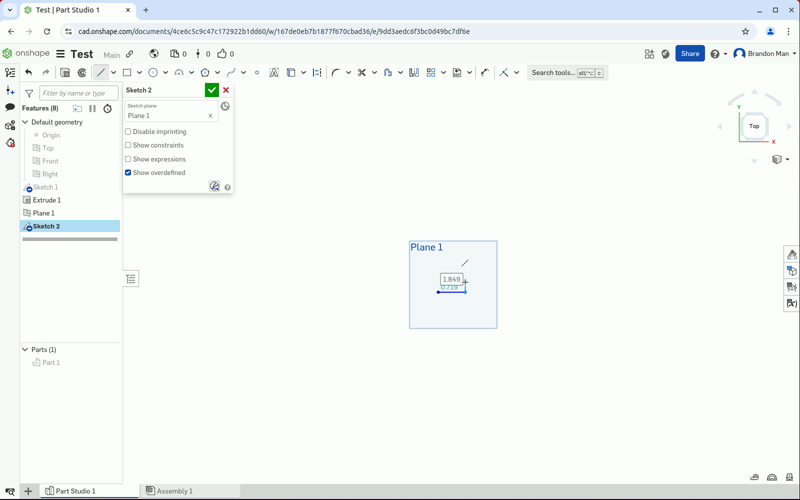
scroll(6)
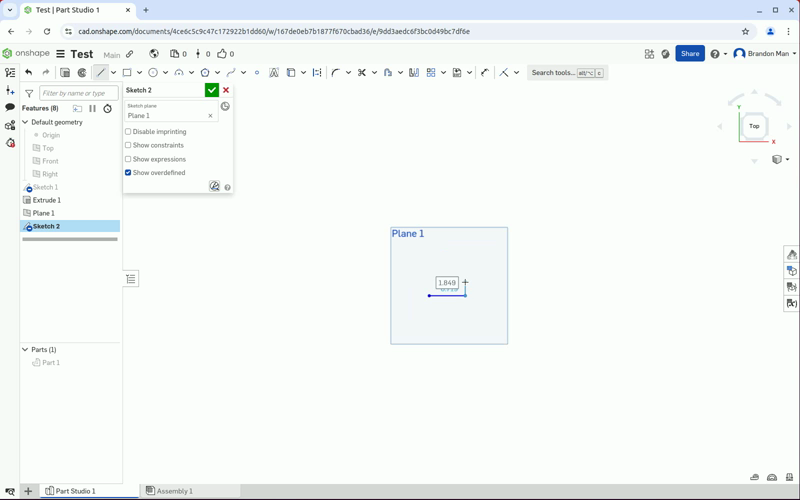
scroll(6)
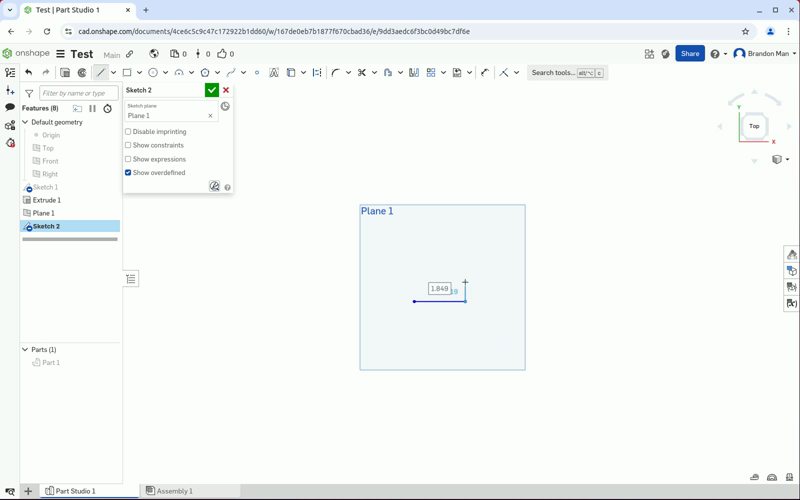
scroll(6)
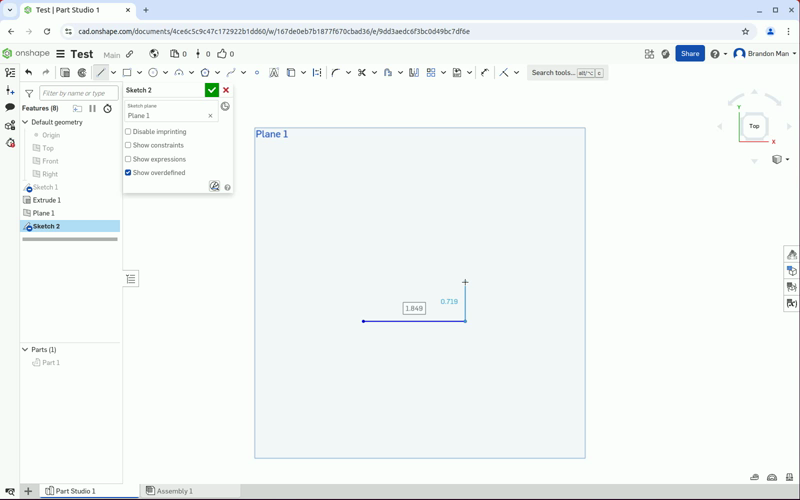
click(465, 281)
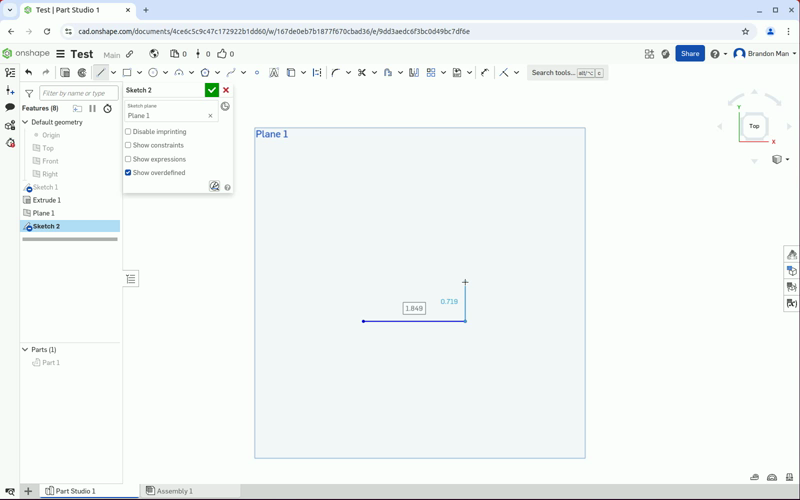
scroll(-6)
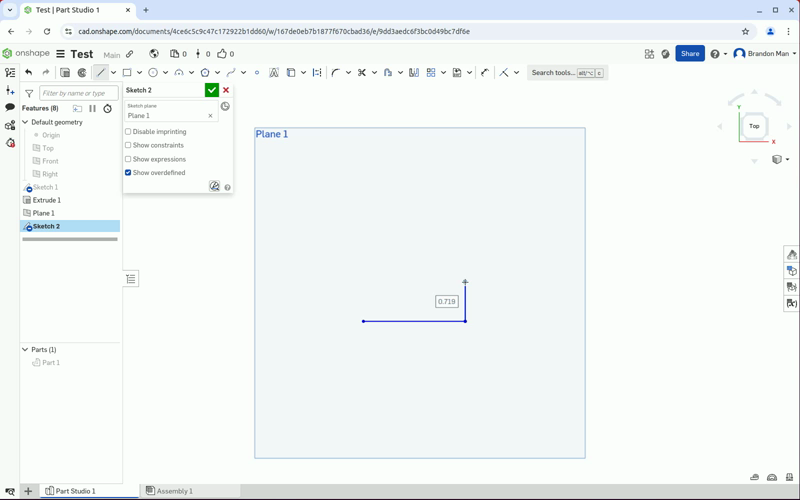
scroll(-6)
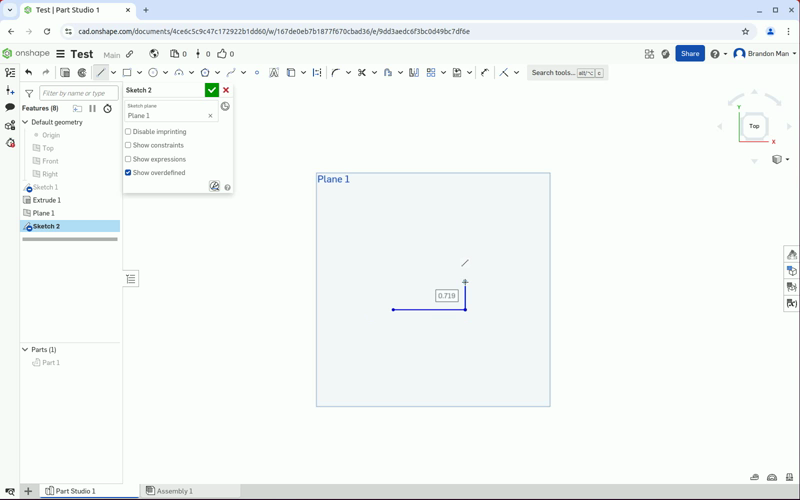
scroll(-6)
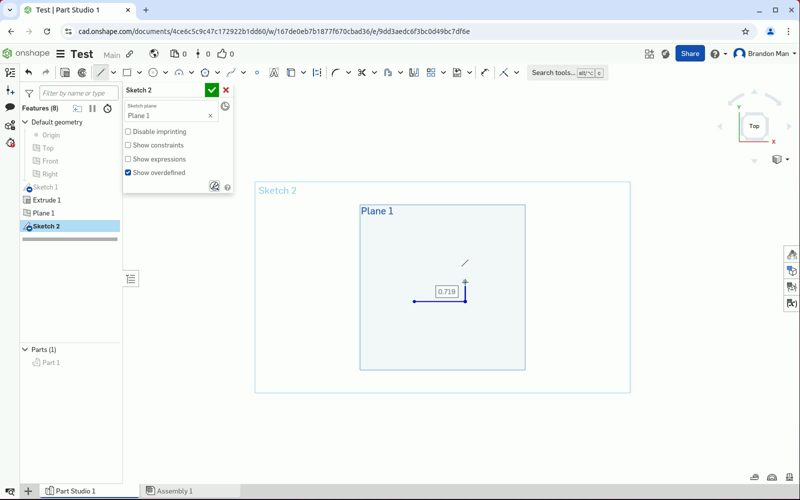
scroll(-6)
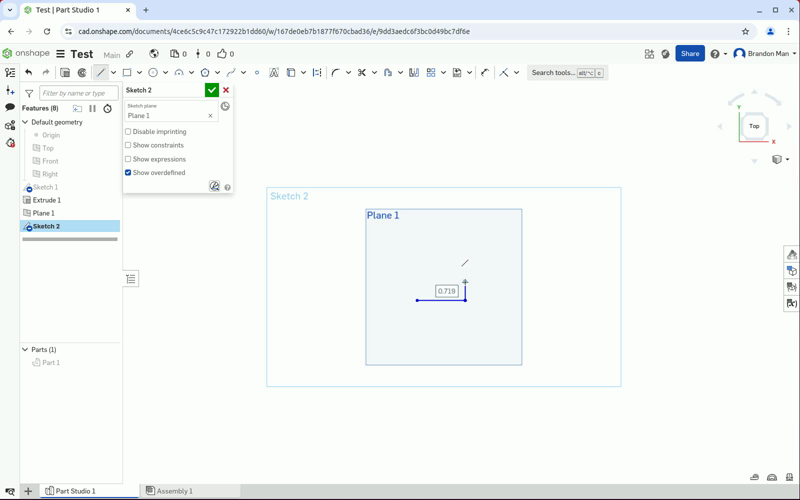
scroll(-6)
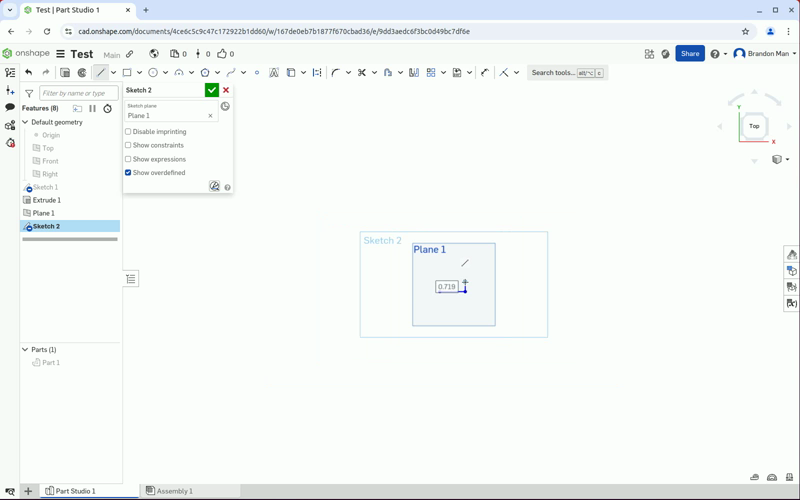
scroll(-6)
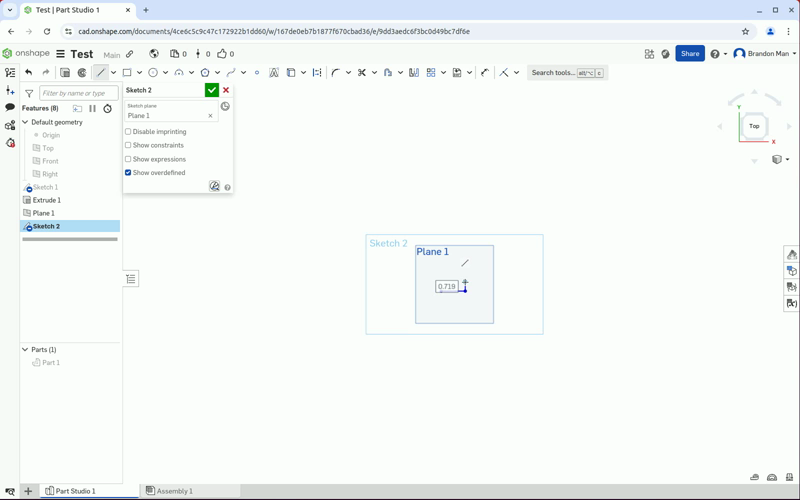
scroll(-6)
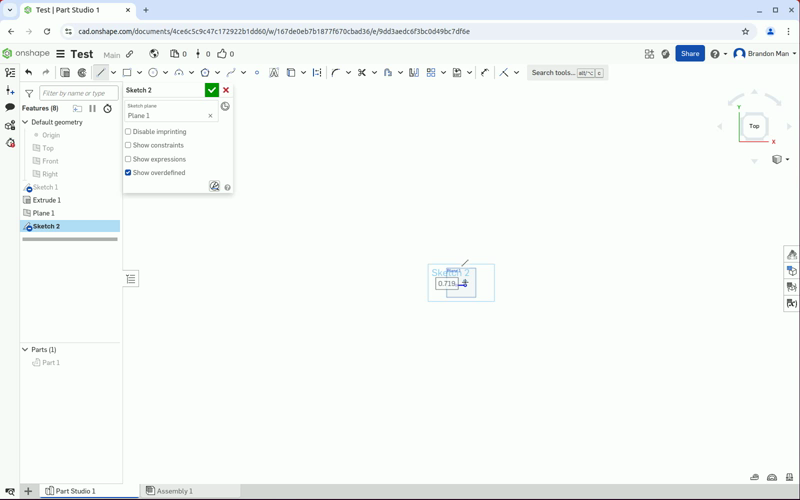
key_up(shift)
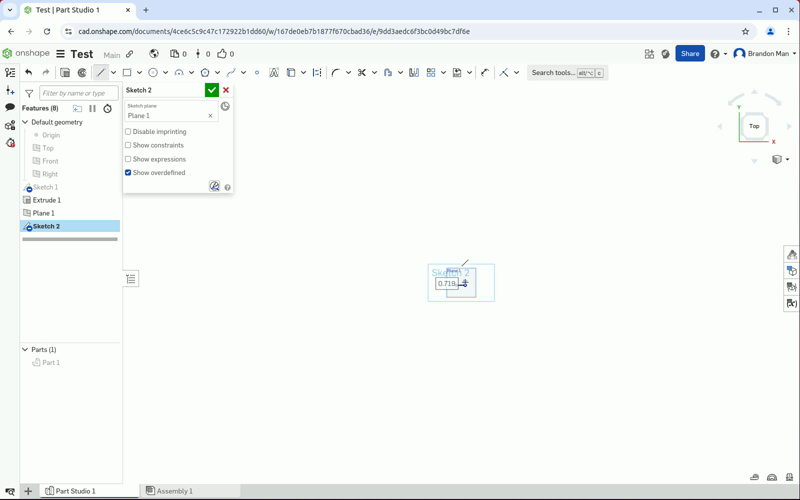
key_down(shift)
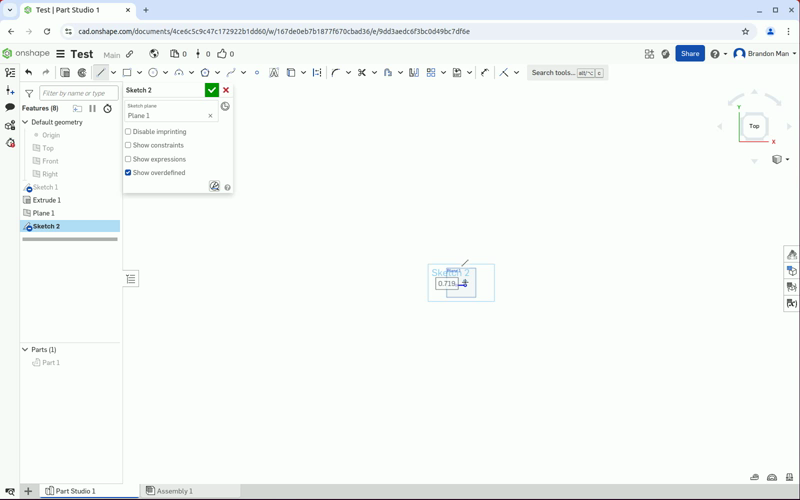
mouse_move(495, 281)
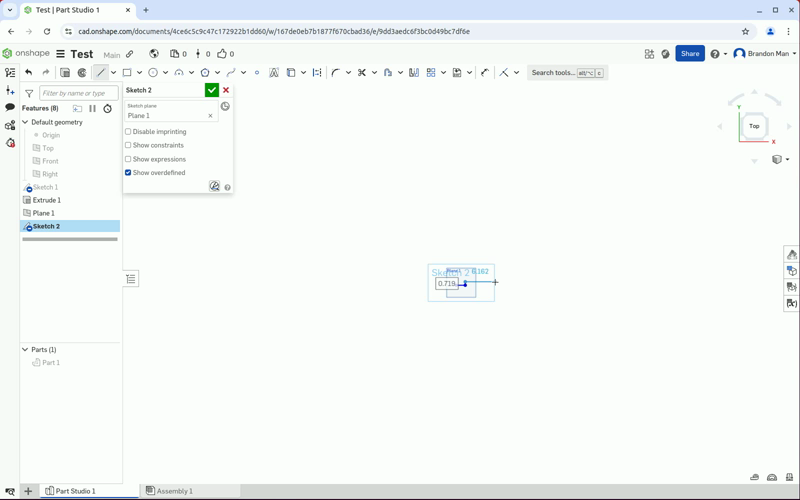
mouse_move(456, 281)
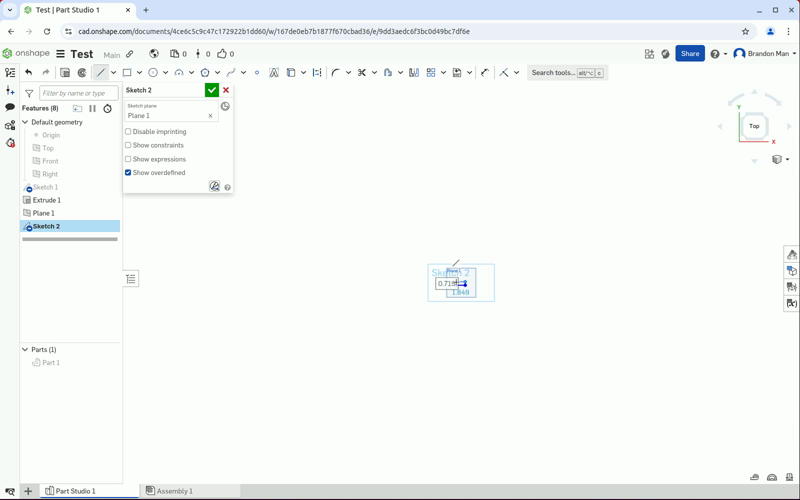
scroll(6)
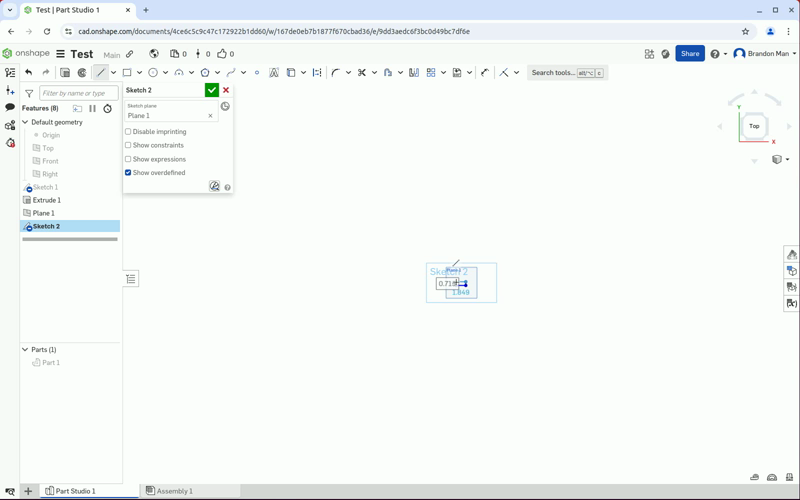
scroll(6)
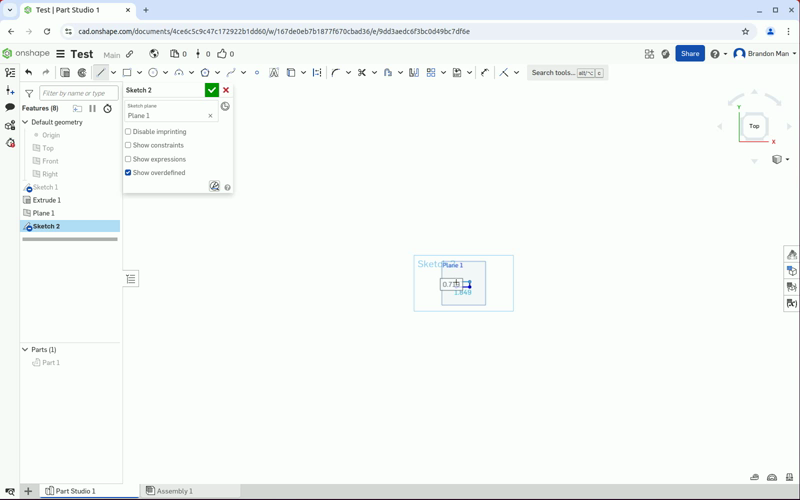
scroll(6)
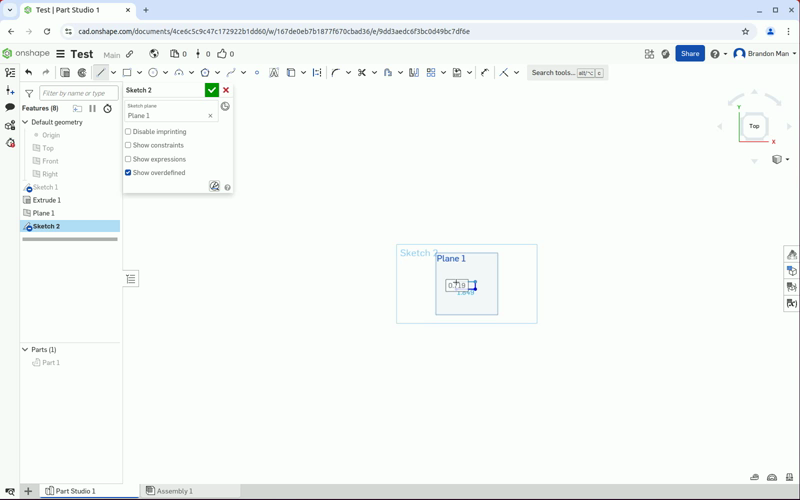
scroll(6)
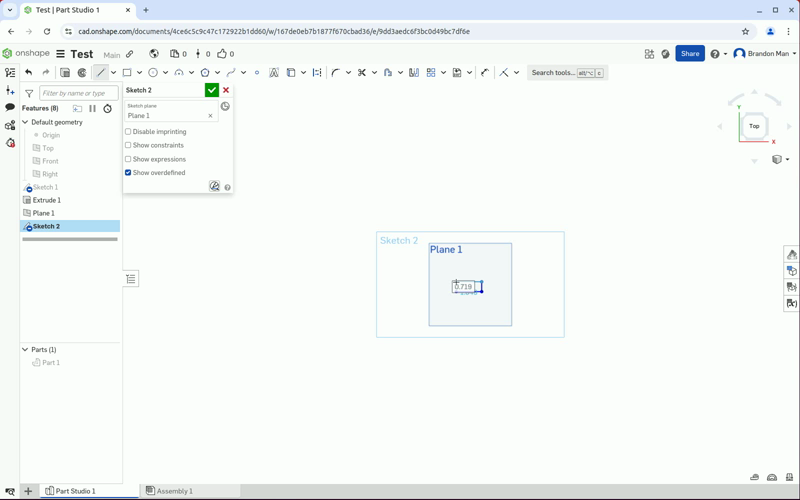
scroll(6)
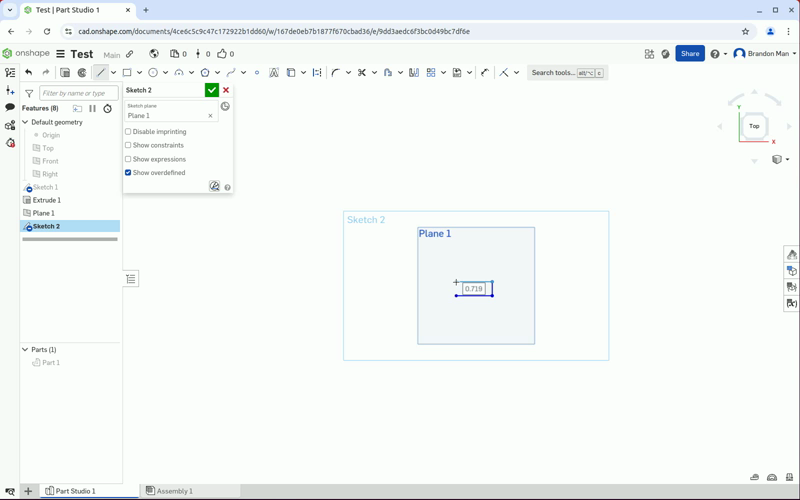
scroll(6)
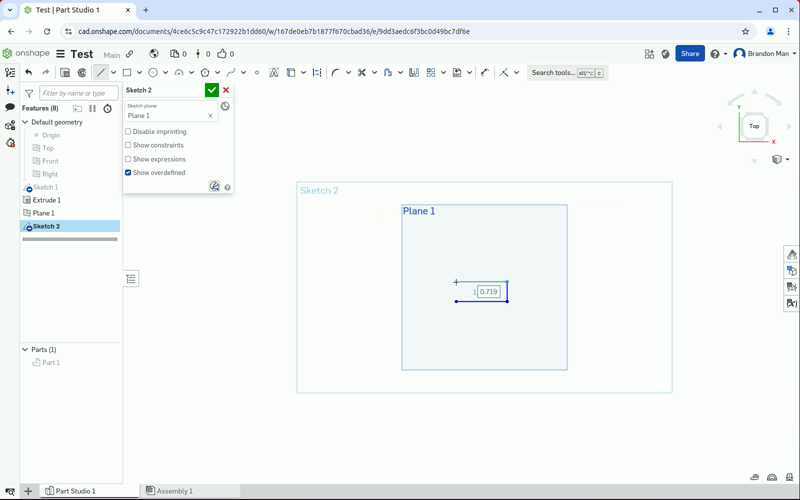
scroll(6)
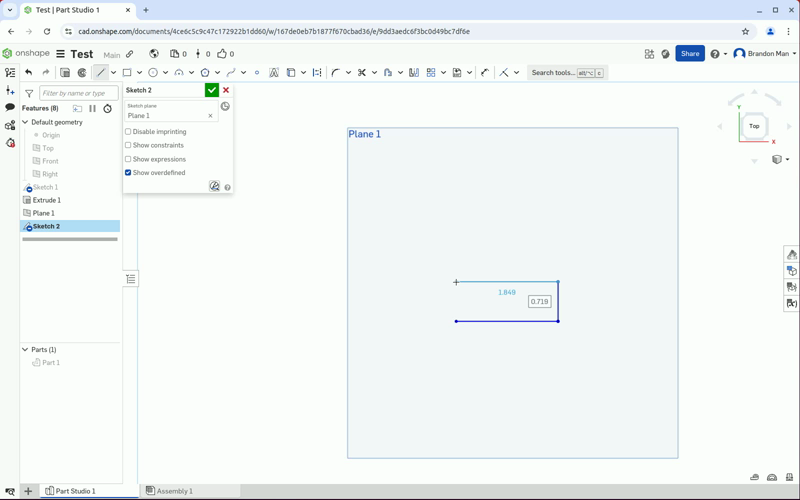
click(456, 281)
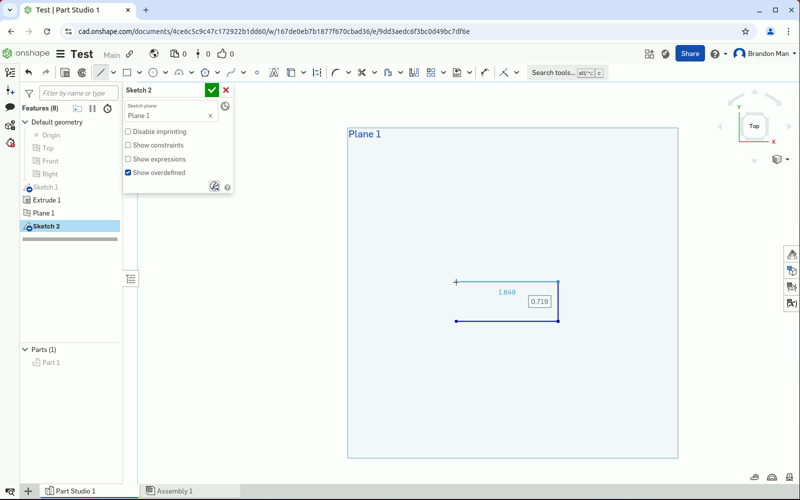
scroll(-6)
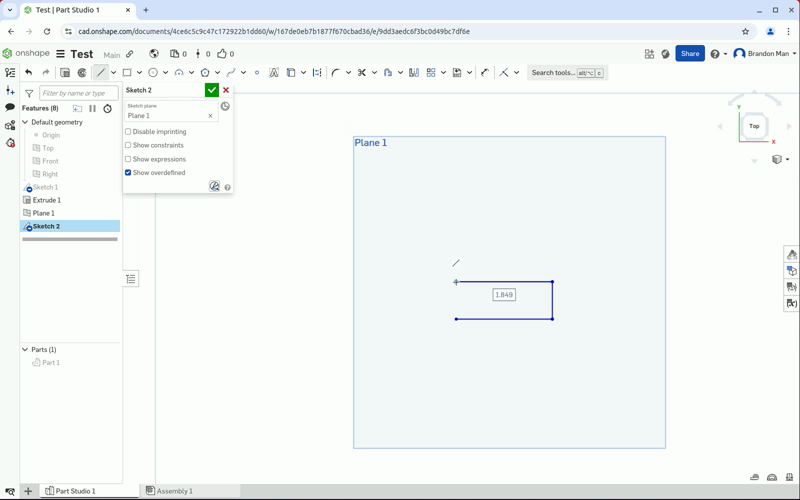
scroll(-6)
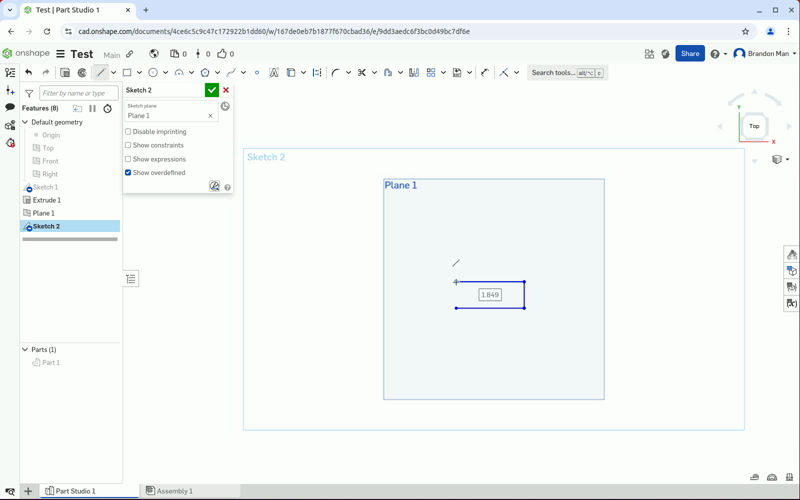
scroll(-6)
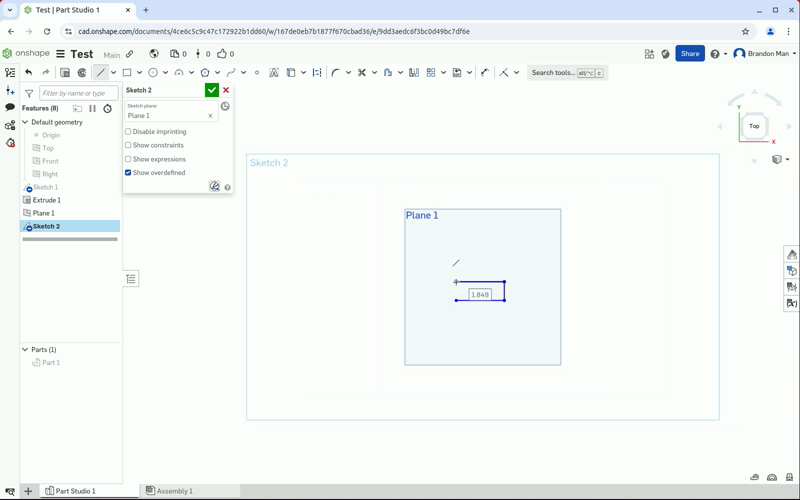
scroll(-6)
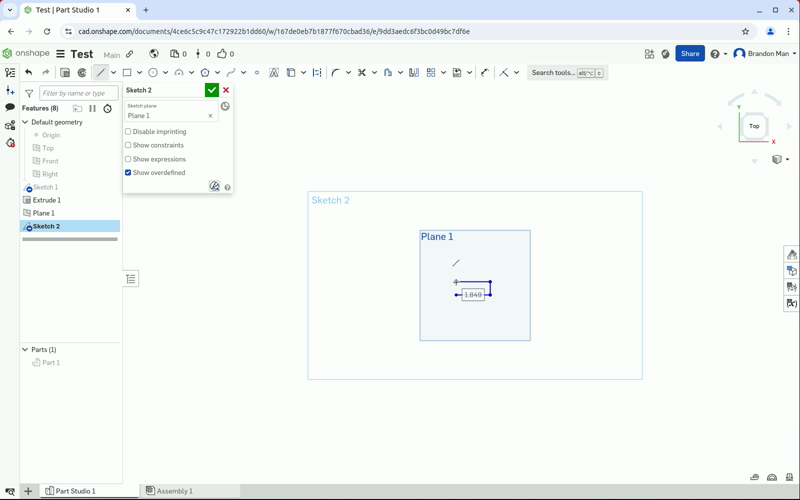
scroll(-6)
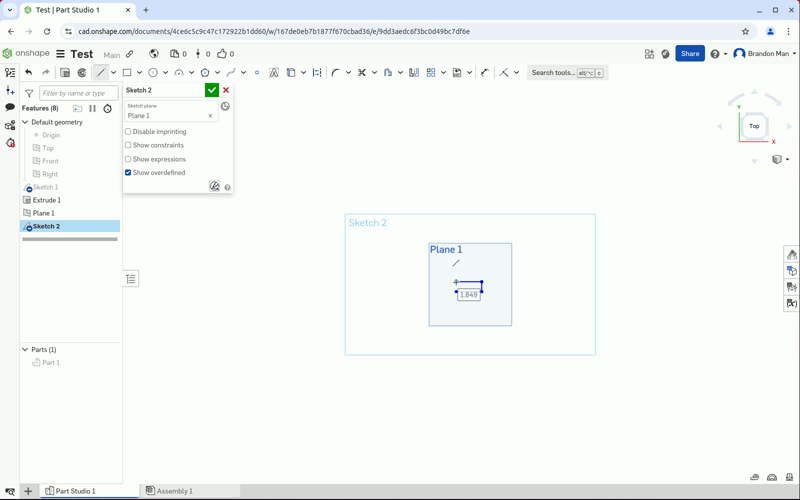
scroll(-6)
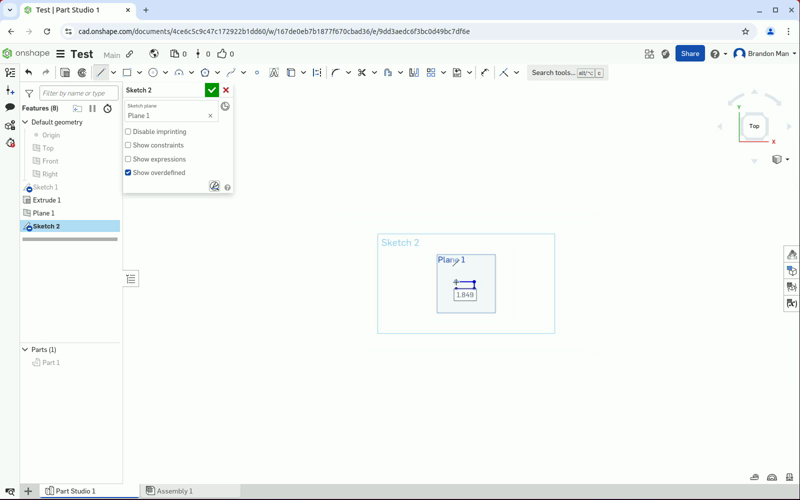
scroll(-6)
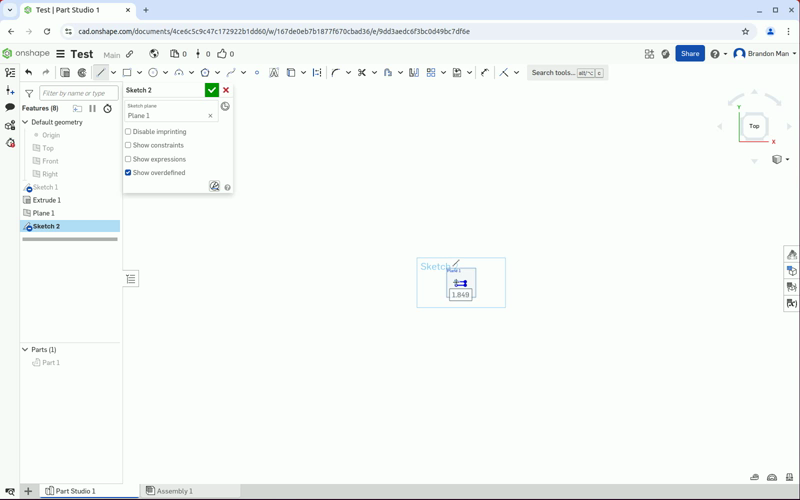
key_up(shift)
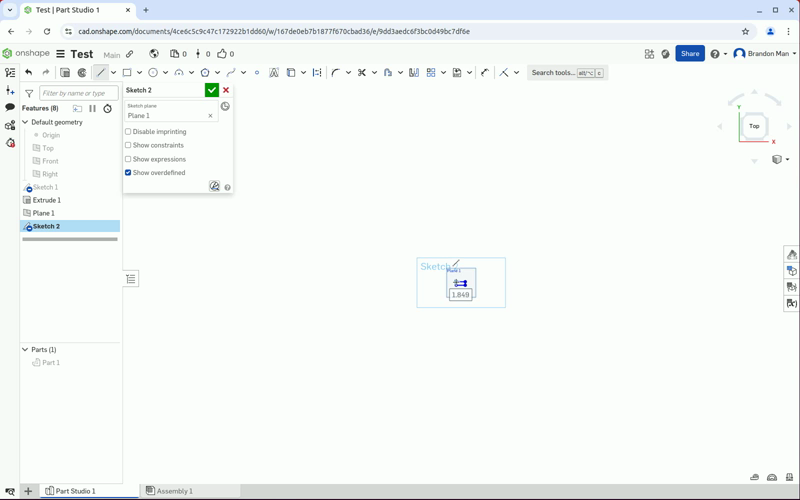
mouse_move(486, 281)
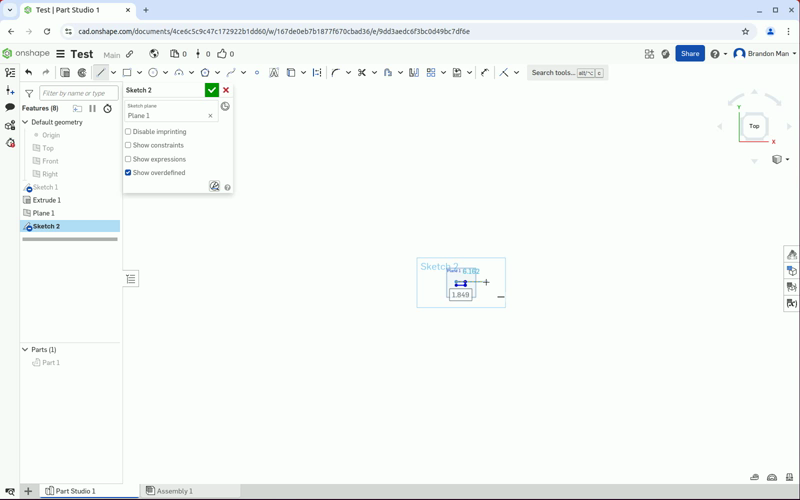
key_down(shift)
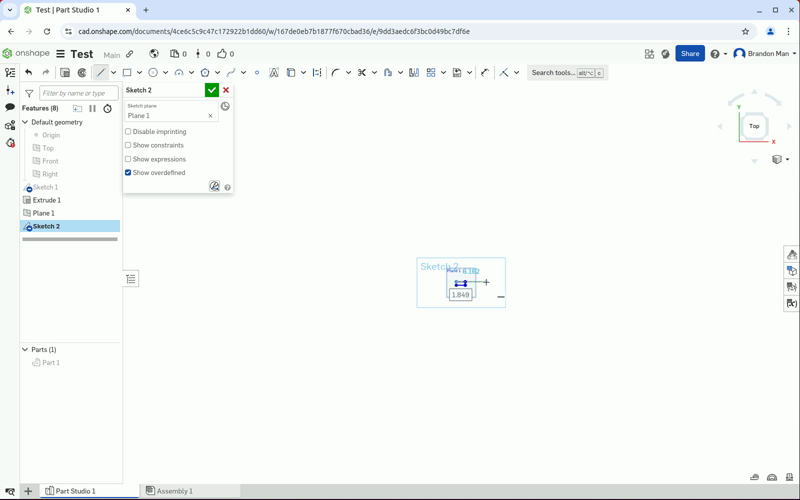
mouse_move(456, 285)
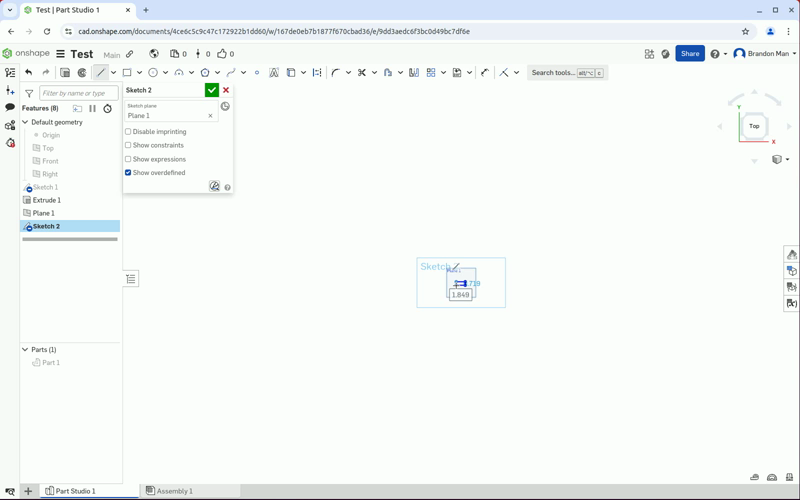
scroll(6)
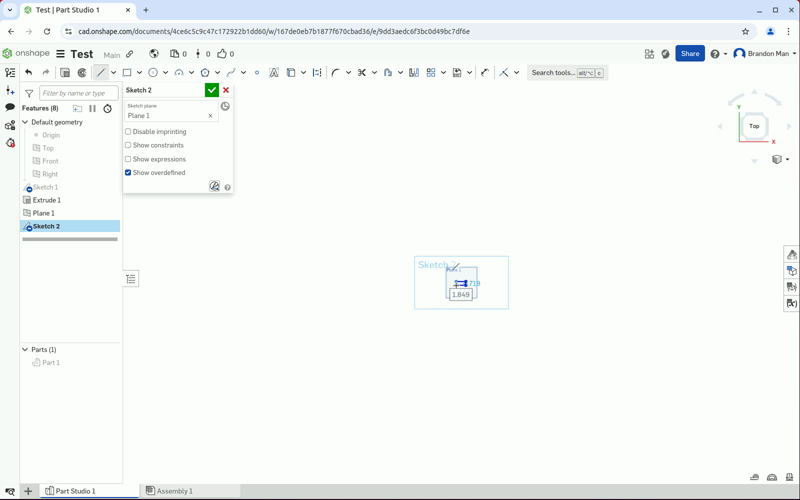
scroll(6)
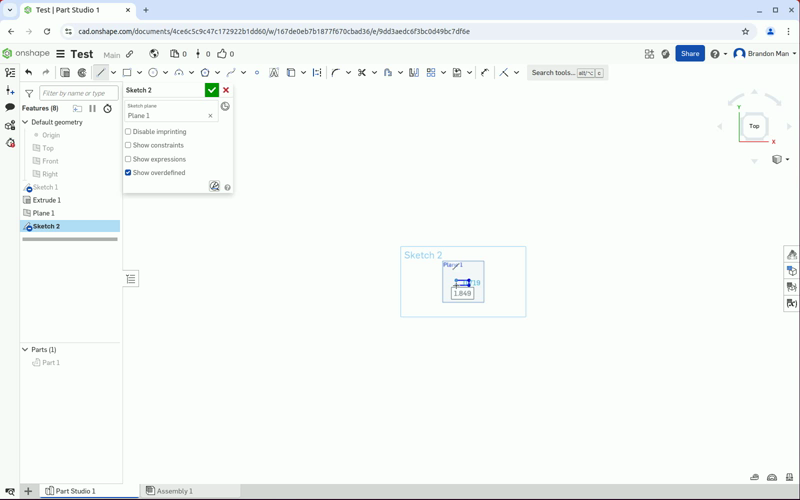
scroll(6)
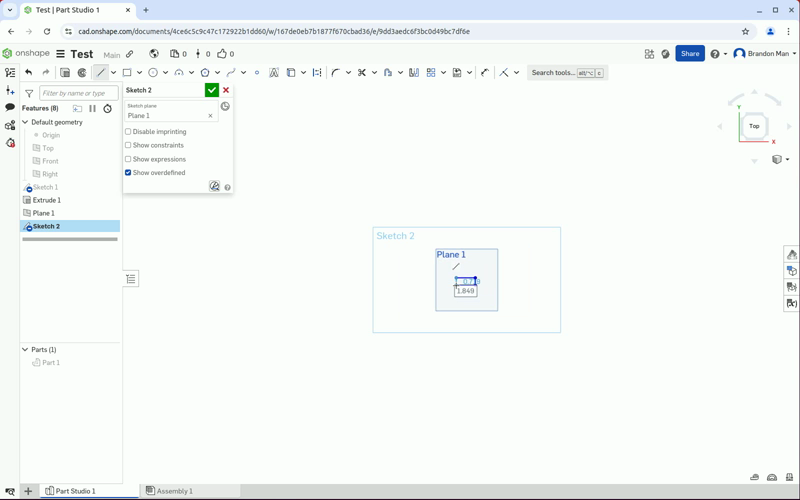
scroll(6)
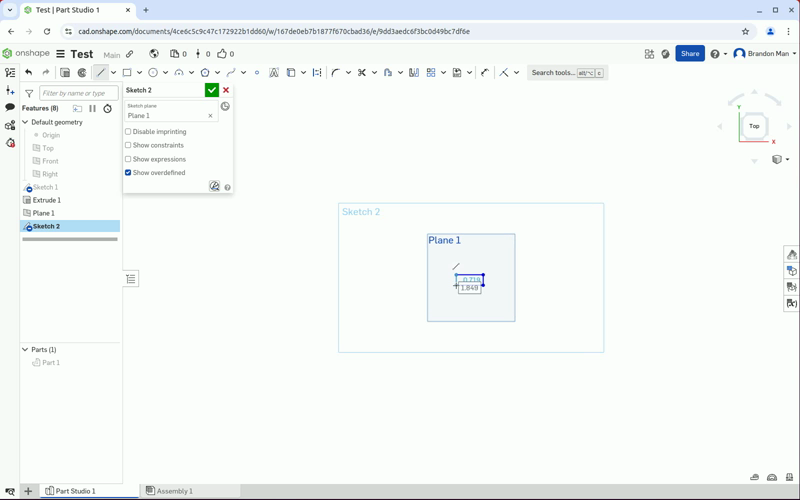
scroll(6)
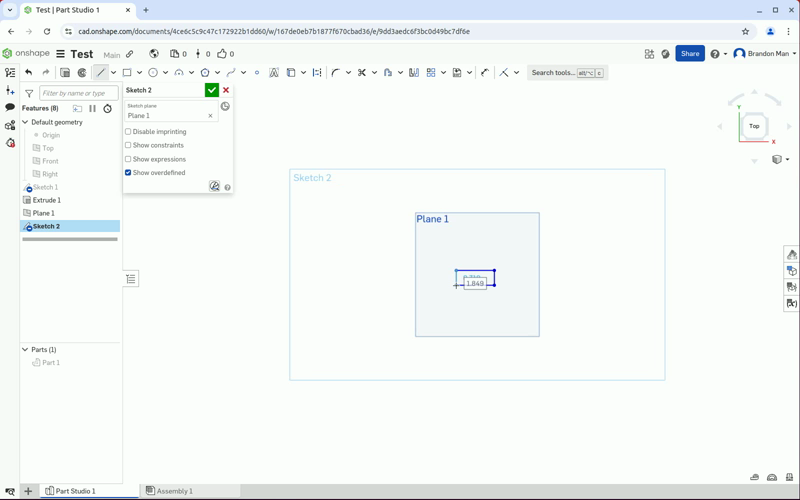
scroll(6)
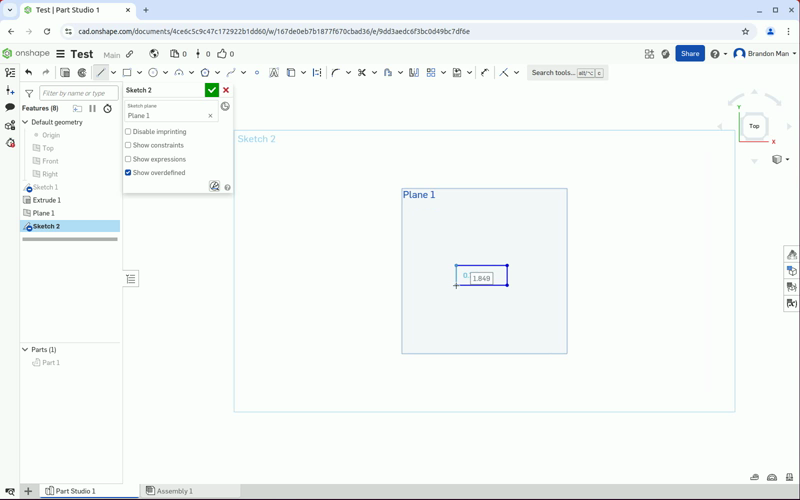
scroll(6)
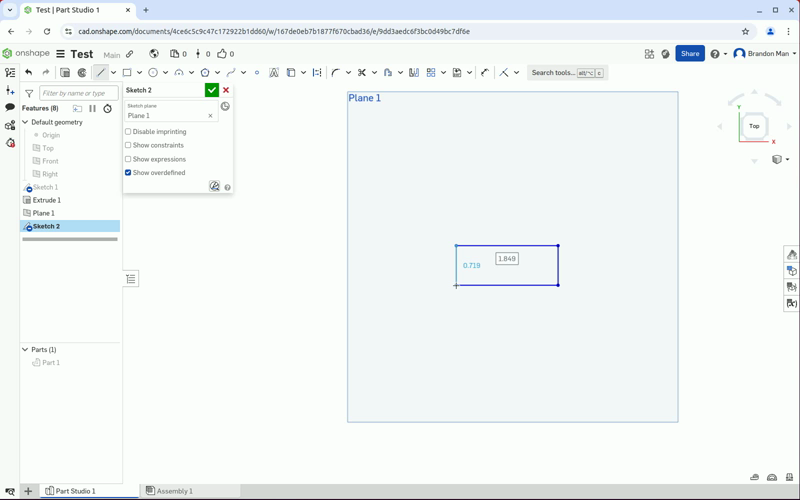
key_up(shift)
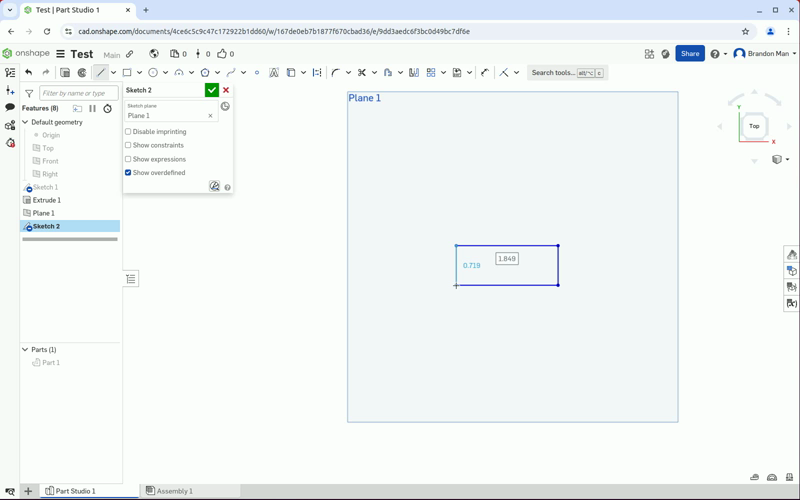
click(456, 285)
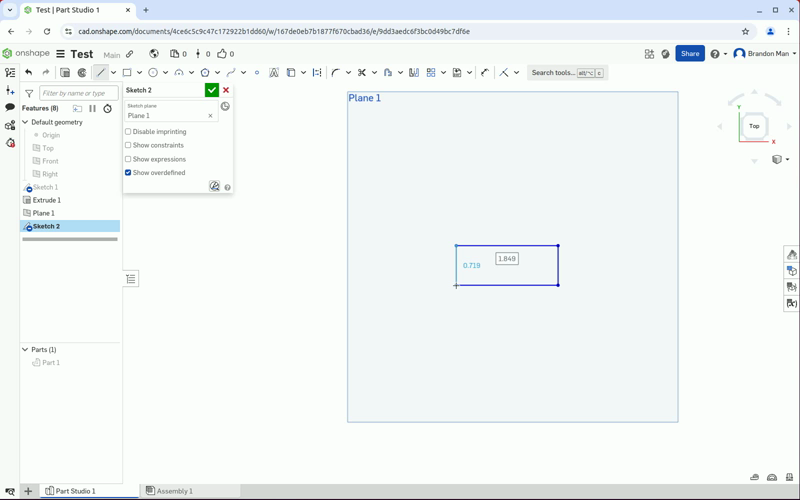
scroll(-6)
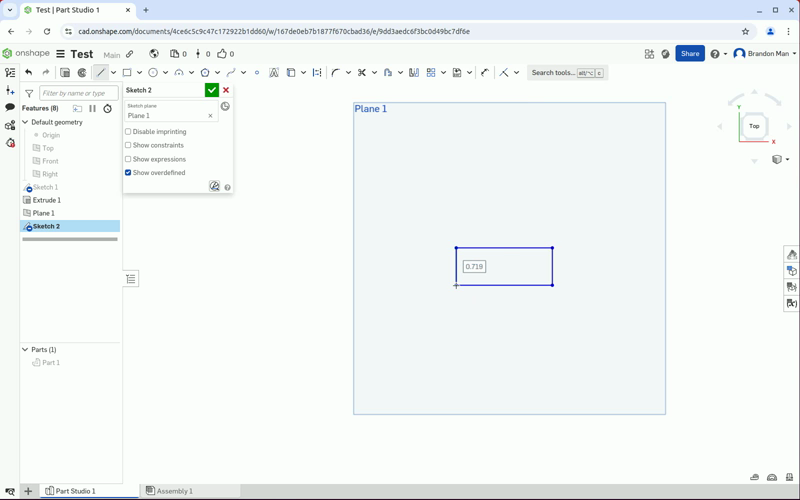
scroll(-6)
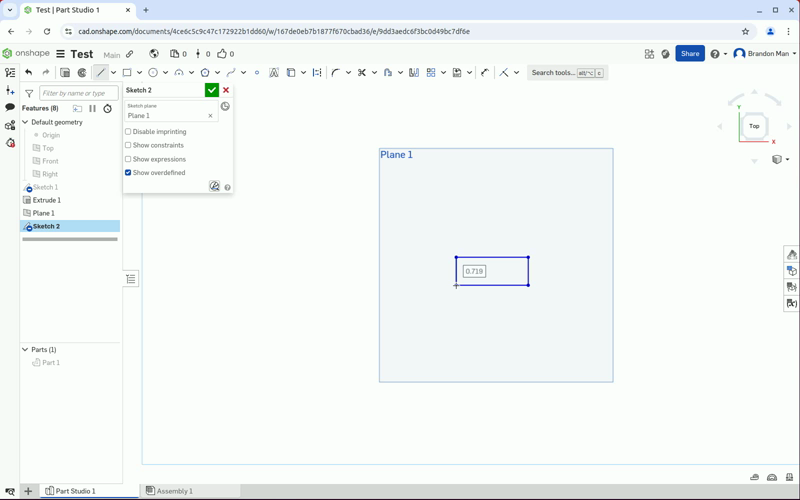
scroll(-6)
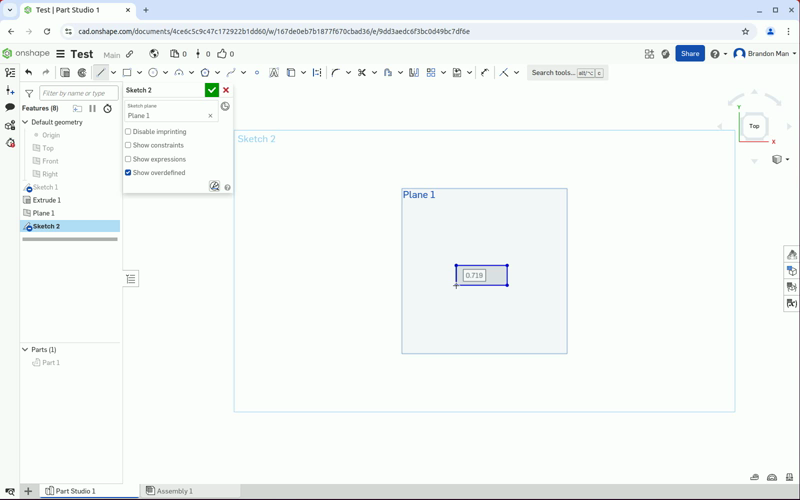
scroll(-6)
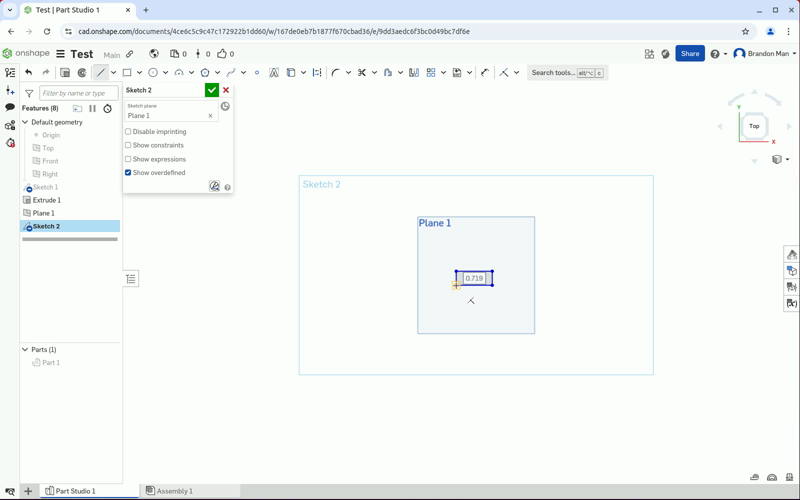
scroll(-6)
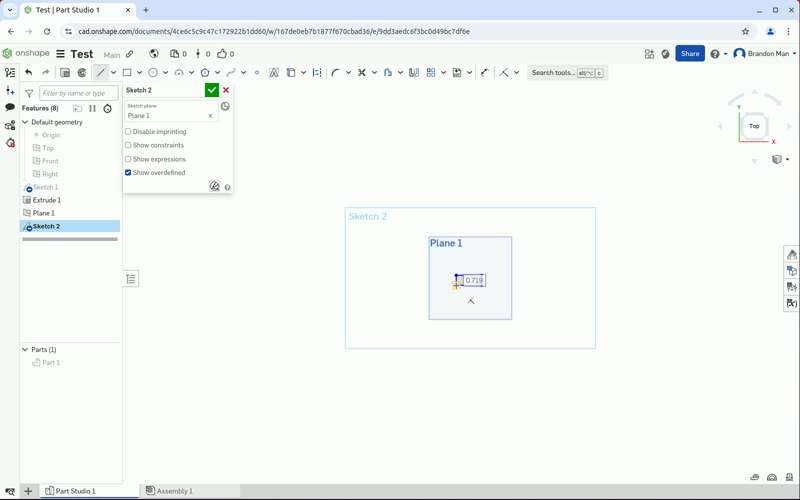
scroll(-6)
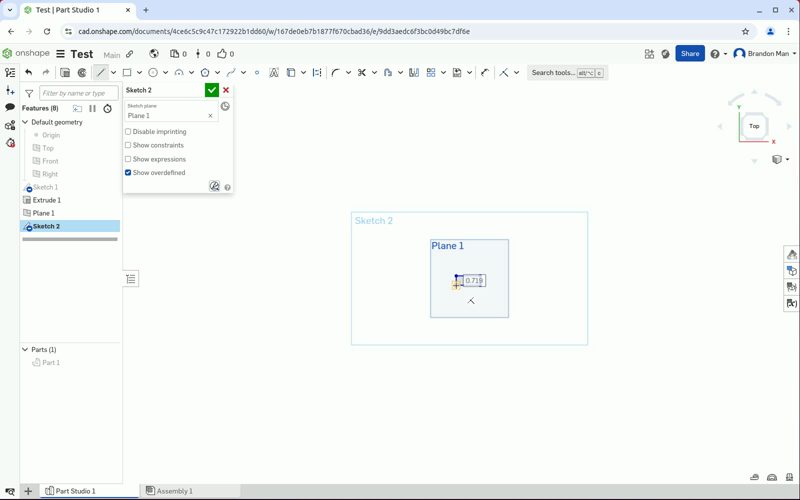
scroll(-6)
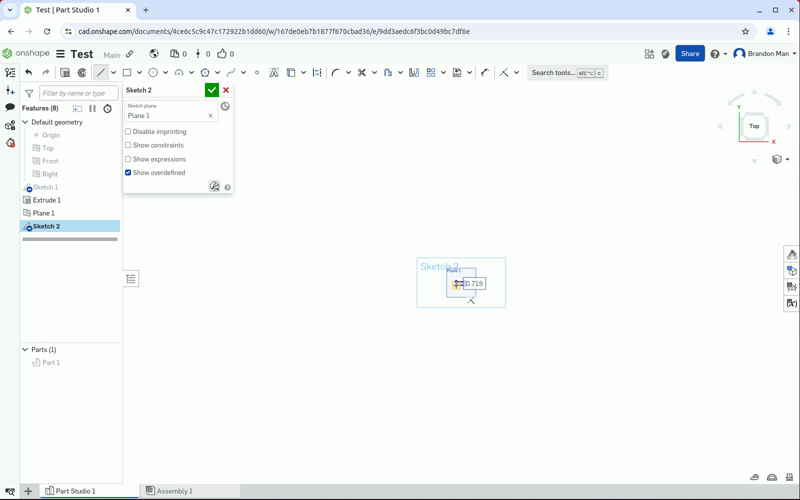
key(esc)
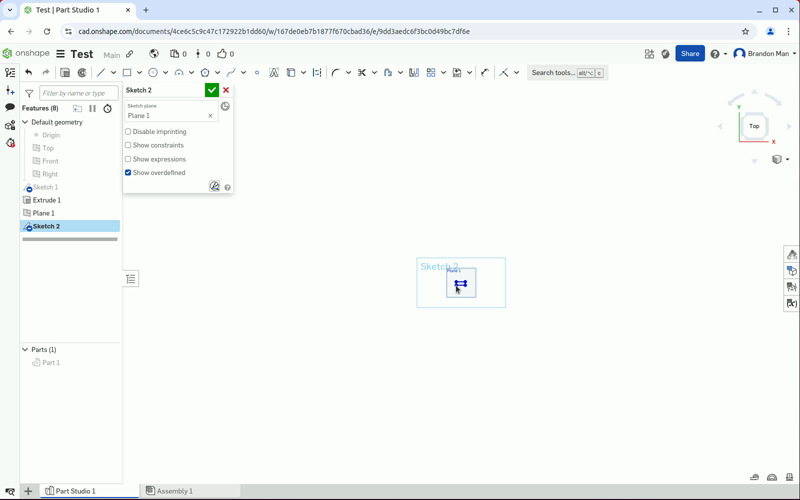
mouse_move(456, 283)
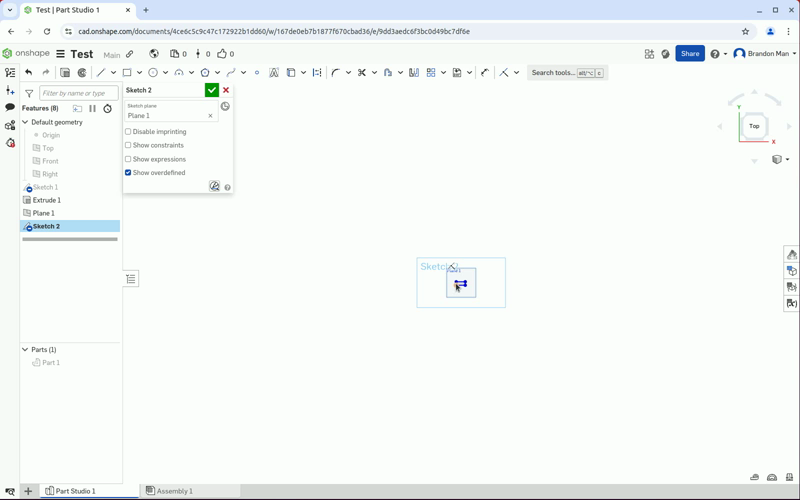
scroll(6)
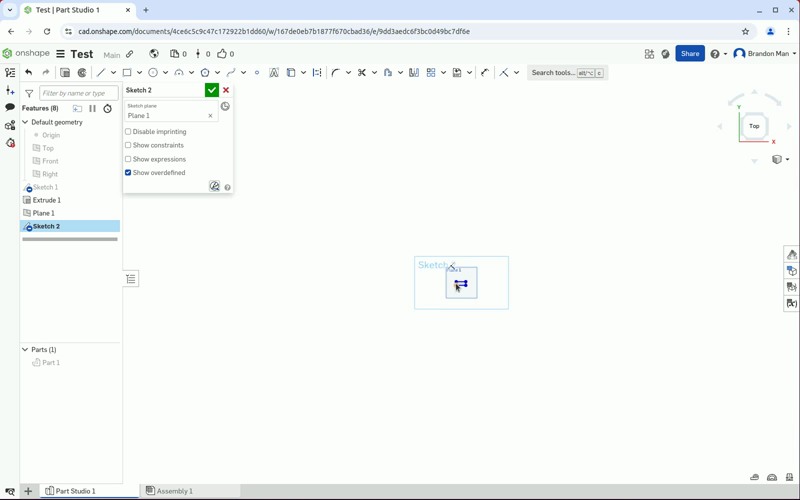
scroll(6)
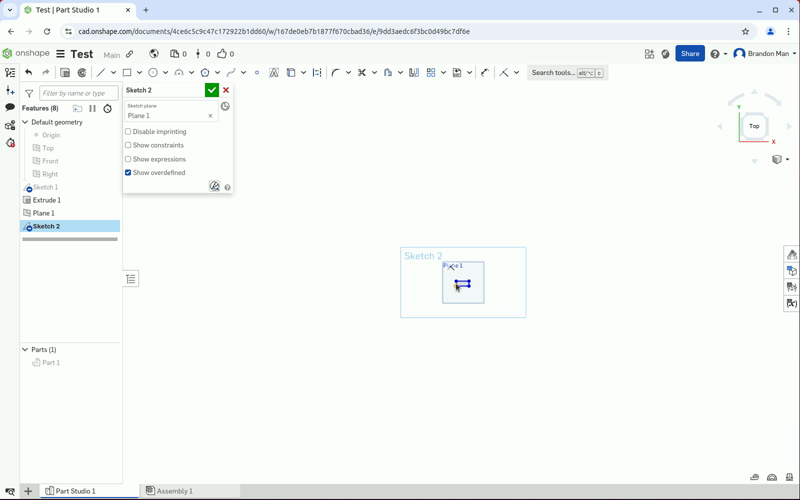
scroll(6)
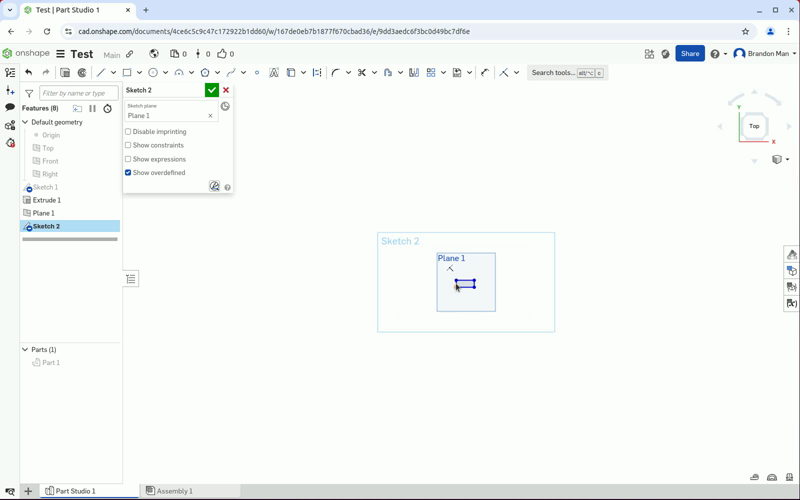
scroll(6)
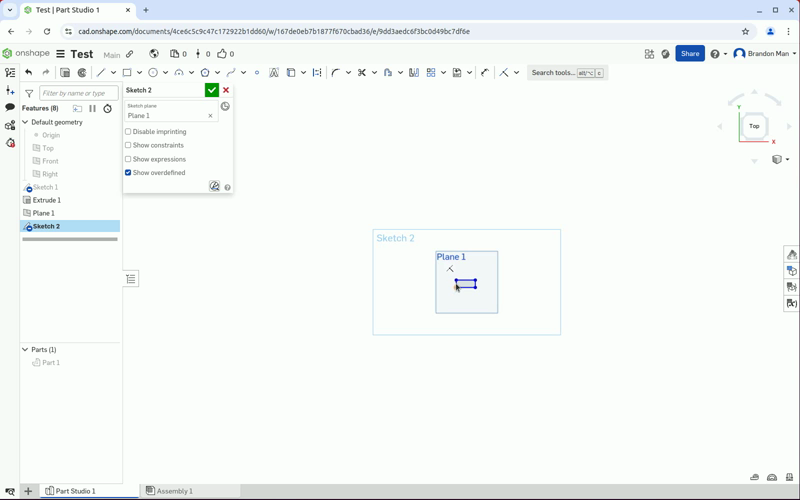
scroll(6)
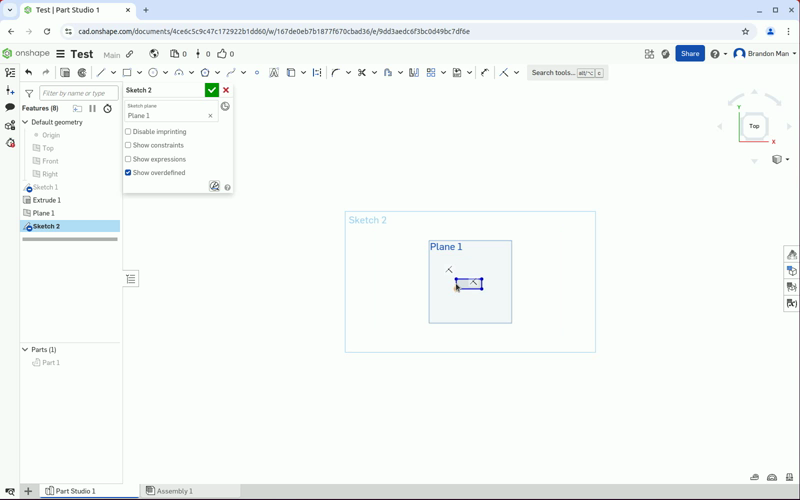
scroll(6)
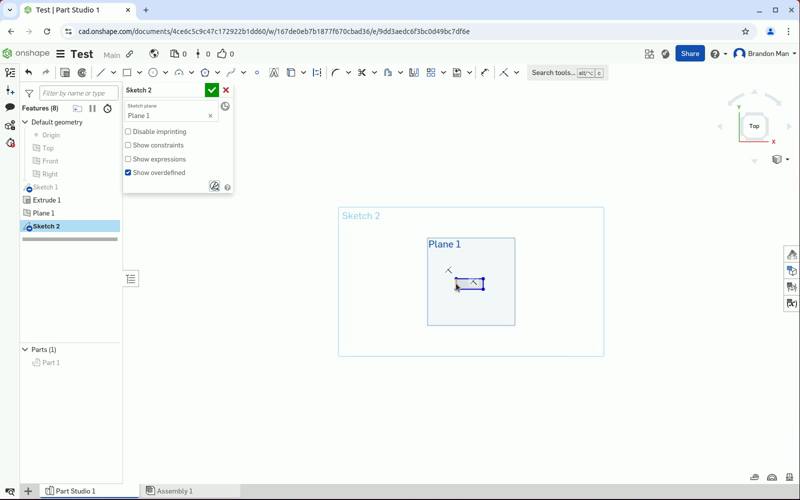
scroll(6)
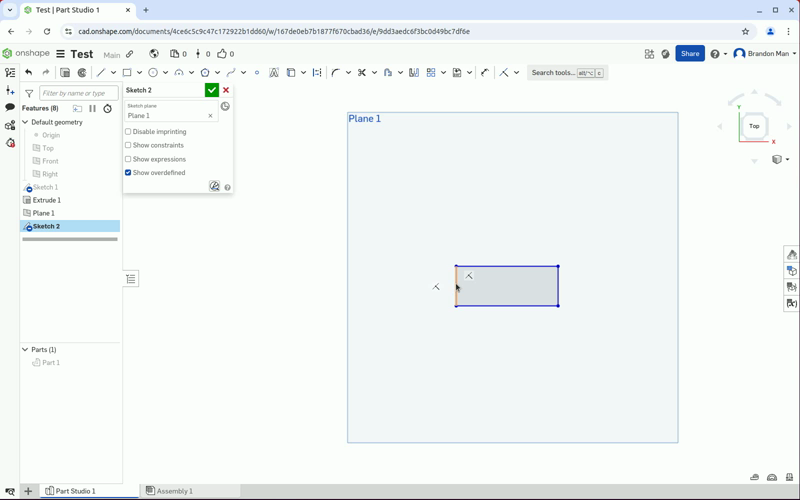
click(456, 283)
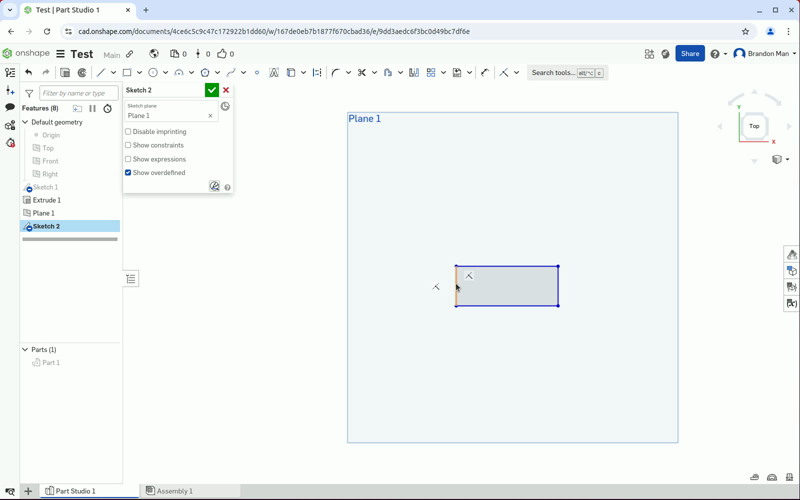
scroll(-6)
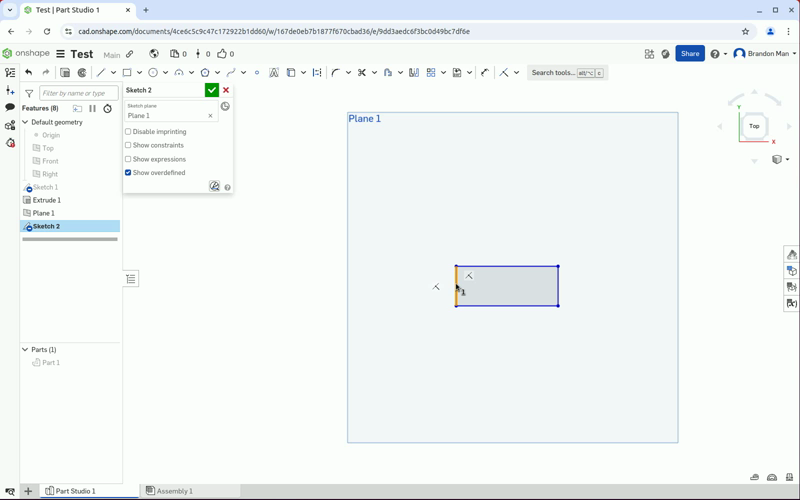
scroll(-6)
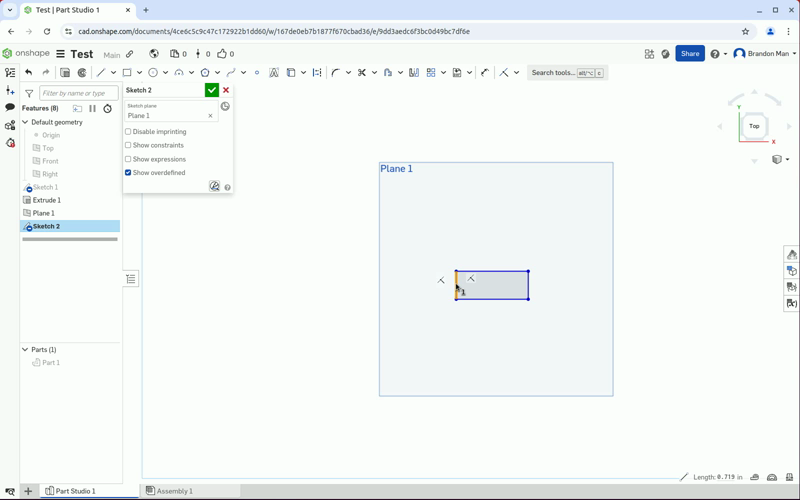
scroll(-6)
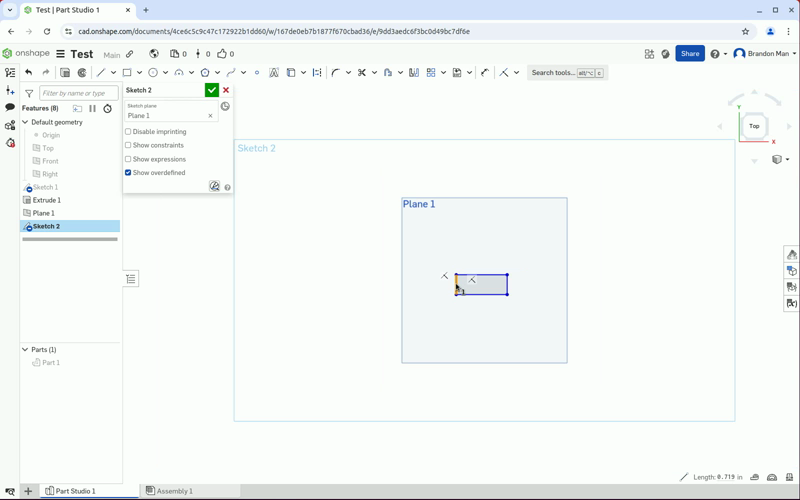
scroll(-6)
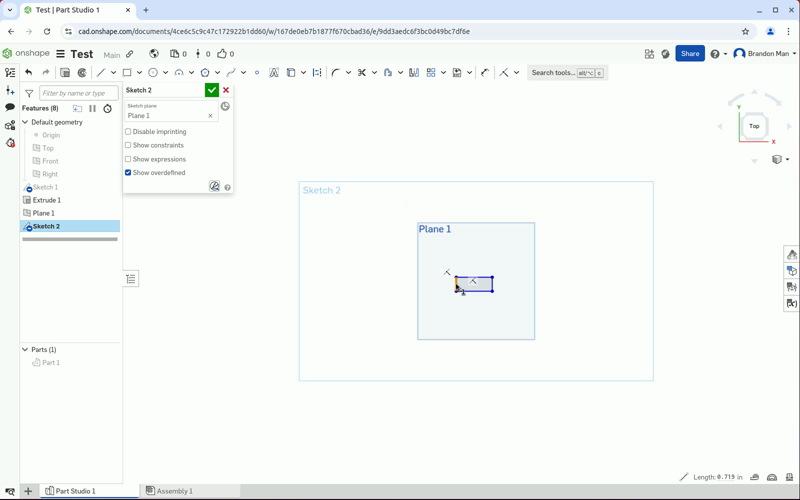
scroll(-6)
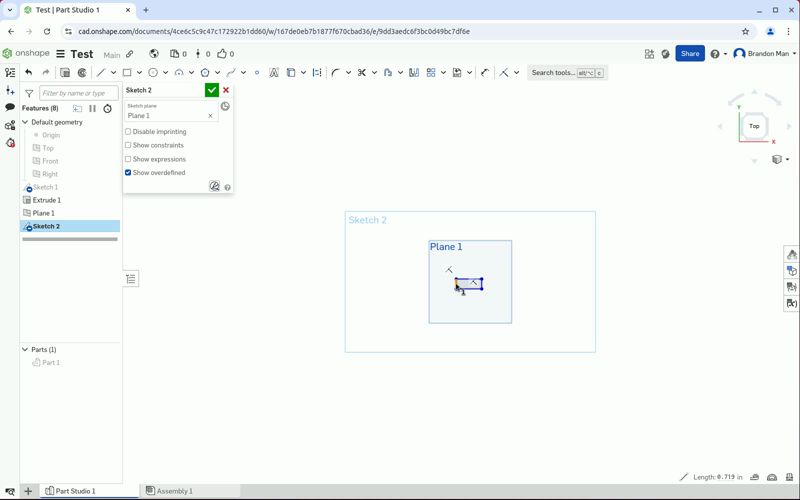
scroll(-6)
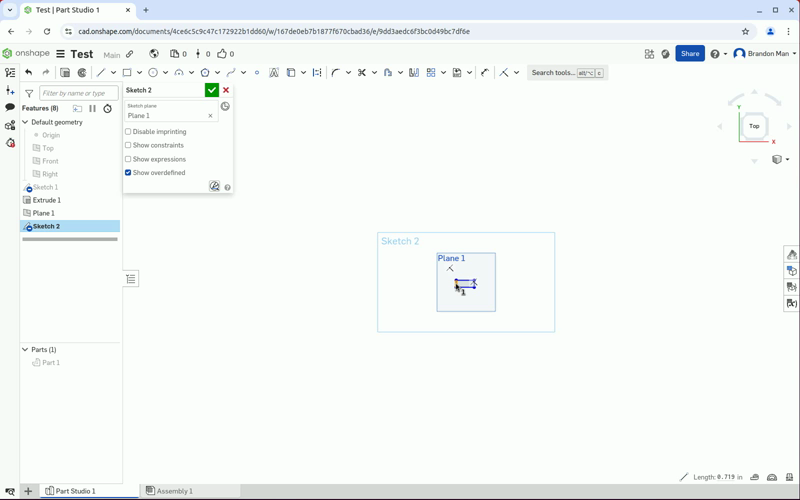
scroll(-6)
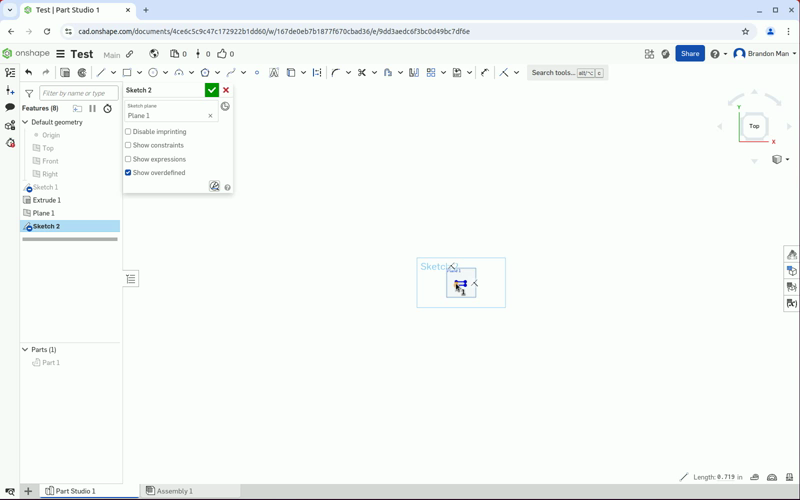
mouse_move(73, 352)
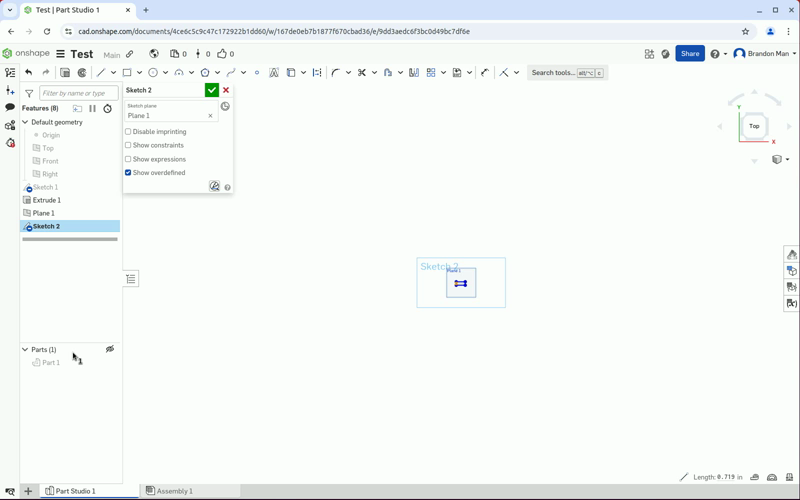
key(shift+y)
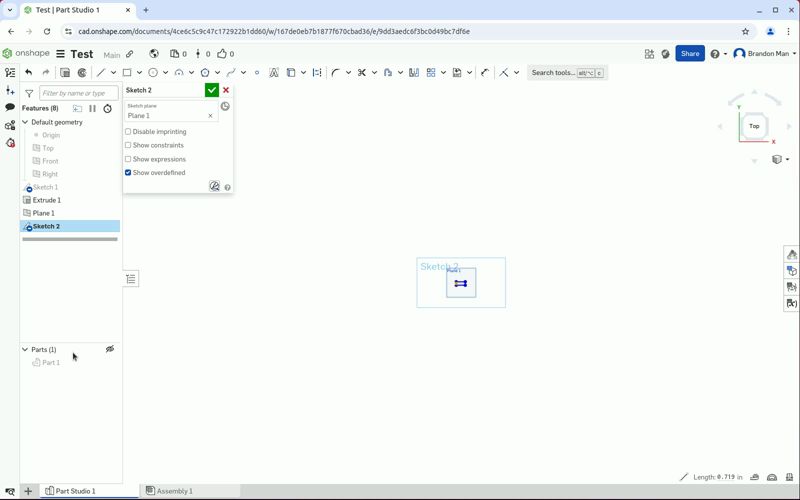
key(shift+e)
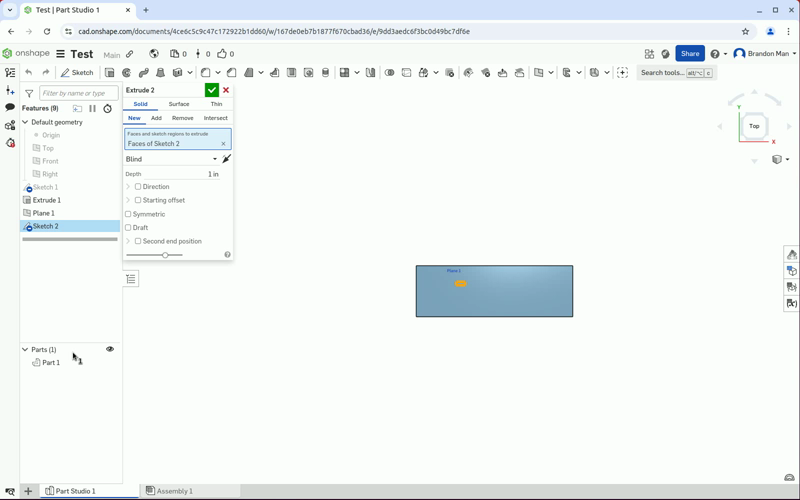
mouse_move(143, 106)
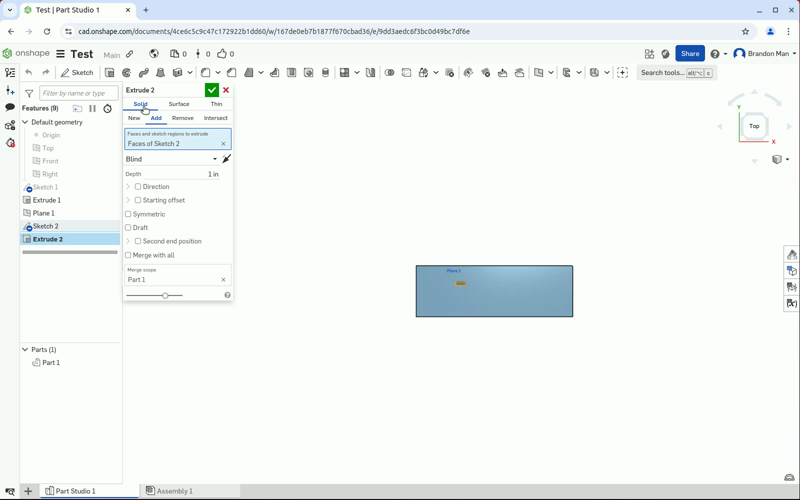
click(143, 106)
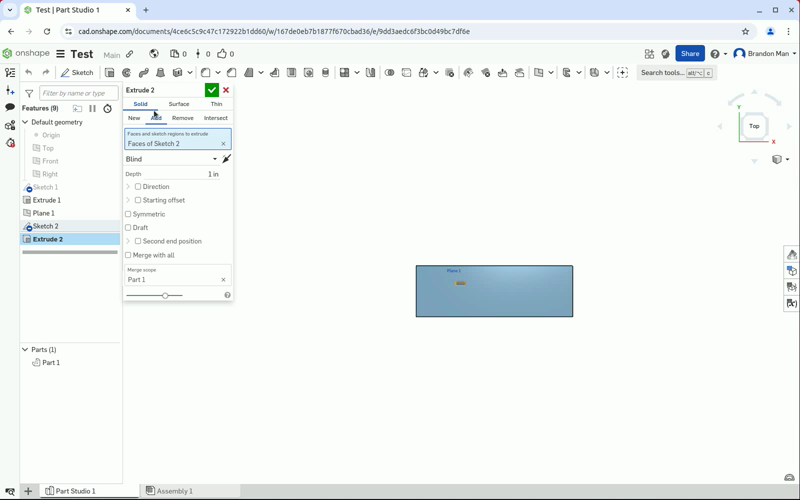
mouse_move(186, 120)
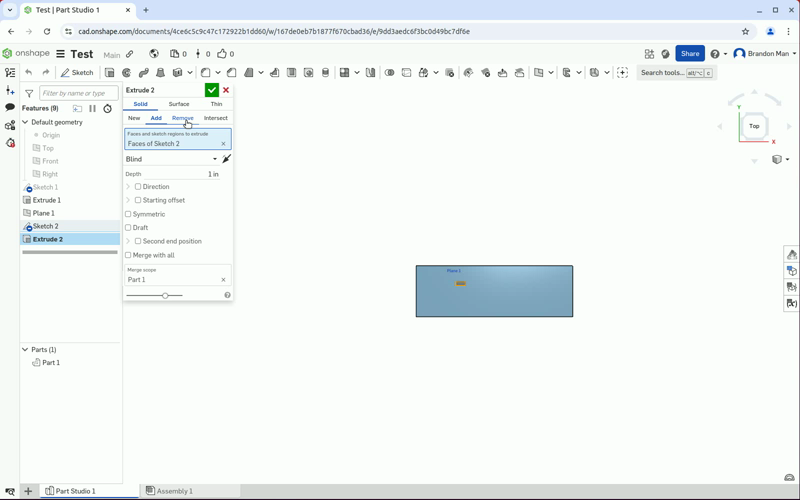
click(186, 120)
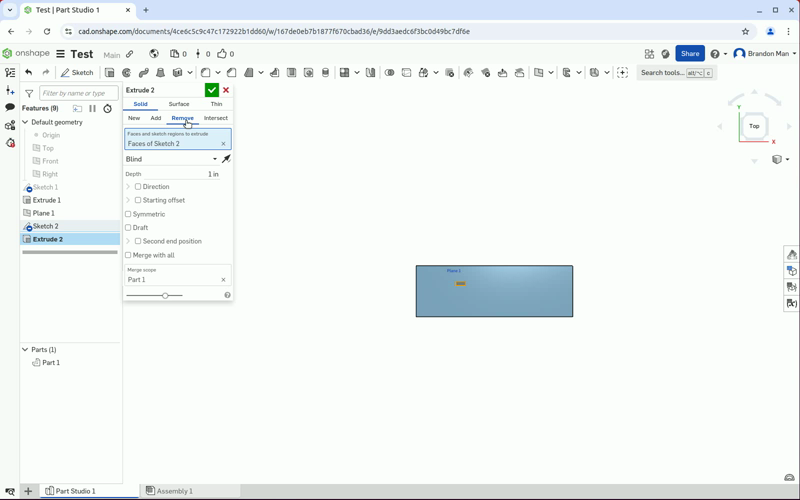
key(tab, 4)
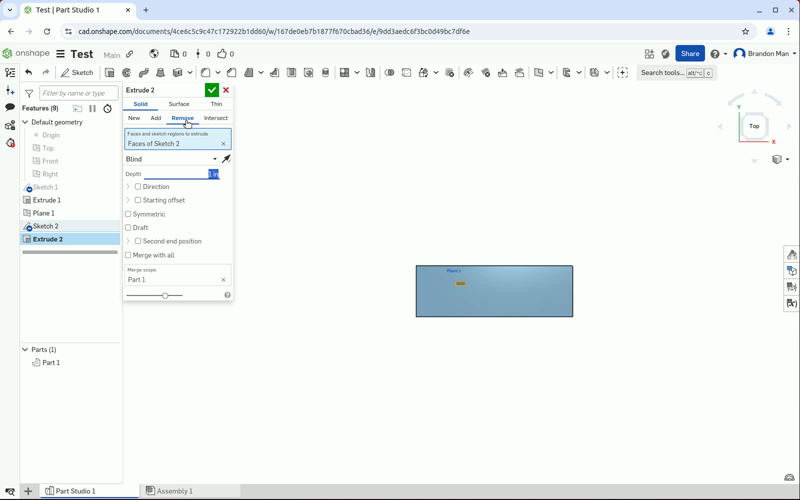
text(4.092)
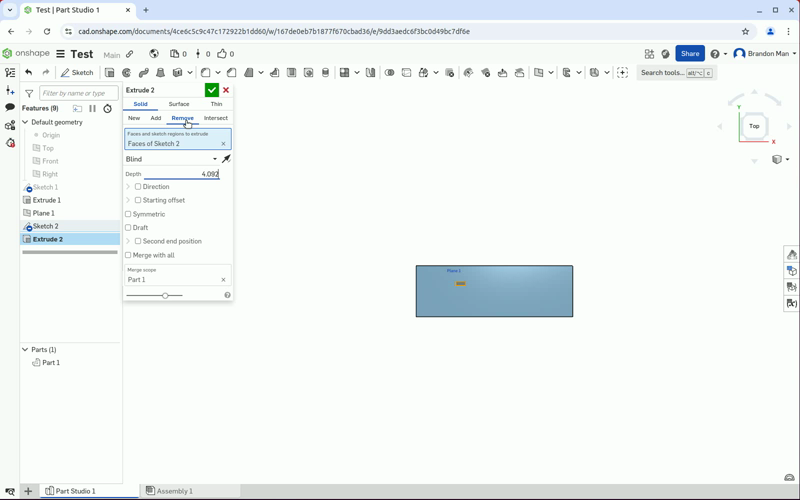
key(tab, 6)
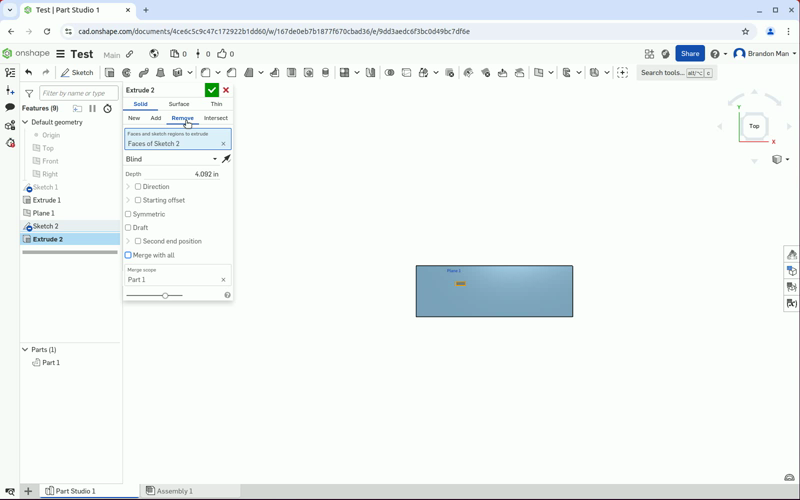
key(space)
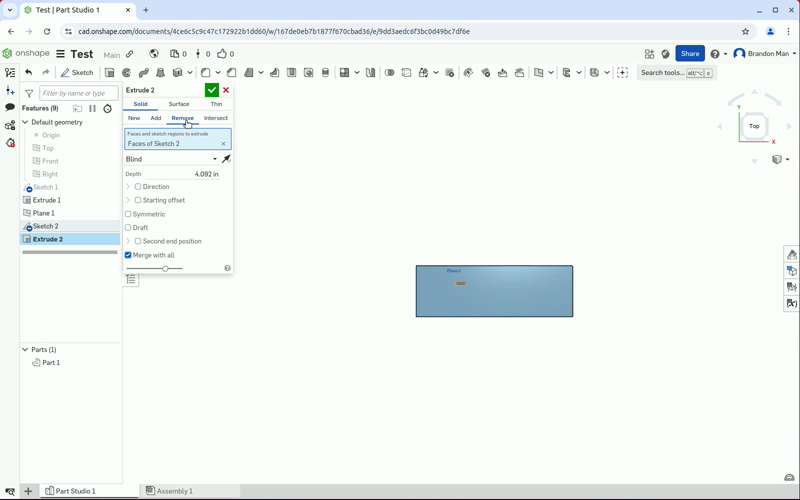
key(enter)
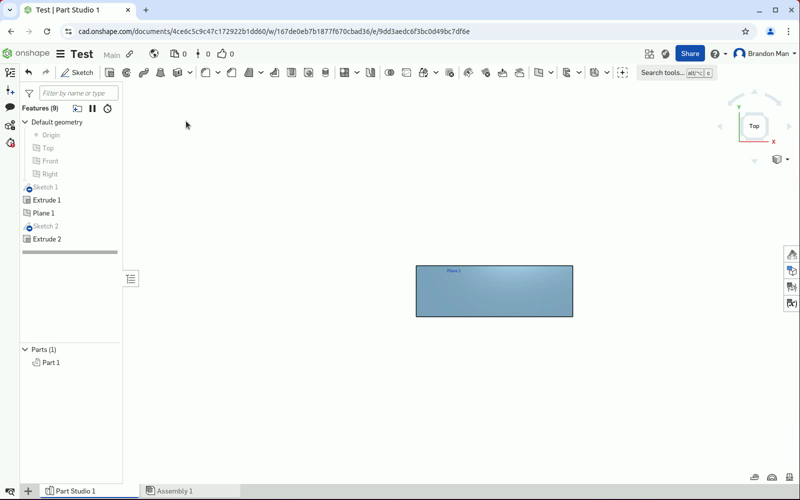
key(shift+h)
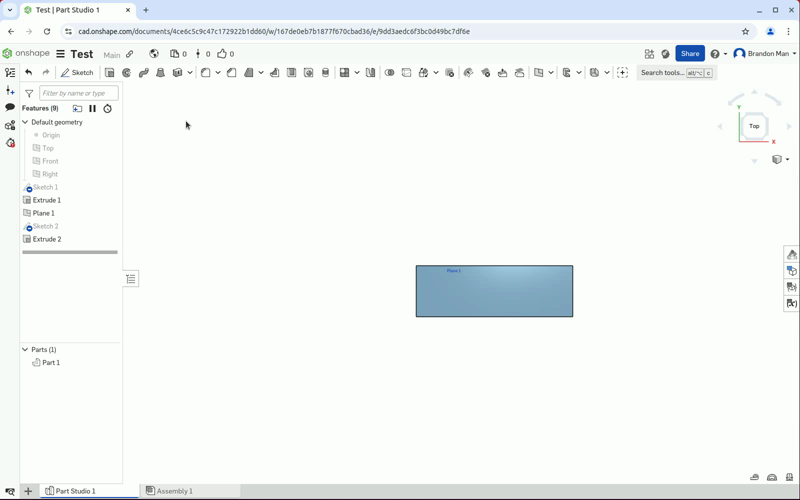
key(shift+h)
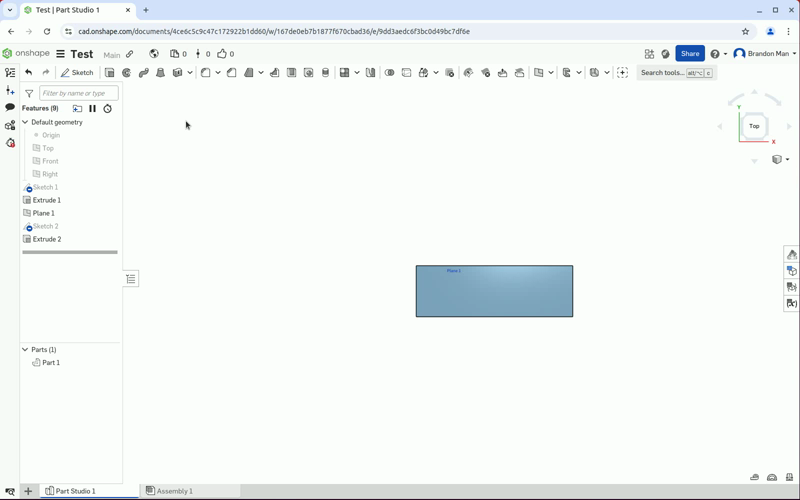
mouse_move(73, 189)
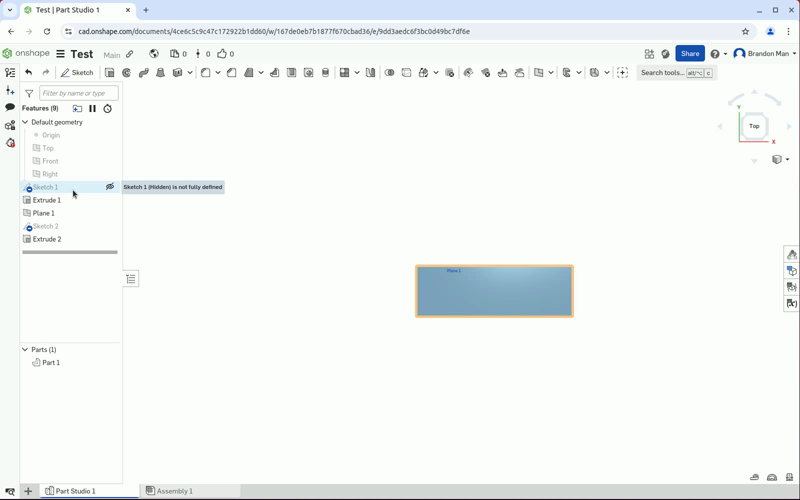
click(73, 189)
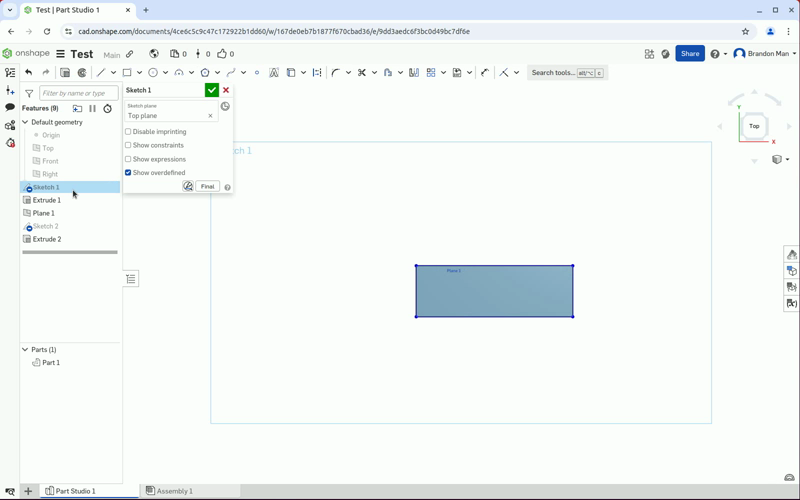
mouse_move(229, 92)
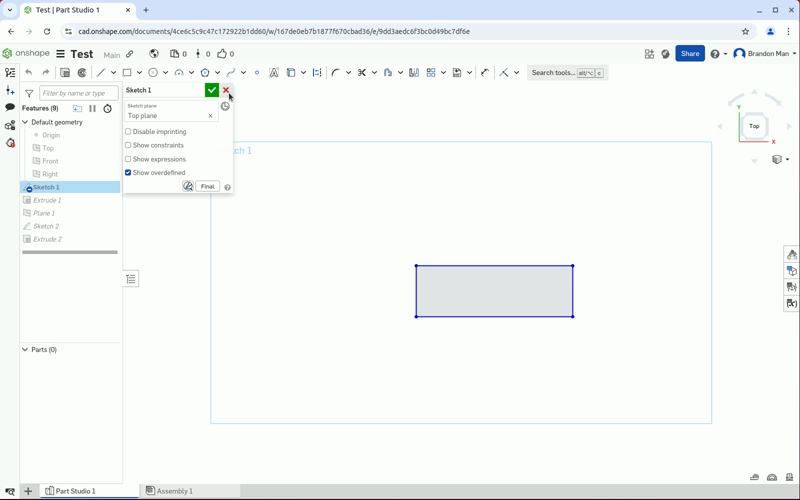
click(229, 92)
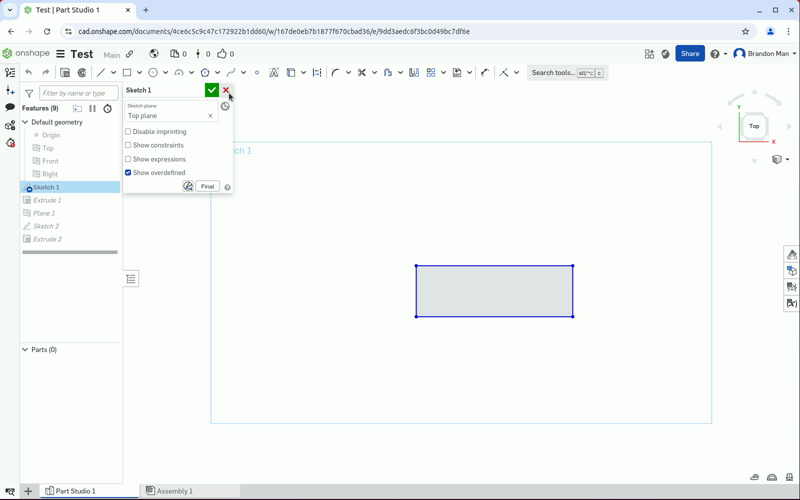
key(shift+s)
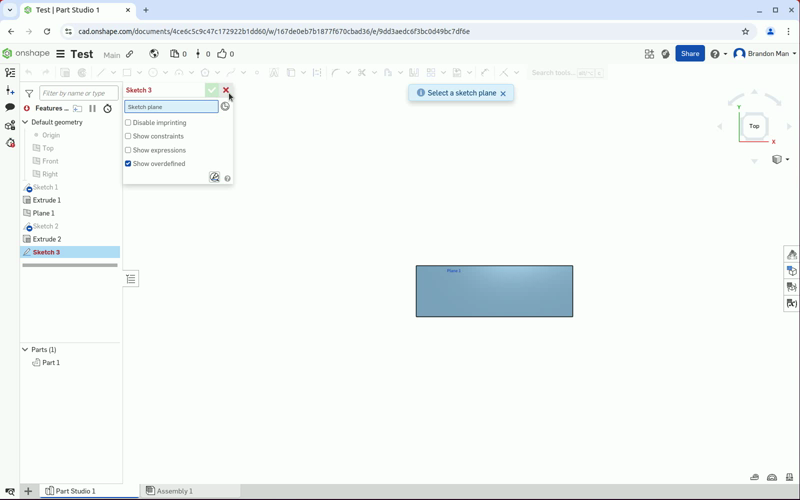
mouse_move(73, 215)
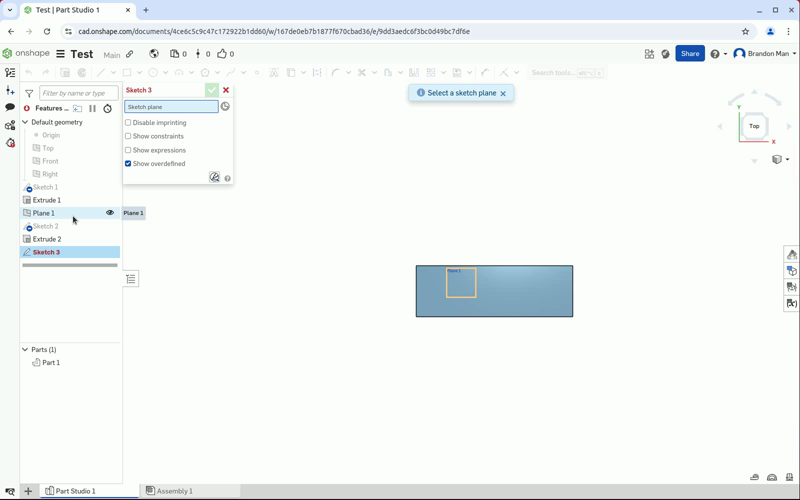
click(73, 215)
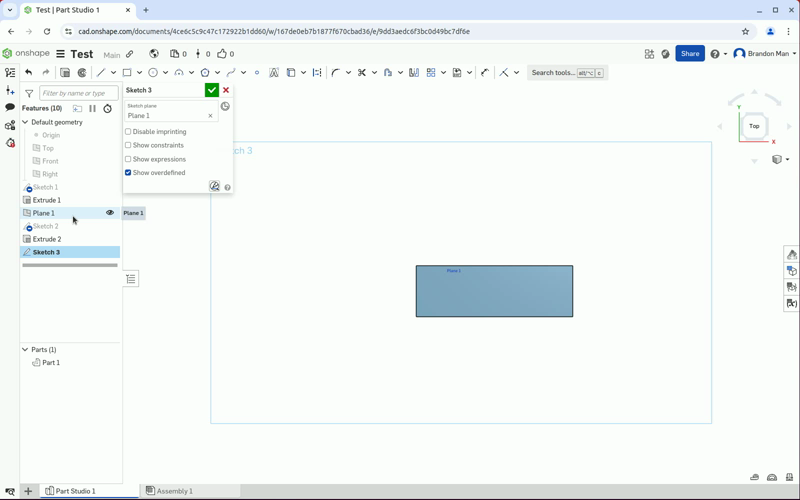
mouse_move(73, 352)
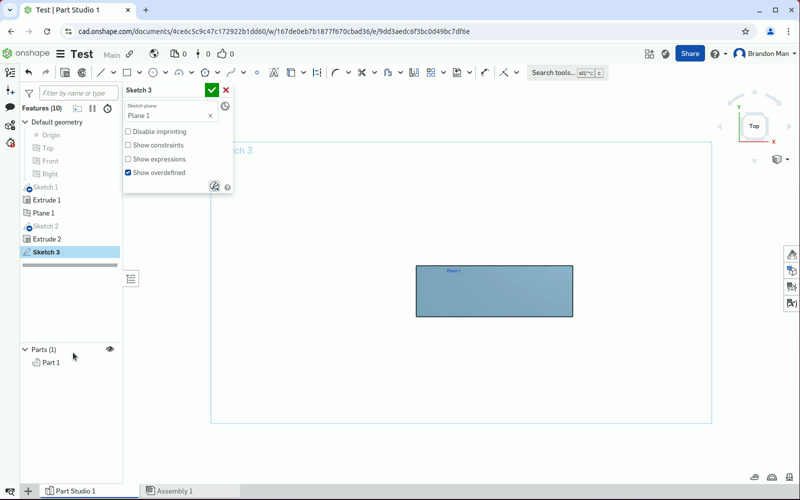
key(y)
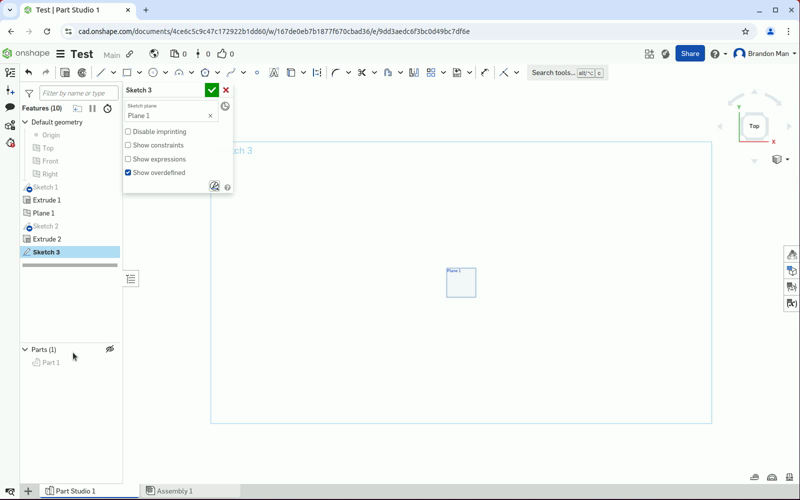
key(l)
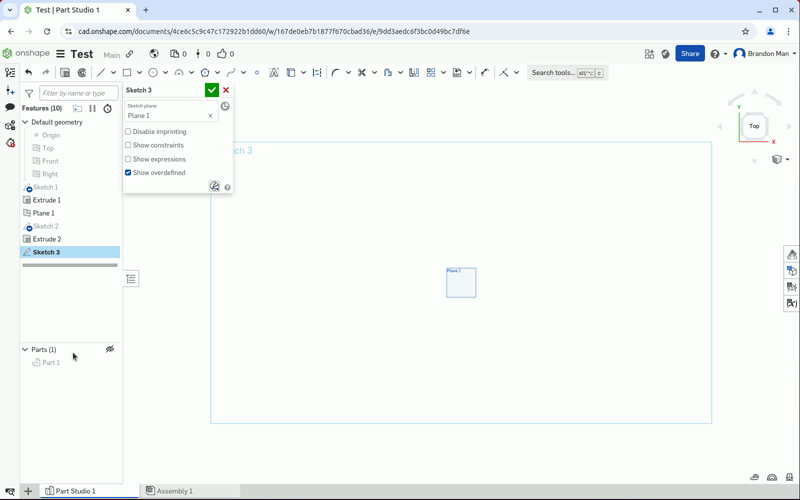
key_down(shift)
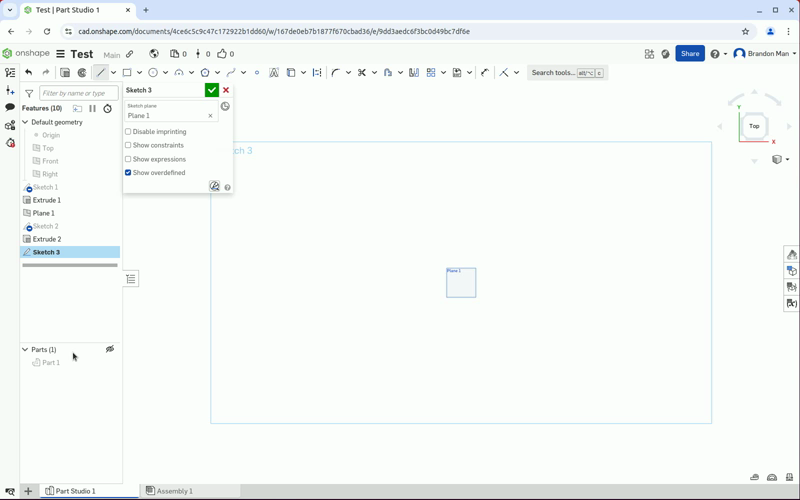
mouse_move(456, 298)
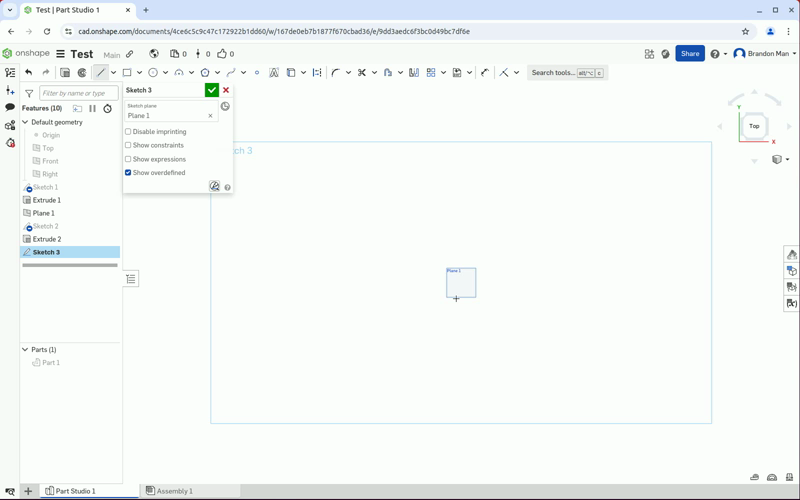
click(456, 298)
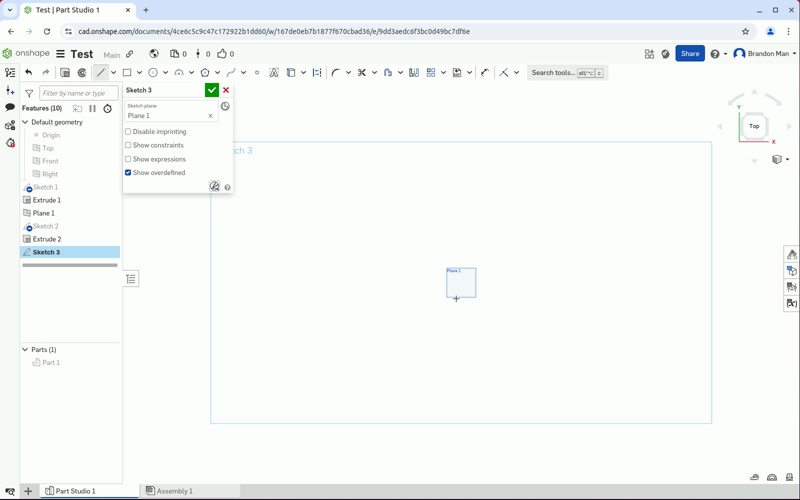
key_up(shift)
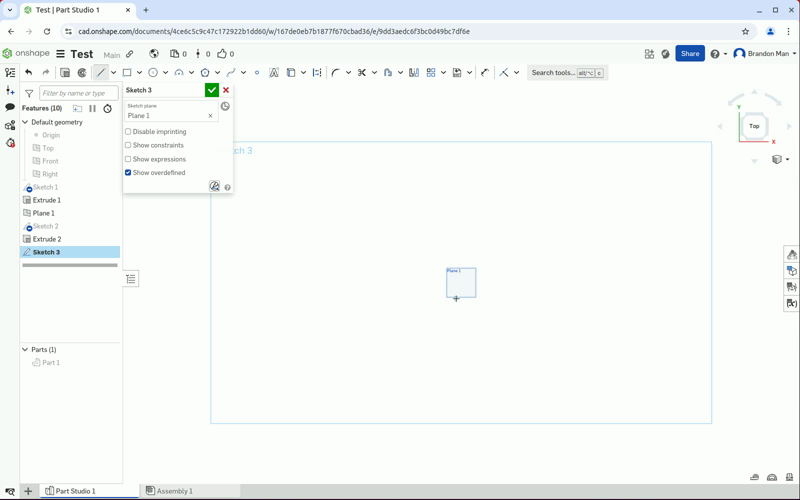
key_down(shift)
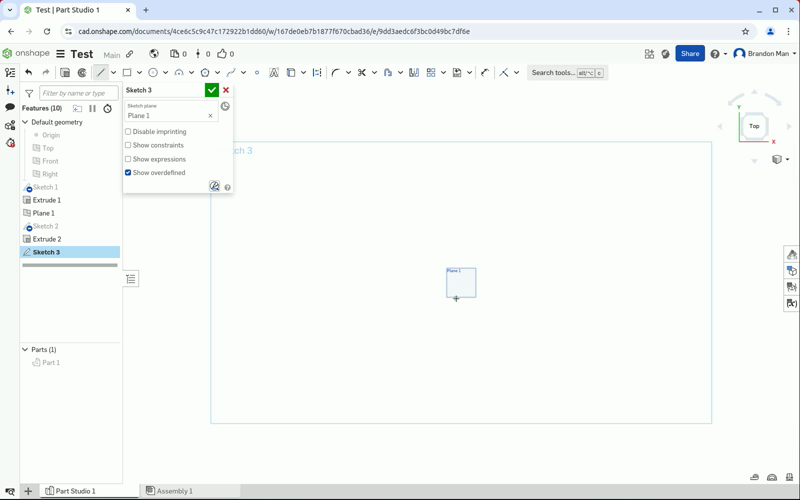
mouse_move(486, 298)
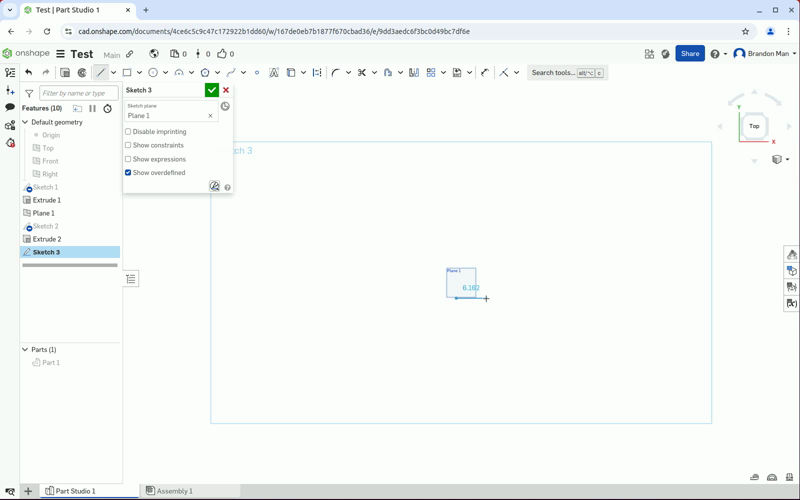
mouse_move(465, 298)
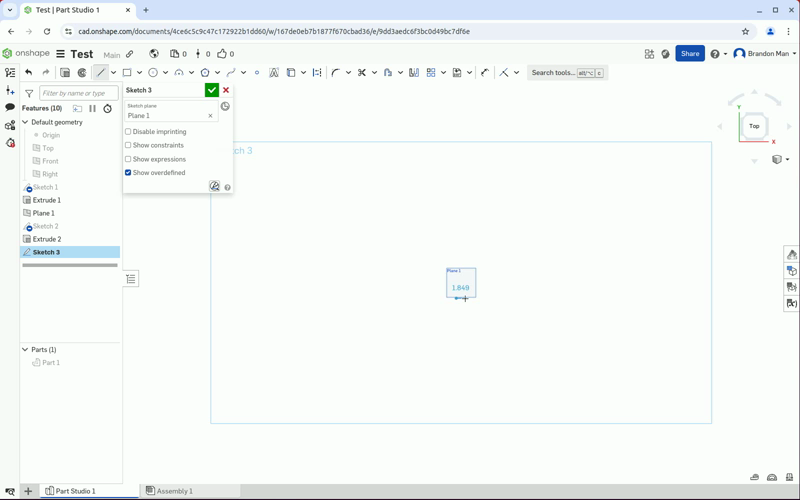
click(465, 298)
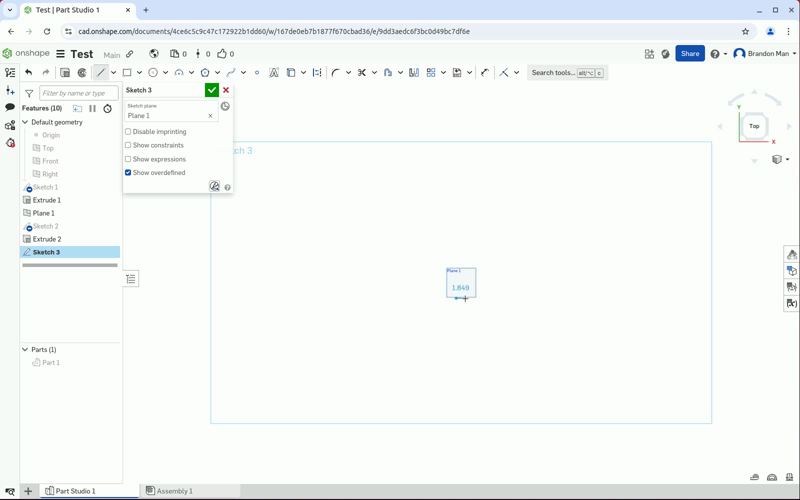
key_up(shift)
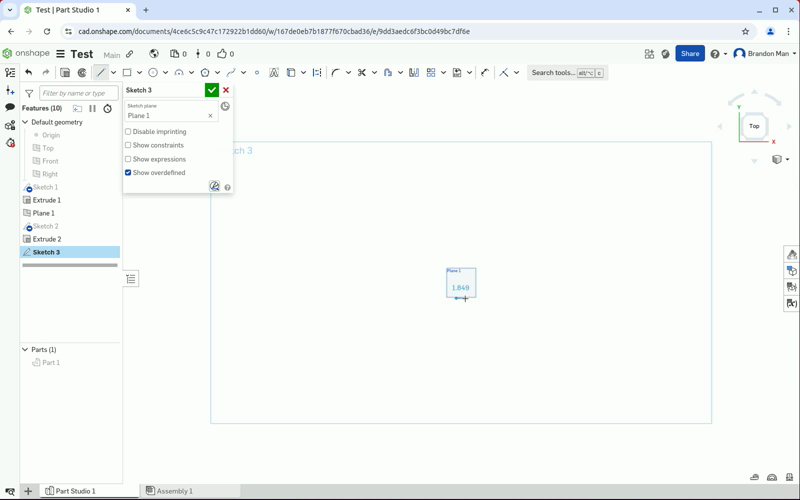
key_down(shift)
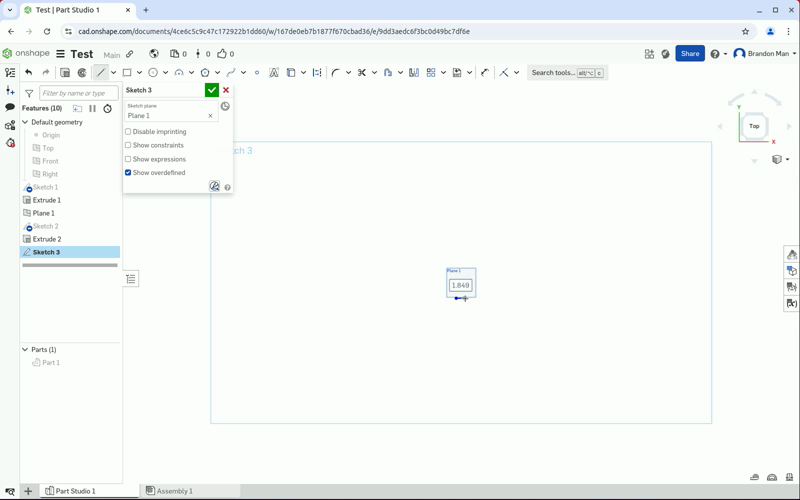
mouse_move(495, 298)
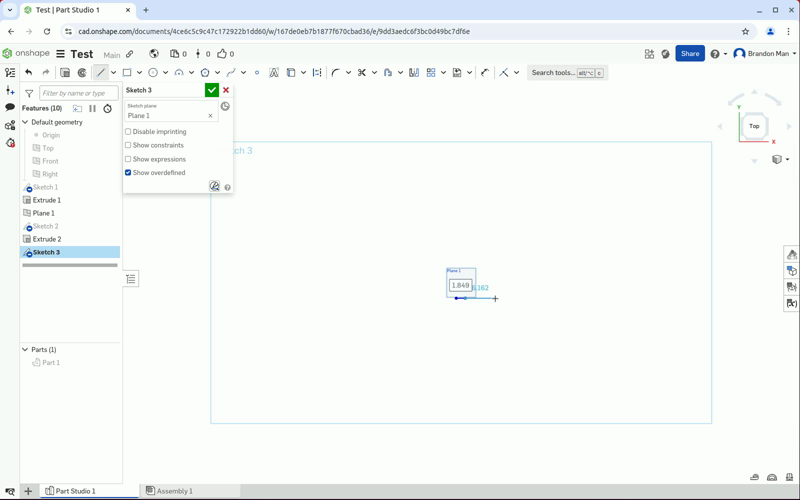
mouse_move(465, 294)
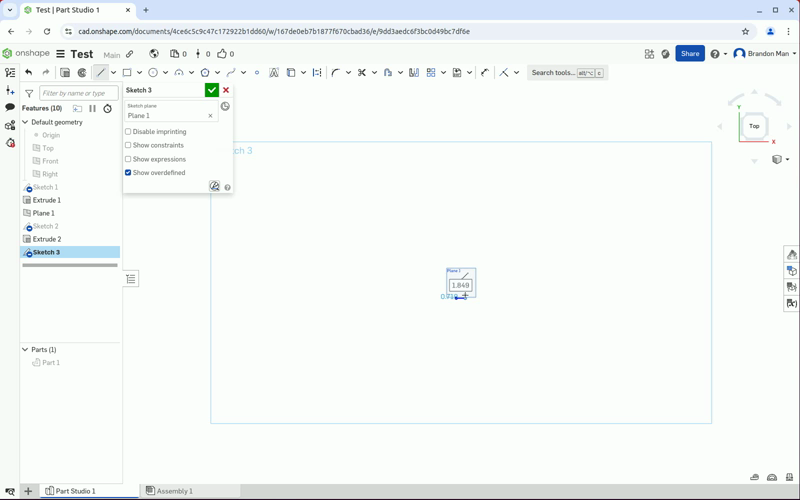
scroll(6)
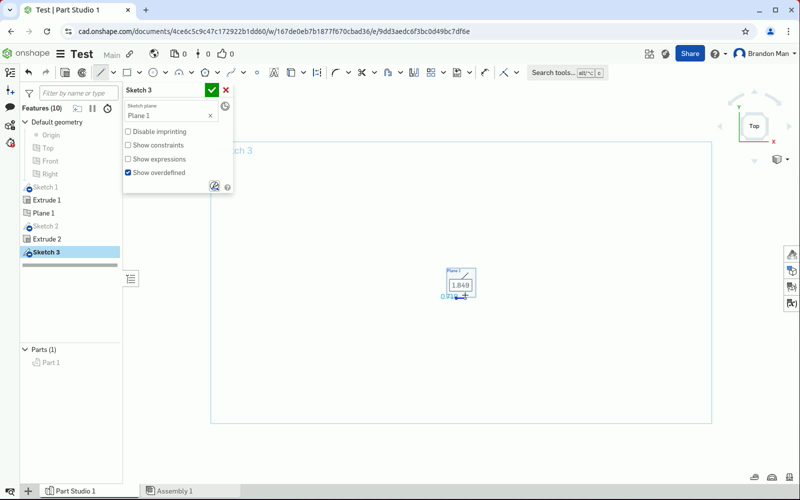
scroll(6)
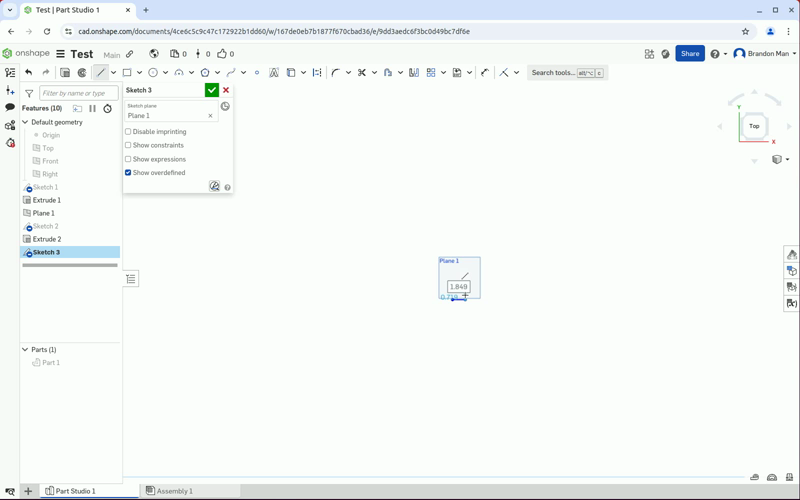
scroll(6)
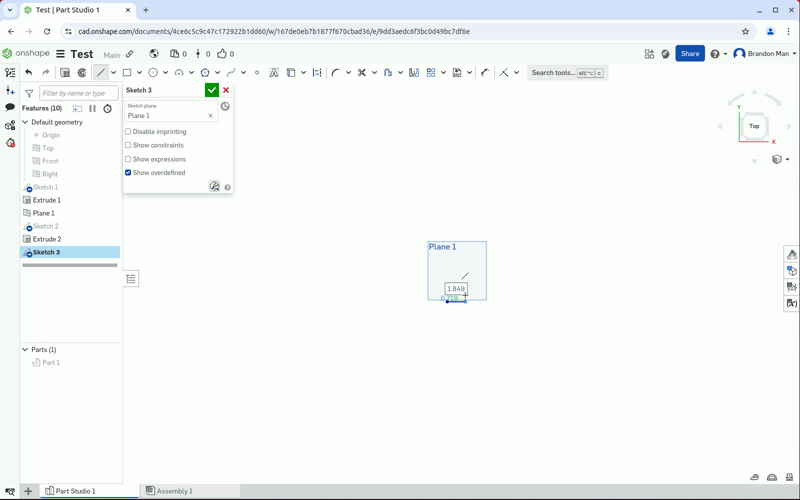
scroll(6)
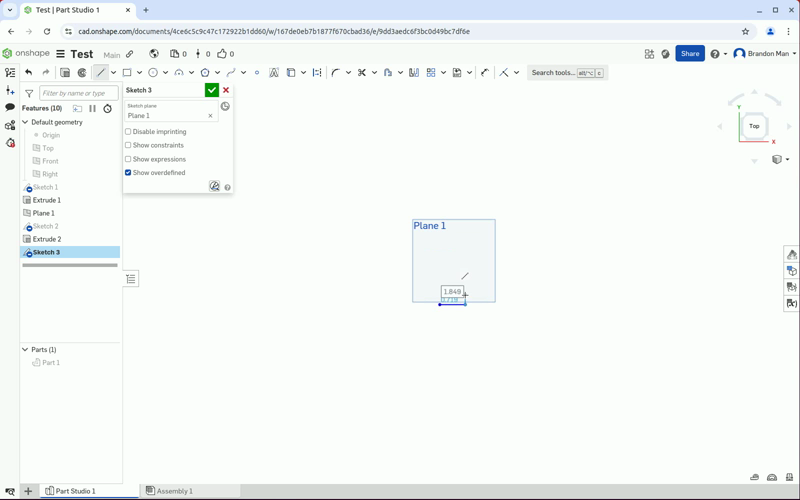
scroll(6)
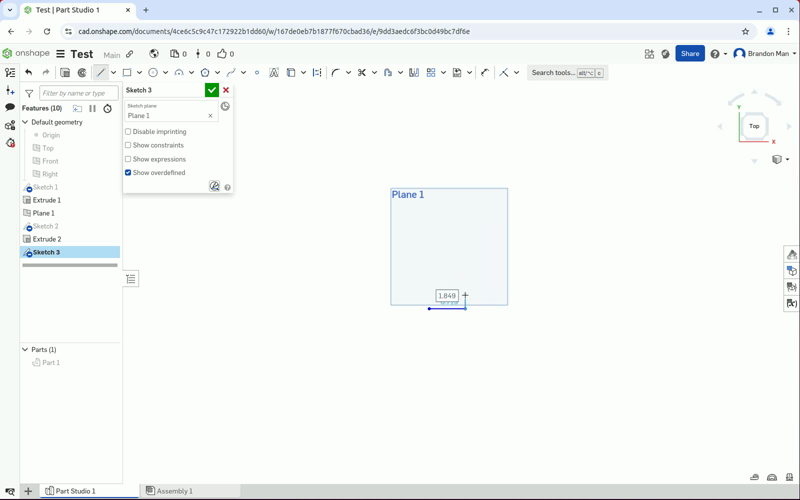
scroll(6)
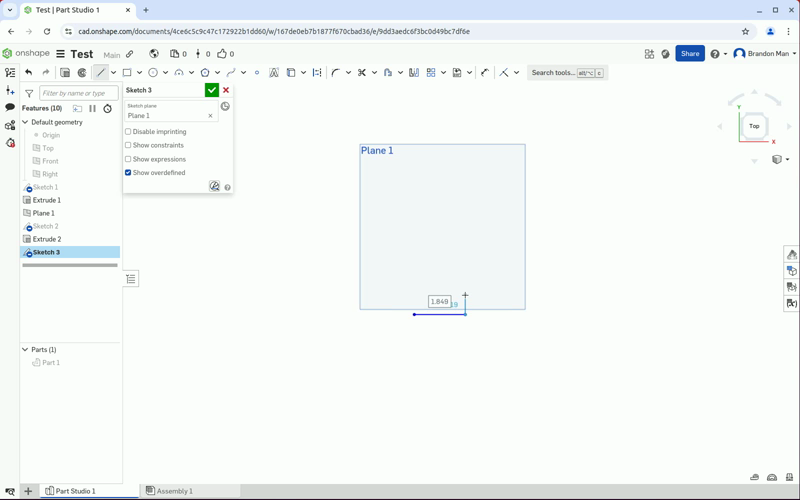
scroll(6)
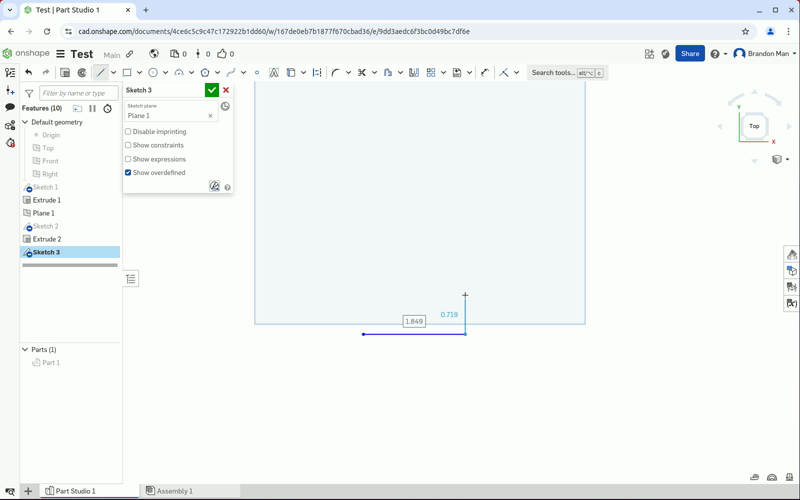
click(465, 294)
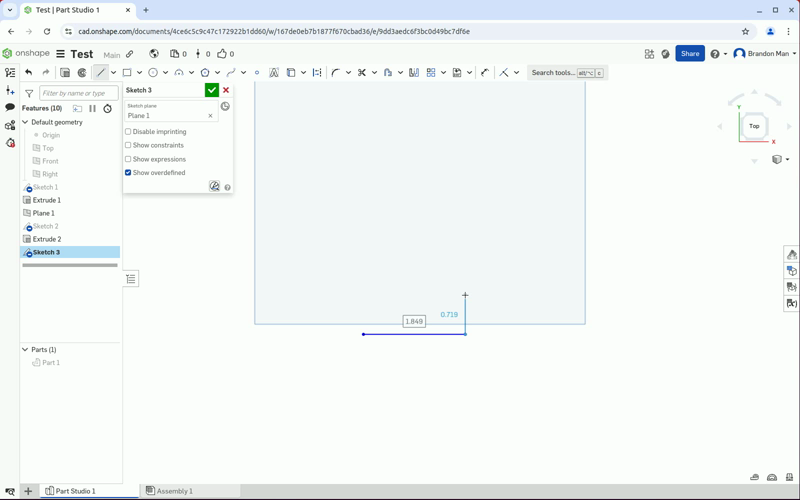
scroll(-6)
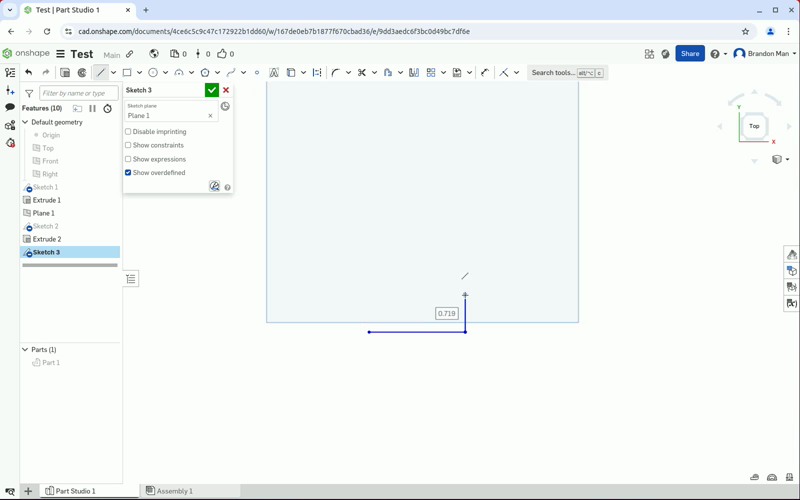
scroll(-6)
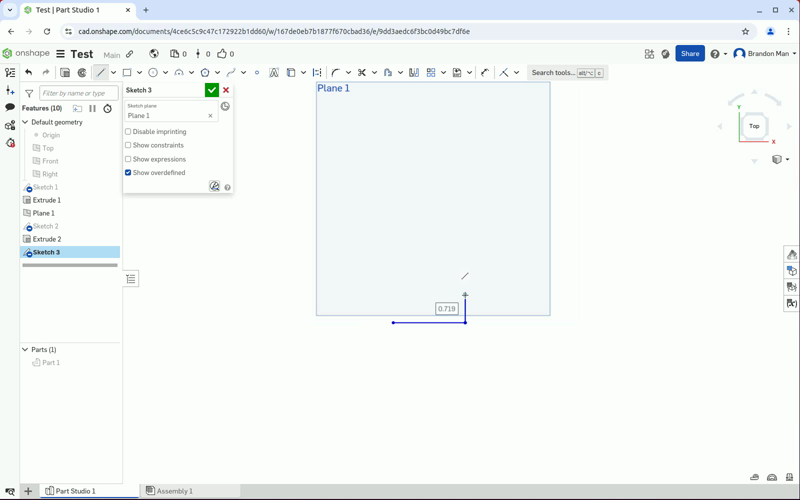
scroll(-6)
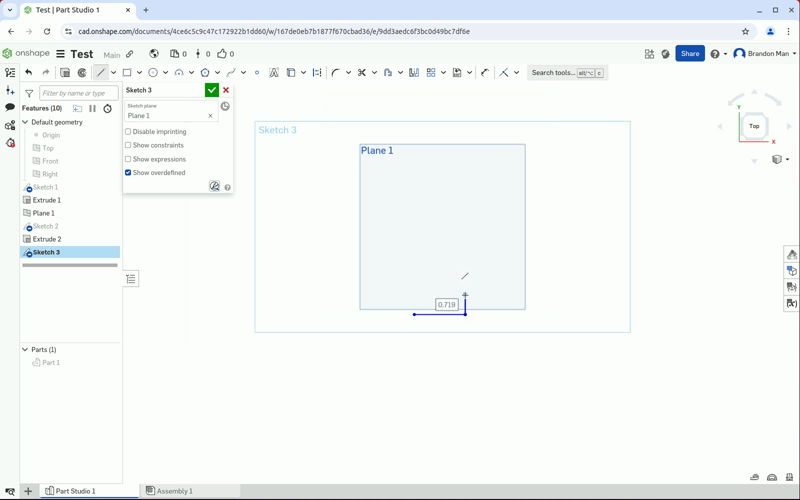
scroll(-6)
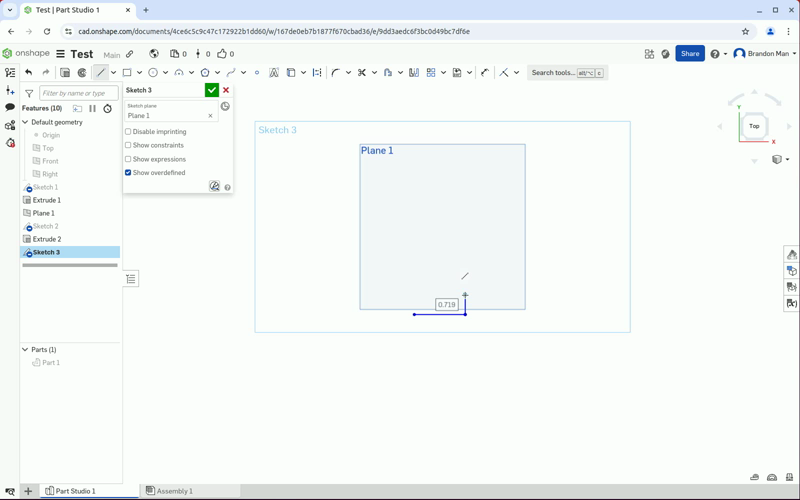
scroll(-6)
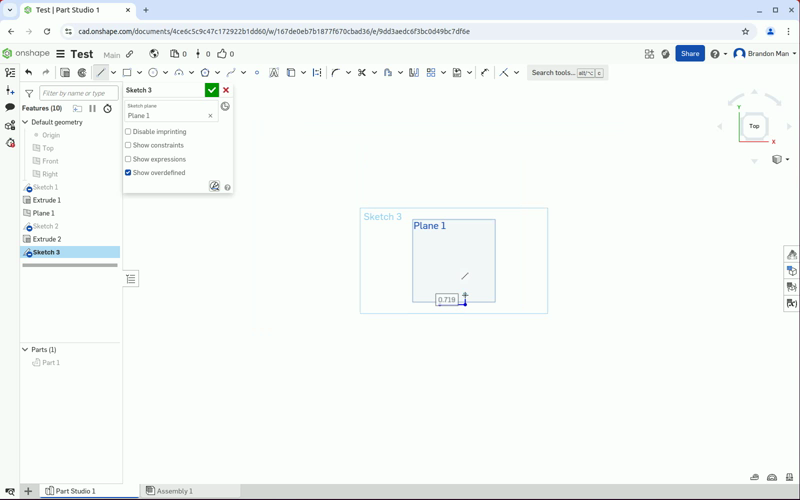
scroll(-6)
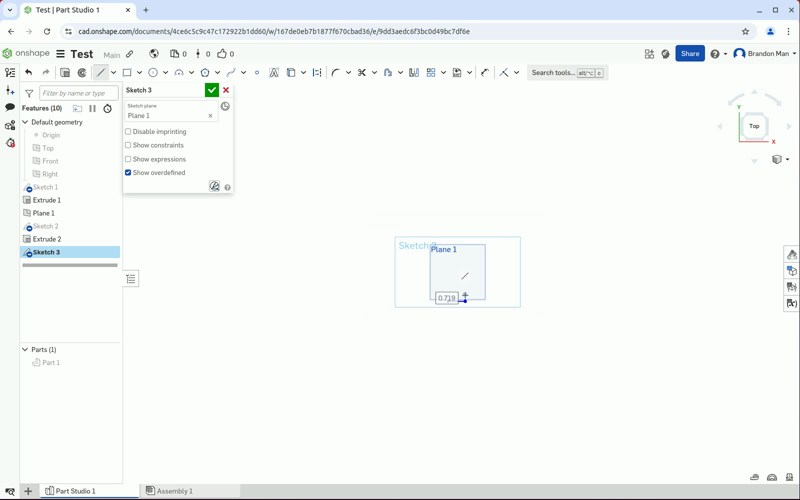
scroll(-6)
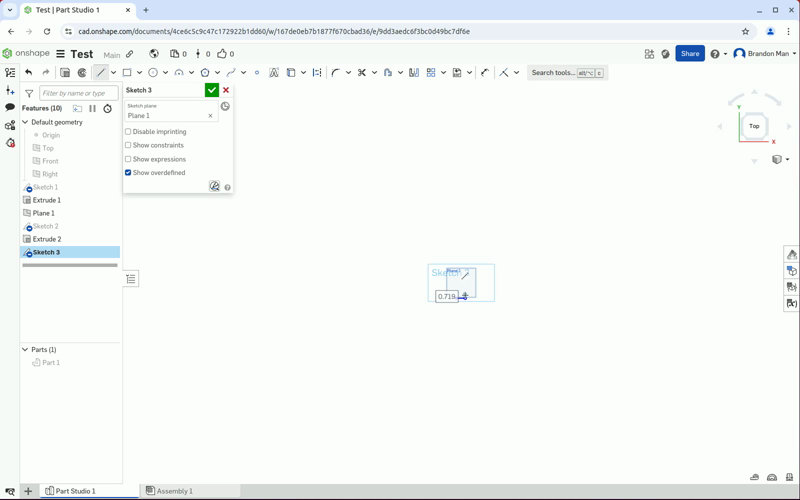
key_up(shift)
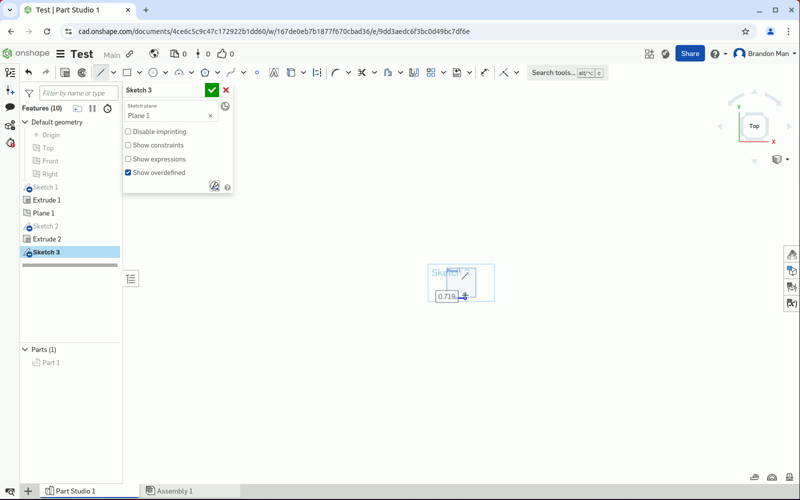
key_down(shift)
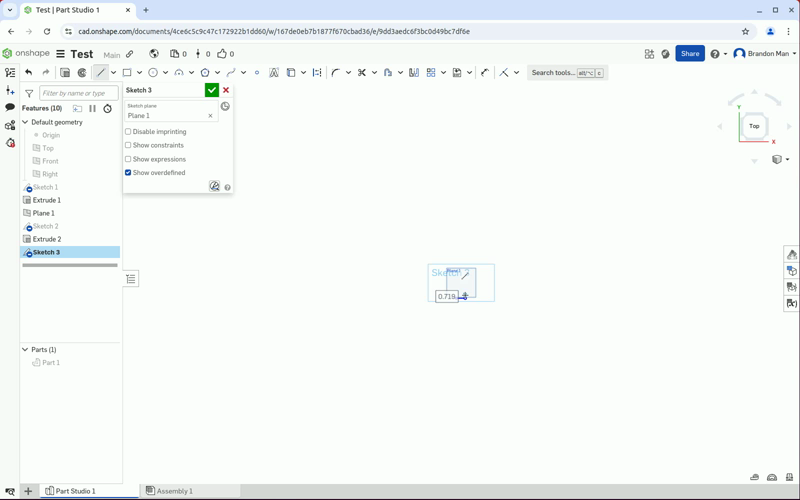
mouse_move(495, 294)
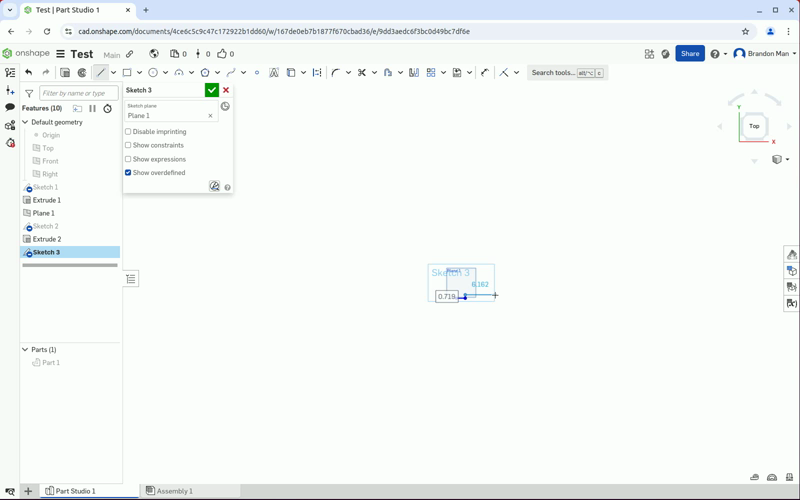
mouse_move(456, 294)
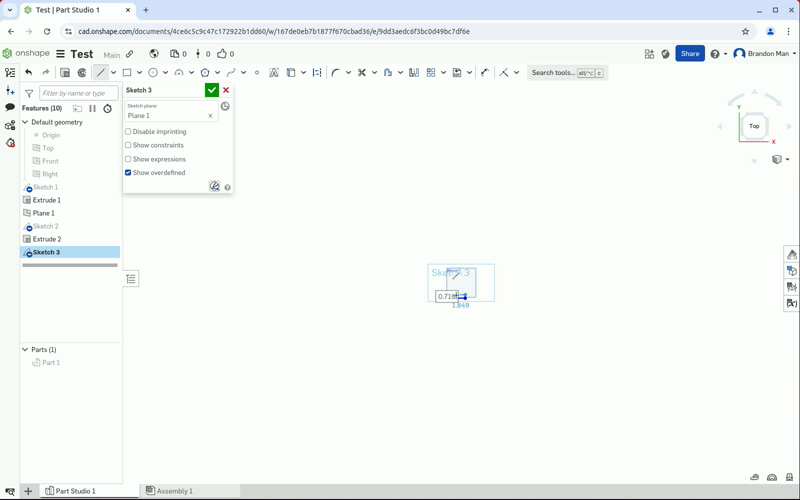
scroll(6)
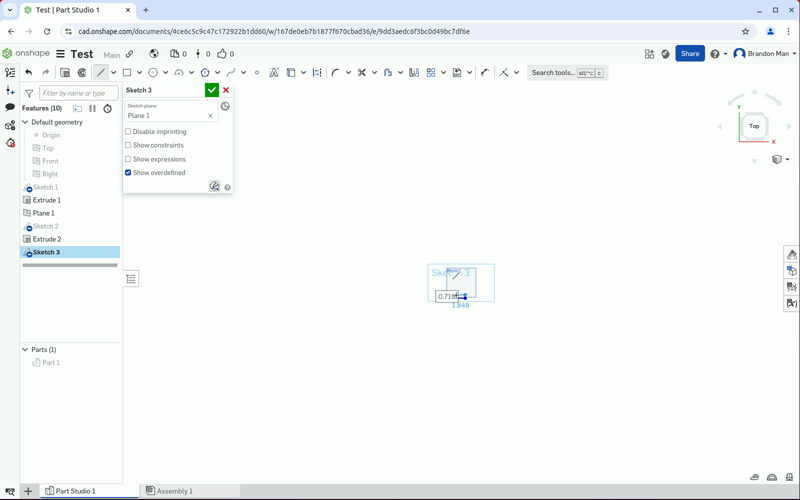
scroll(6)
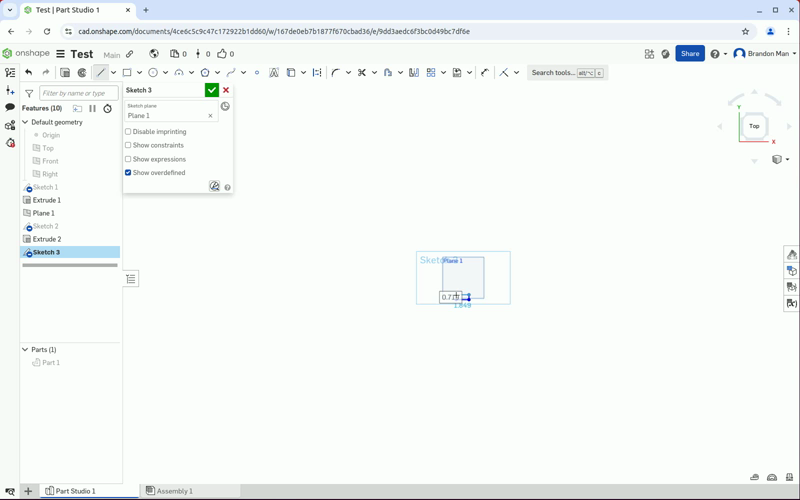
scroll(6)
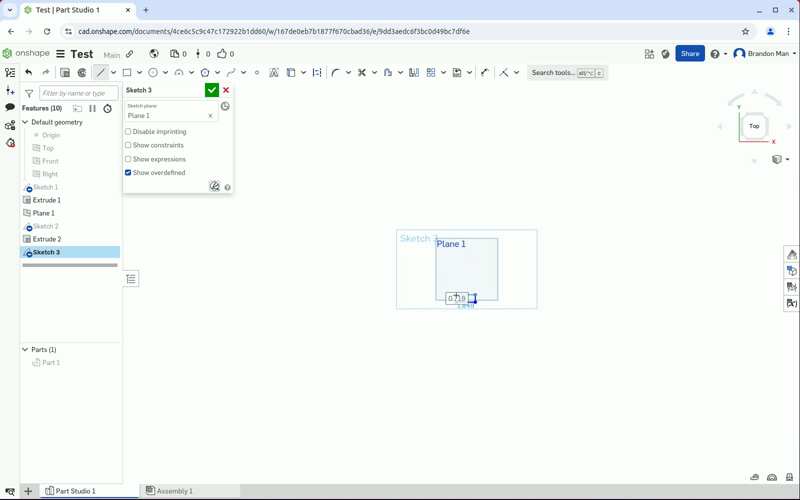
scroll(6)
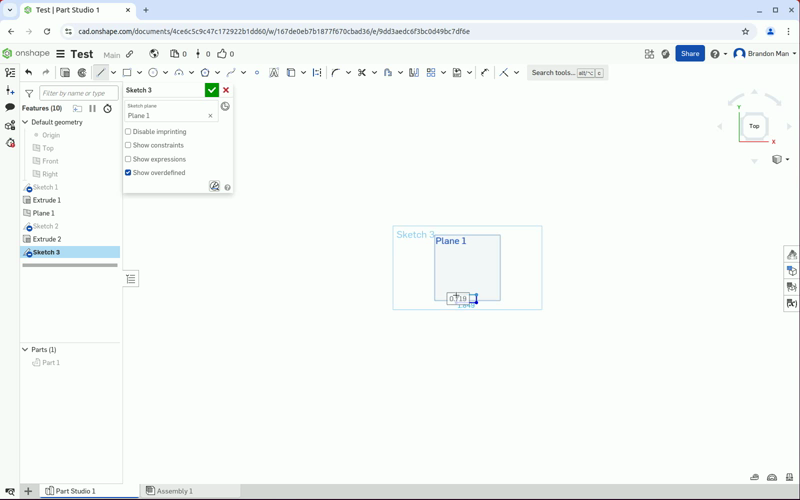
scroll(6)
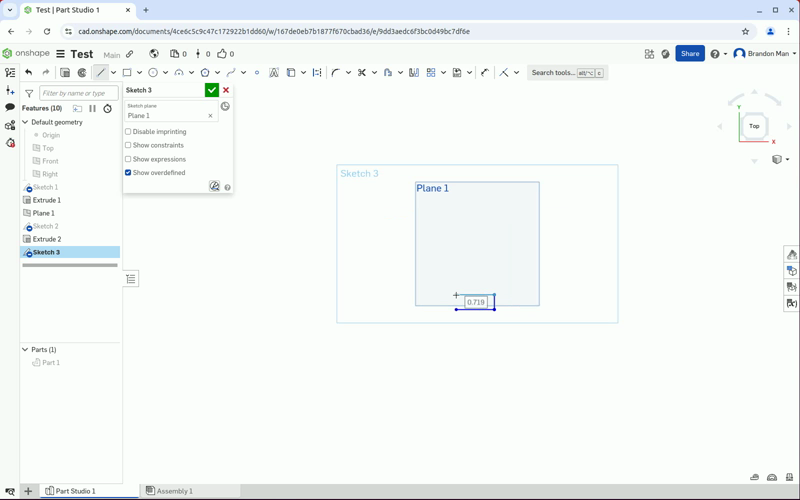
scroll(6)
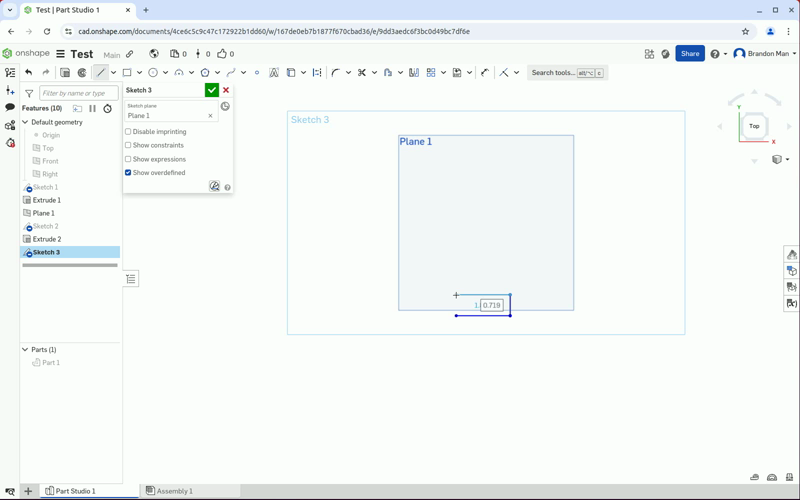
scroll(6)
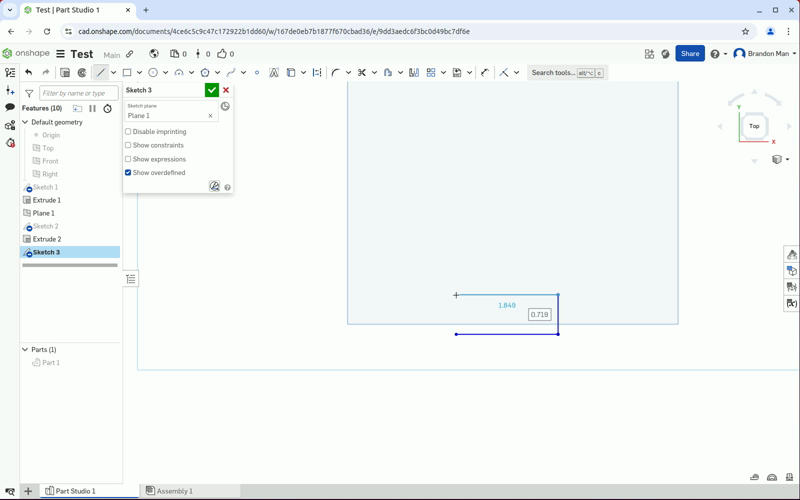
click(456, 294)
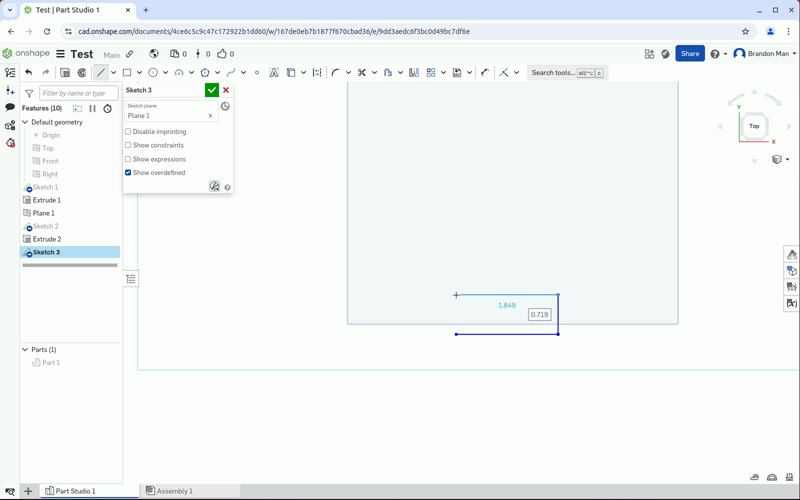
scroll(-6)
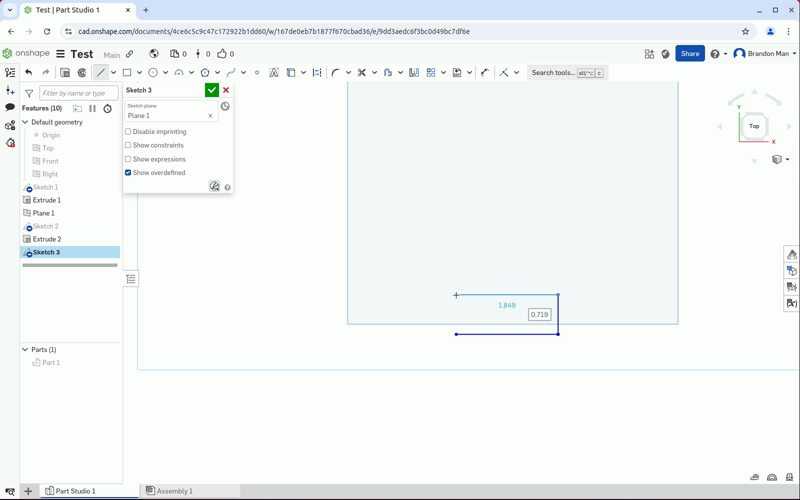
scroll(-6)
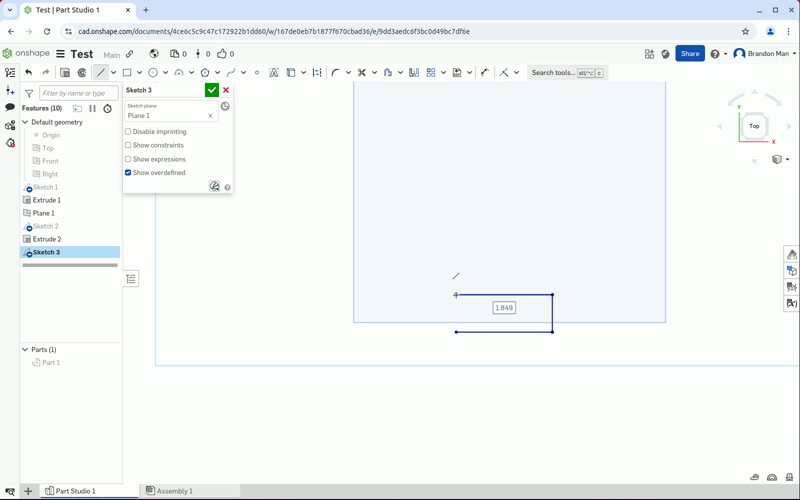
scroll(-6)
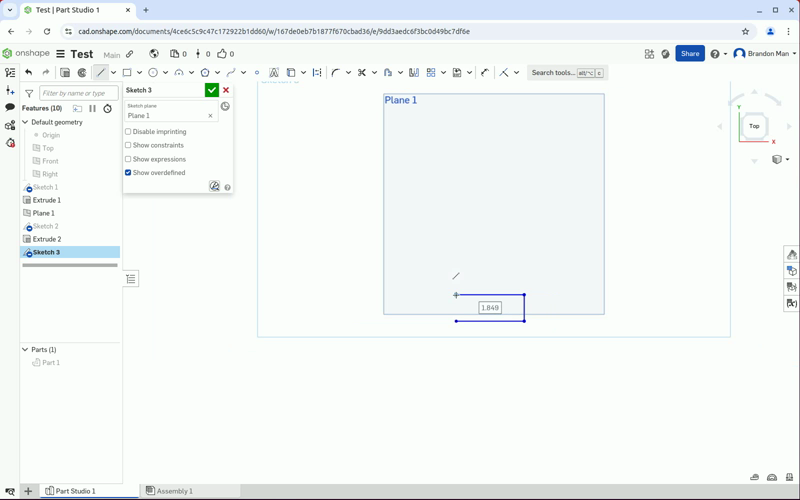
scroll(-6)
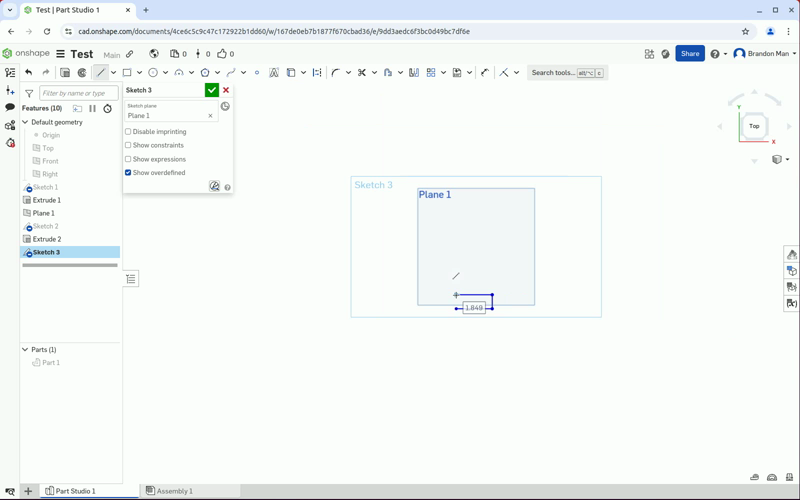
scroll(-6)
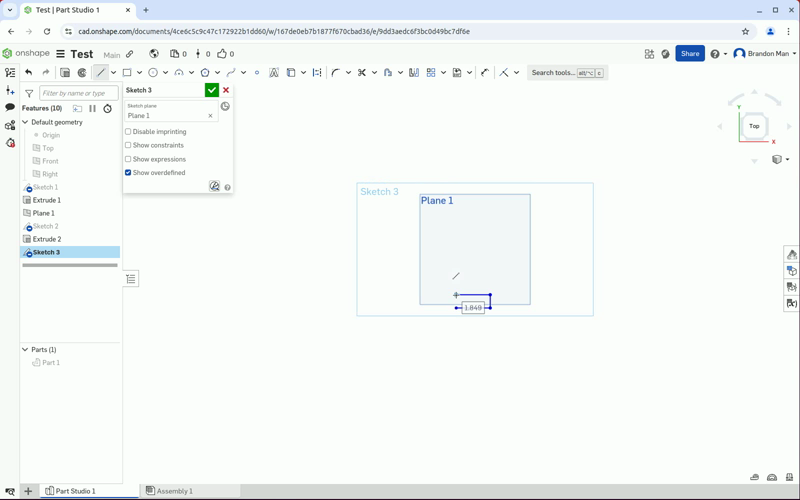
scroll(-6)
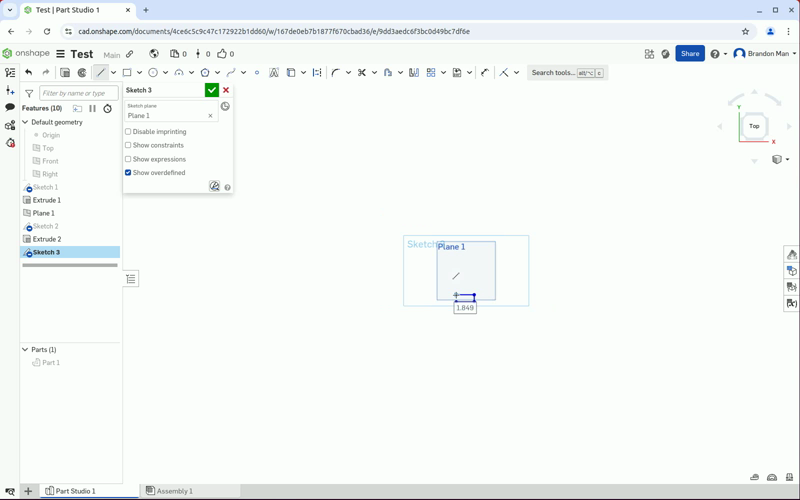
scroll(-6)
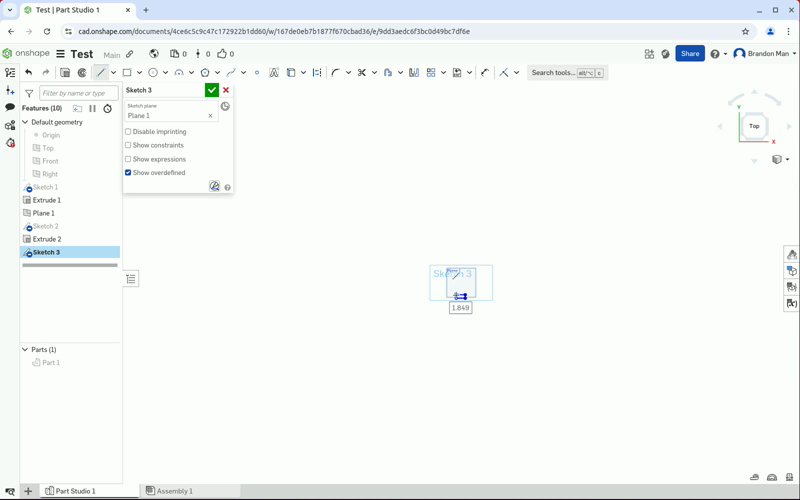
key_up(shift)
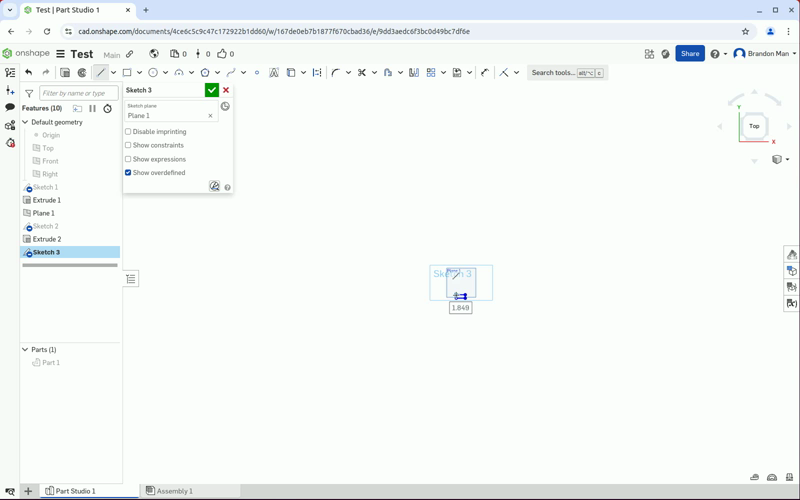
mouse_move(486, 294)
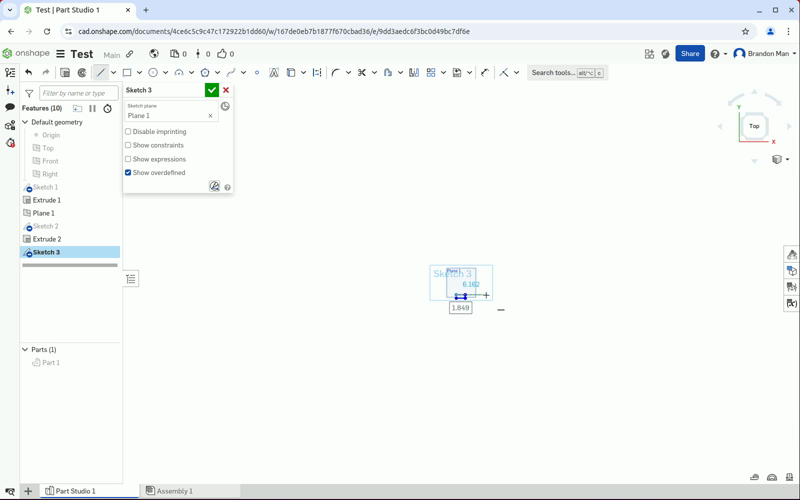
key_down(shift)
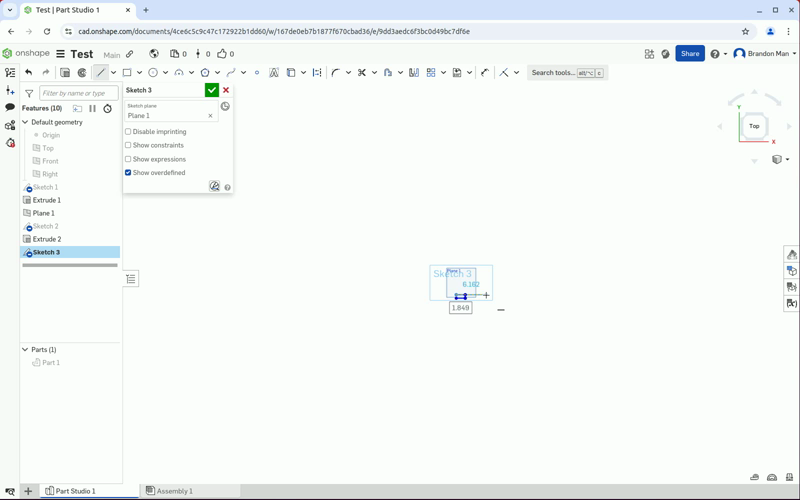
mouse_move(456, 298)
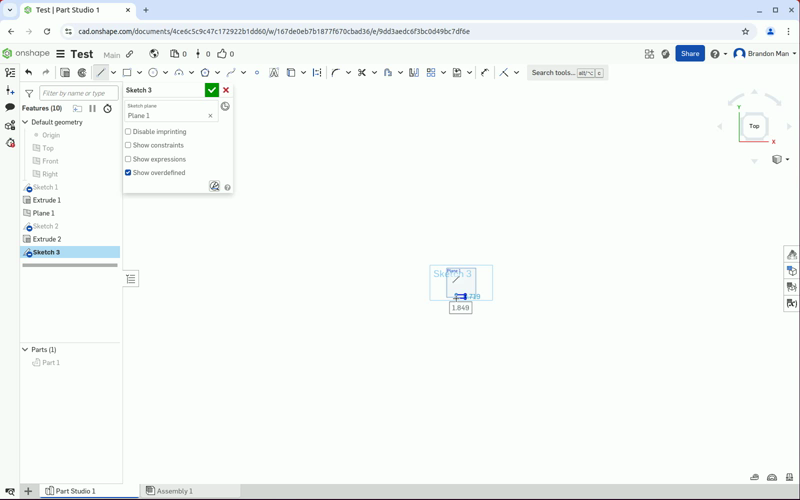
scroll(6)
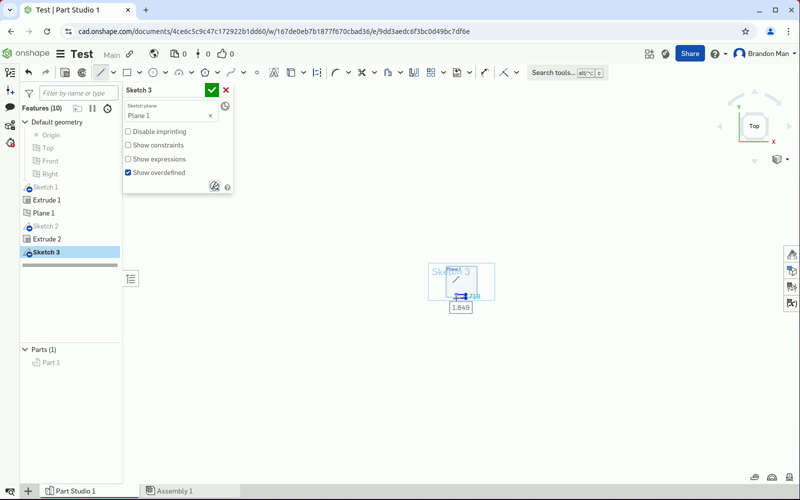
scroll(6)
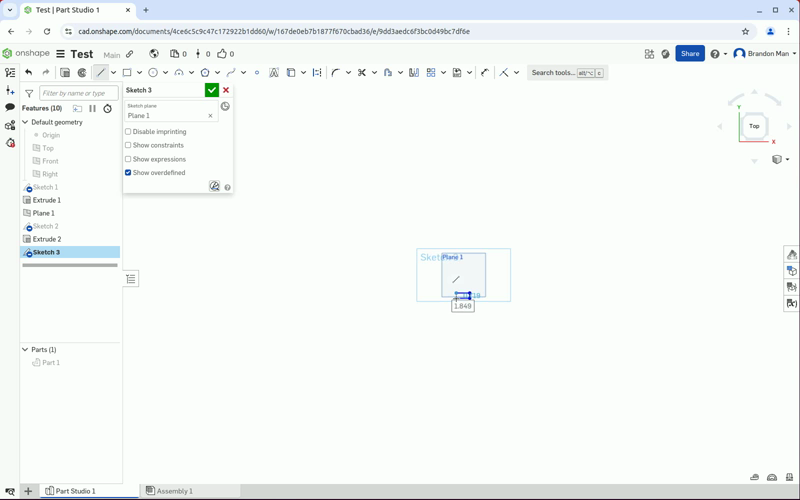
scroll(6)
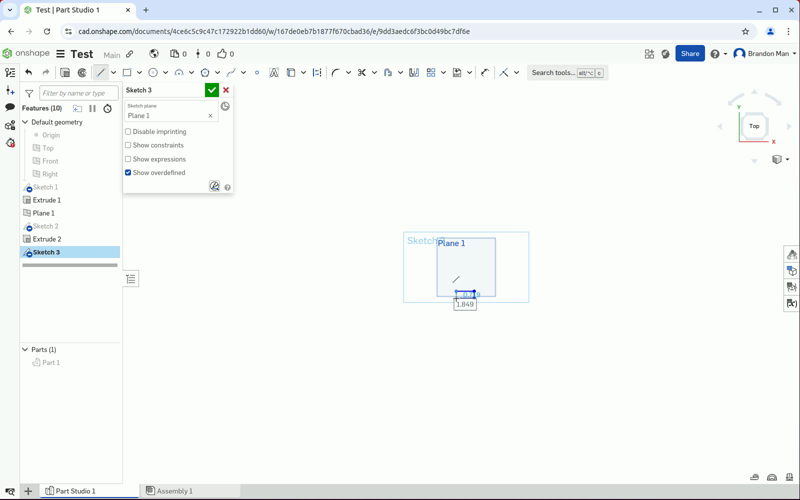
scroll(6)
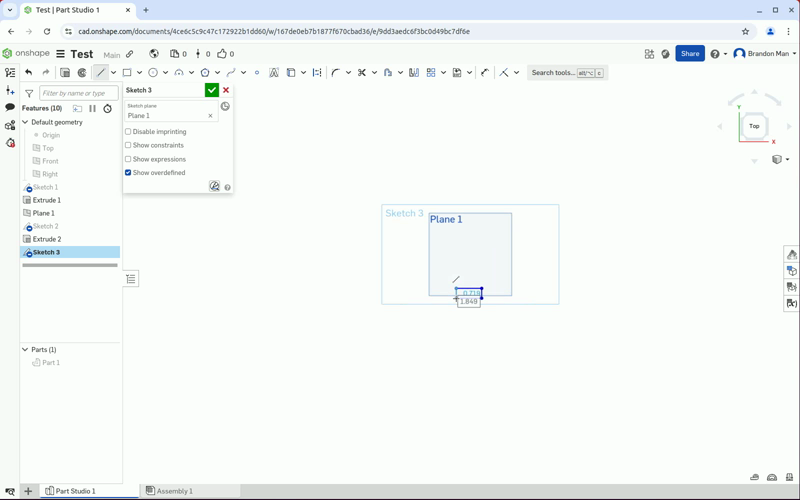
scroll(6)
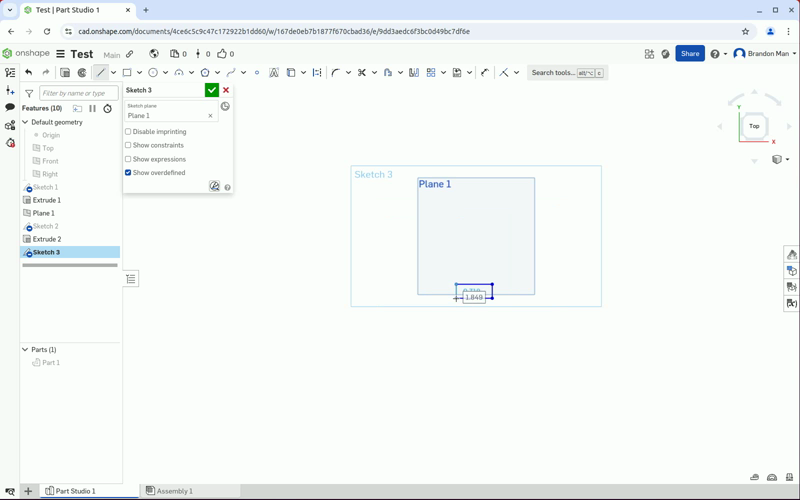
scroll(6)
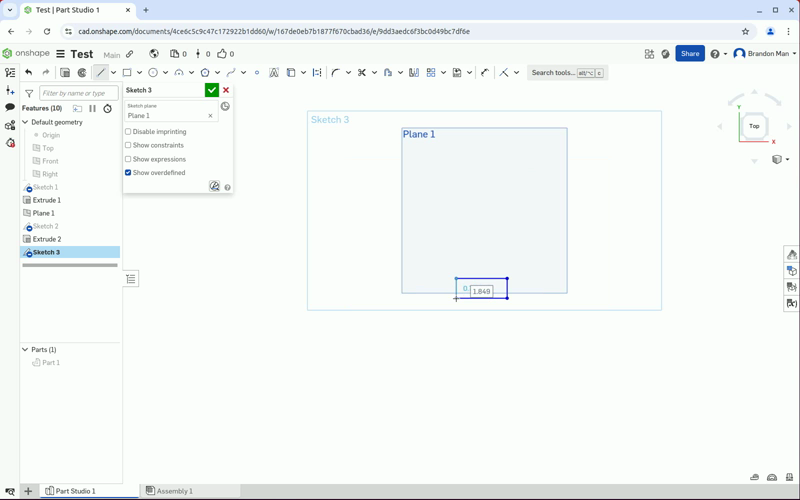
scroll(6)
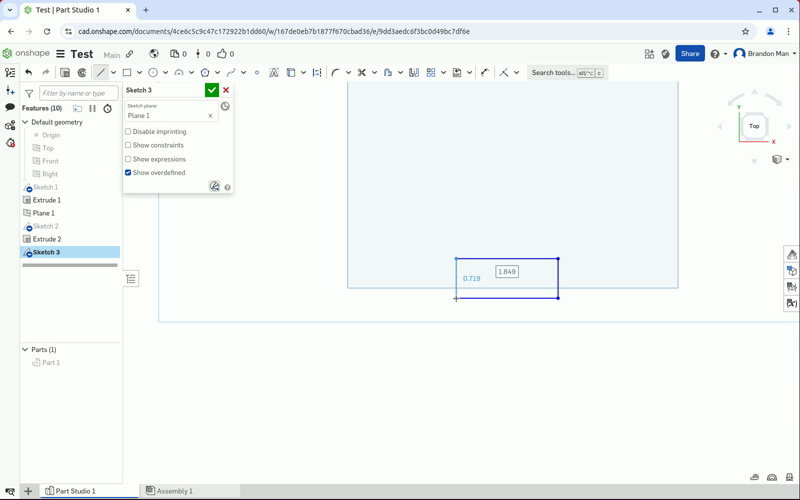
key_up(shift)
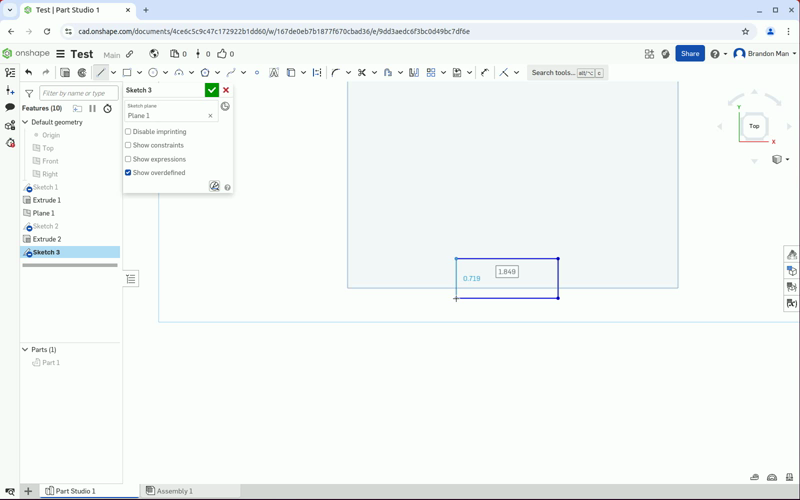
click(456, 298)
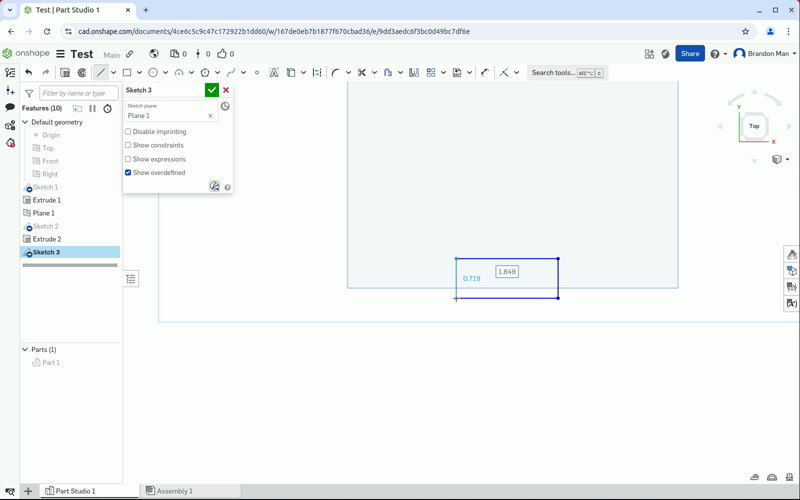
scroll(-6)
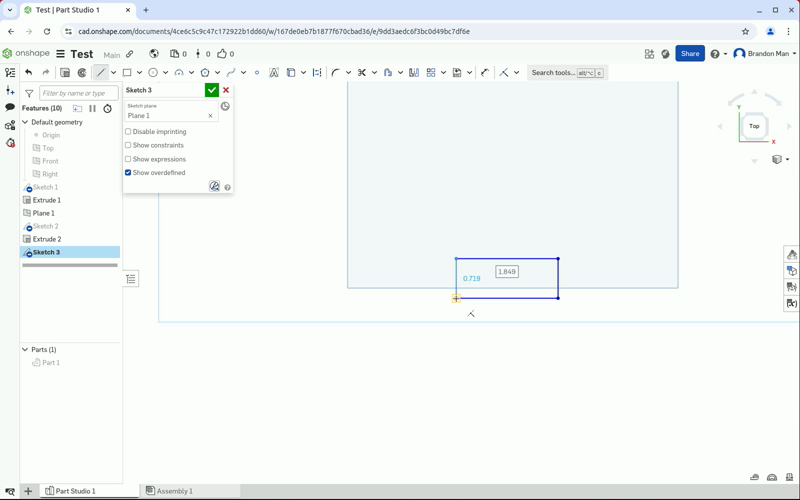
scroll(-6)
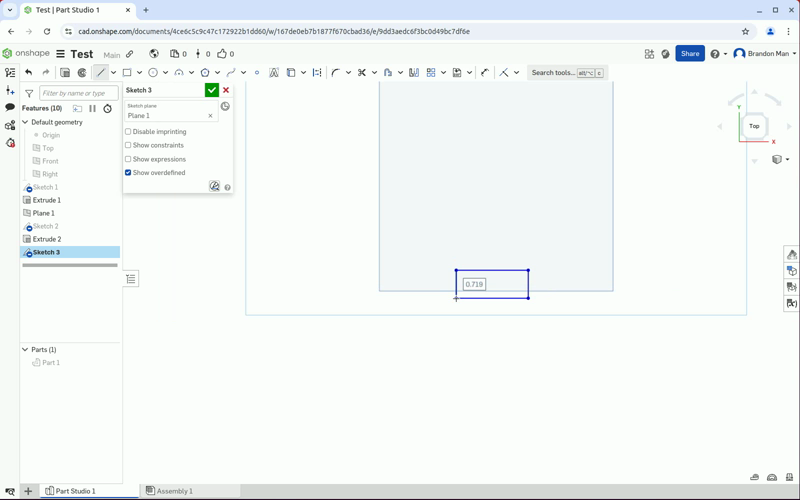
scroll(-6)
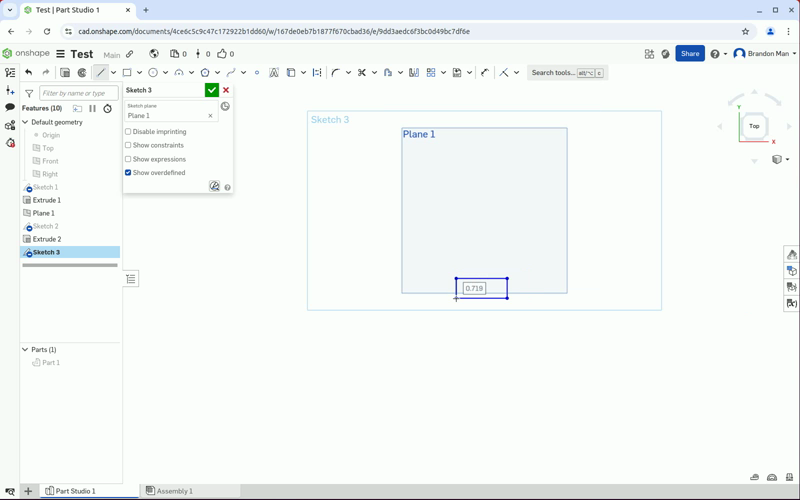
scroll(-6)
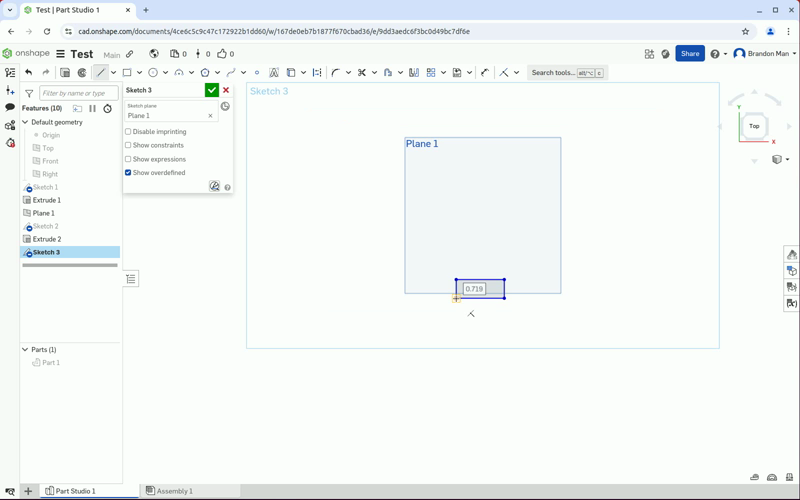
scroll(-6)
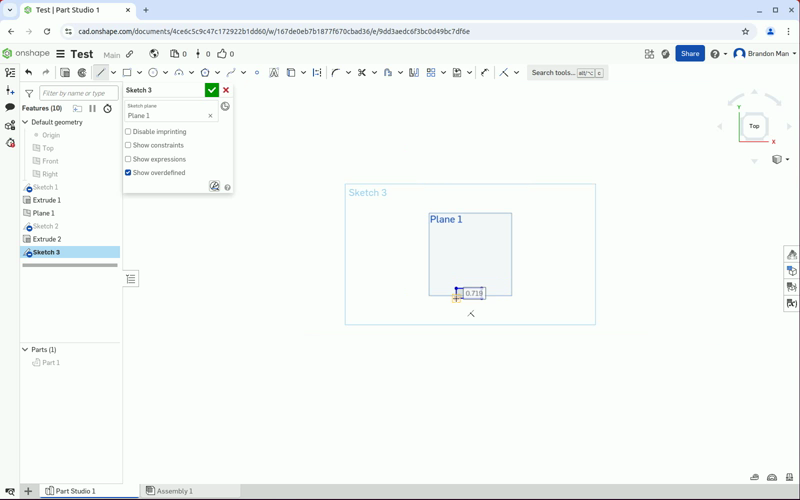
scroll(-6)
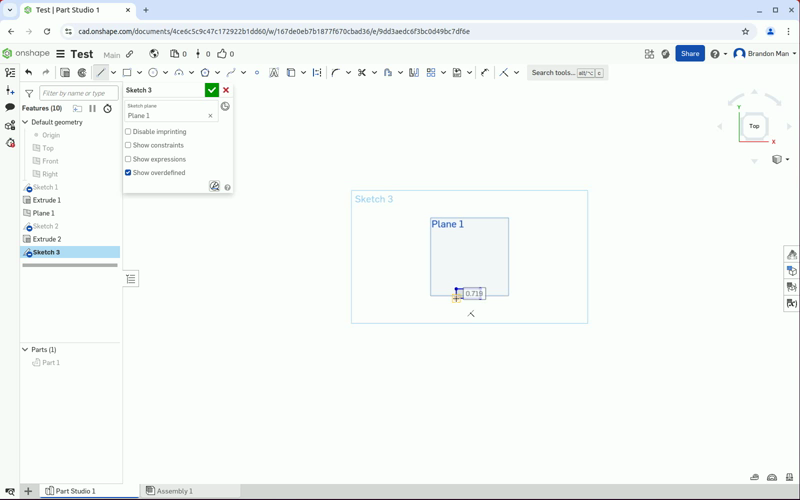
scroll(-6)
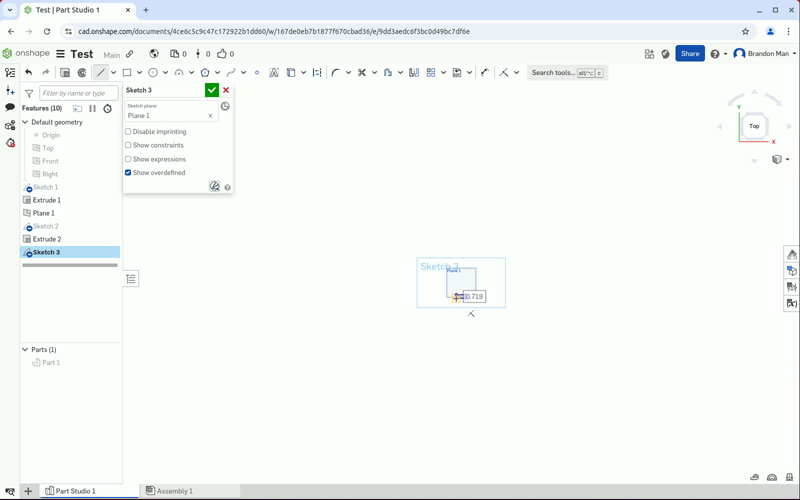
key(esc)
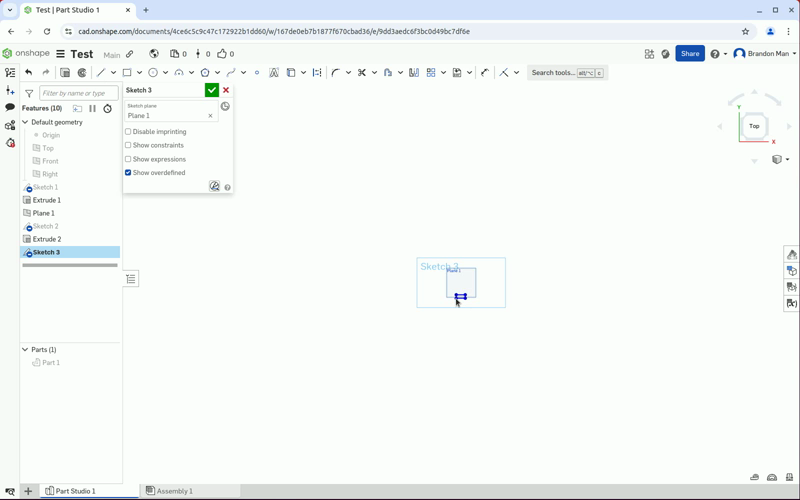
mouse_move(463, 296)
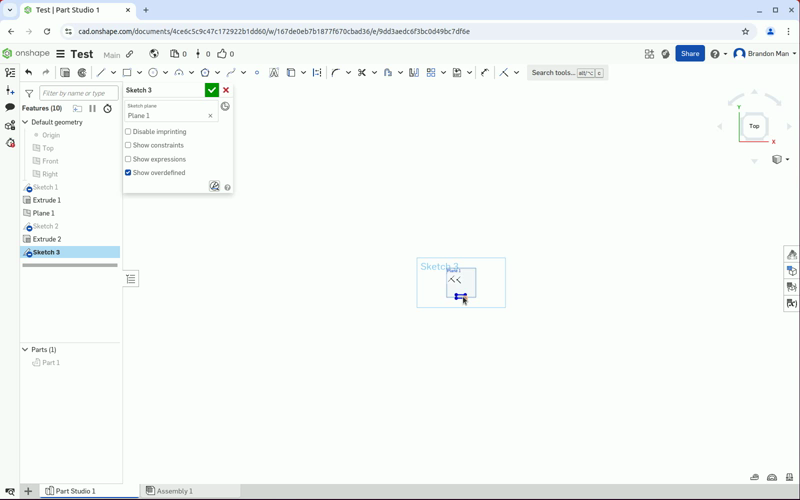
scroll(6)
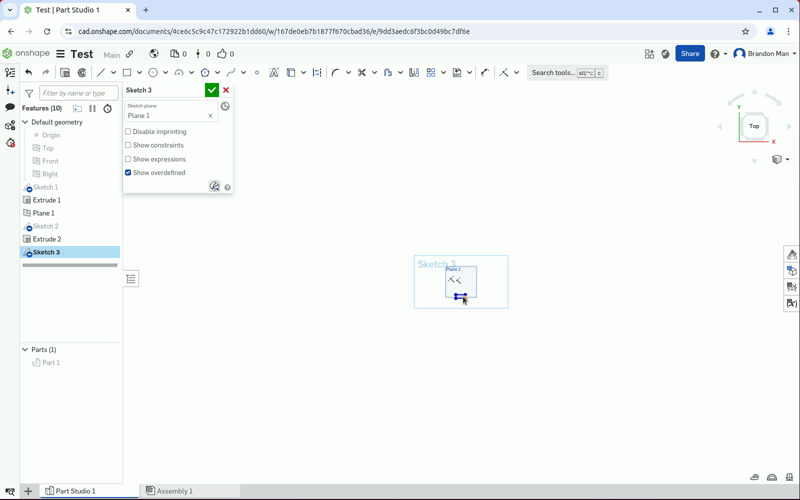
scroll(6)
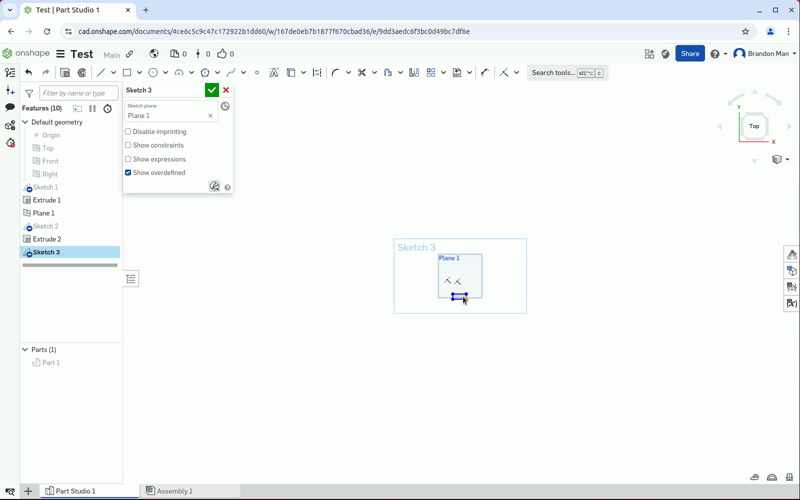
scroll(6)
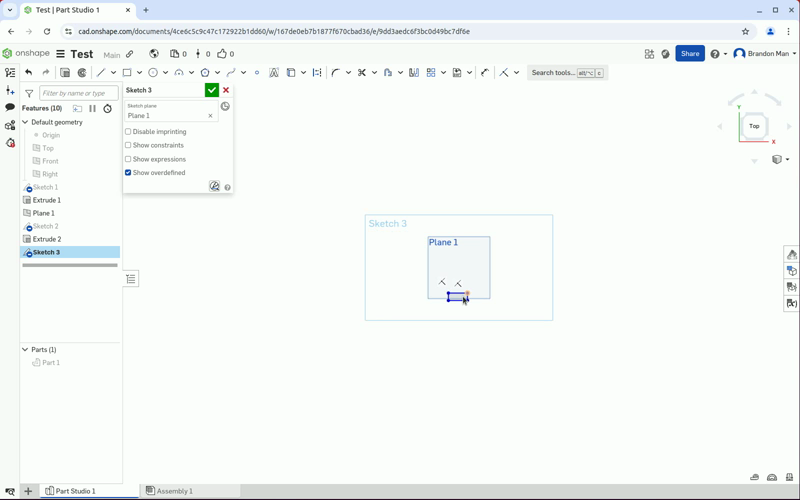
scroll(6)
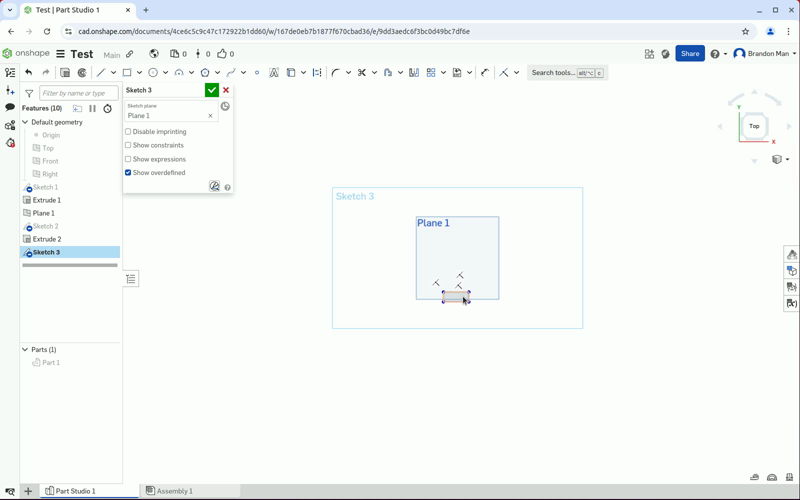
scroll(6)
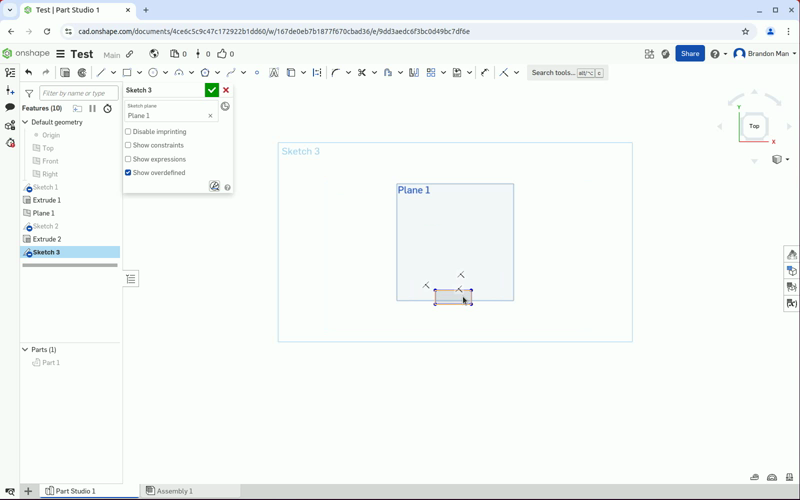
scroll(6)
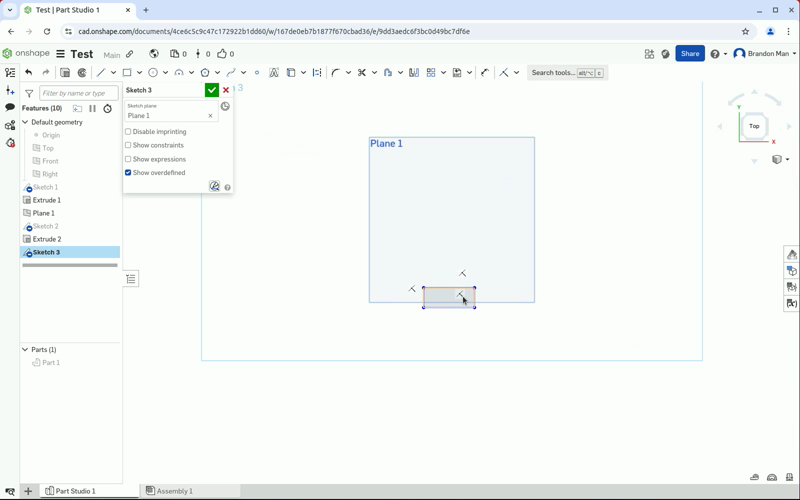
scroll(6)
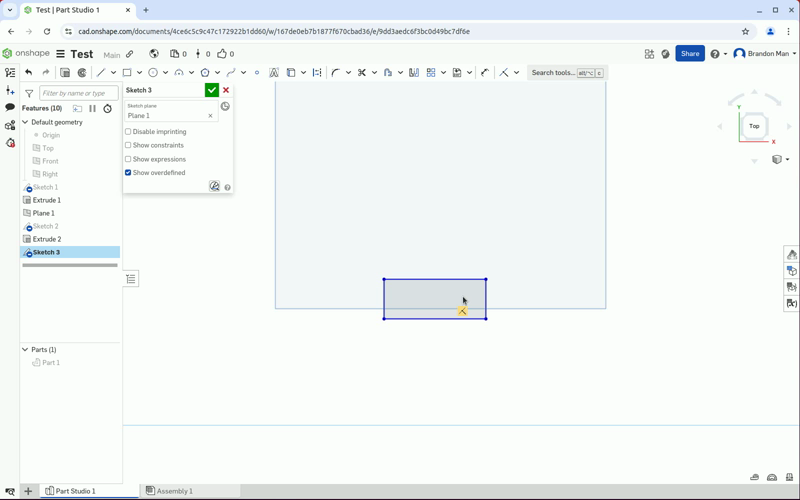
click(463, 296)
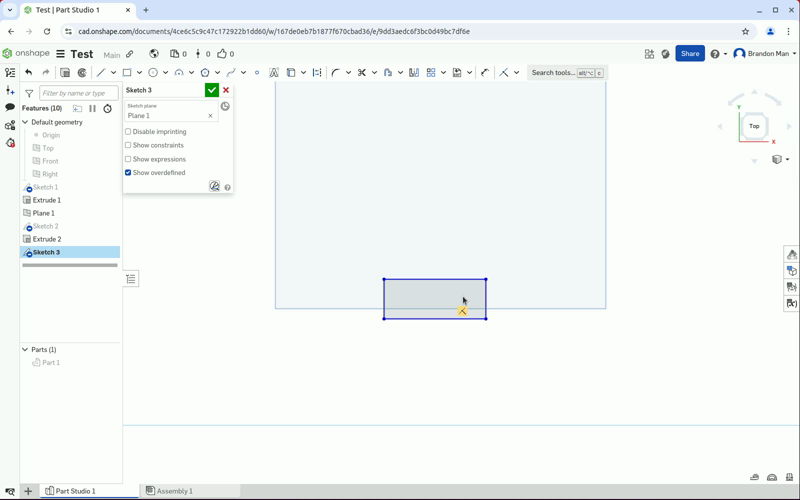
scroll(-6)
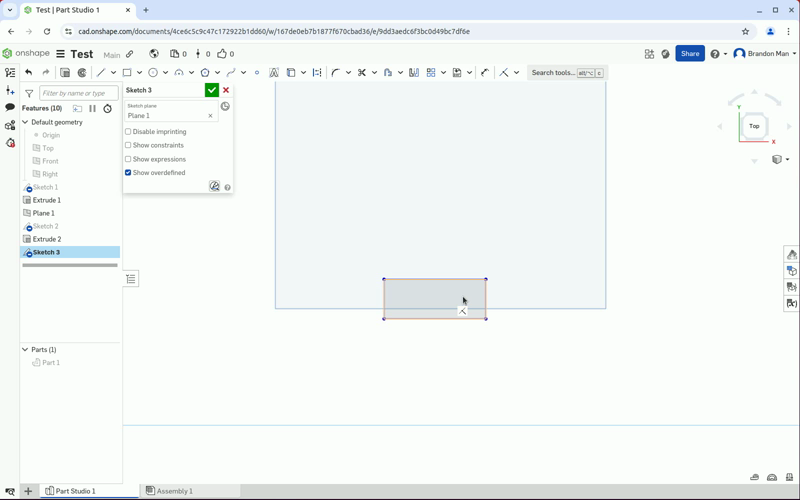
scroll(-6)
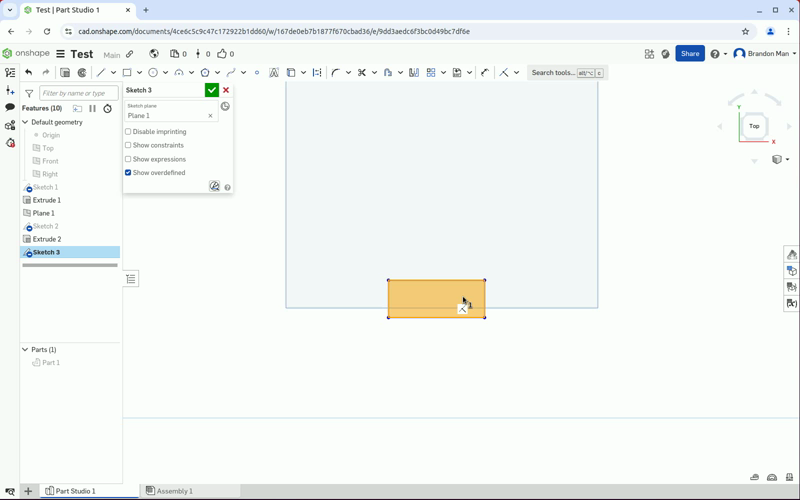
scroll(-6)
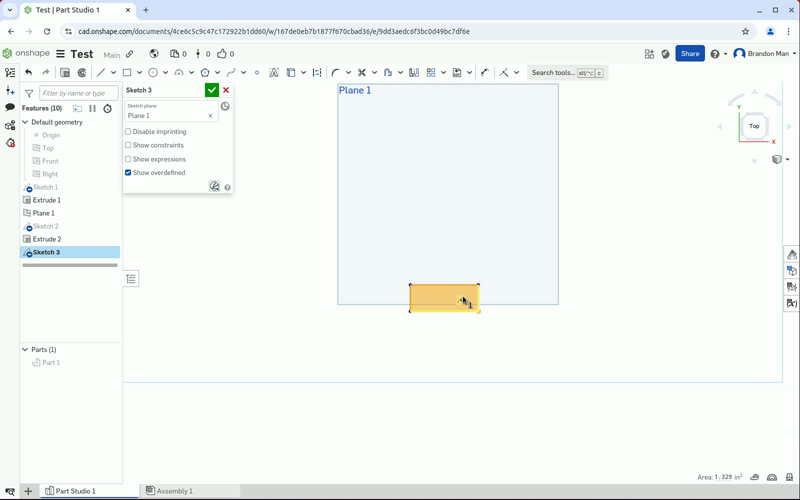
scroll(-6)
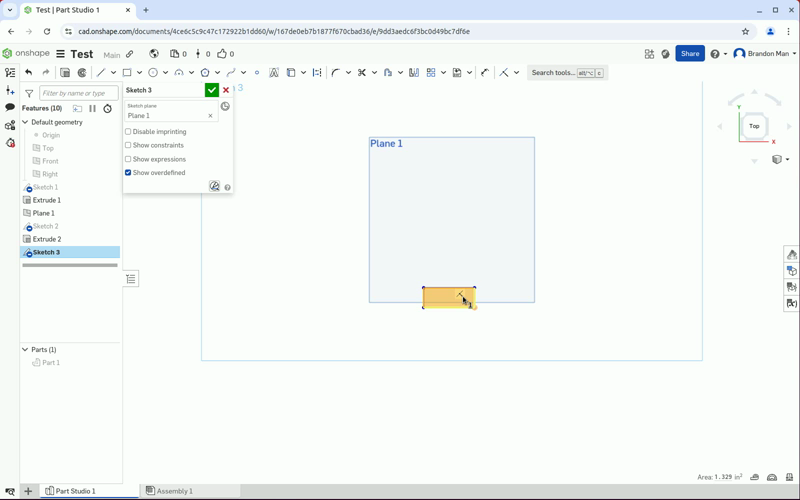
scroll(-6)
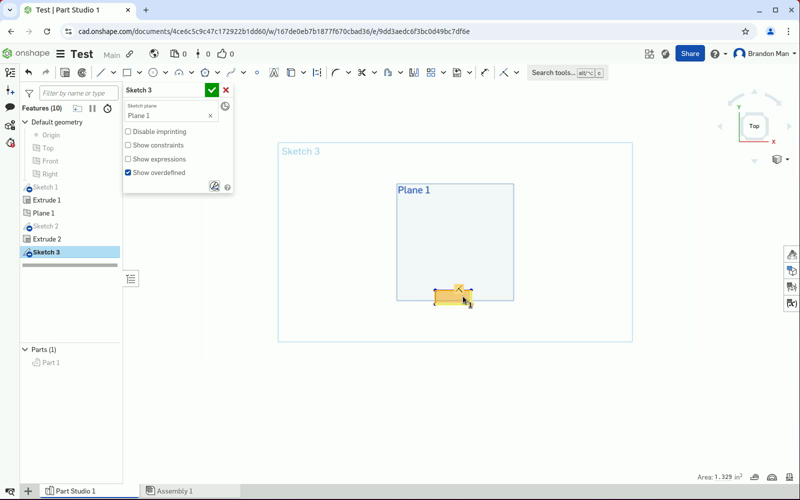
scroll(-6)
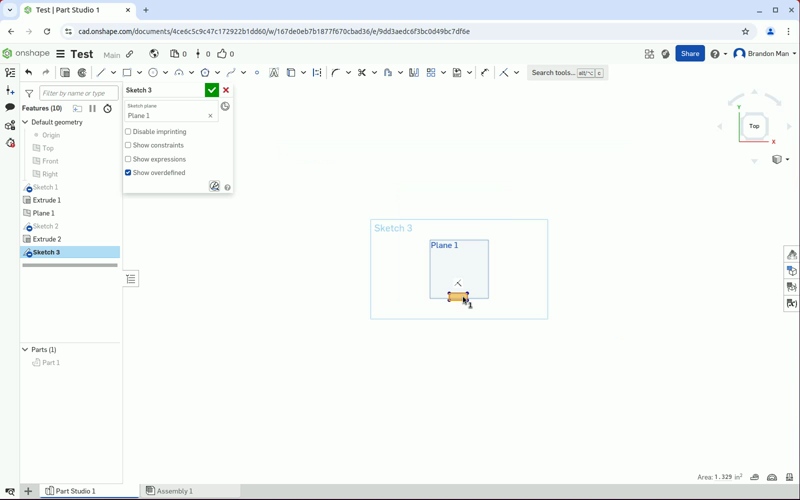
scroll(-6)
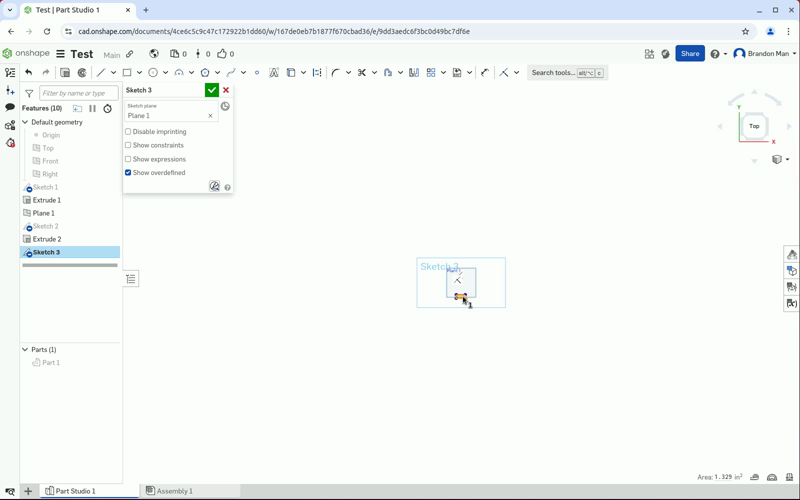
mouse_move(73, 352)
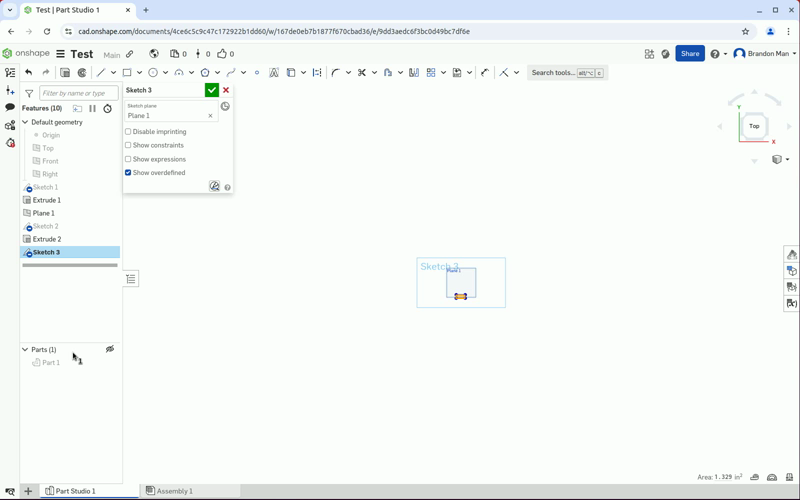
key(shift+y)
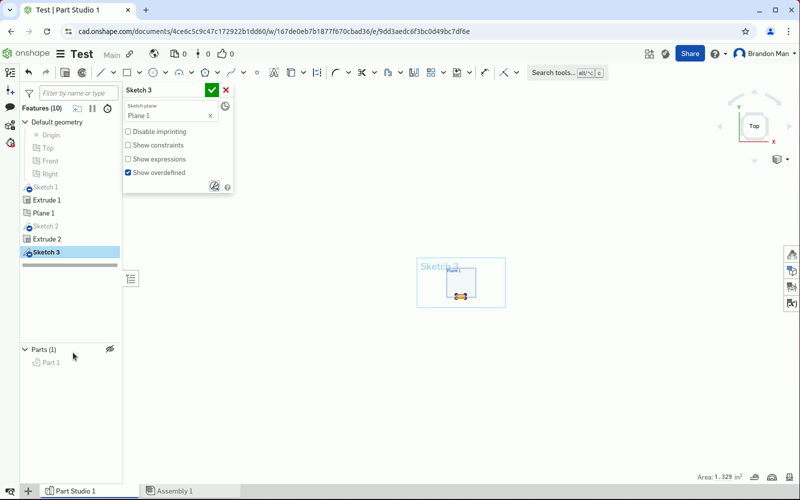
key(shift+e)
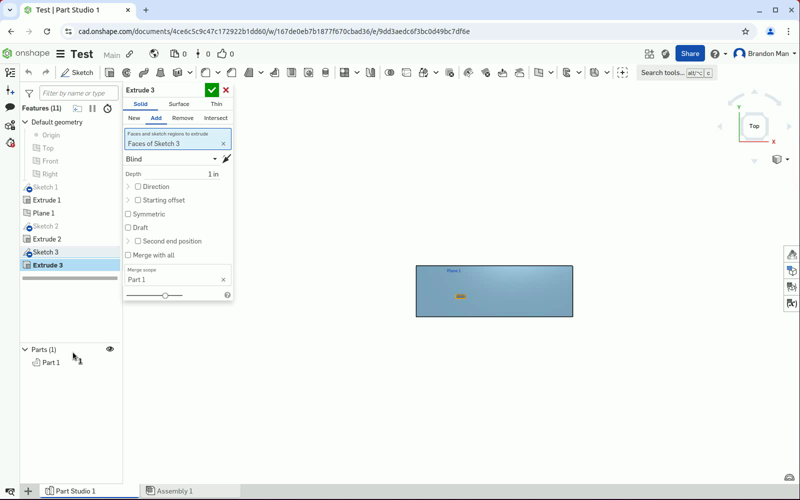
mouse_move(143, 106)
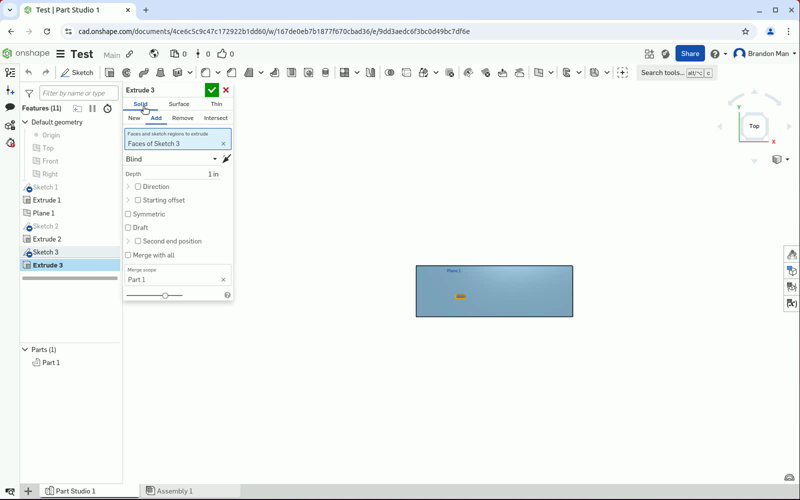
click(143, 106)
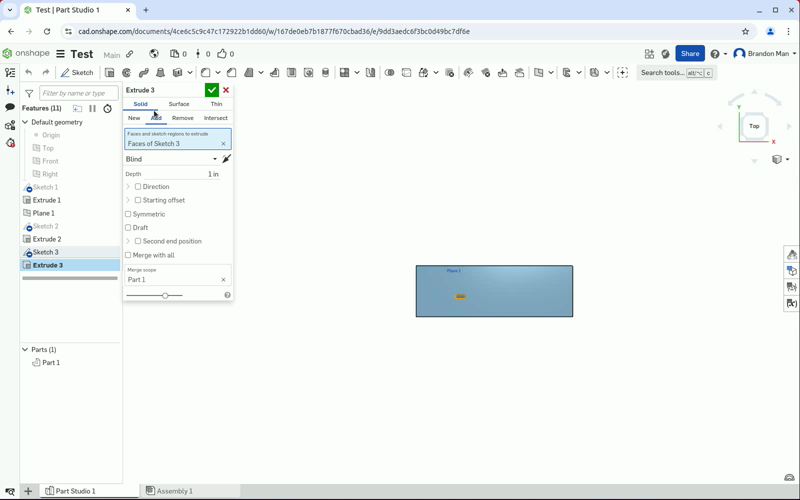
mouse_move(186, 120)
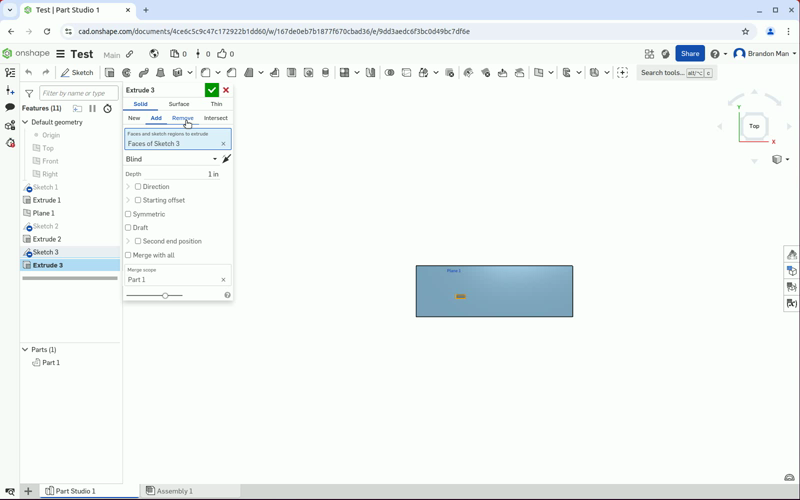
click(186, 120)
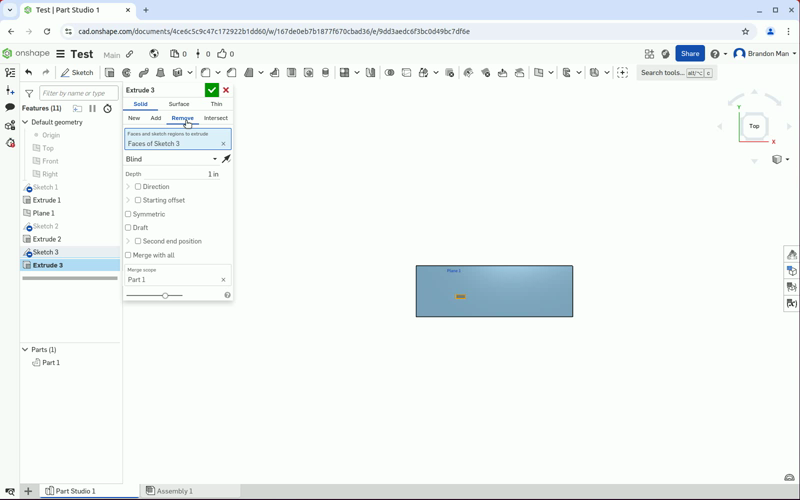
key(tab, 4)
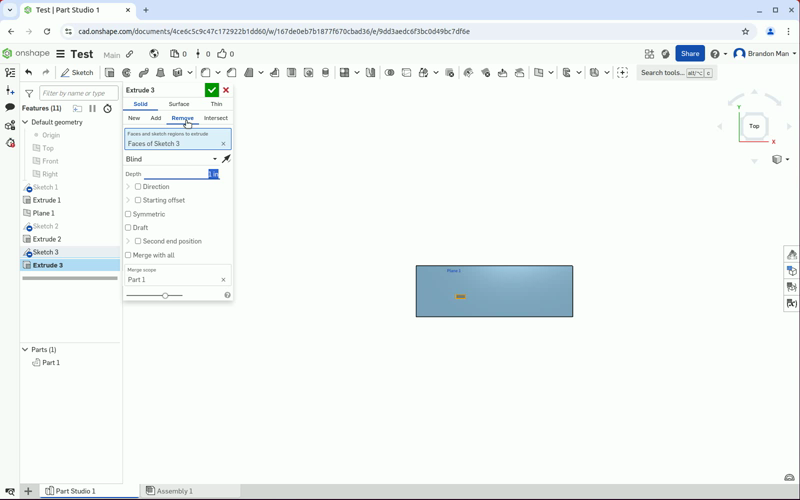
text(4.092)
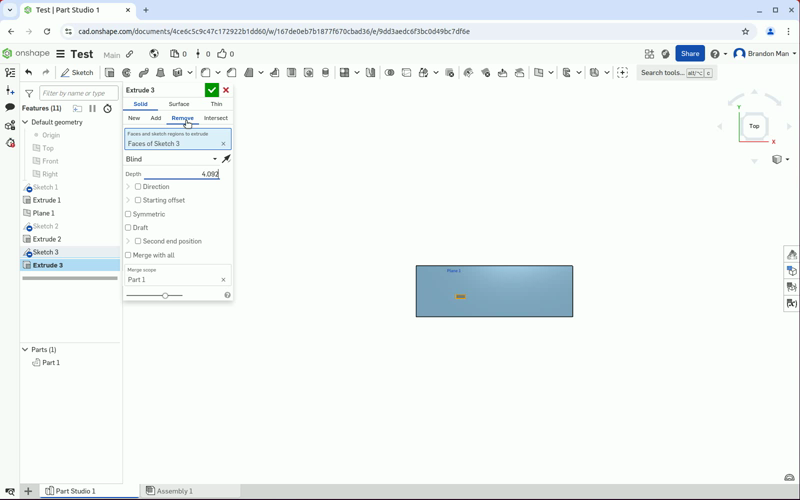
key(tab, 6)
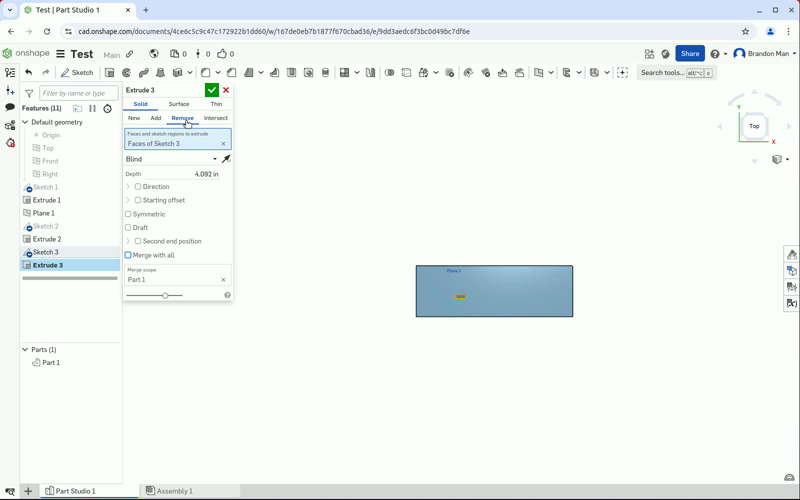
key(space)
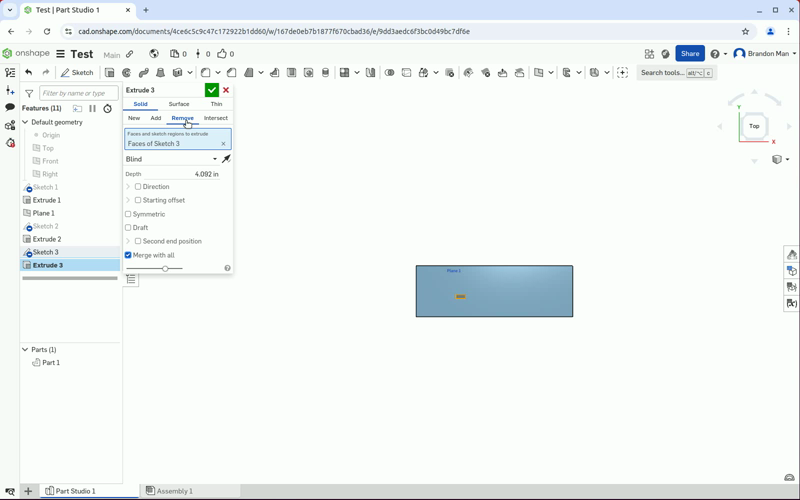
key(enter)
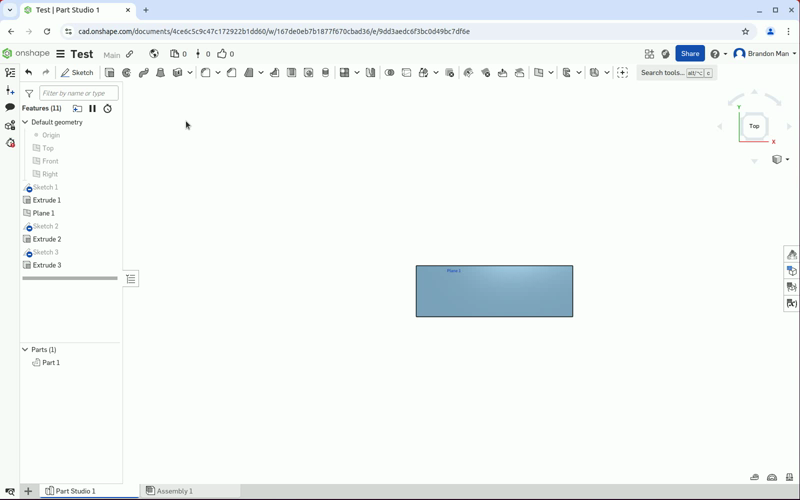
key(shift+h)
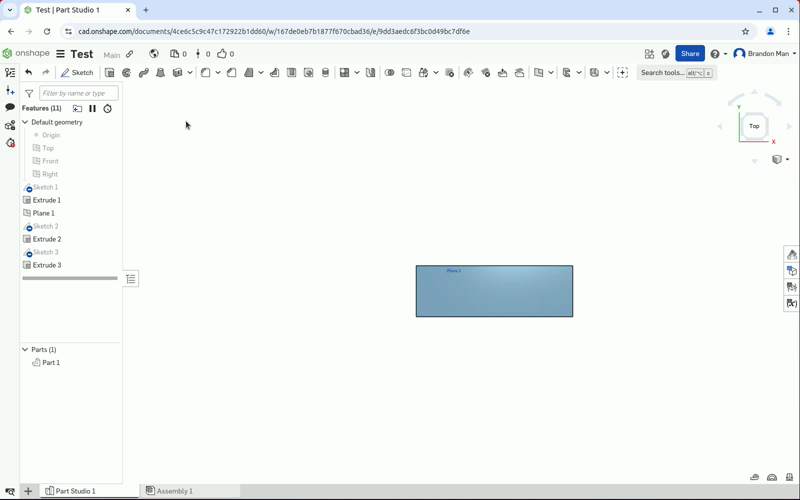
key(shift+h)
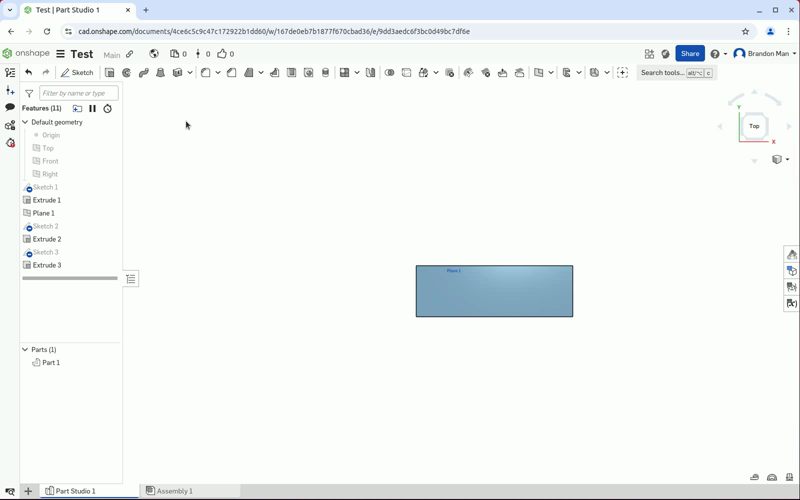
mouse_move(73, 189)
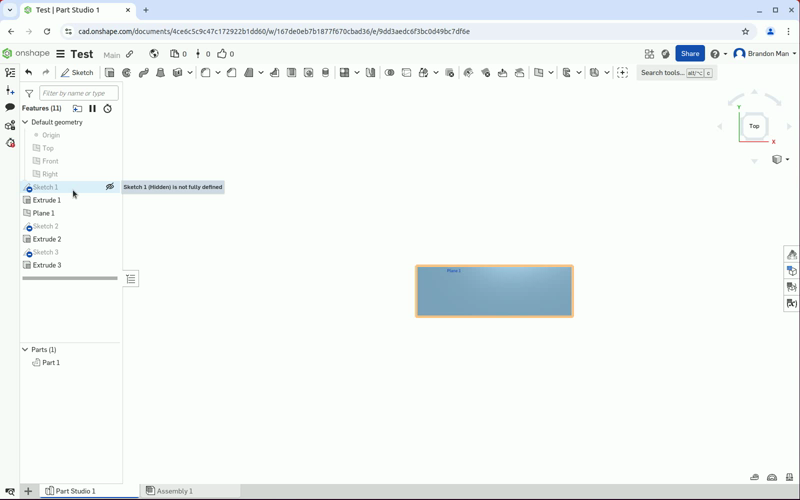
click(73, 189)
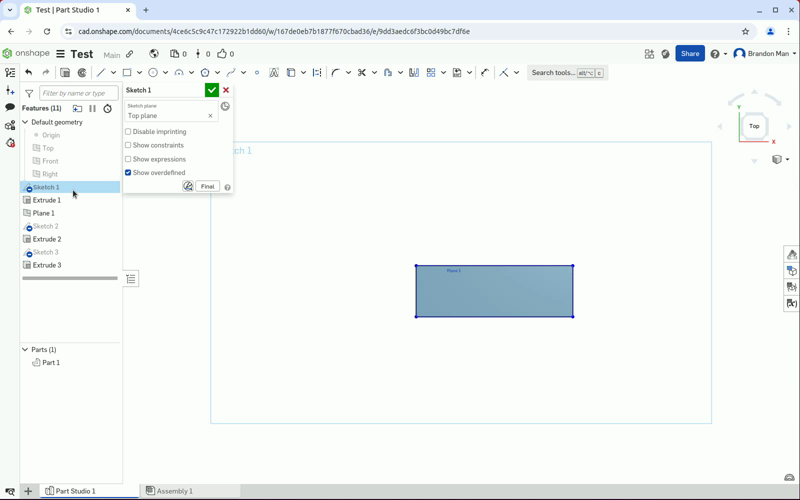
mouse_move(229, 92)
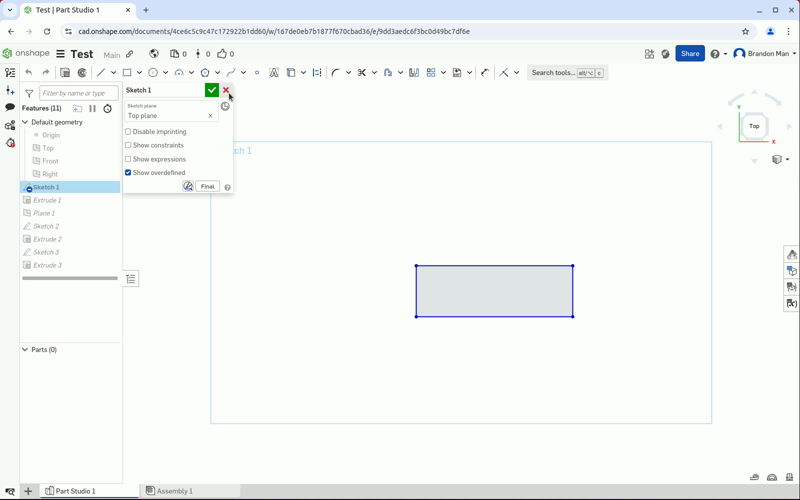
click(229, 92)
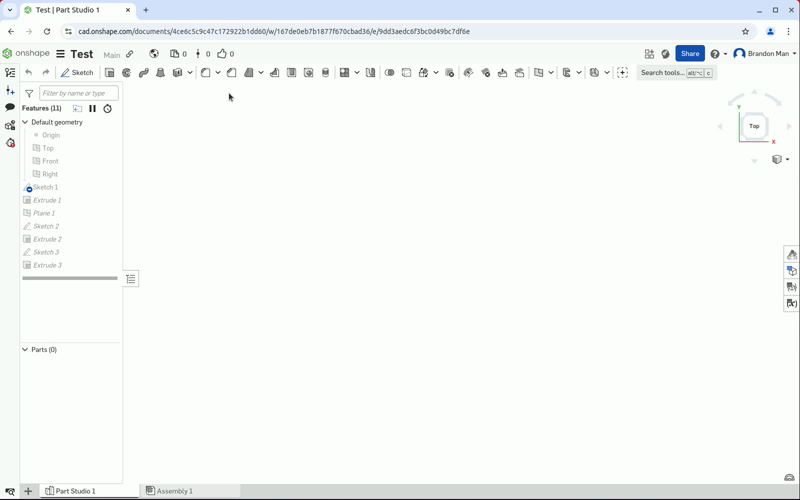
key(shift+s)
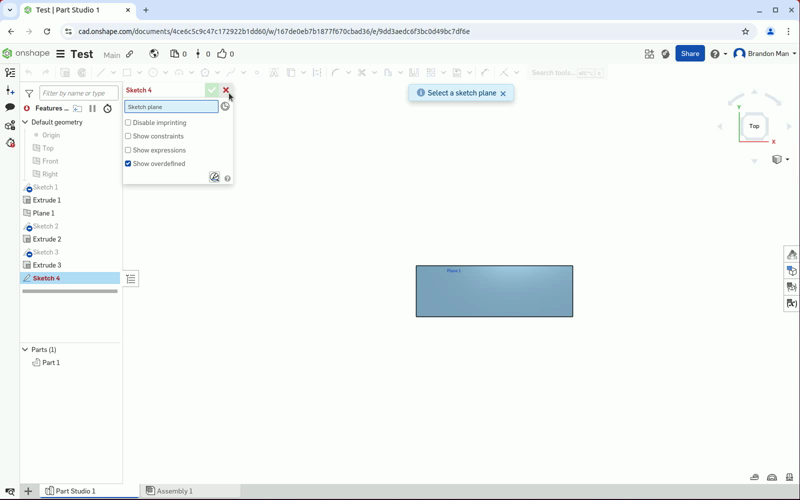
mouse_move(73, 215)
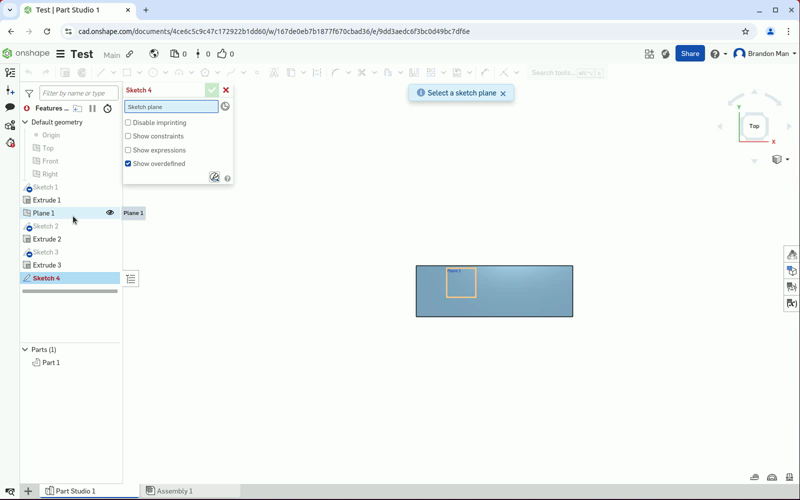
click(73, 215)
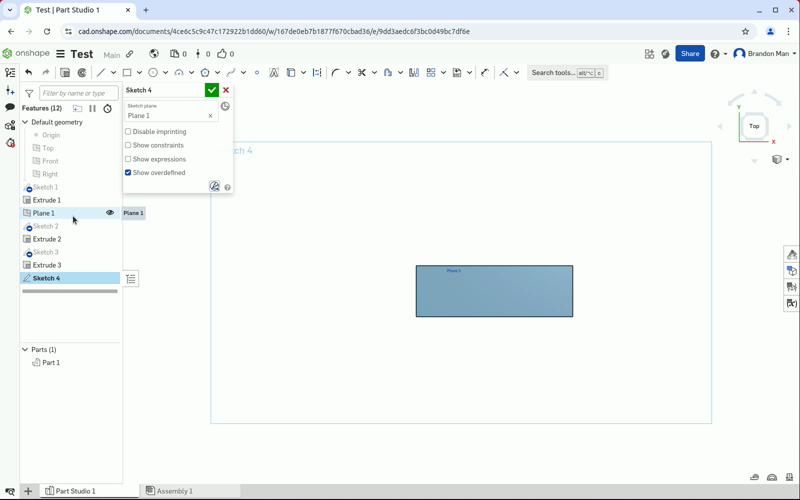
mouse_move(73, 352)
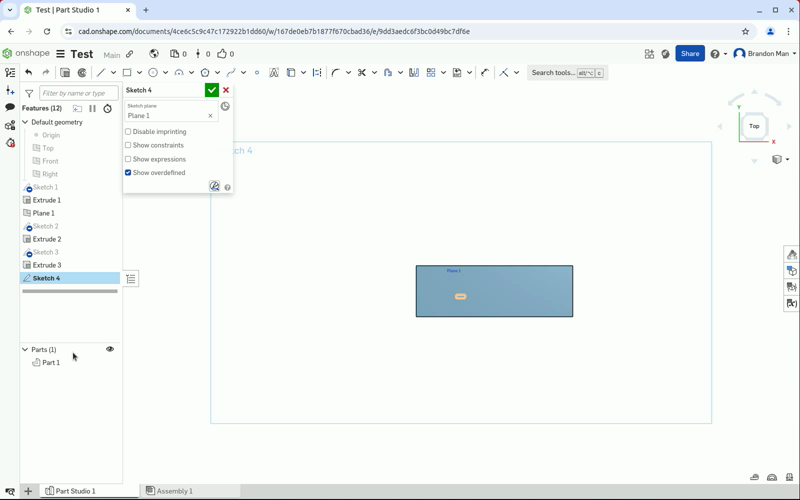
key(y)
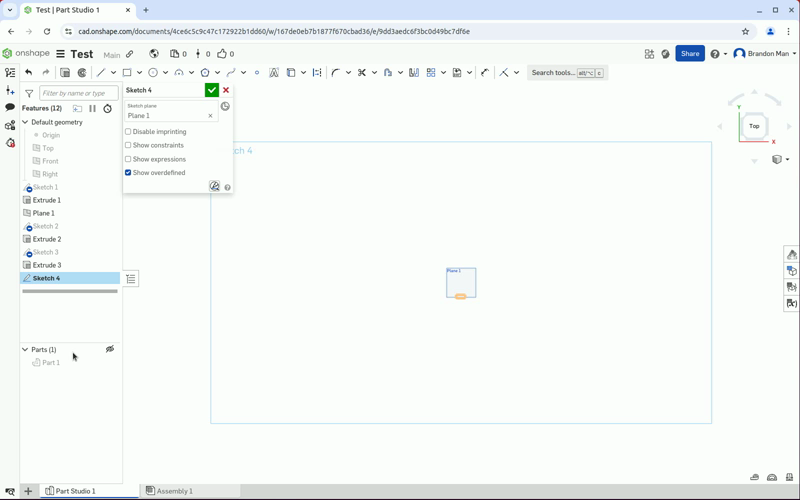
key(l)
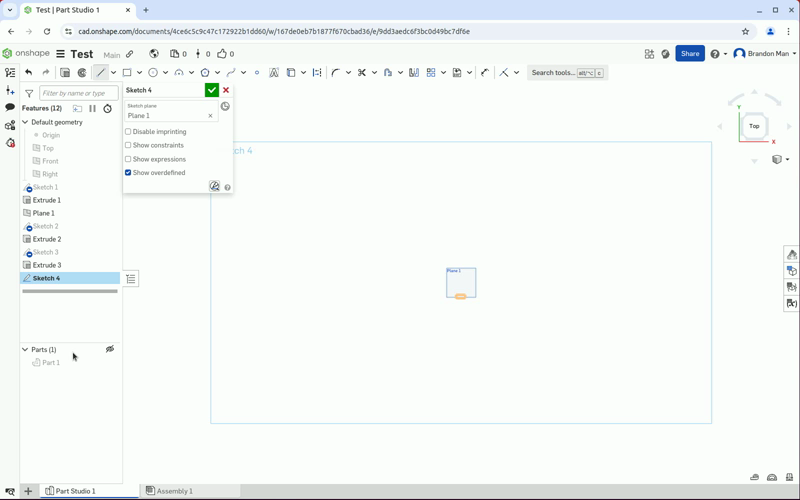
key_down(shift)
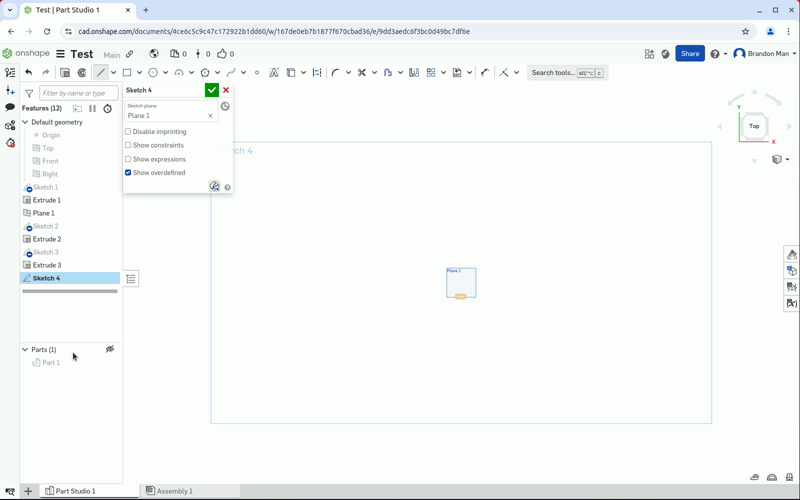
mouse_move(525, 298)
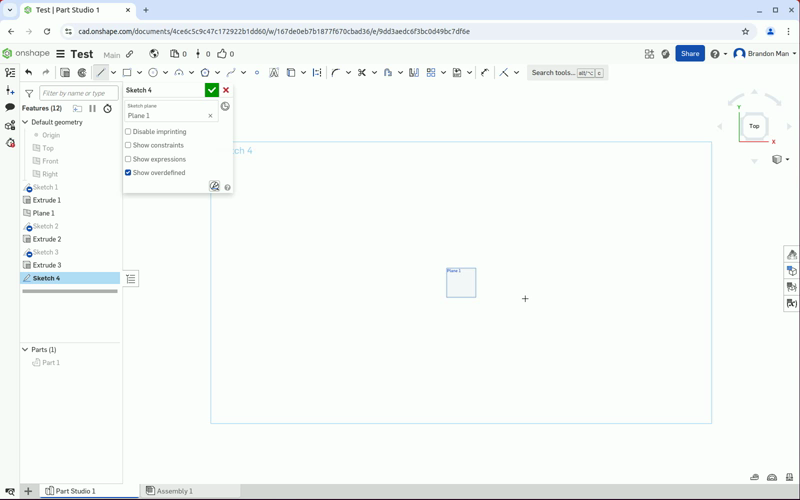
click(525, 298)
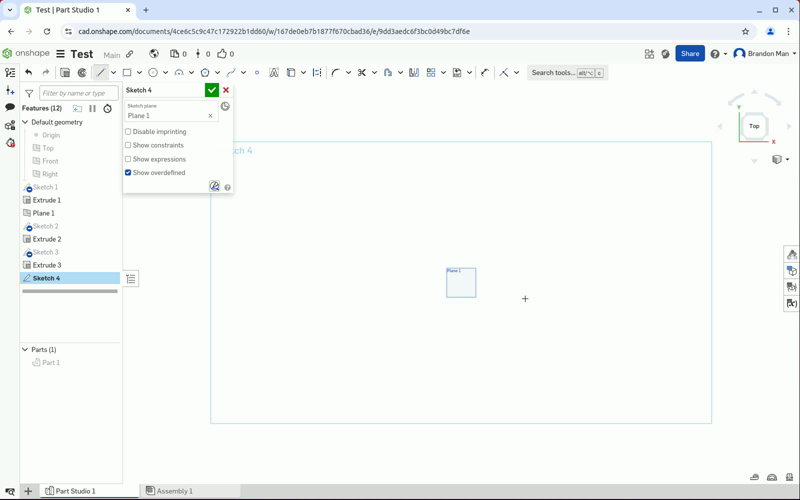
key_up(shift)
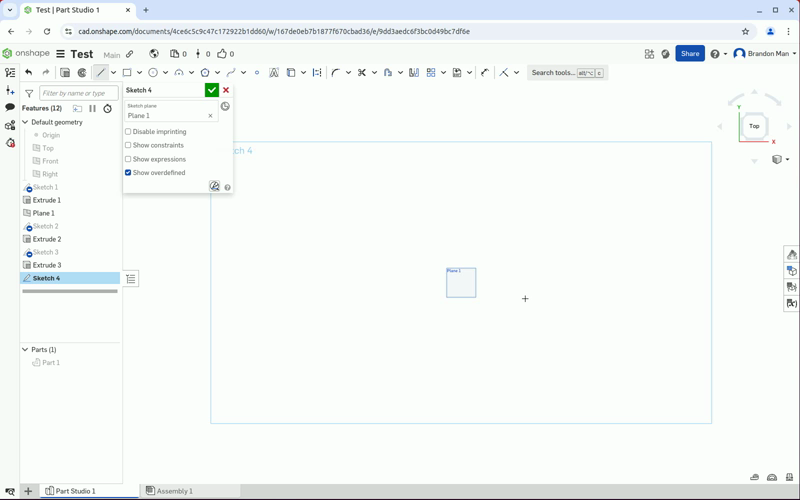
key_down(shift)
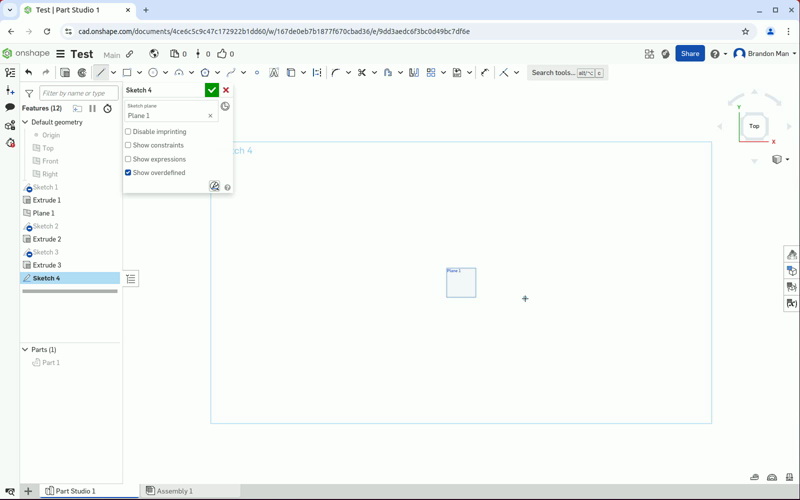
mouse_move(555, 298)
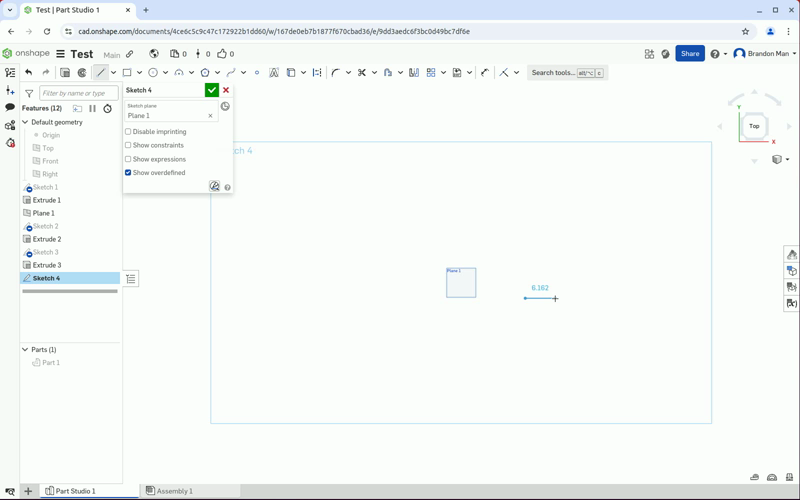
mouse_move(534, 298)
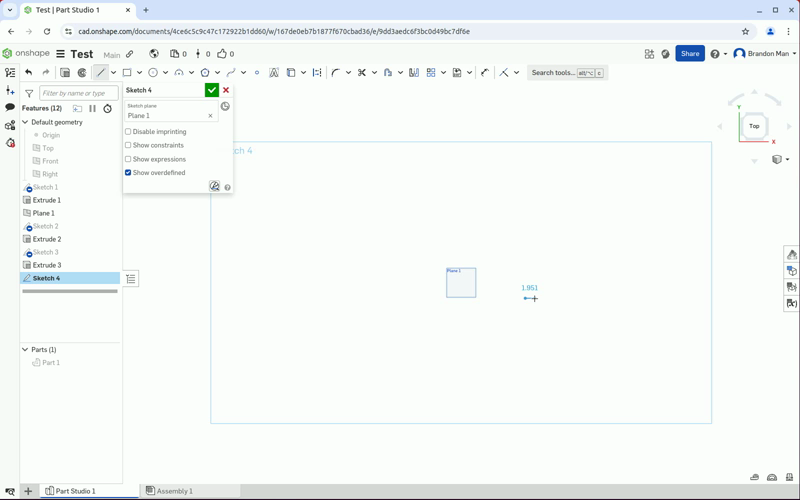
click(534, 298)
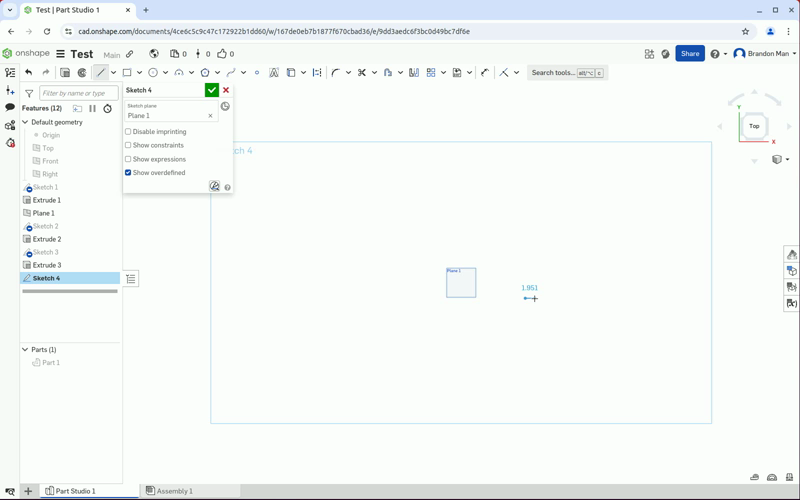
key_up(shift)
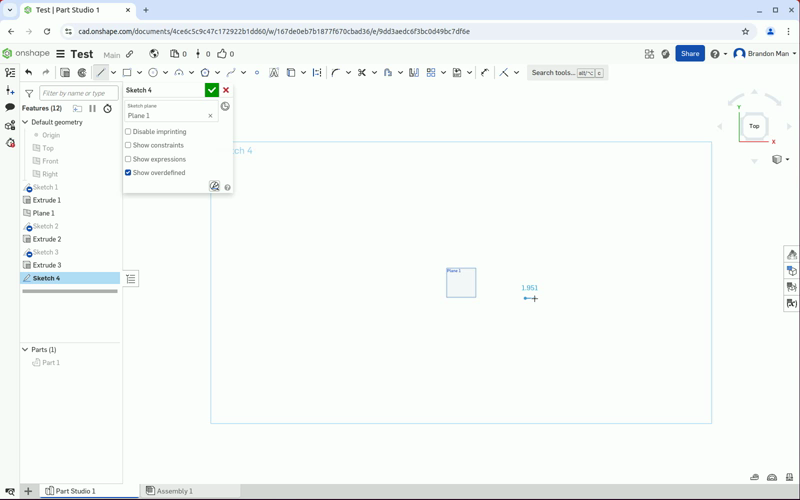
key_down(shift)
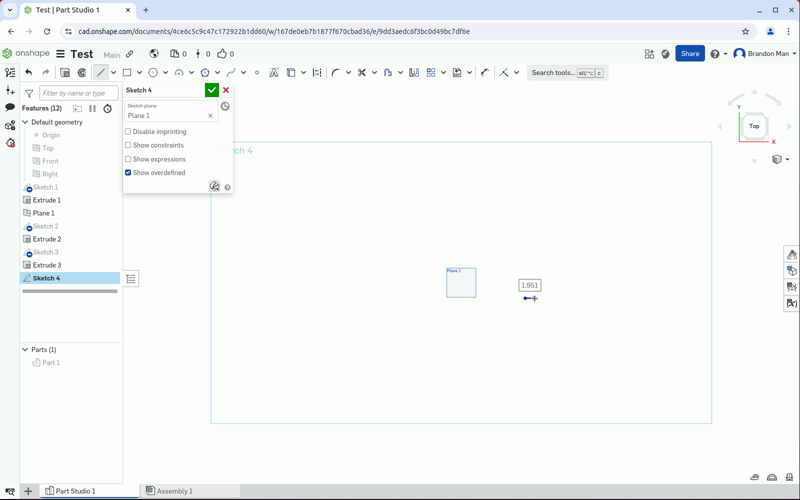
mouse_move(564, 298)
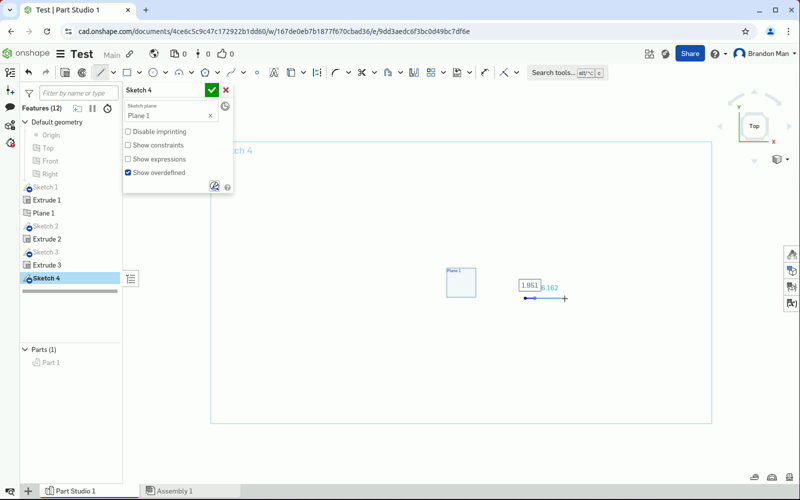
mouse_move(534, 294)
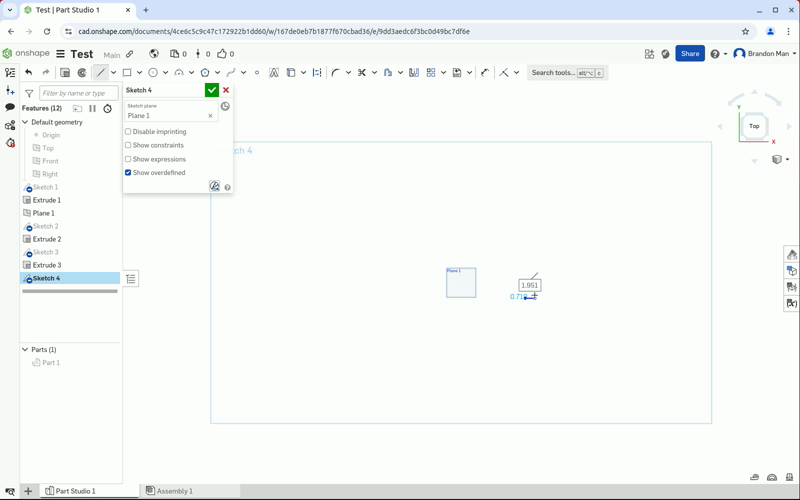
scroll(6)
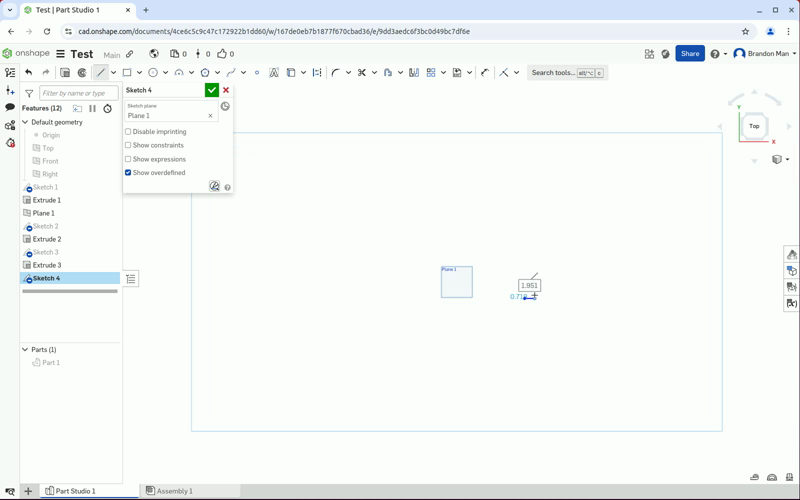
scroll(6)
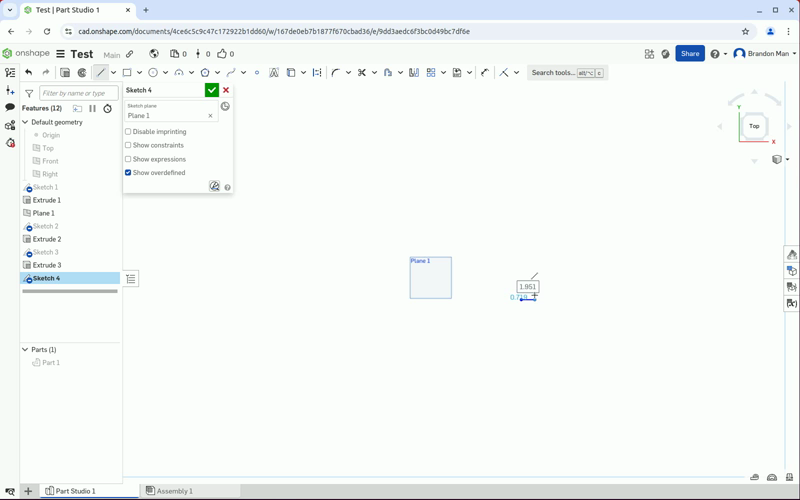
scroll(6)
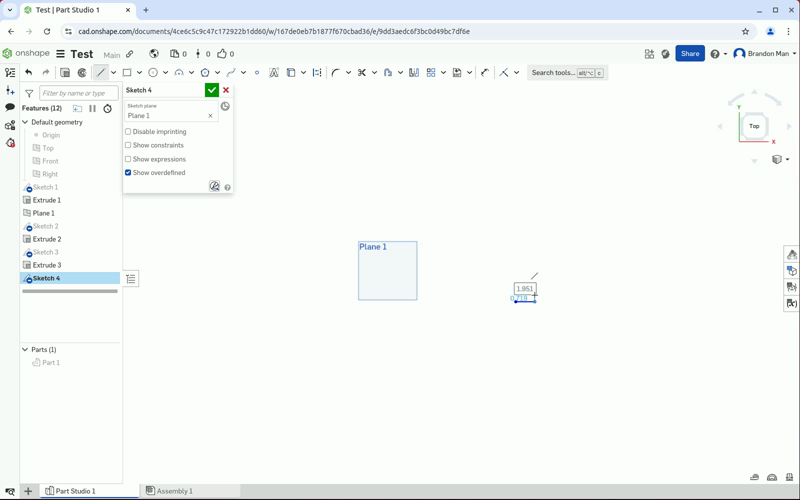
scroll(6)
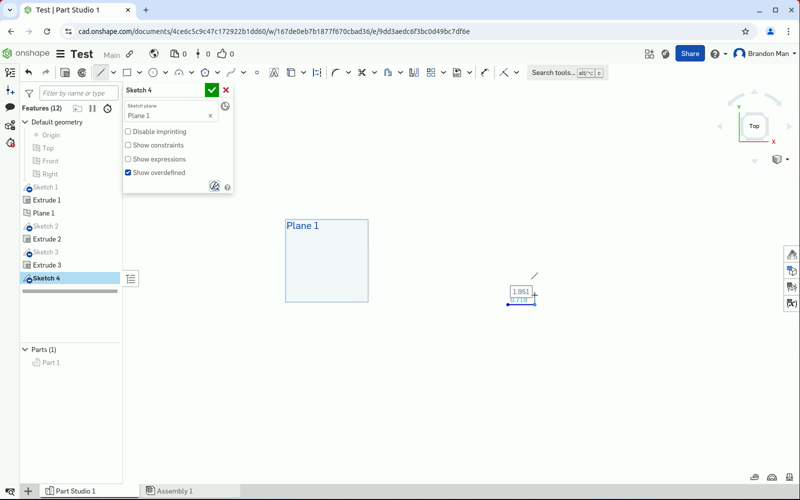
scroll(6)
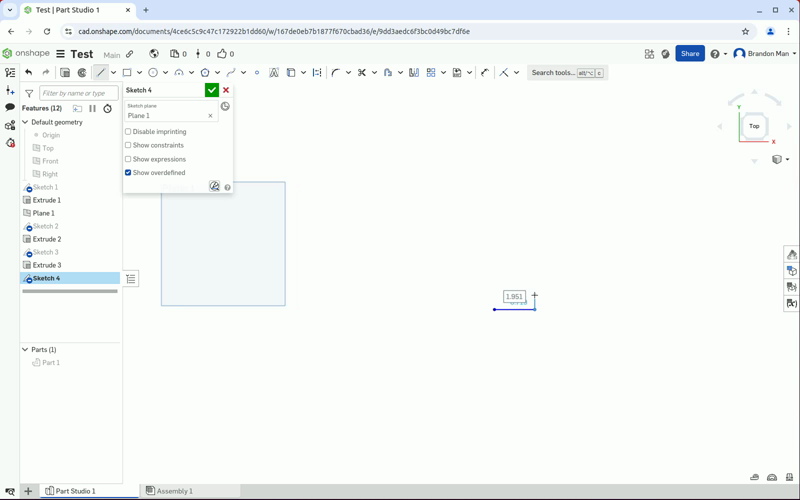
scroll(6)
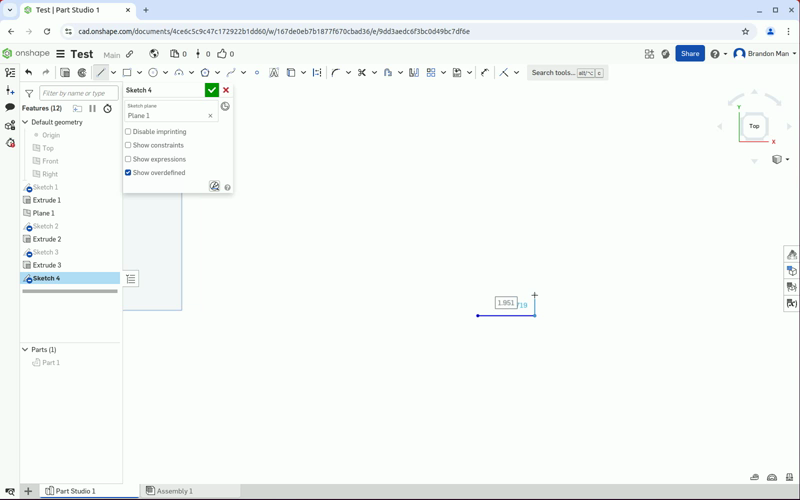
scroll(6)
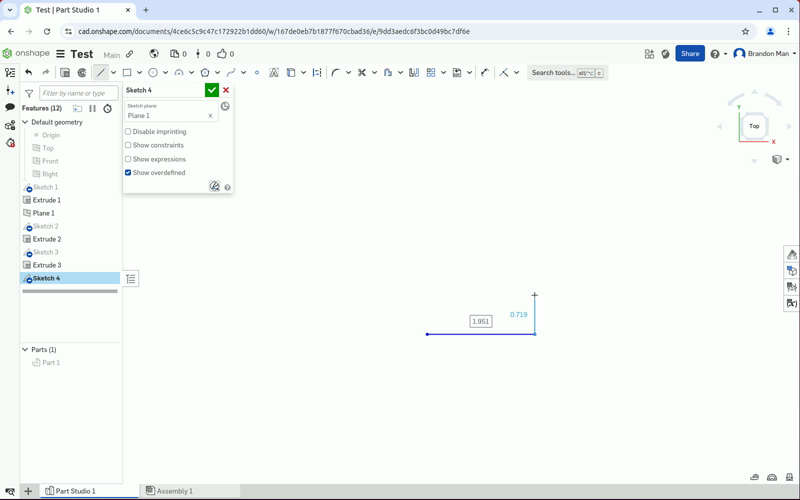
click(534, 294)
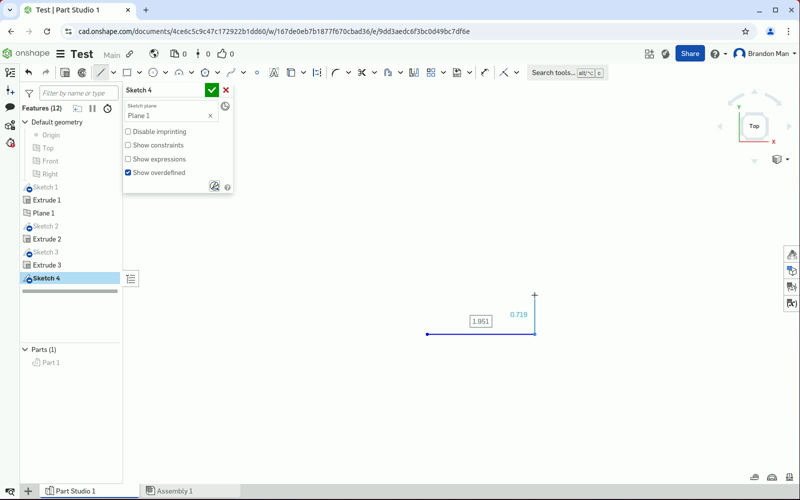
scroll(-6)
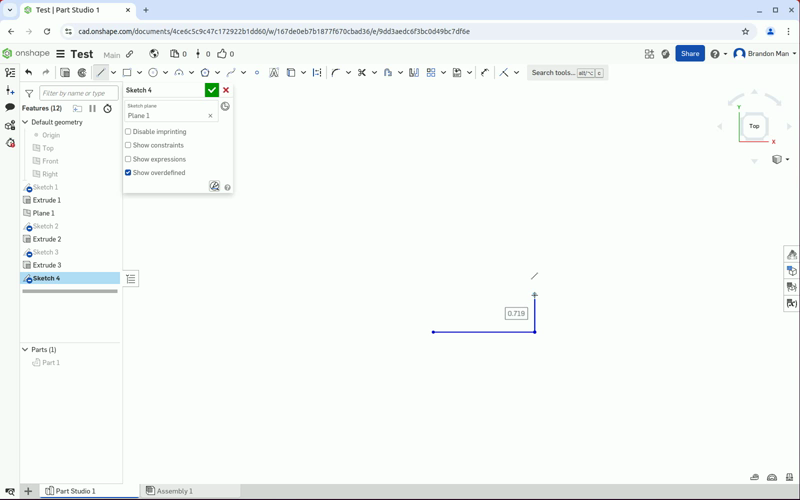
scroll(-6)
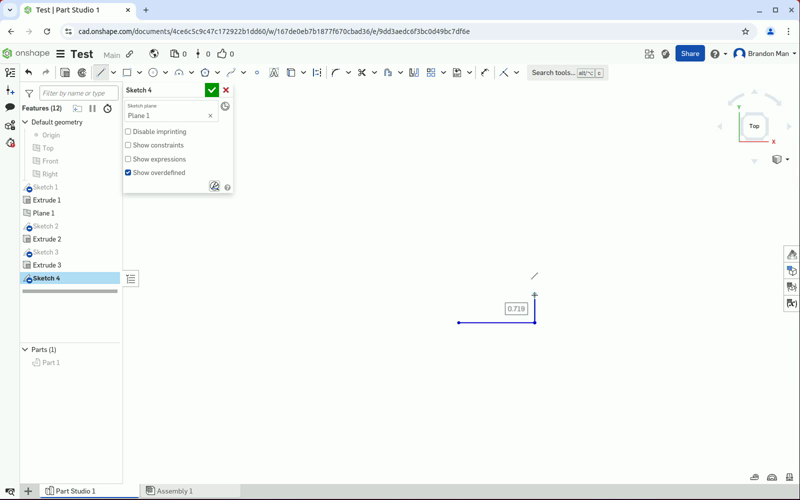
scroll(-6)
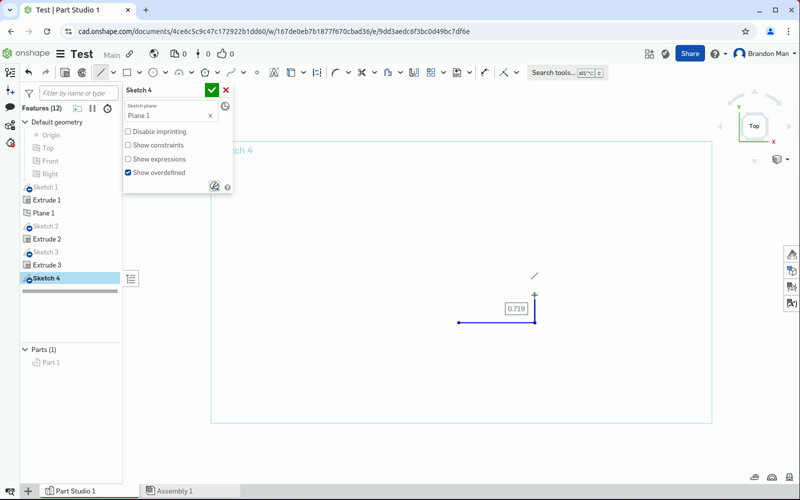
scroll(-6)
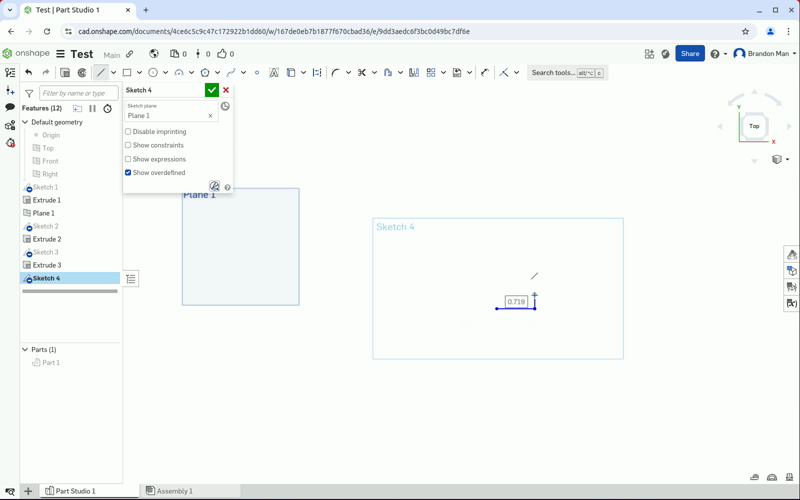
scroll(-6)
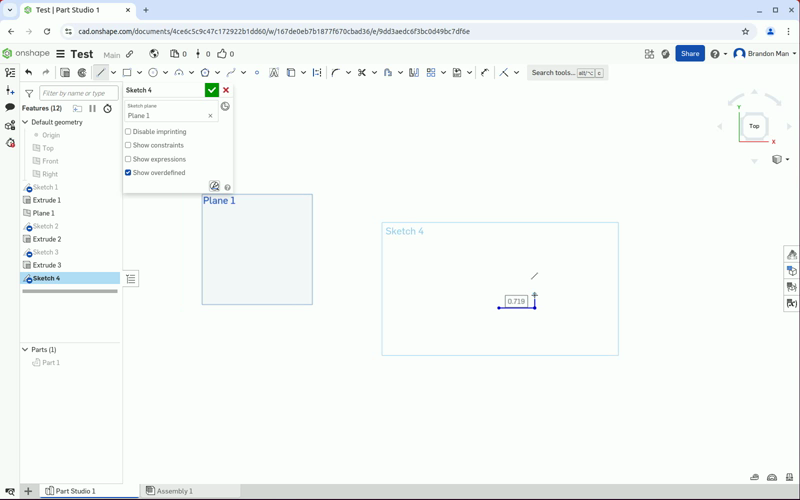
scroll(-6)
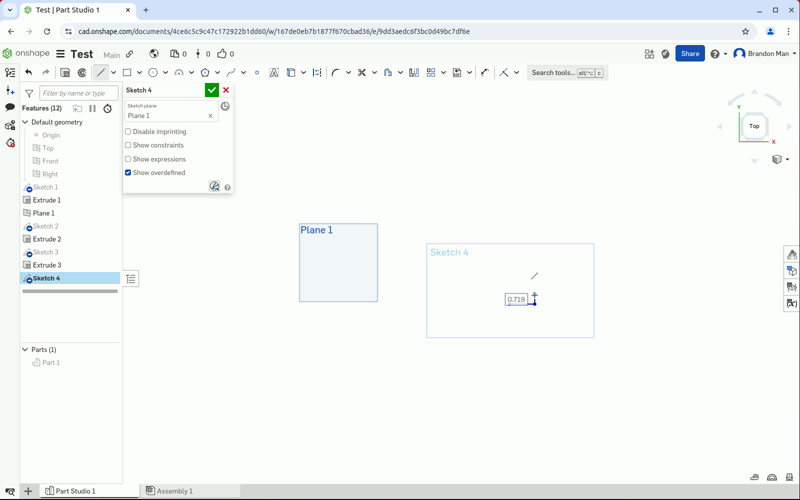
scroll(-6)
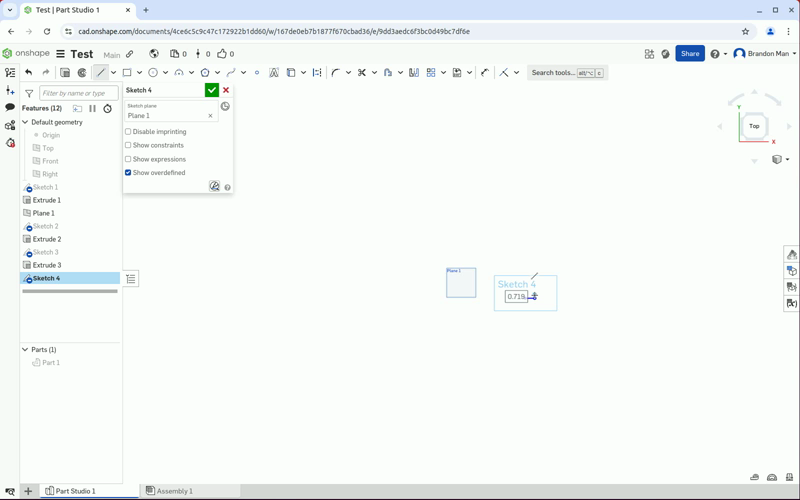
key_up(shift)
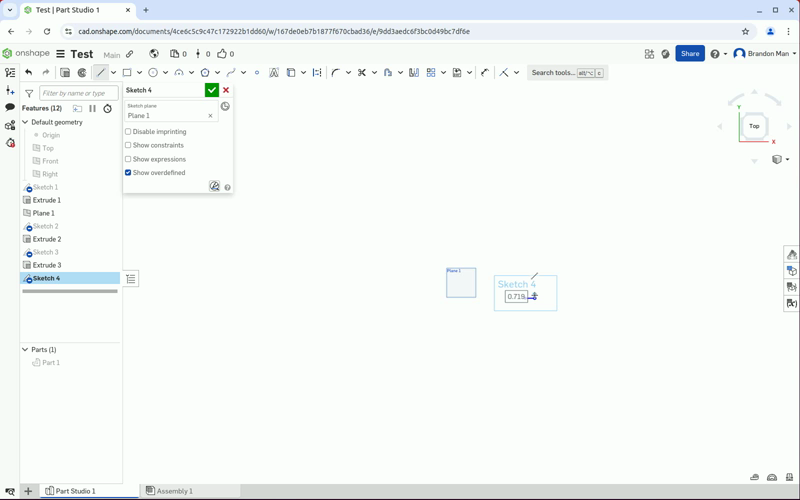
key_down(shift)
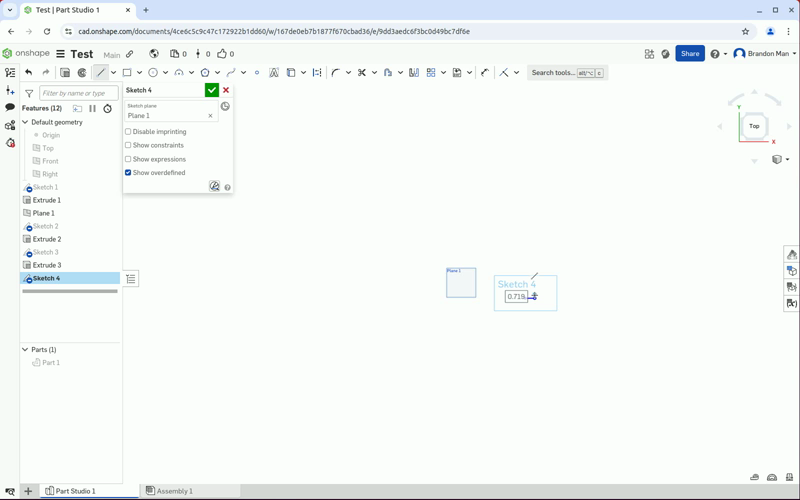
mouse_move(564, 294)
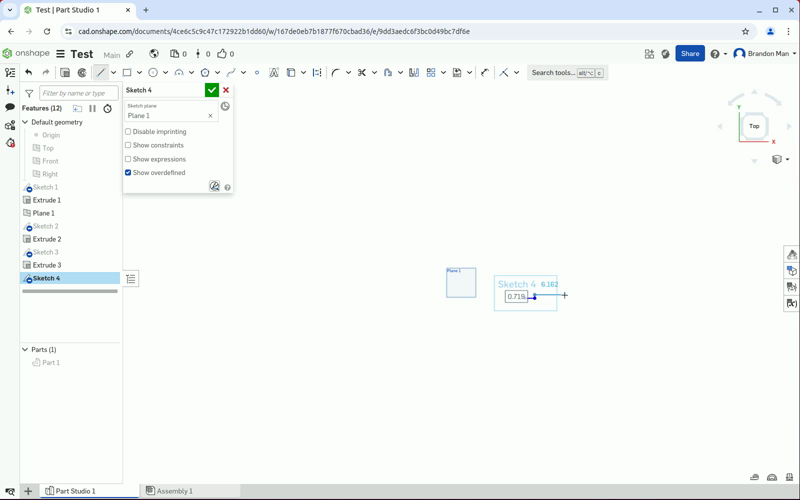
mouse_move(525, 294)
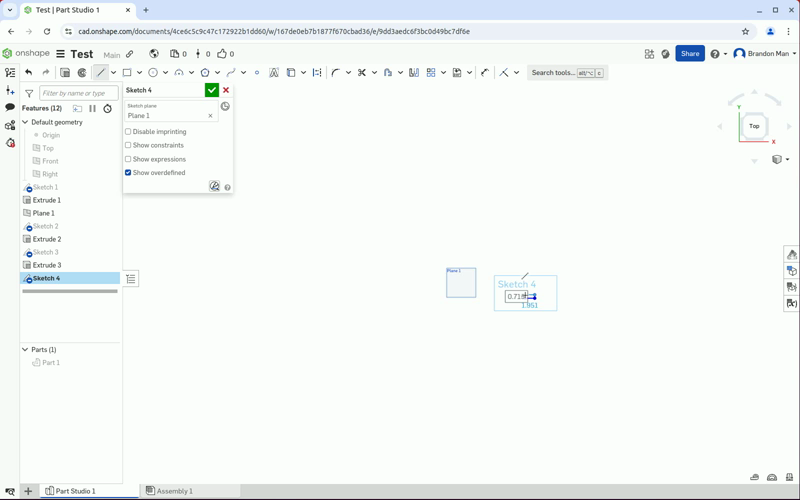
scroll(6)
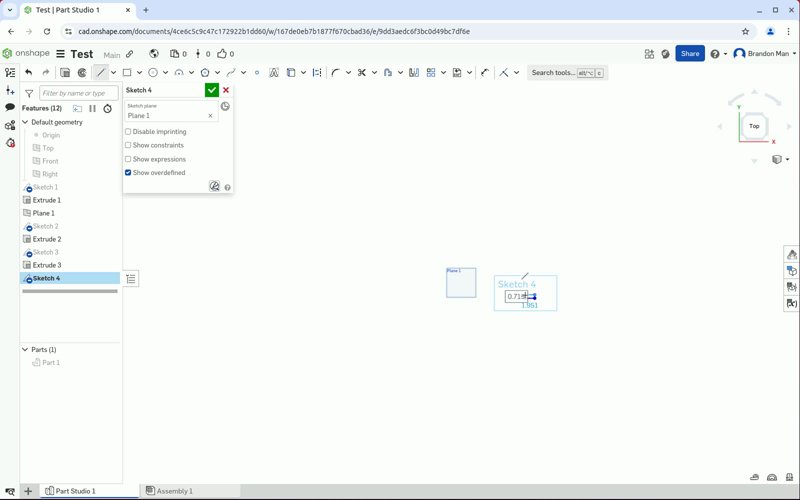
scroll(6)
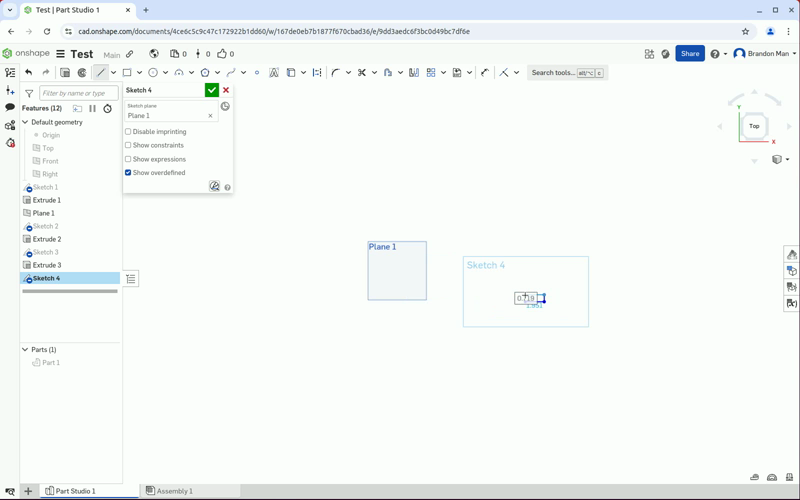
scroll(6)
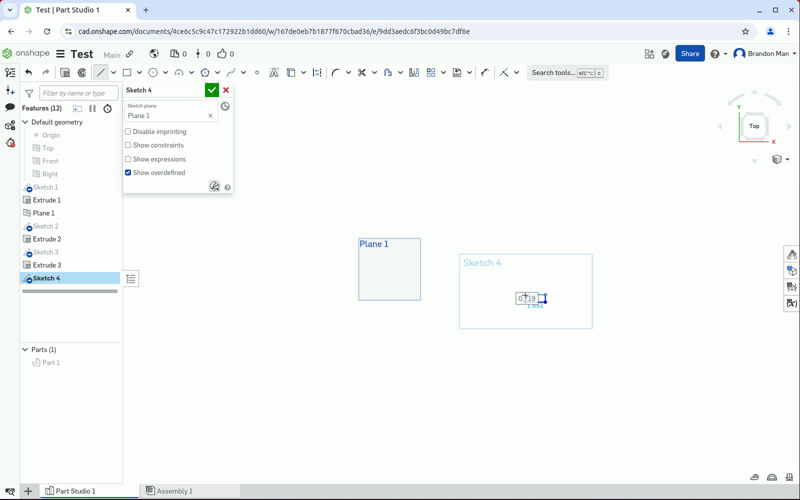
scroll(6)
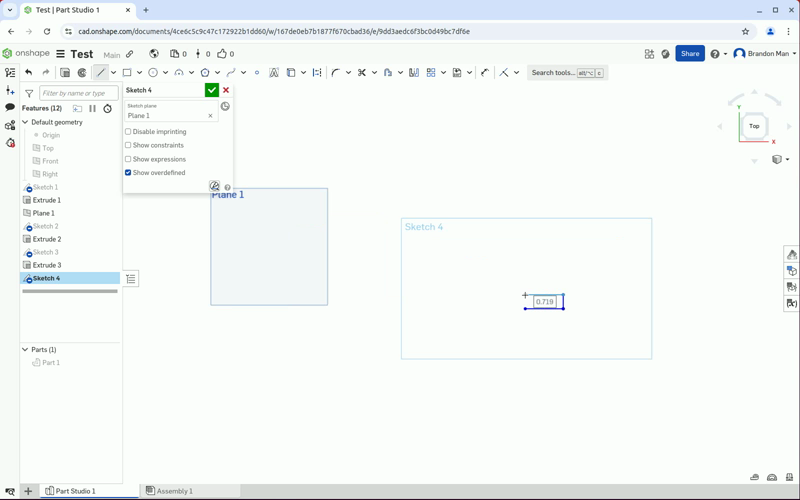
scroll(6)
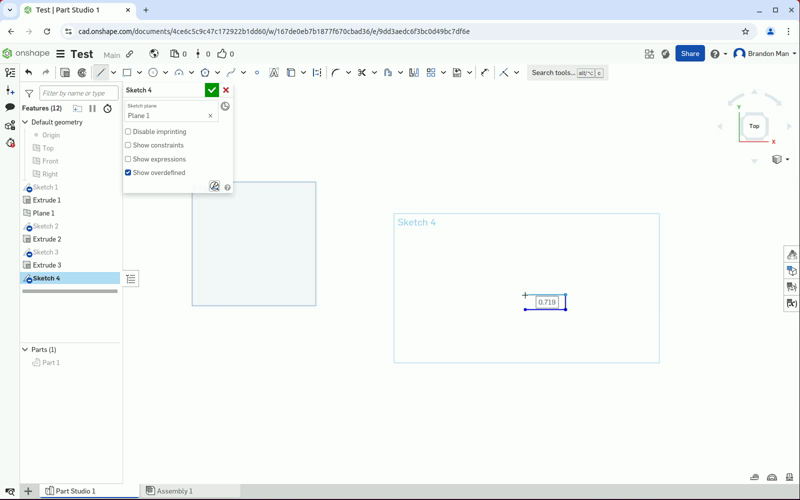
scroll(6)
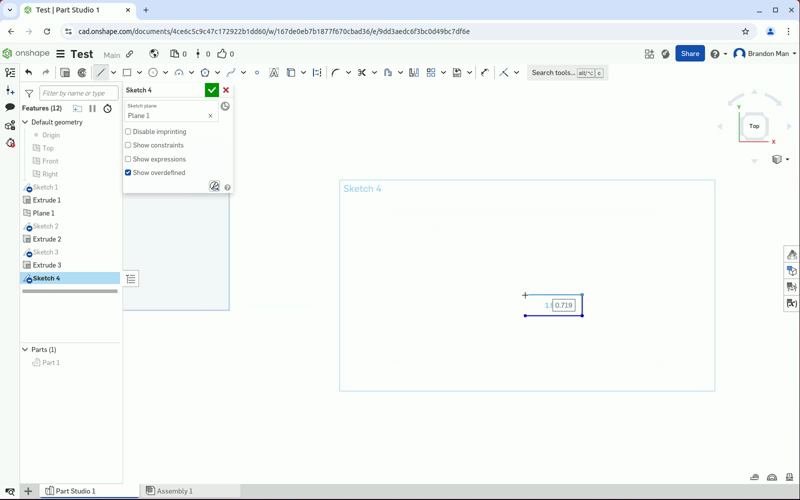
scroll(6)
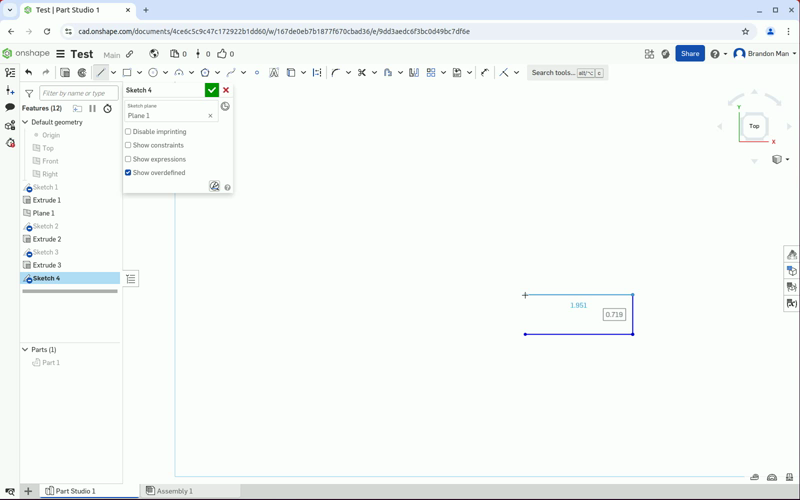
click(525, 294)
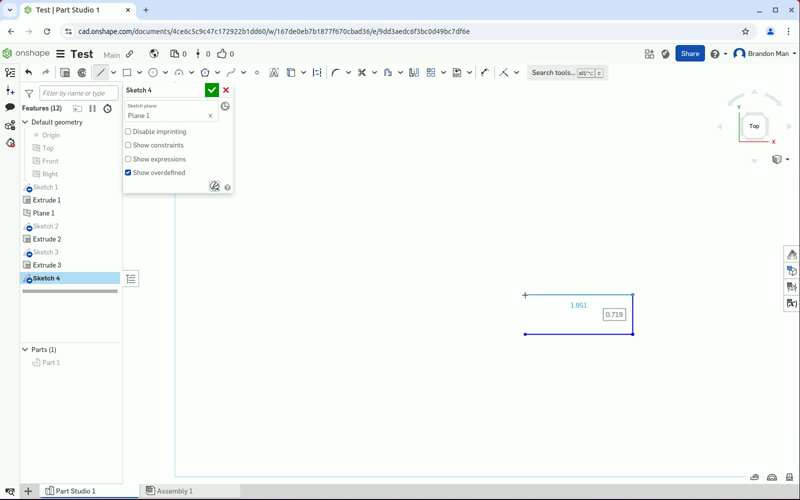
scroll(-6)
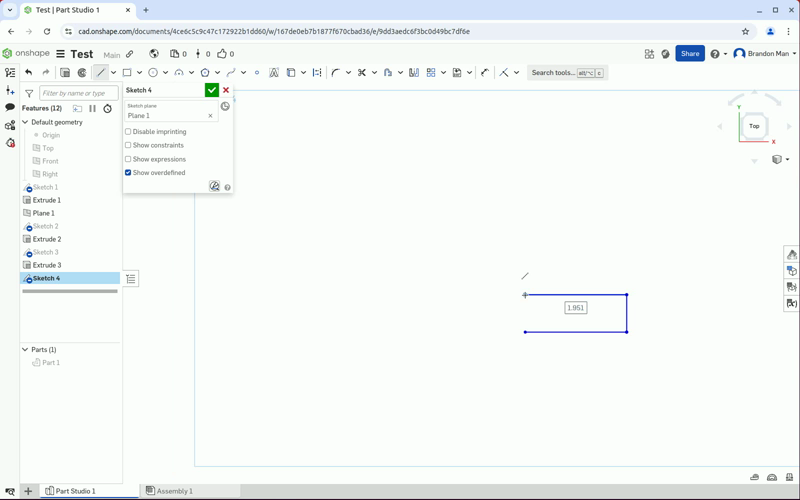
scroll(-6)
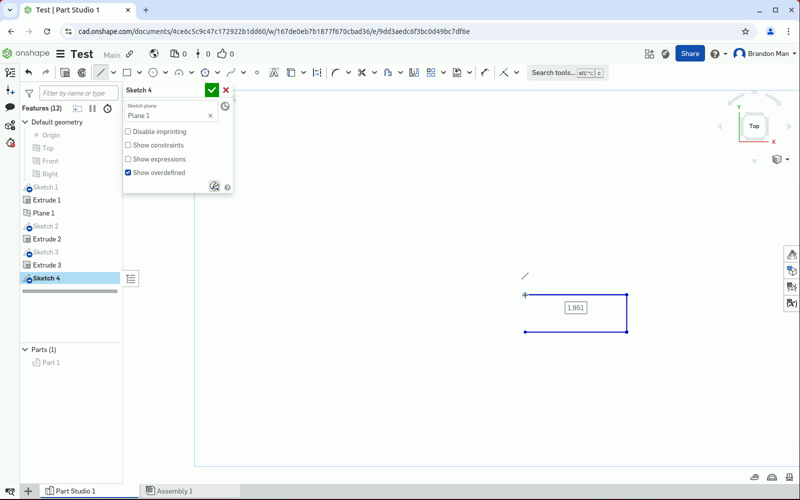
scroll(-6)
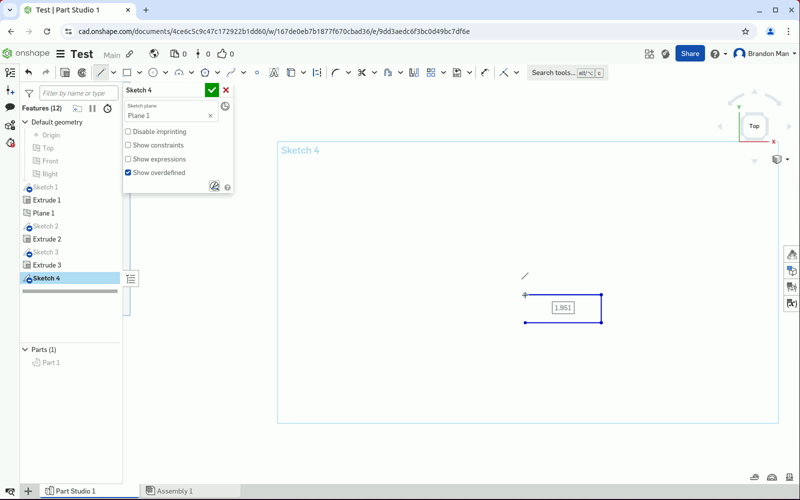
scroll(-6)
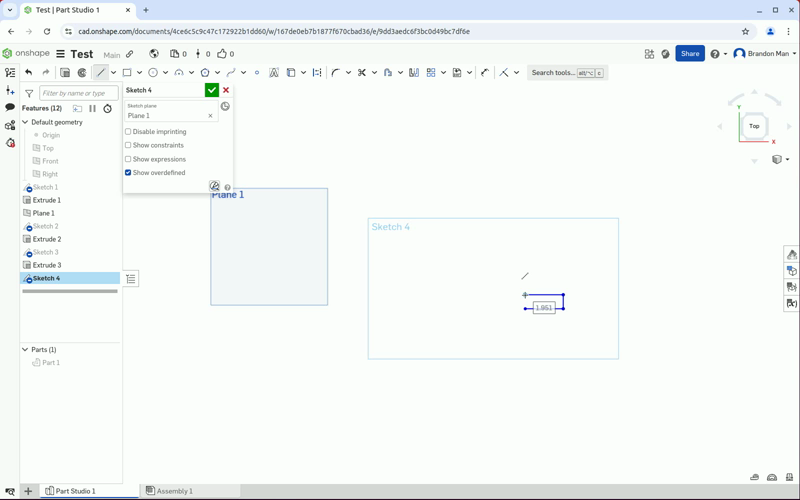
scroll(-6)
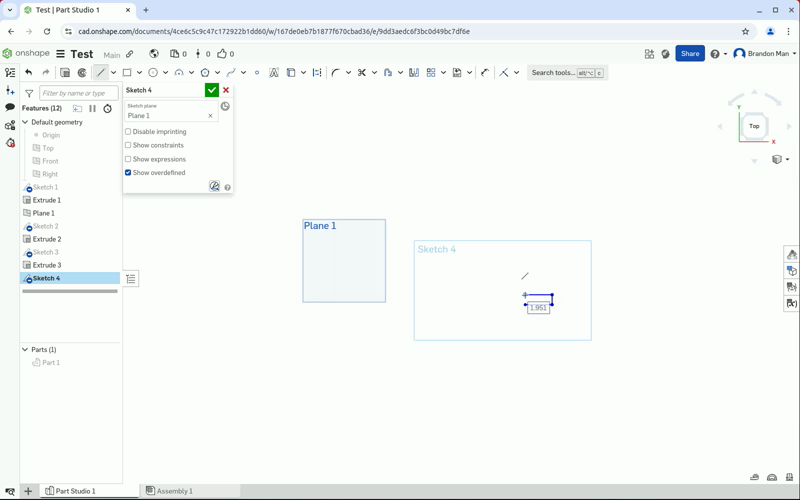
scroll(-6)
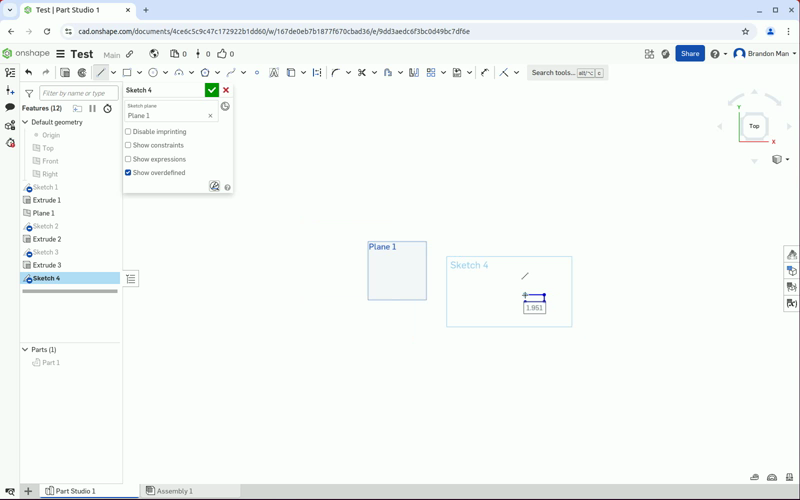
scroll(-6)
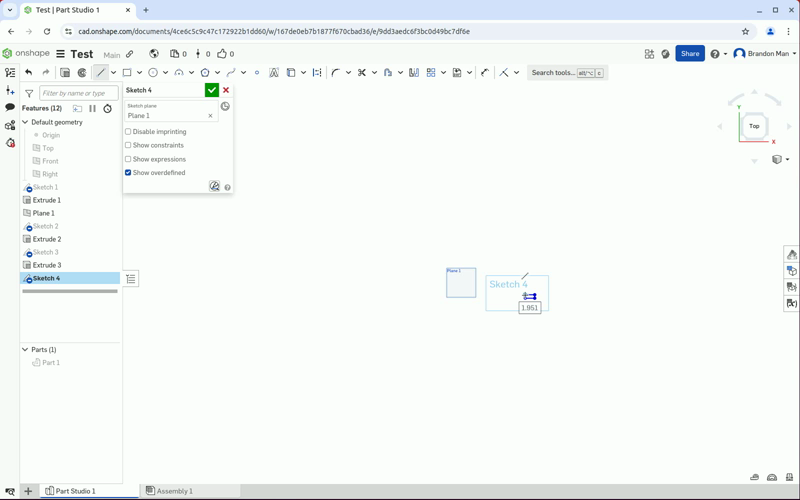
key_up(shift)
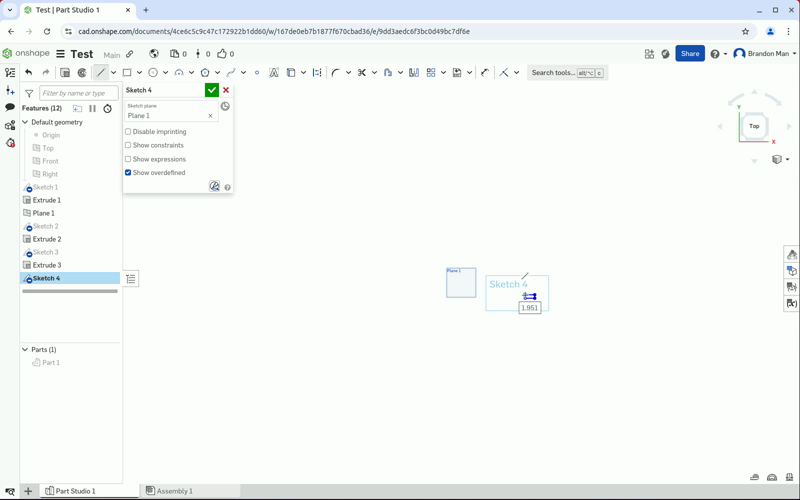
mouse_move(555, 294)
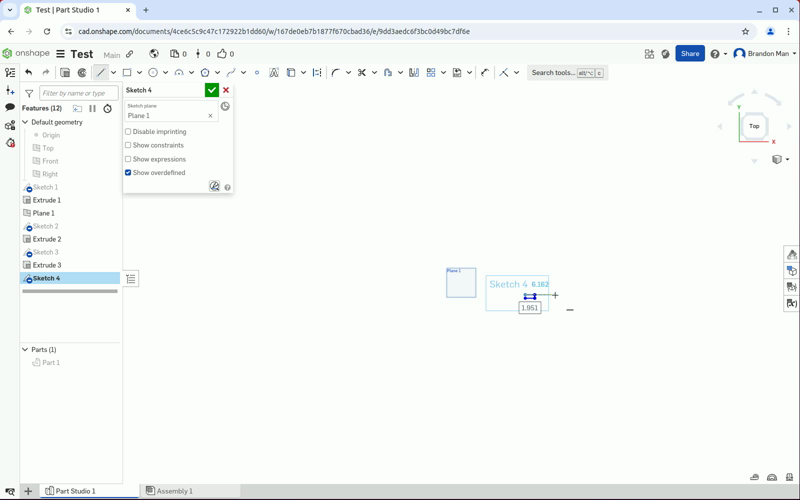
key_down(shift)
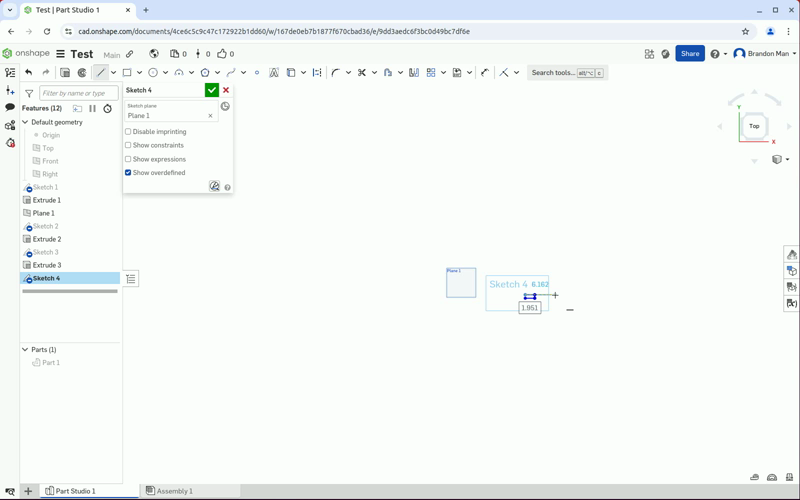
mouse_move(525, 298)
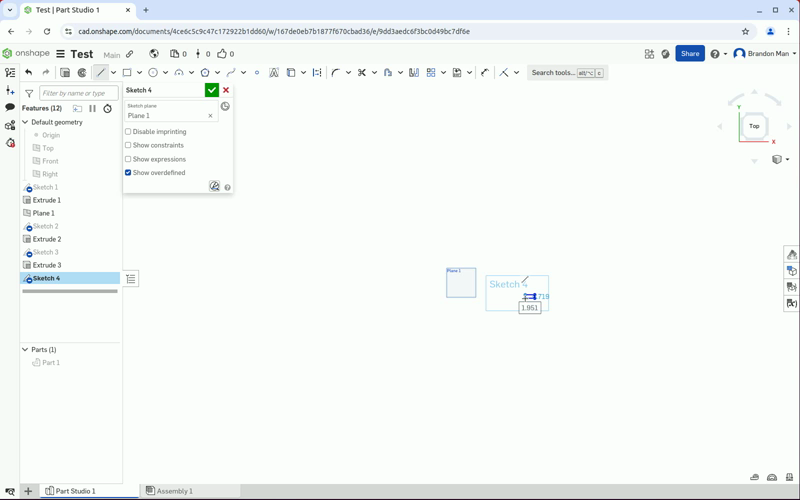
scroll(6)
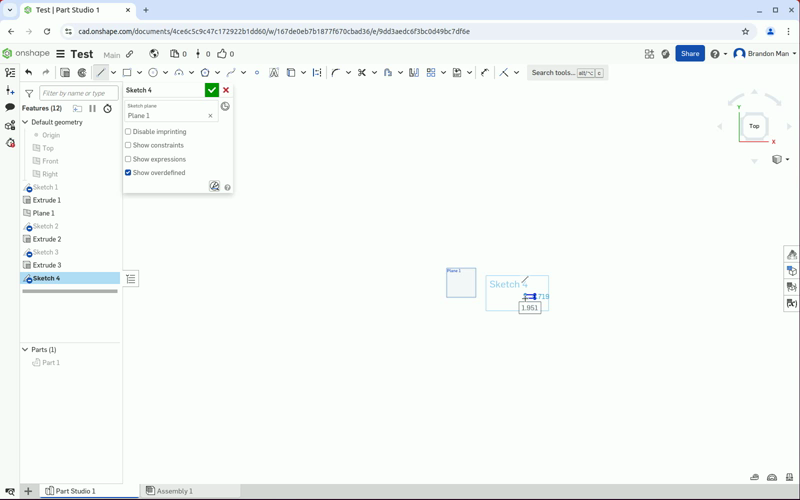
scroll(6)
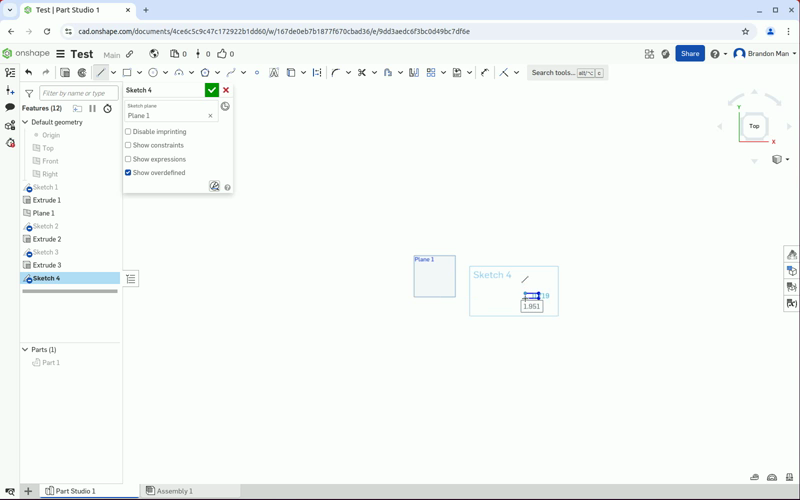
scroll(6)
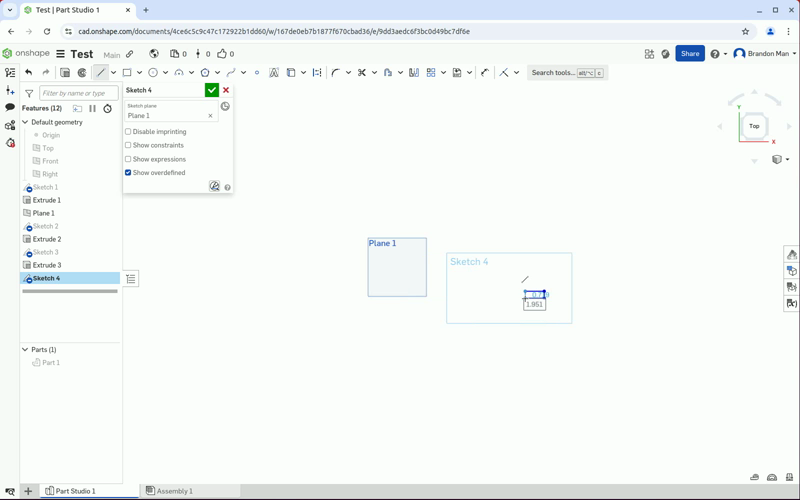
scroll(6)
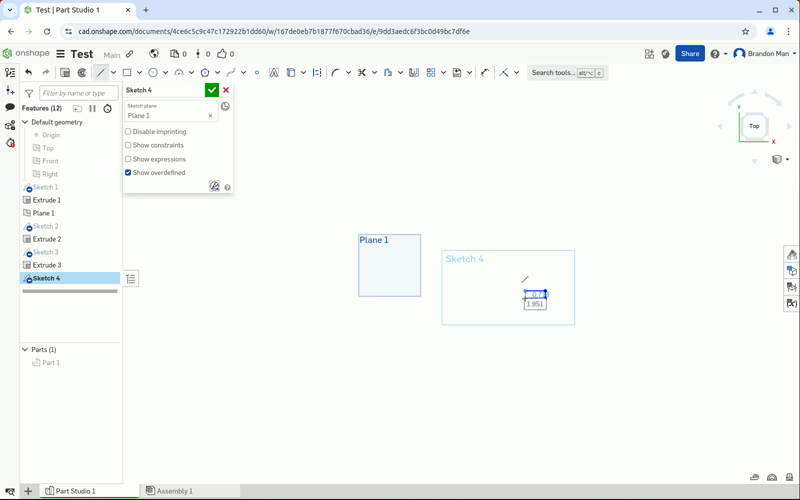
scroll(6)
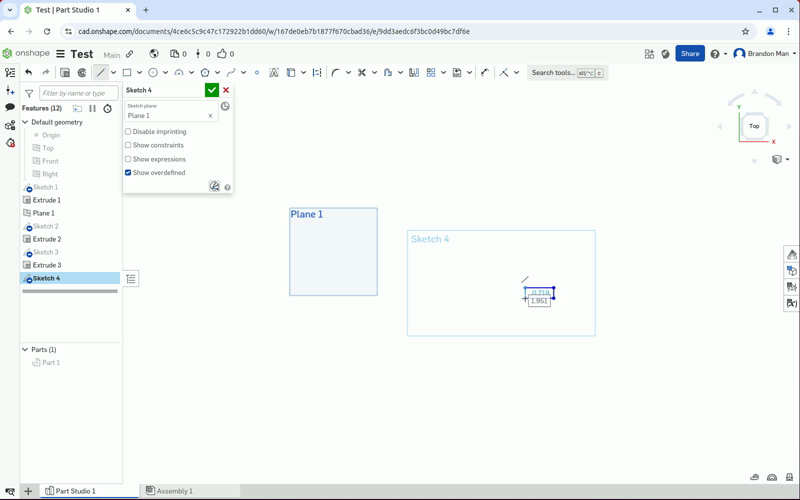
scroll(6)
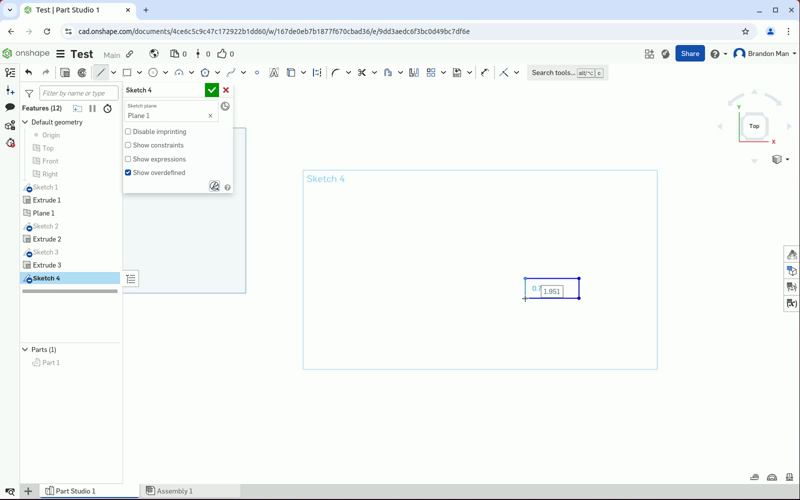
scroll(6)
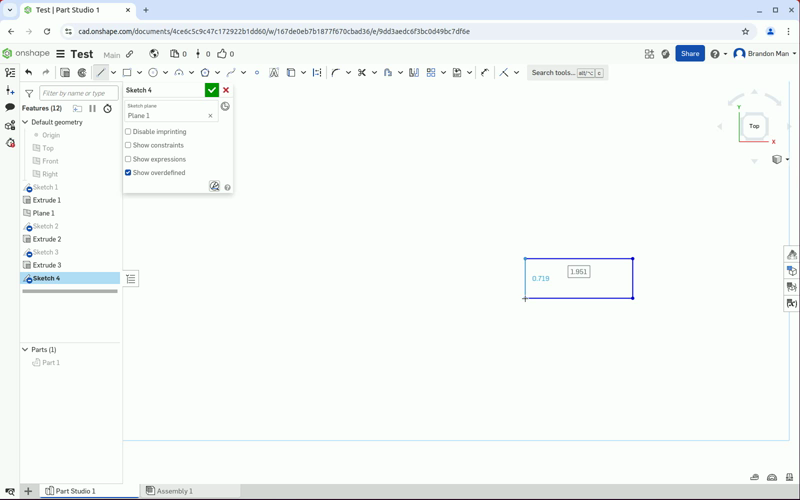
key_up(shift)
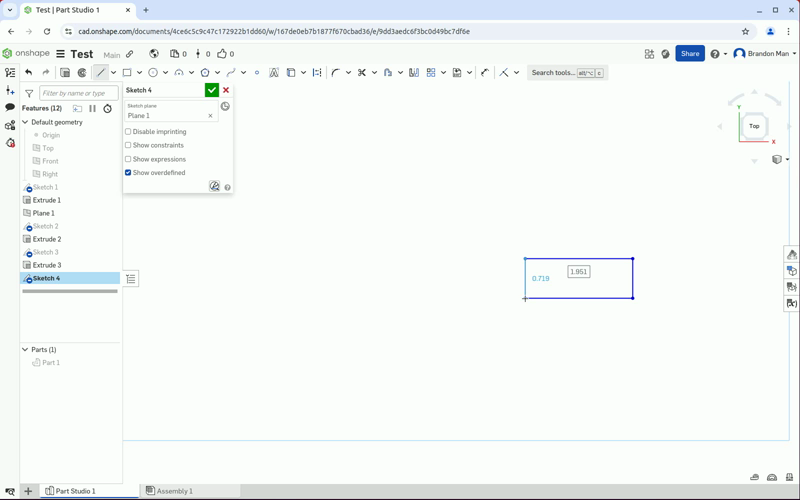
click(525, 298)
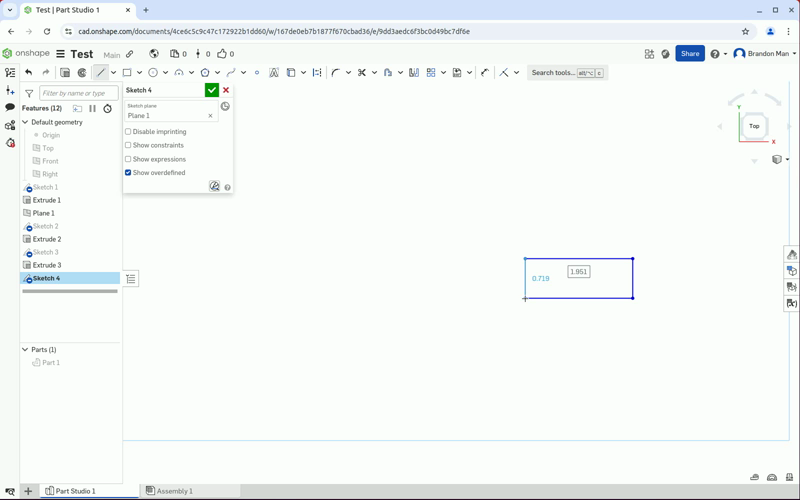
scroll(-6)
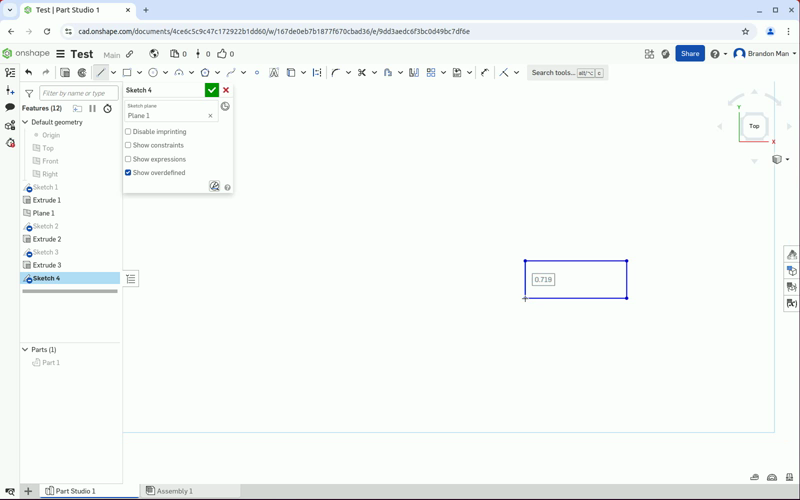
scroll(-6)
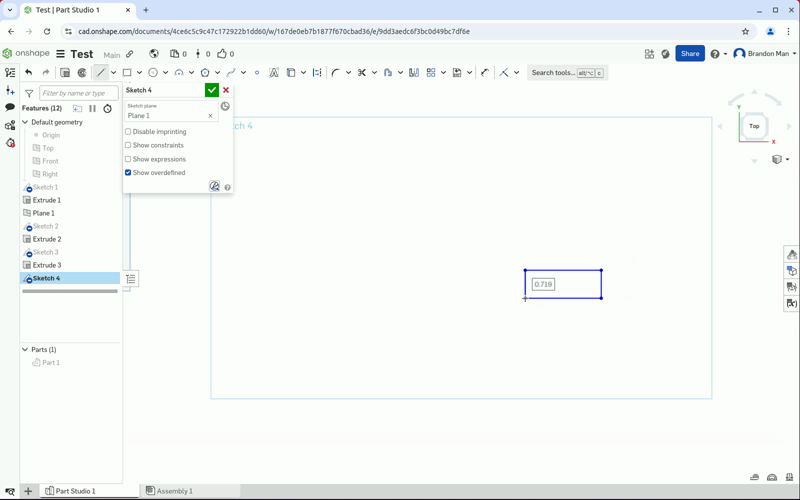
scroll(-6)
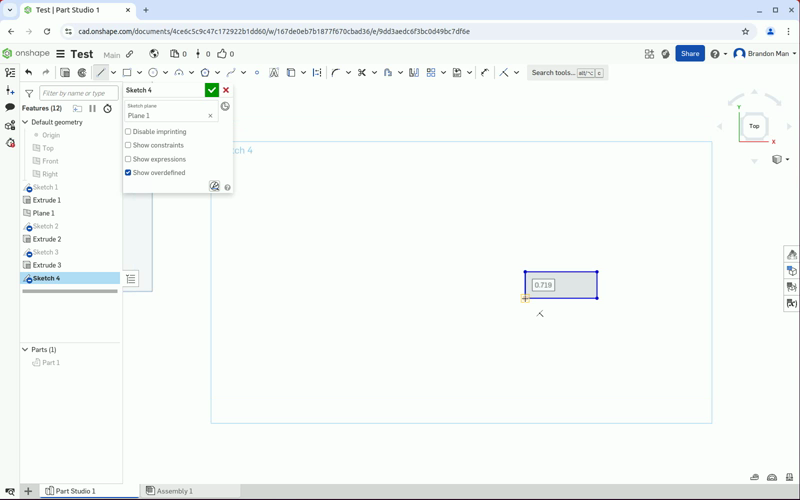
scroll(-6)
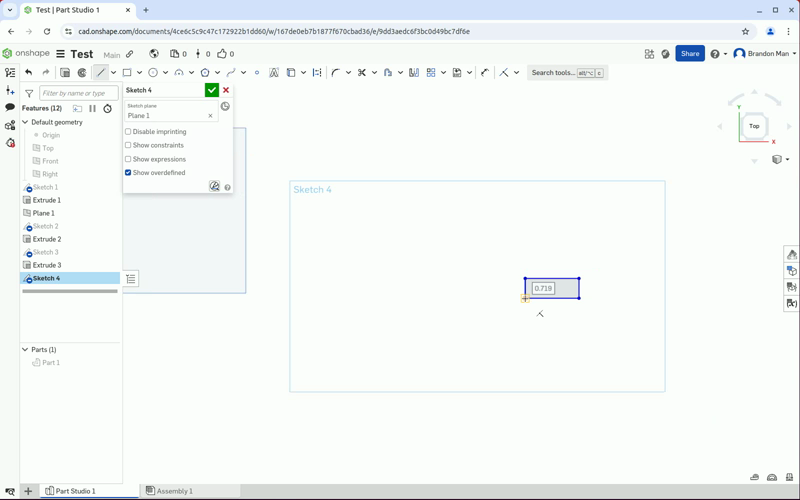
scroll(-6)
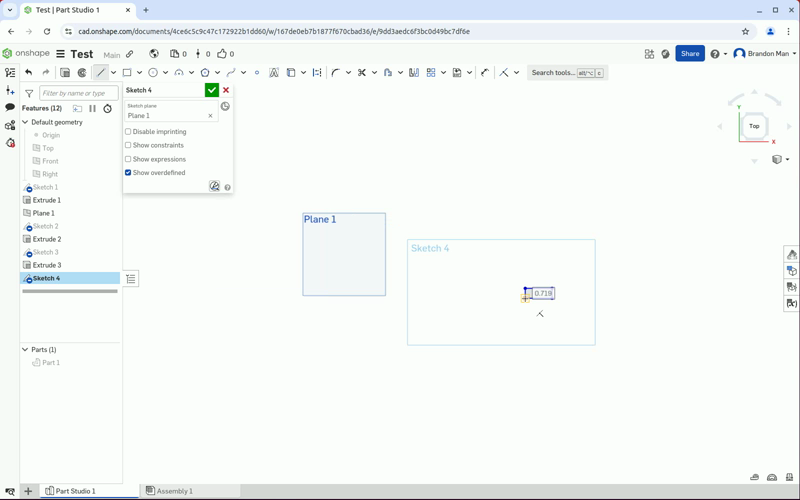
scroll(-6)
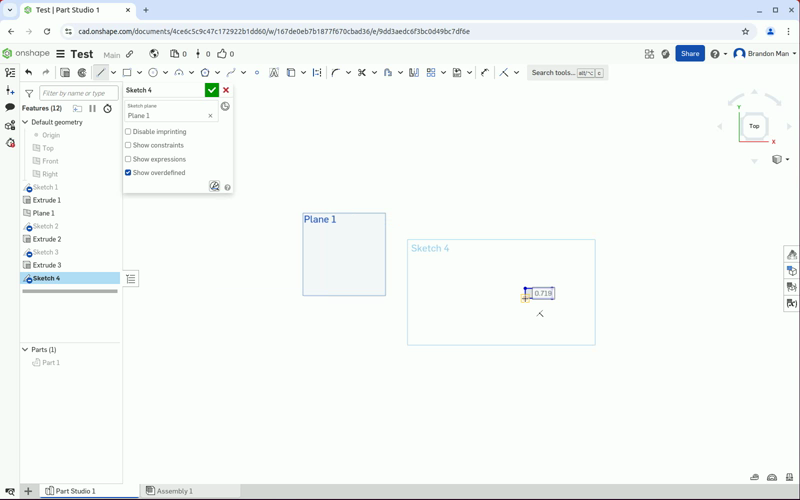
scroll(-6)
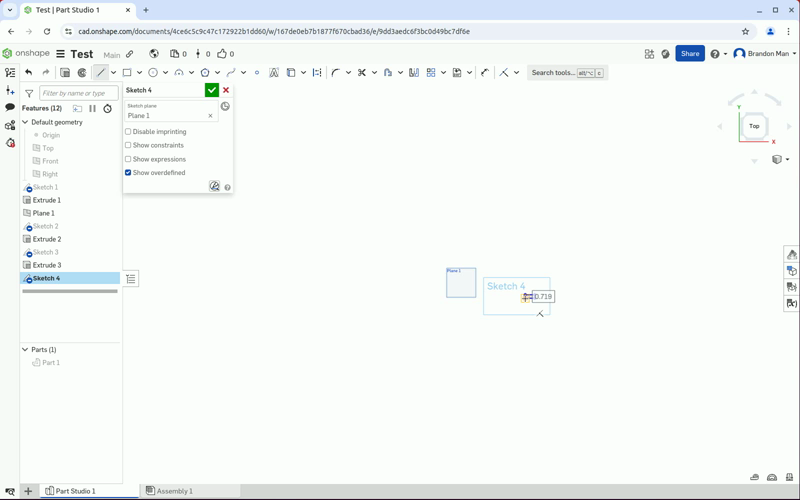
key(esc)
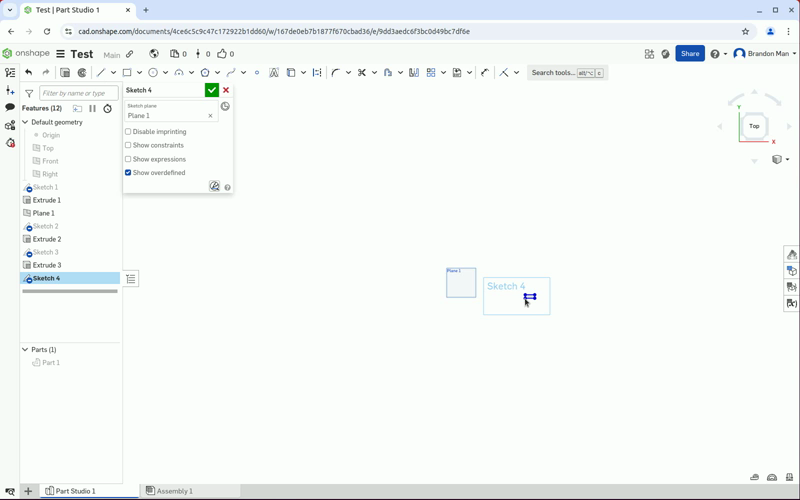
mouse_move(533, 296)
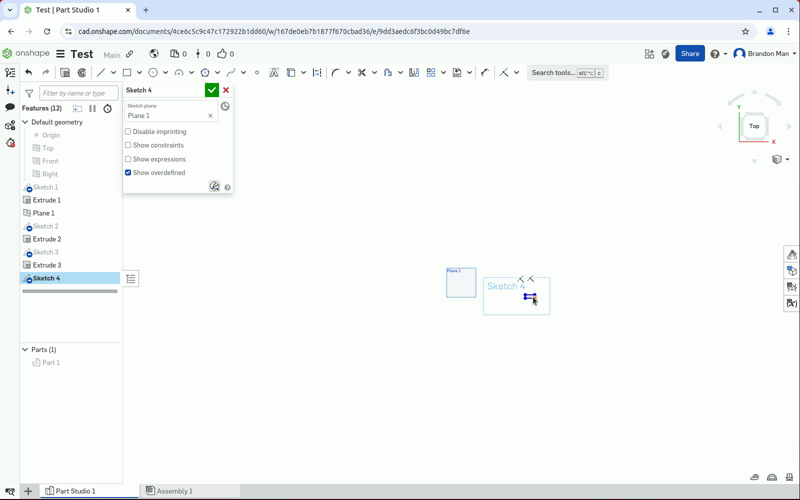
scroll(6)
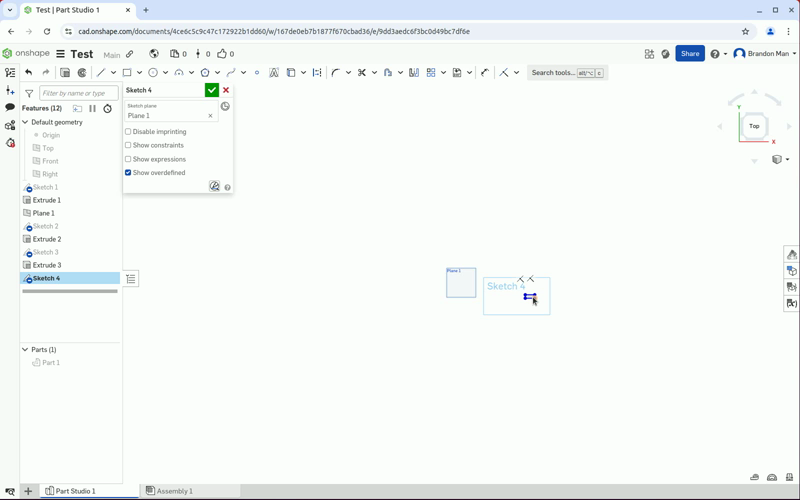
scroll(6)
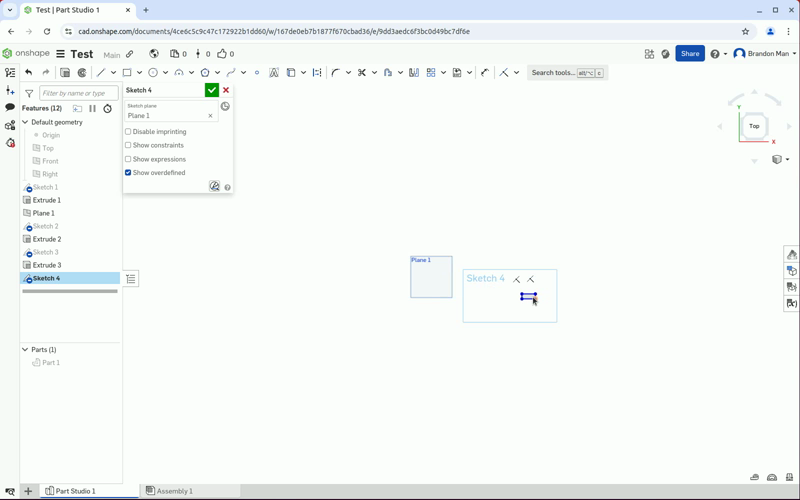
scroll(6)
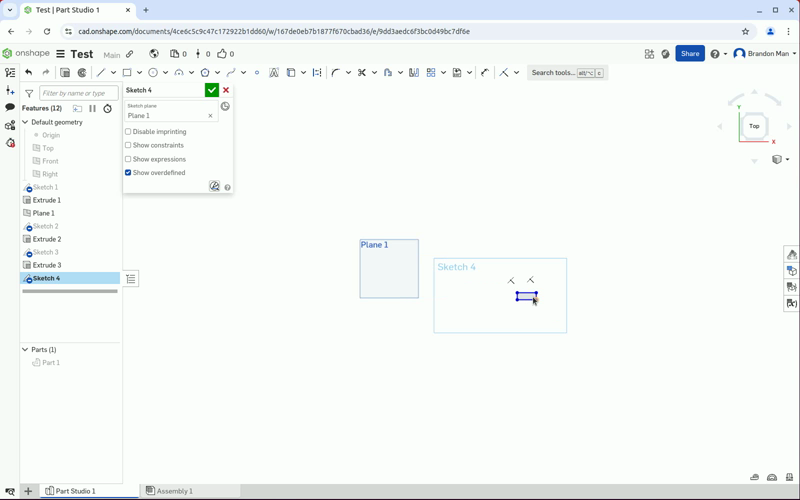
scroll(6)
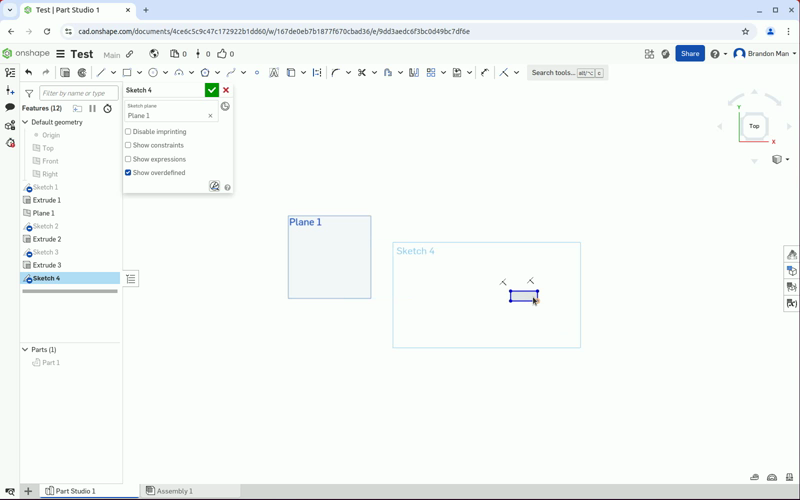
scroll(6)
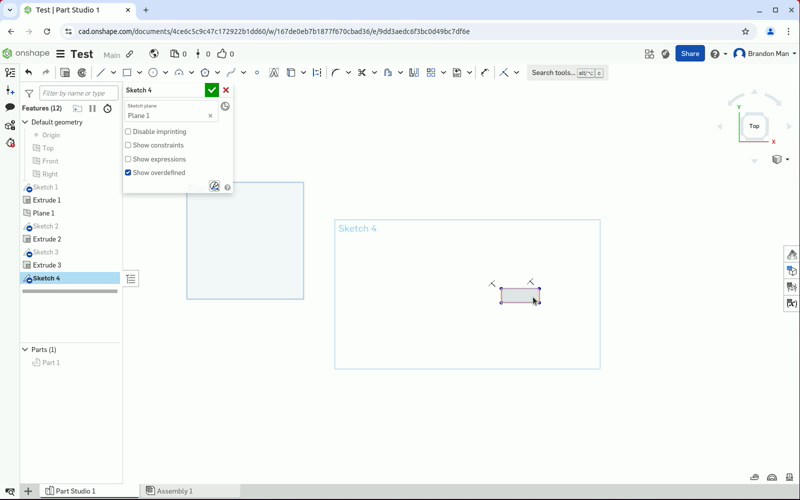
scroll(6)
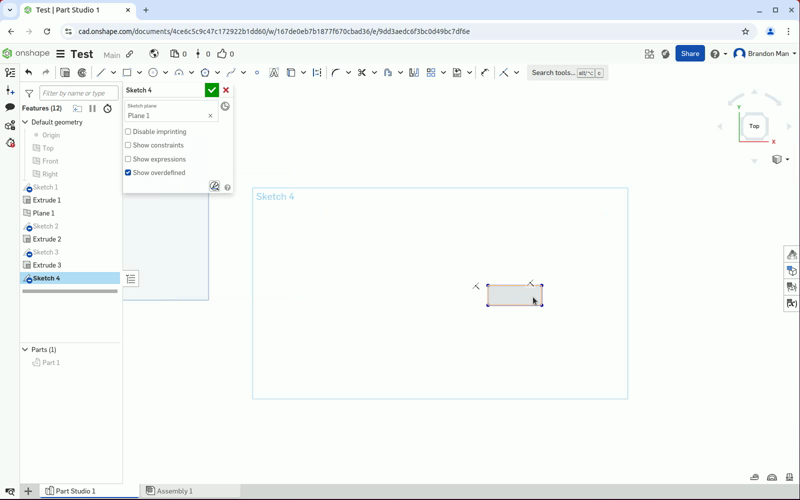
scroll(6)
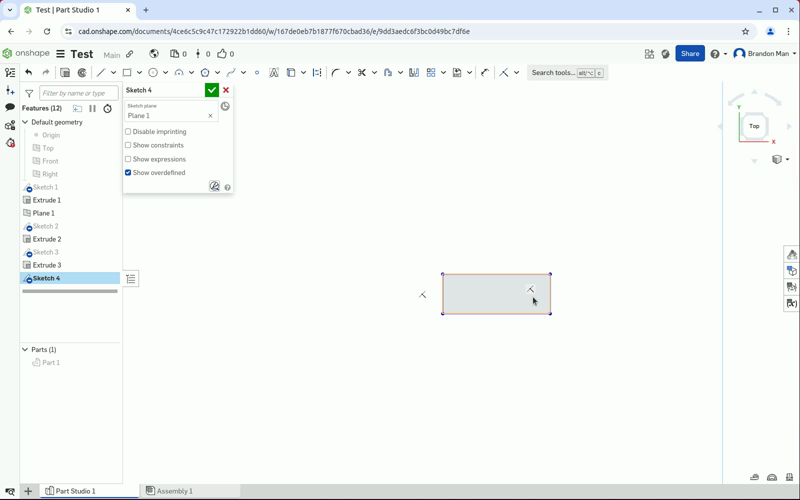
click(533, 296)
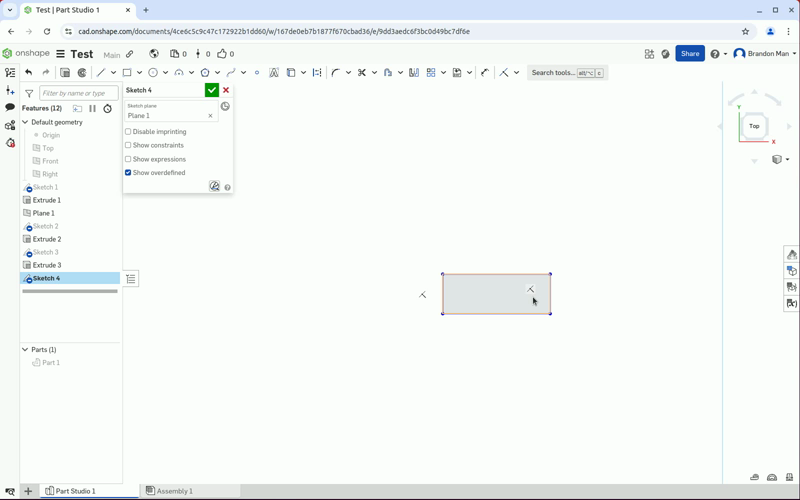
scroll(-6)
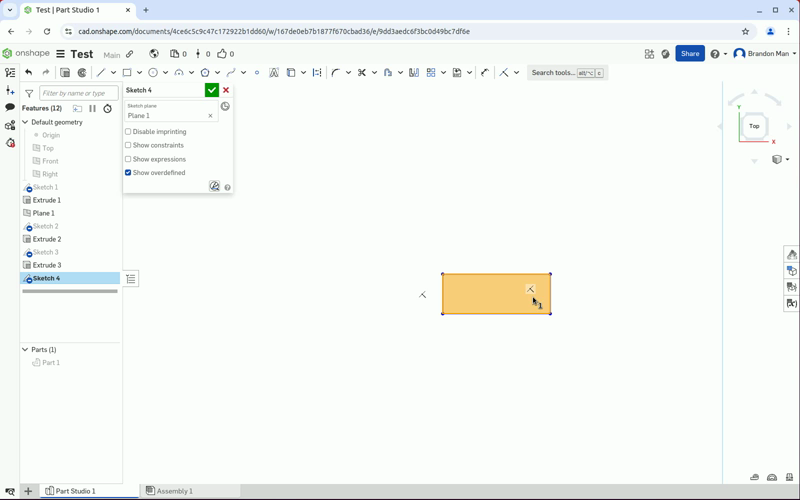
scroll(-6)
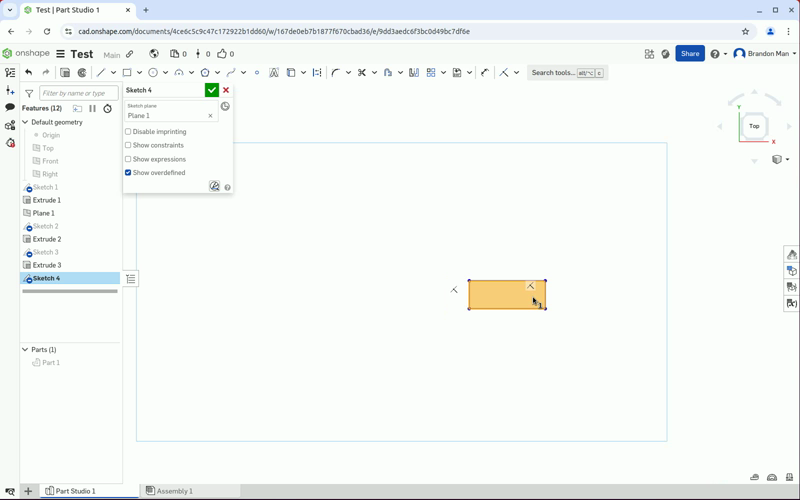
scroll(-6)
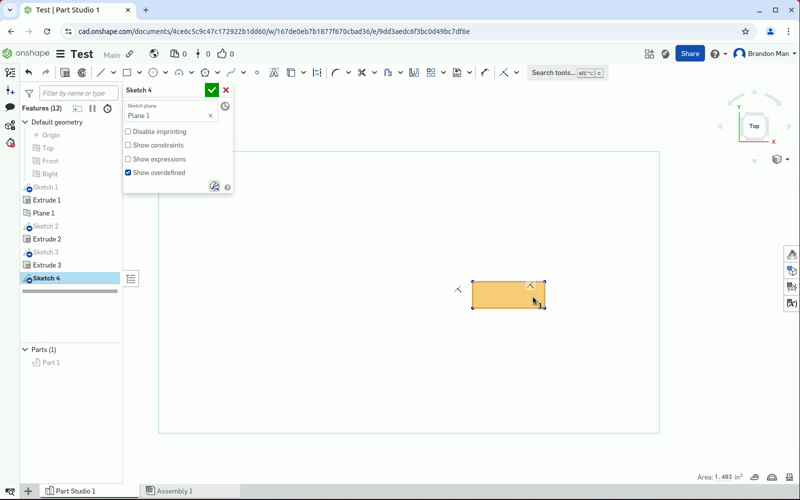
scroll(-6)
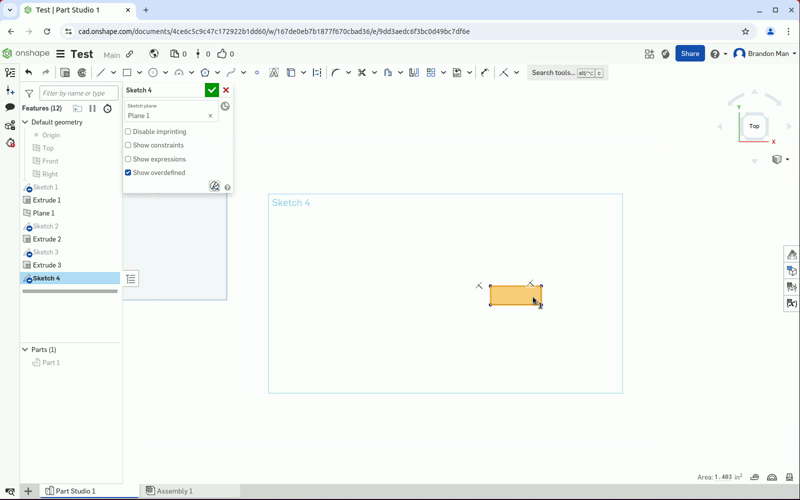
scroll(-6)
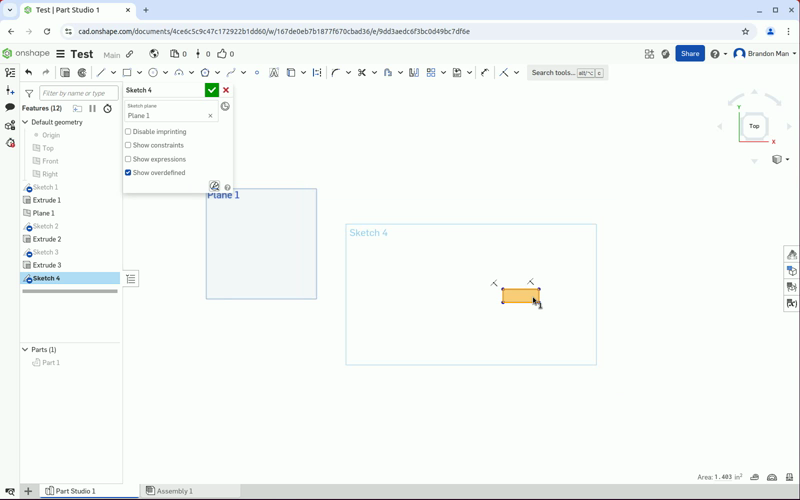
scroll(-6)
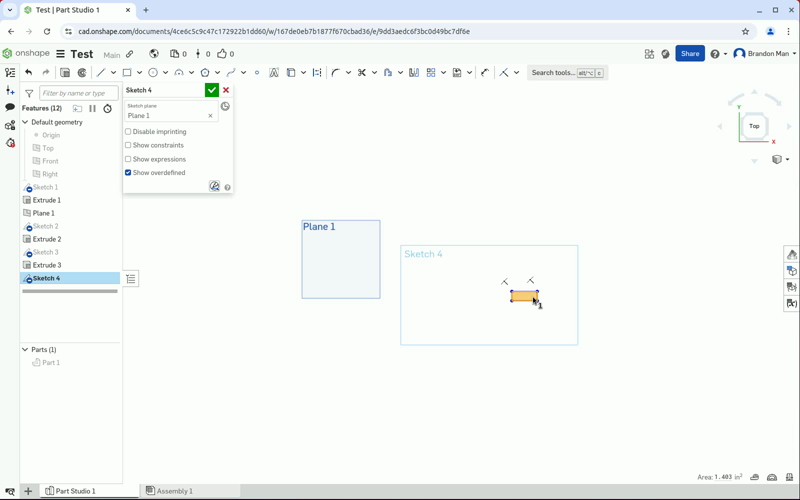
scroll(-6)
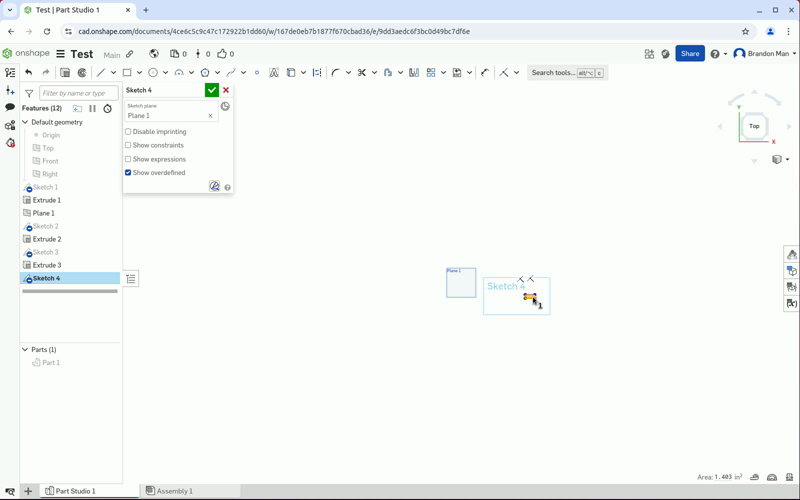
mouse_move(73, 352)
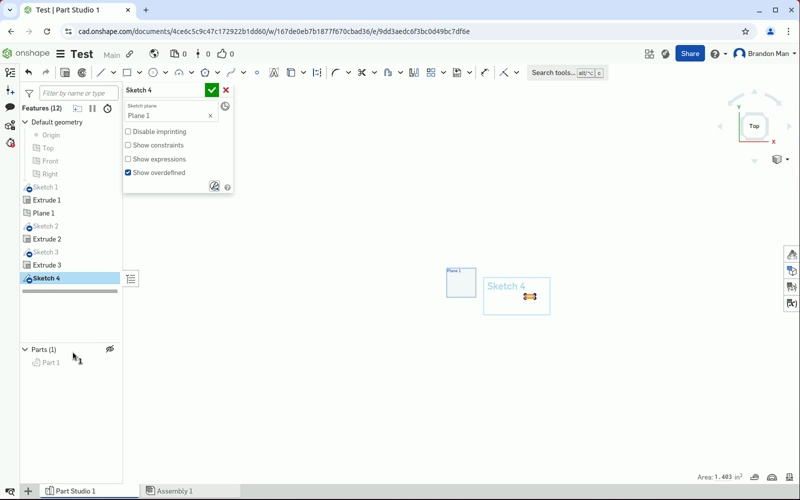
key(shift+y)
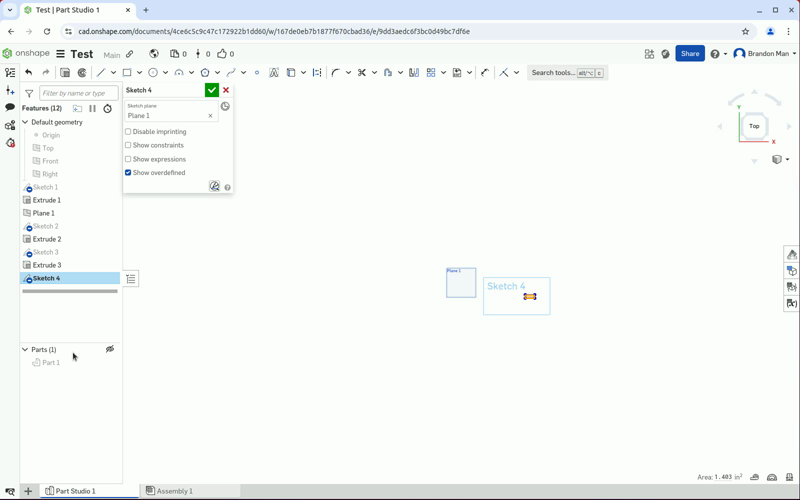
key(shift+e)
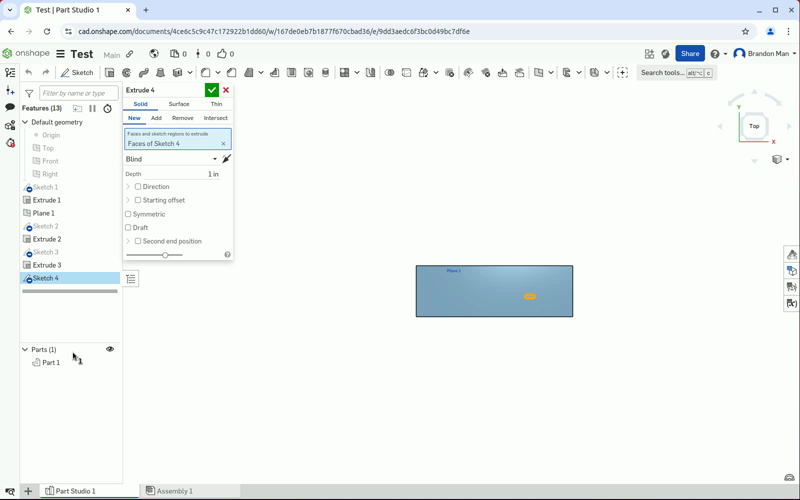
mouse_move(143, 106)
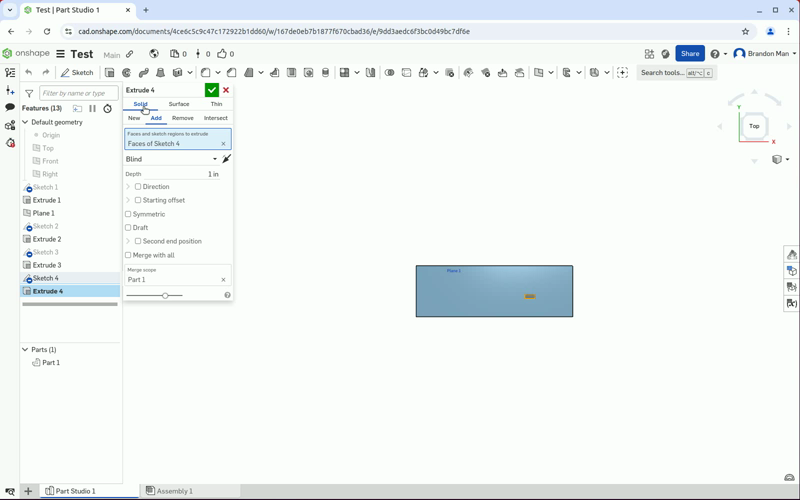
click(143, 106)
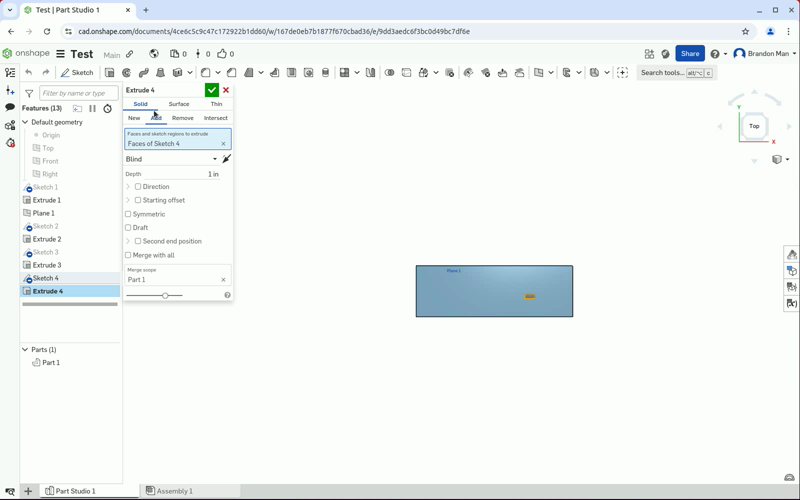
mouse_move(186, 120)
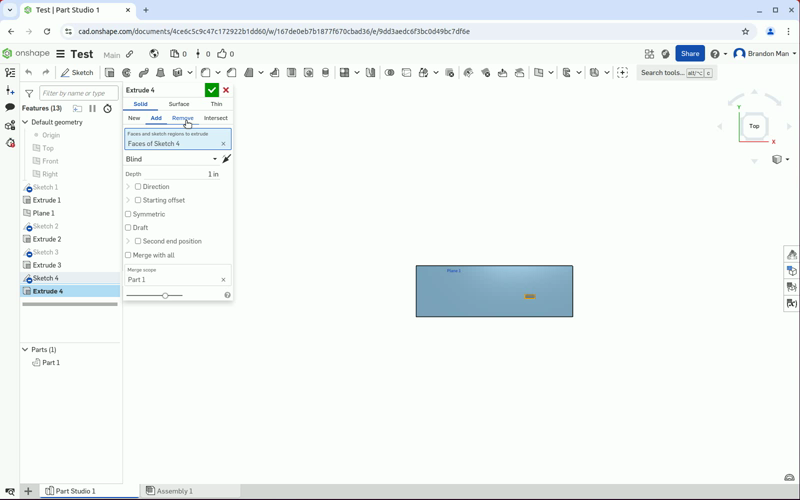
click(186, 120)
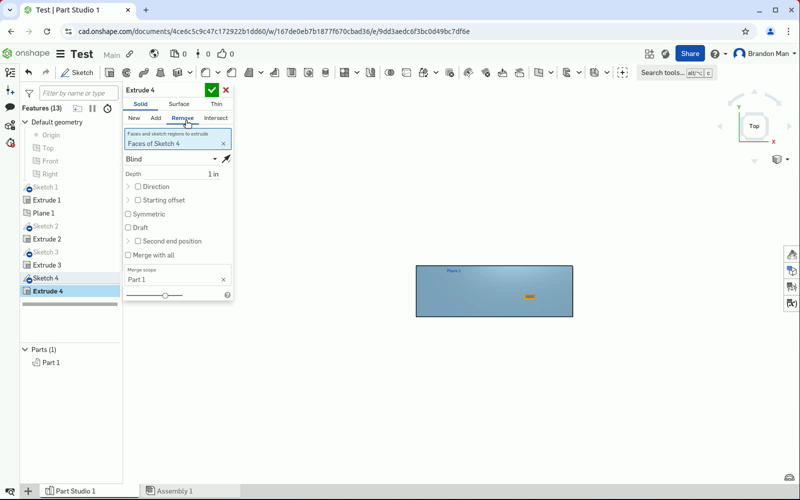
key(tab, 4)
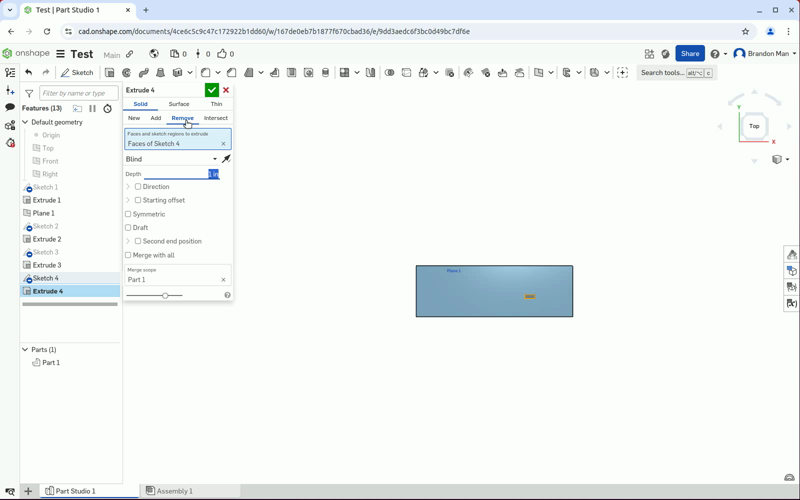
text(4.092)
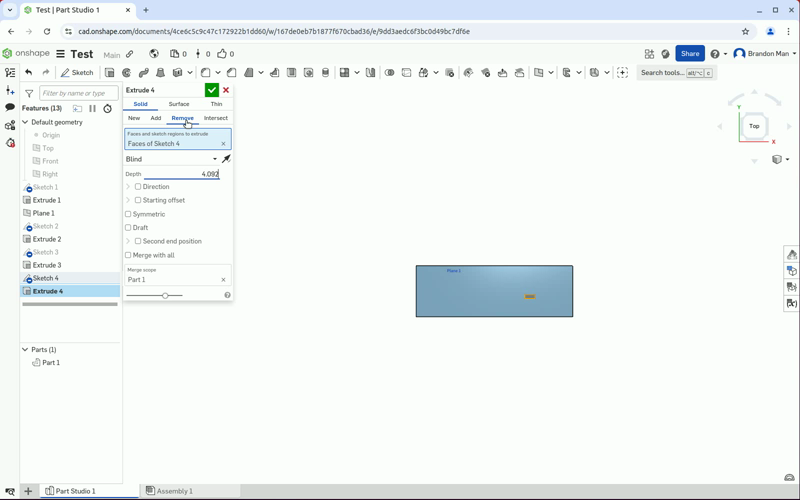
key(tab, 6)
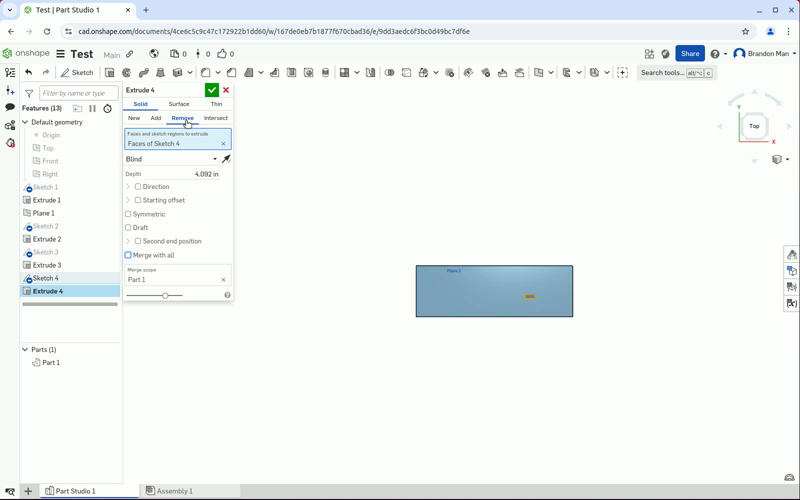
key(space)
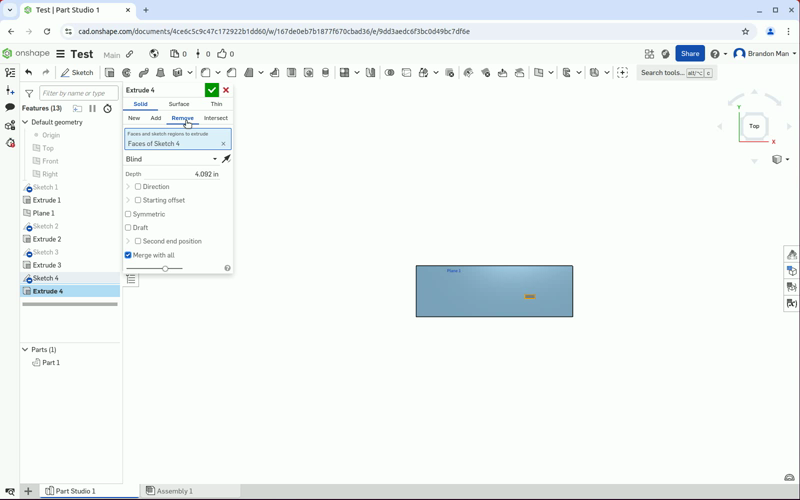
key(enter)
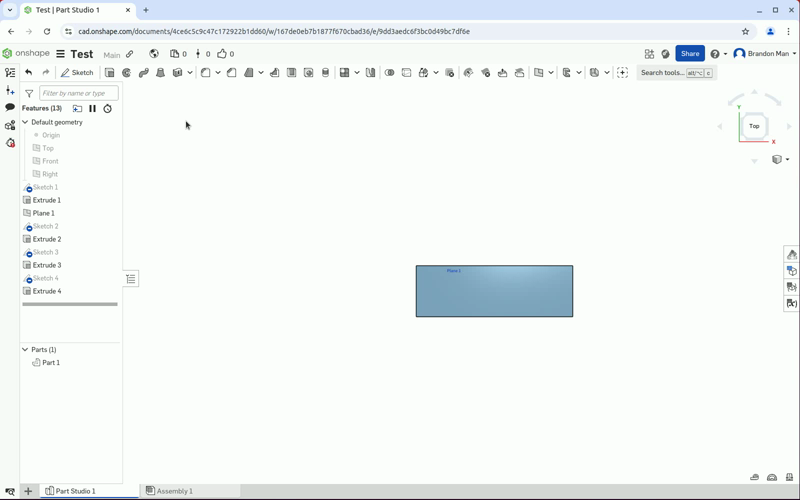
key(shift+h)
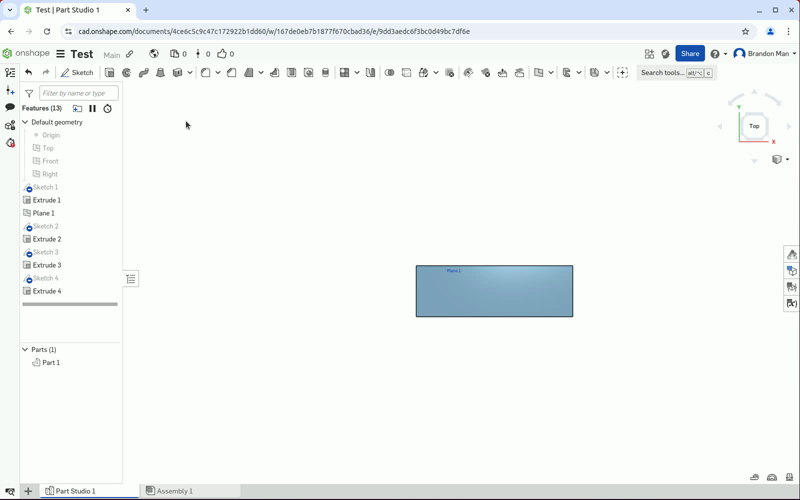
key(shift+h)
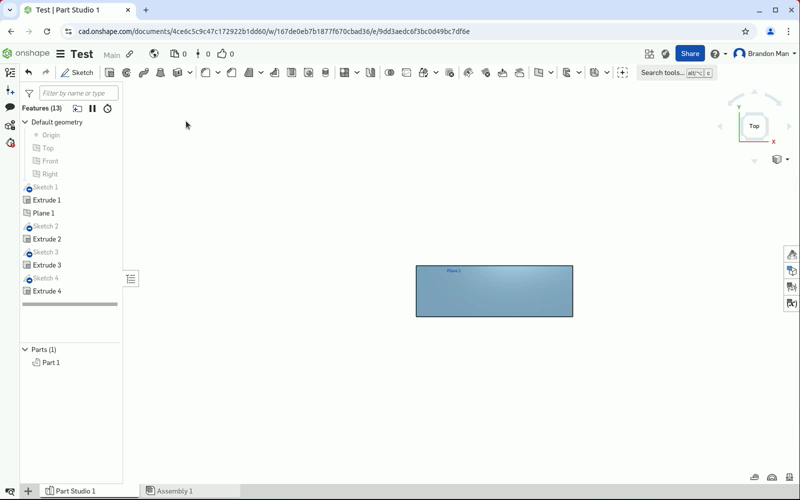
mouse_move(73, 189)
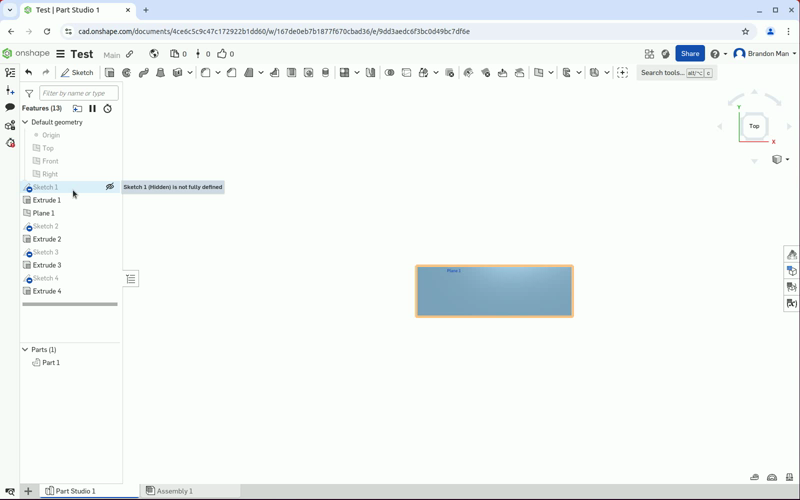
click(73, 189)
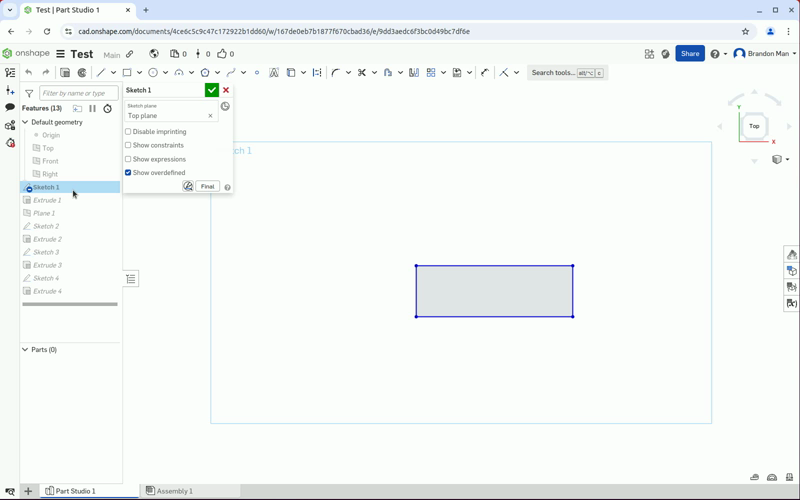
mouse_move(229, 92)
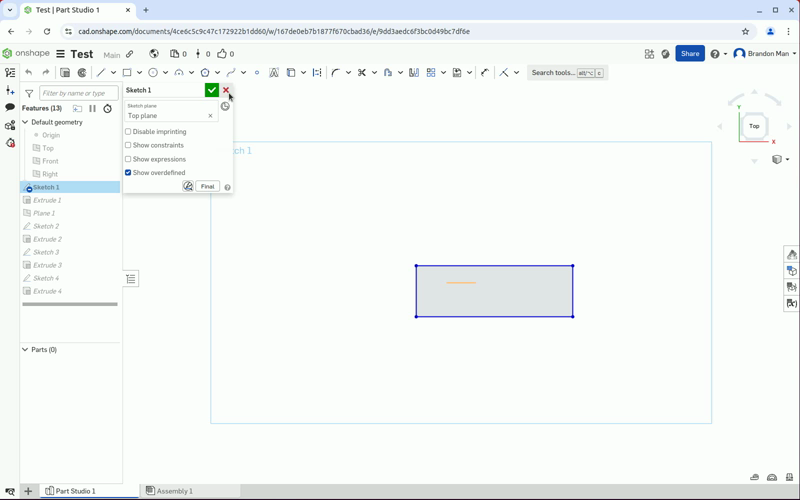
click(229, 92)
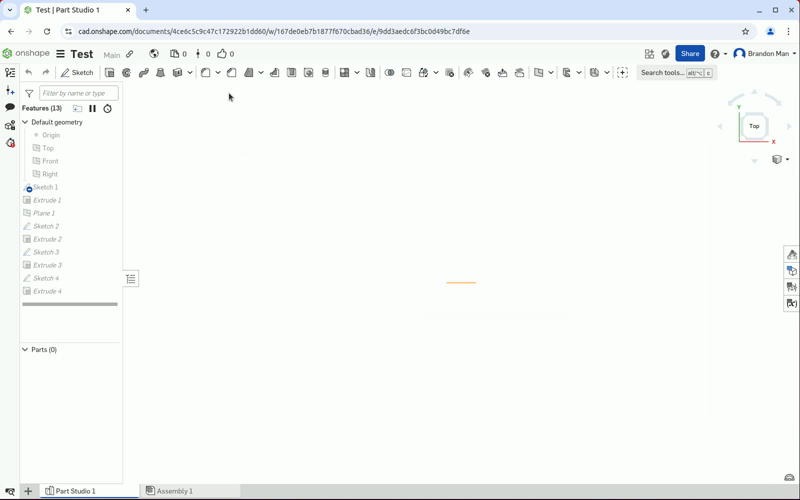
key(shift+s)
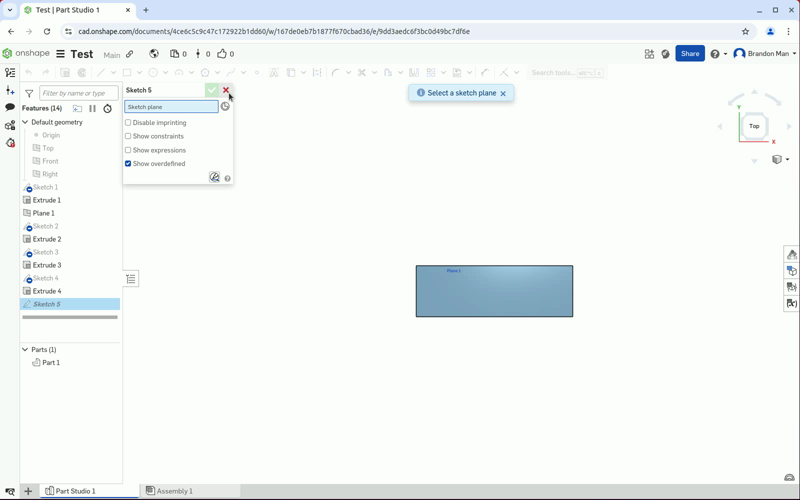
mouse_move(73, 215)
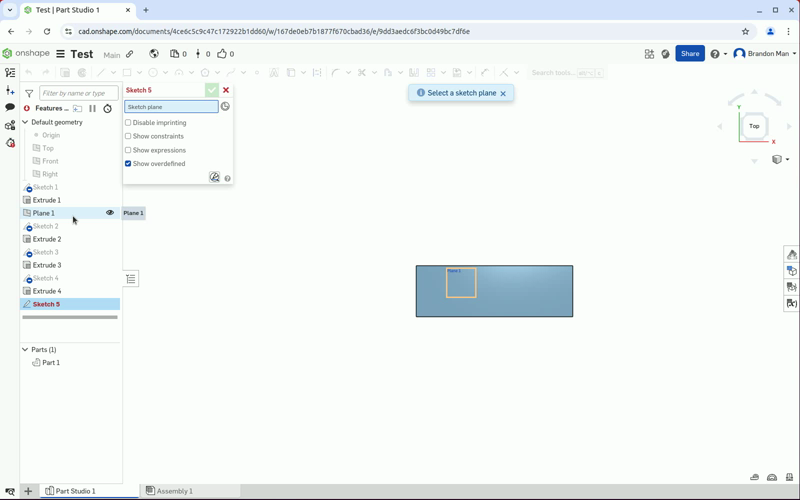
click(73, 215)
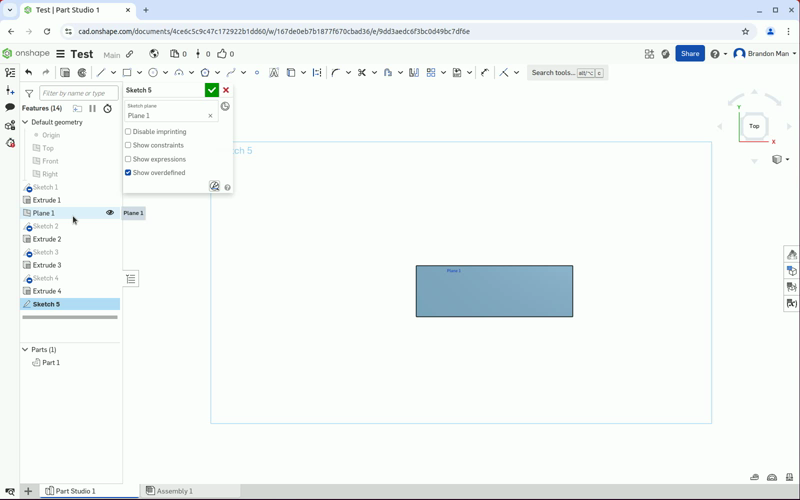
mouse_move(73, 352)
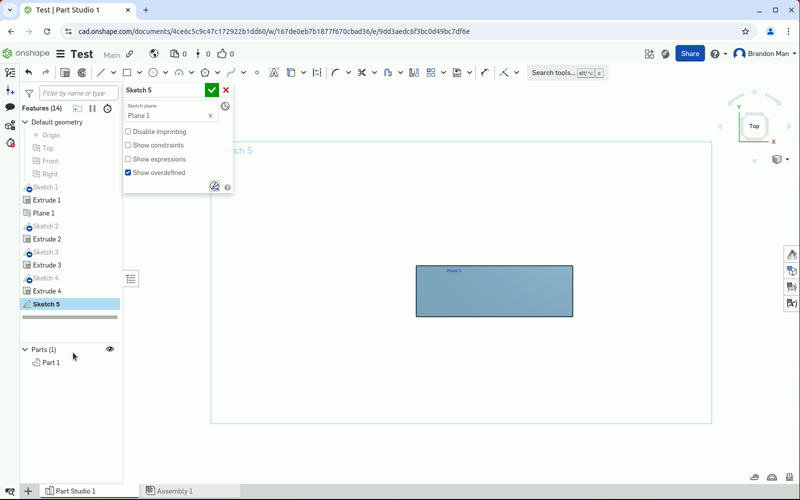
key(y)
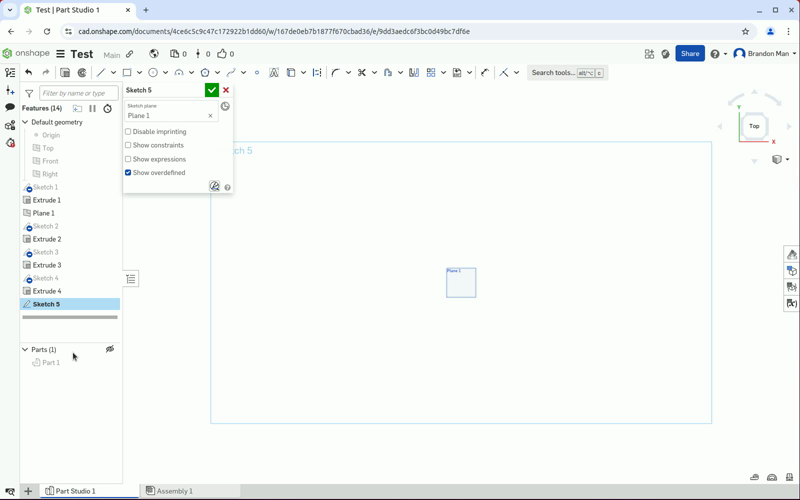
key(l)
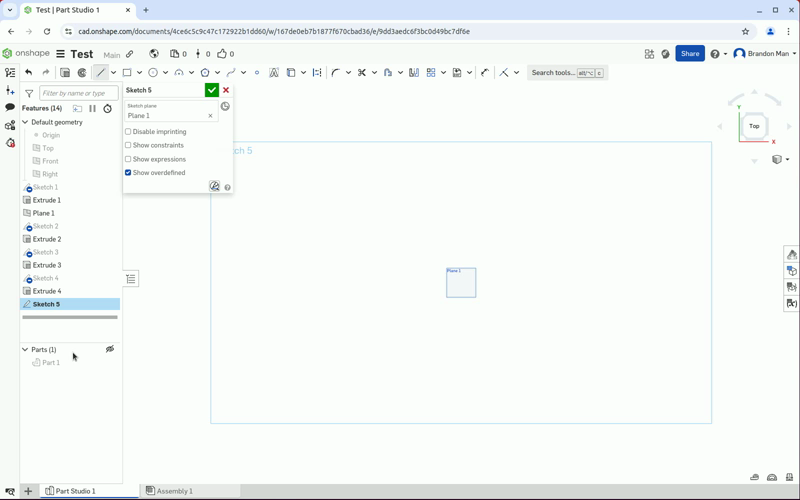
key_down(shift)
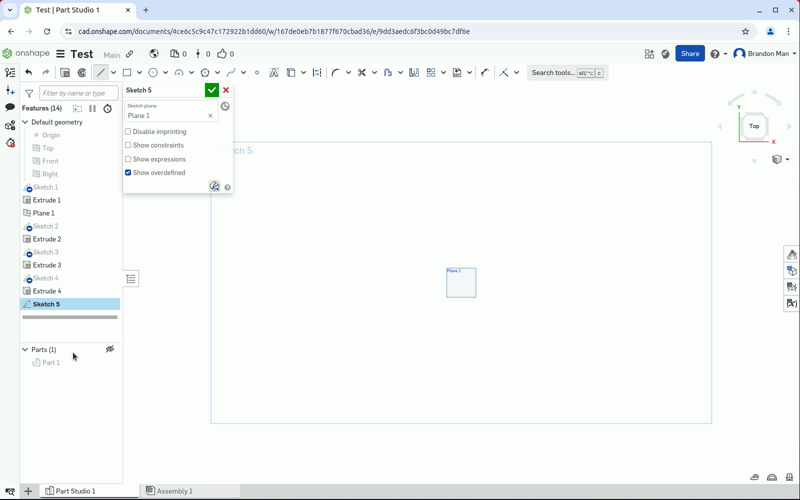
mouse_move(525, 285)
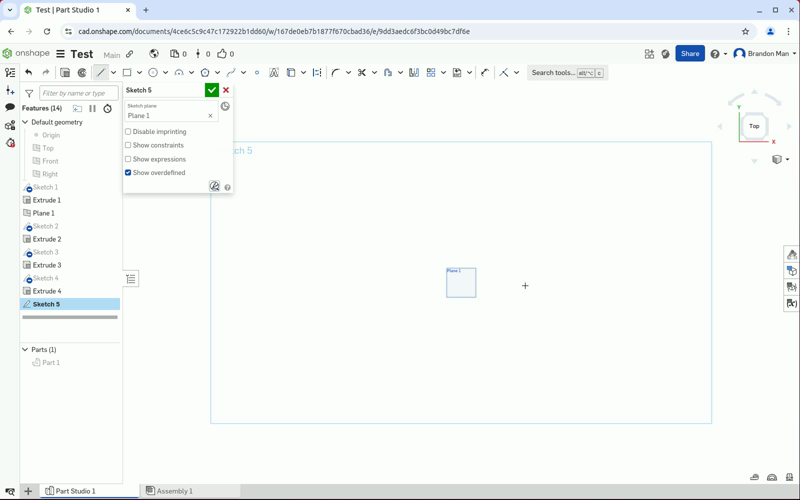
click(525, 285)
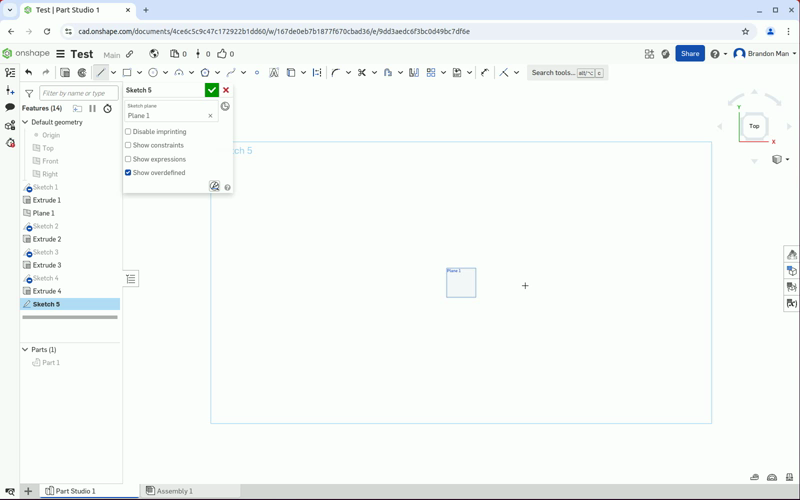
key_up(shift)
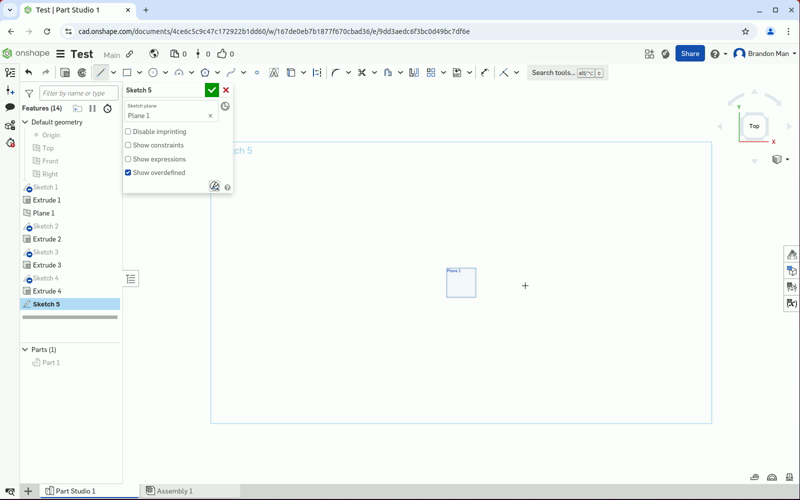
key_down(shift)
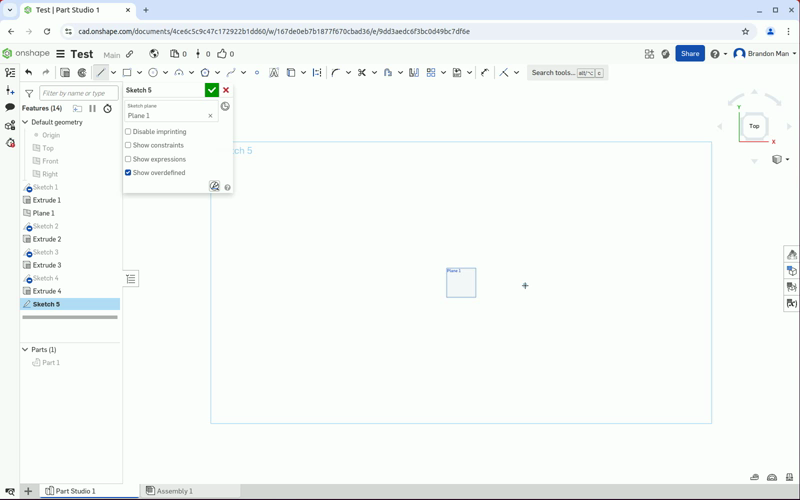
mouse_move(555, 285)
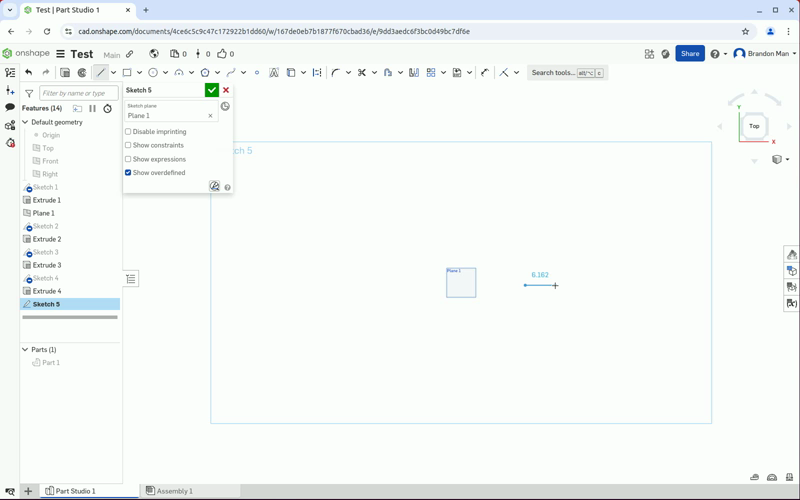
mouse_move(534, 285)
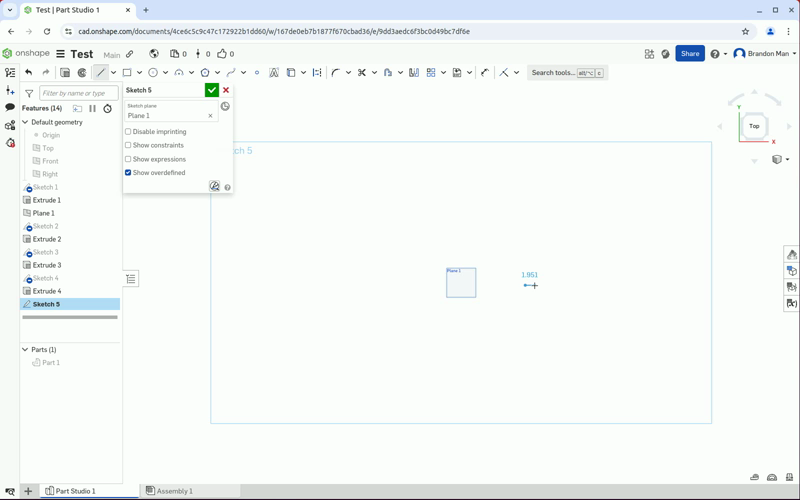
click(534, 285)
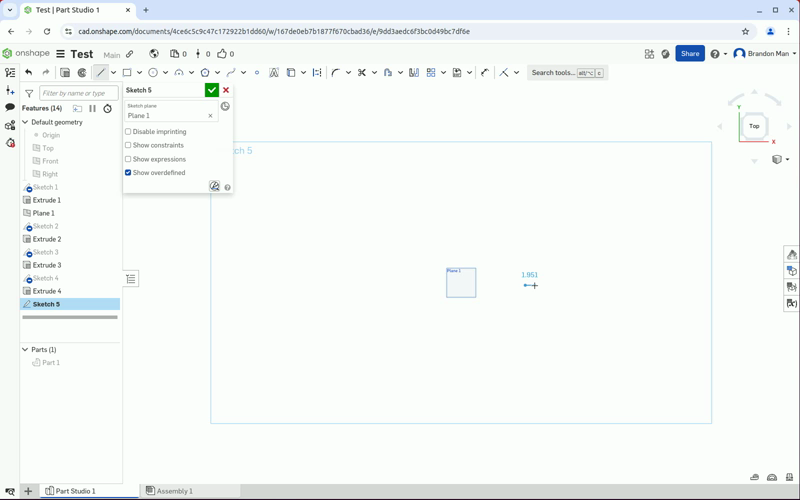
key_up(shift)
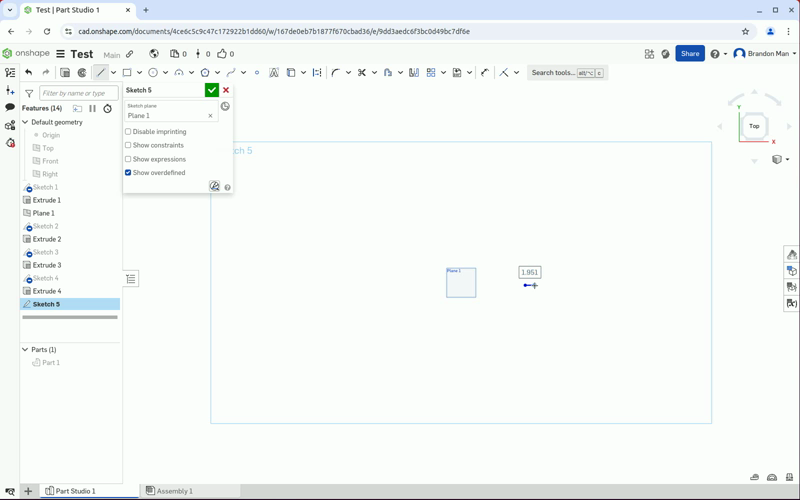
key_down(shift)
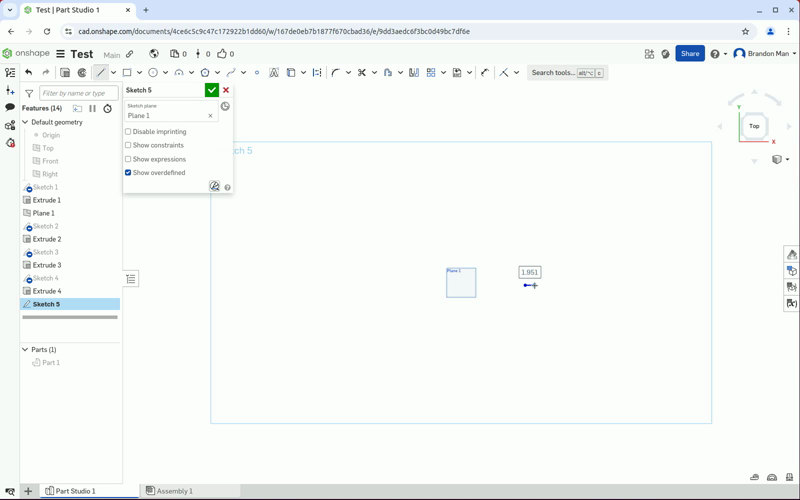
mouse_move(564, 285)
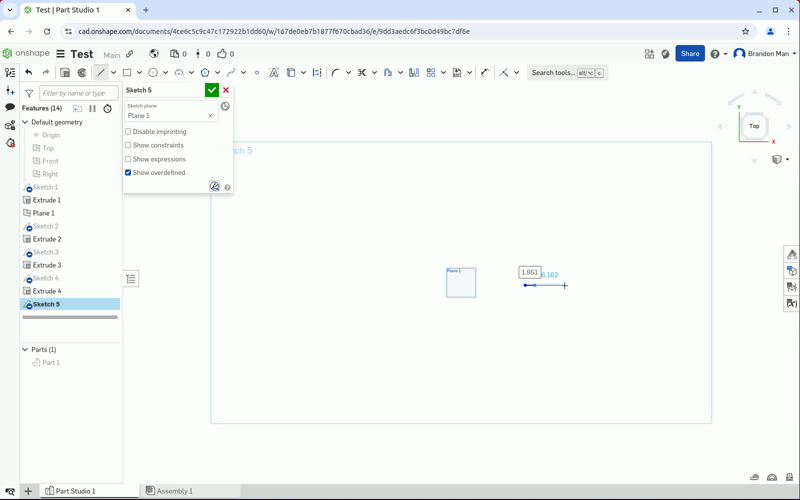
mouse_move(534, 281)
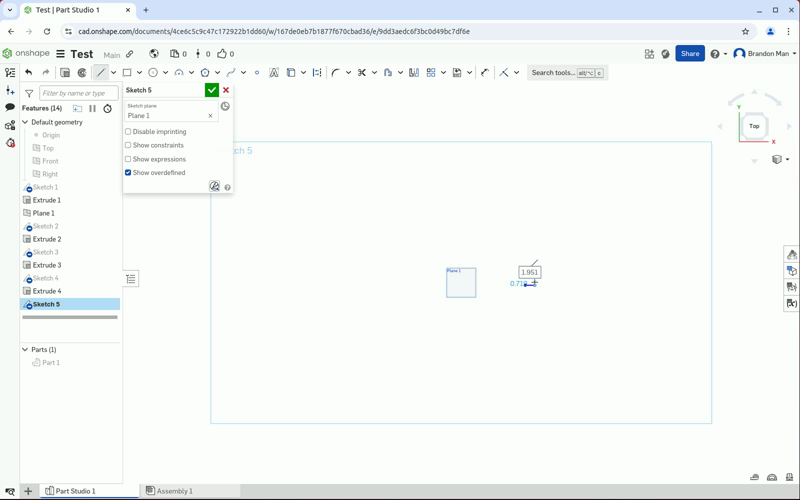
scroll(6)
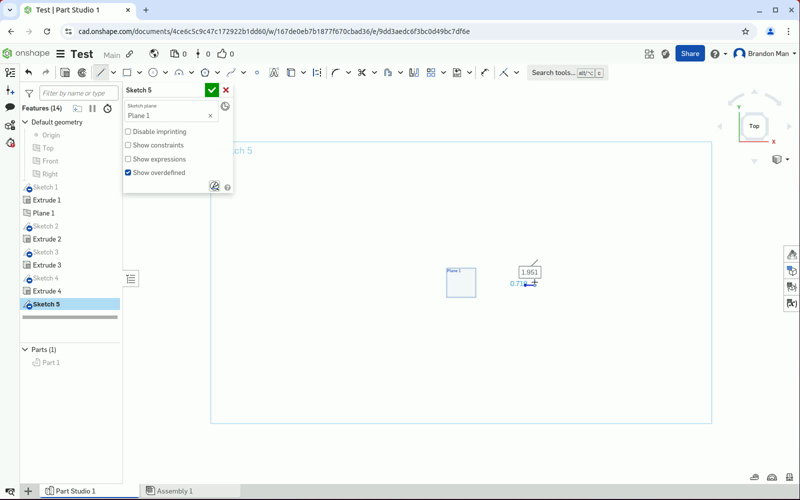
scroll(6)
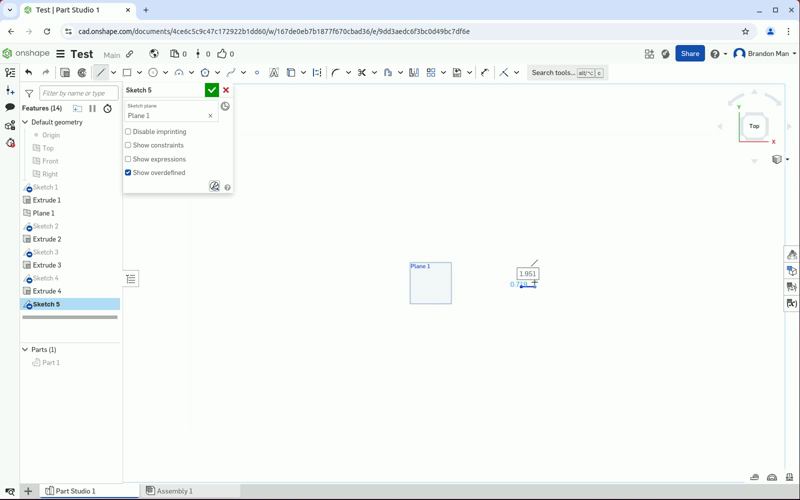
scroll(6)
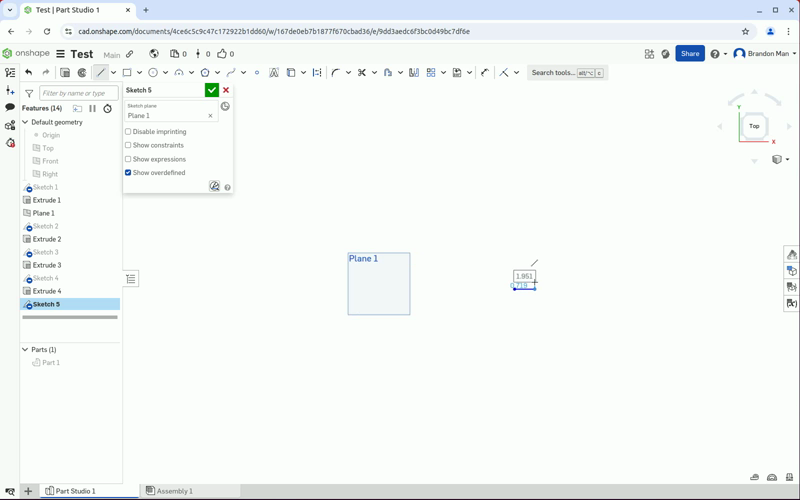
scroll(6)
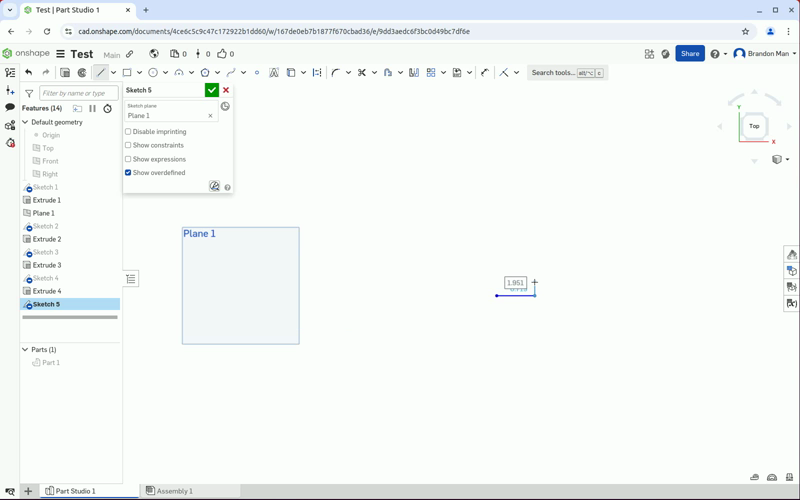
scroll(6)
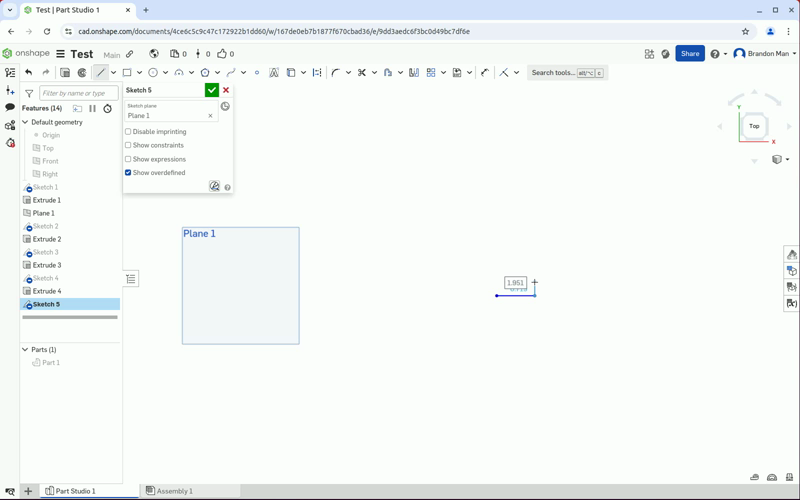
scroll(6)
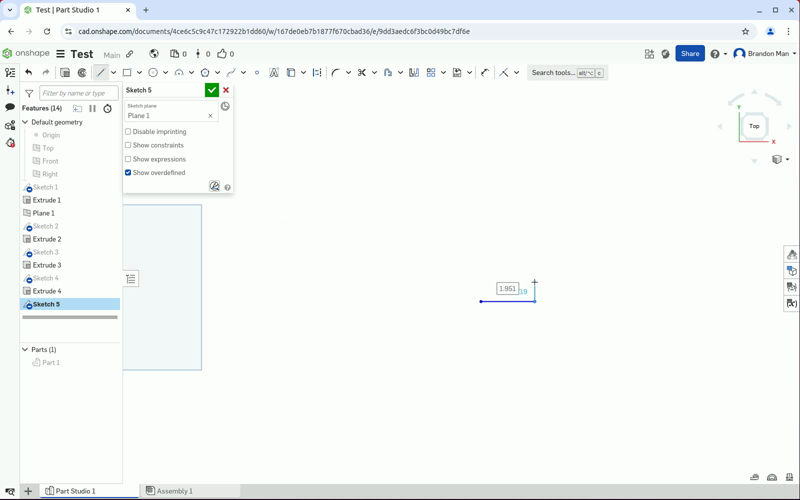
scroll(6)
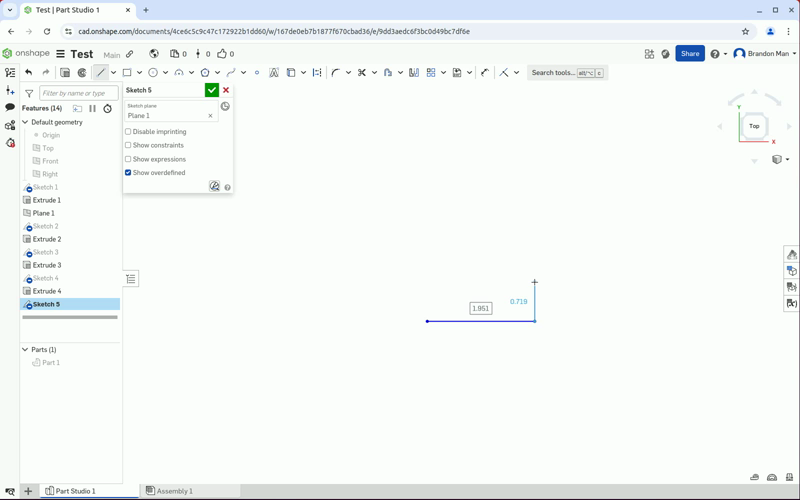
click(534, 281)
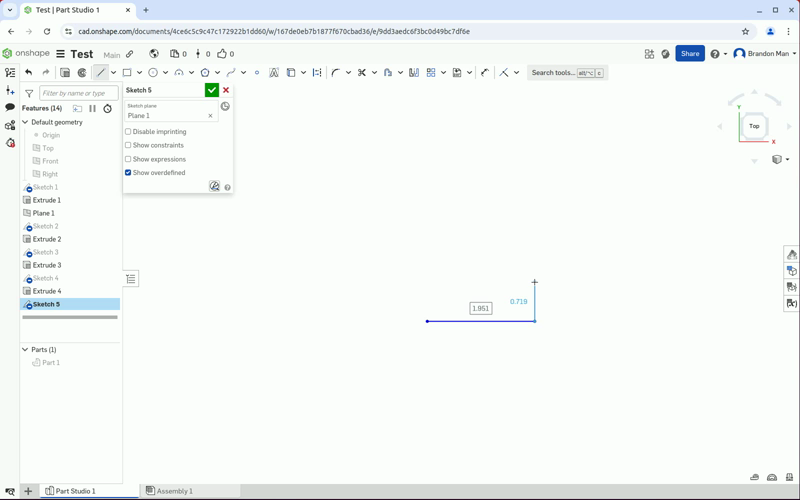
scroll(-6)
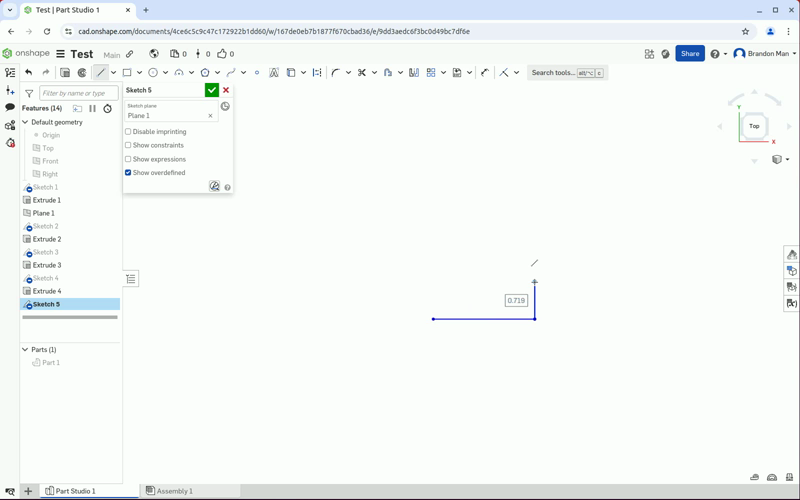
scroll(-6)
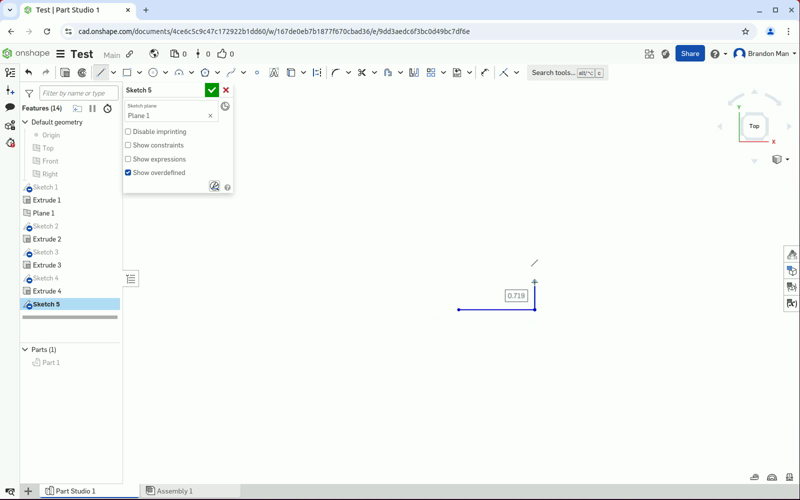
scroll(-6)
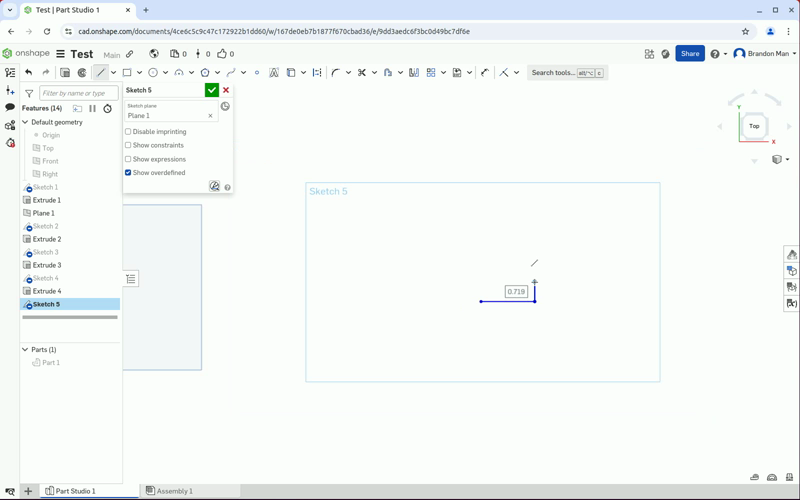
scroll(-6)
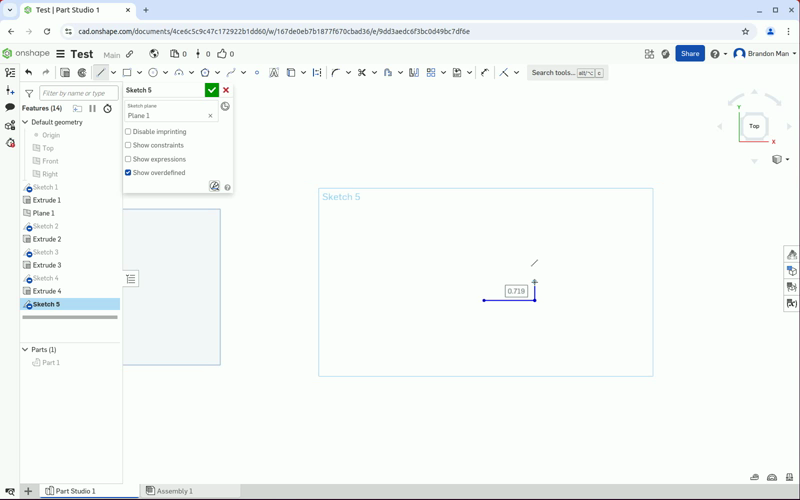
scroll(-6)
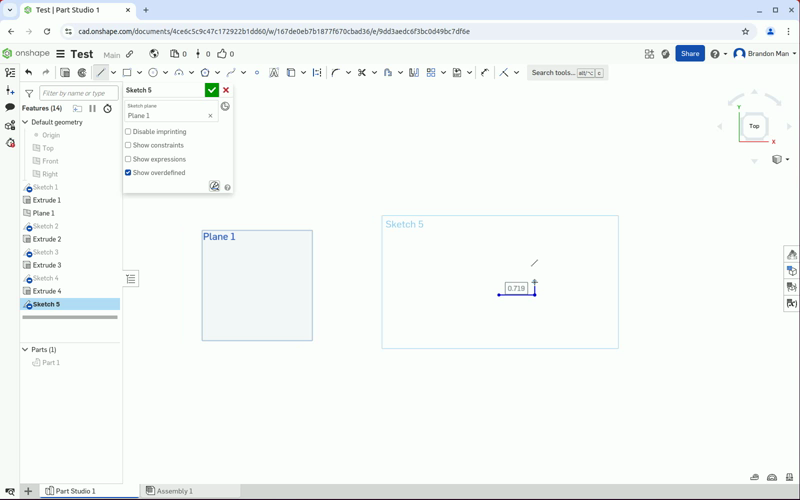
scroll(-6)
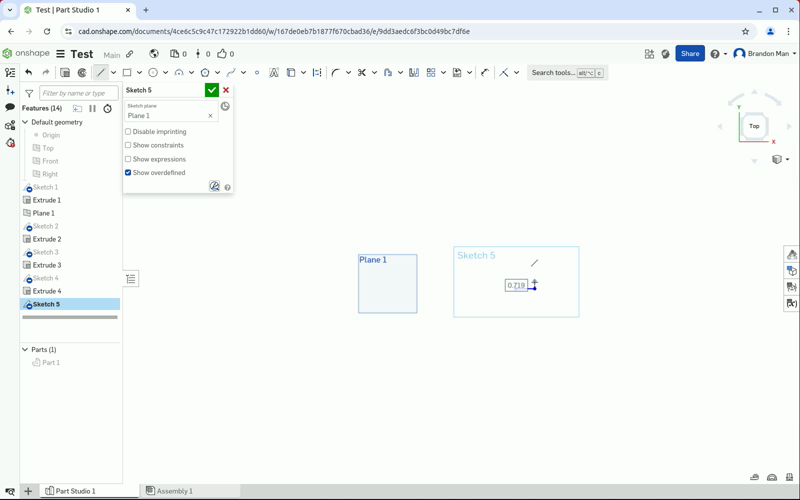
scroll(-6)
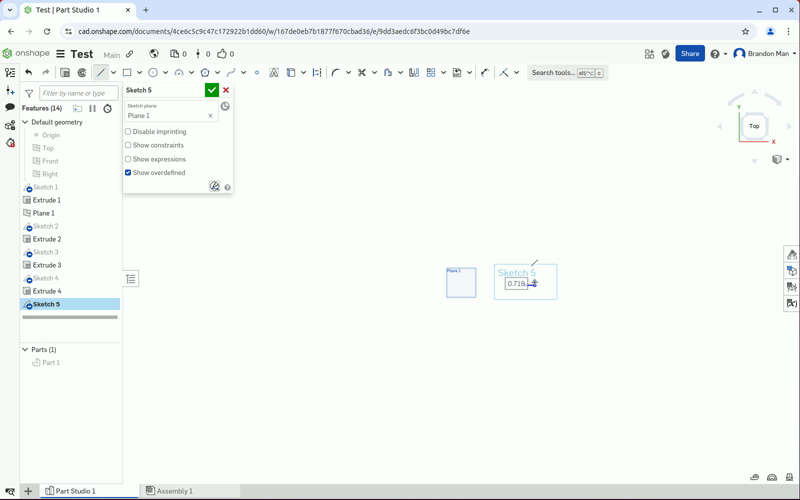
key_up(shift)
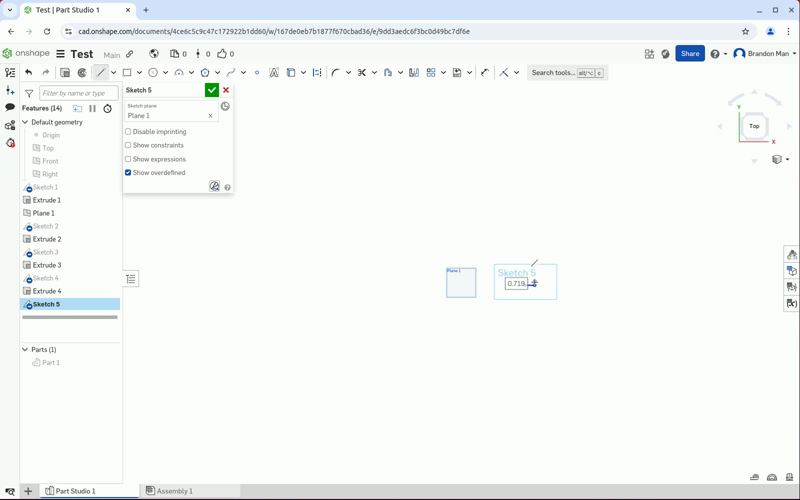
key_down(shift)
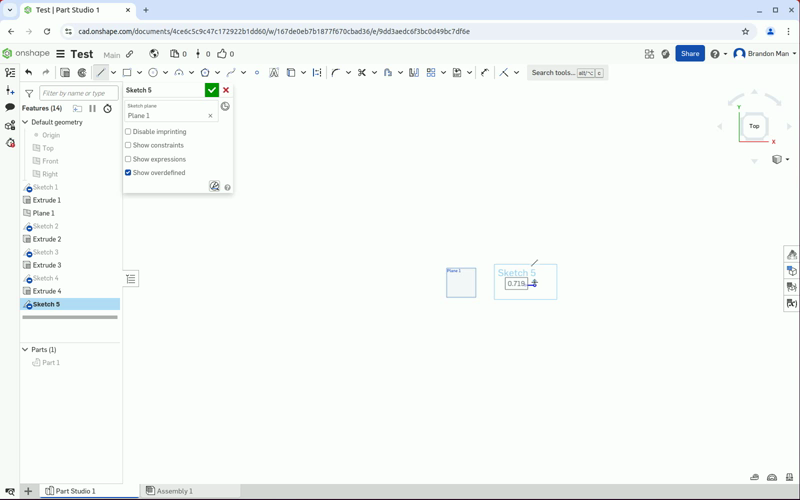
mouse_move(564, 281)
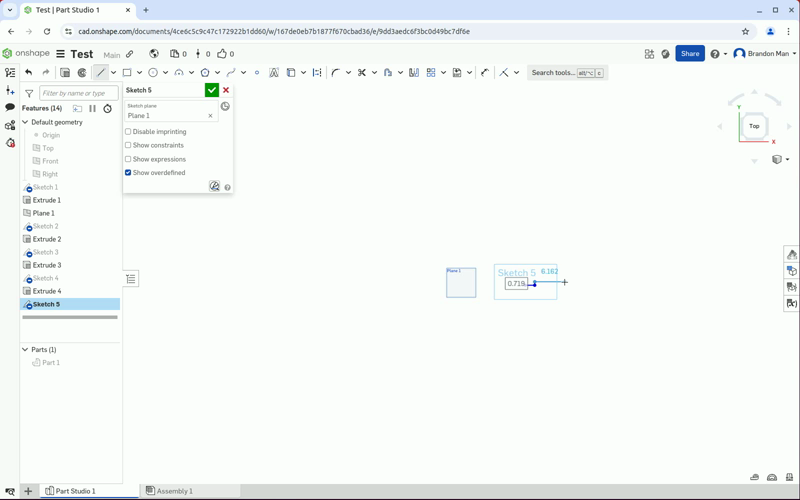
mouse_move(525, 281)
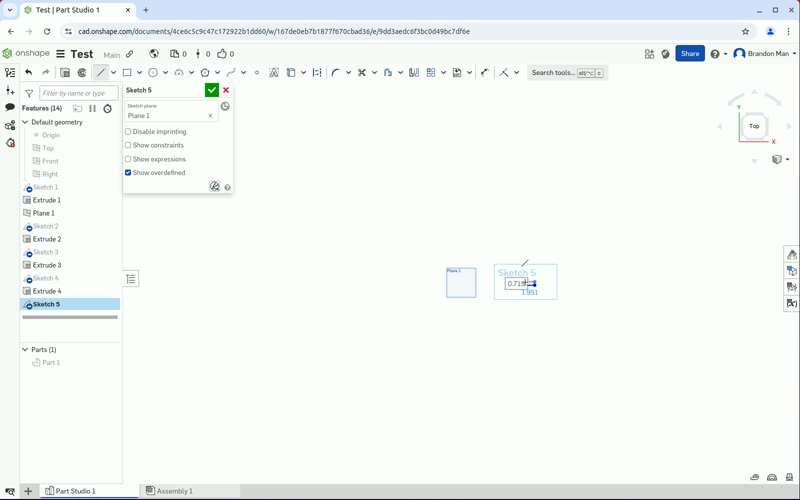
scroll(6)
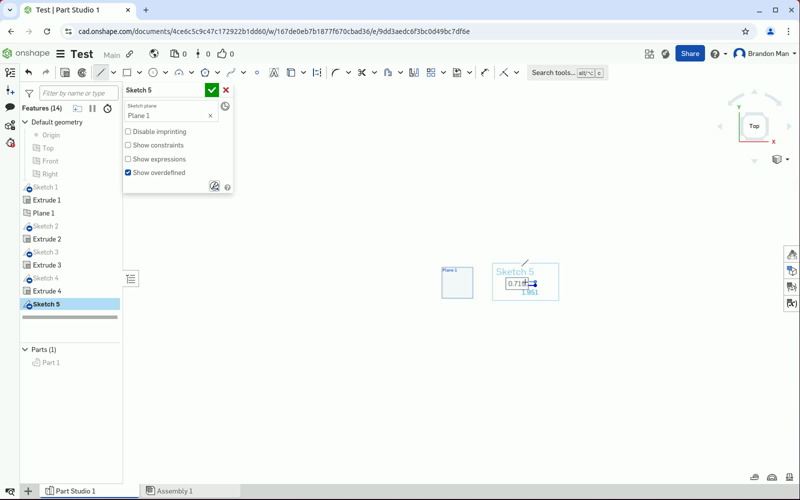
scroll(6)
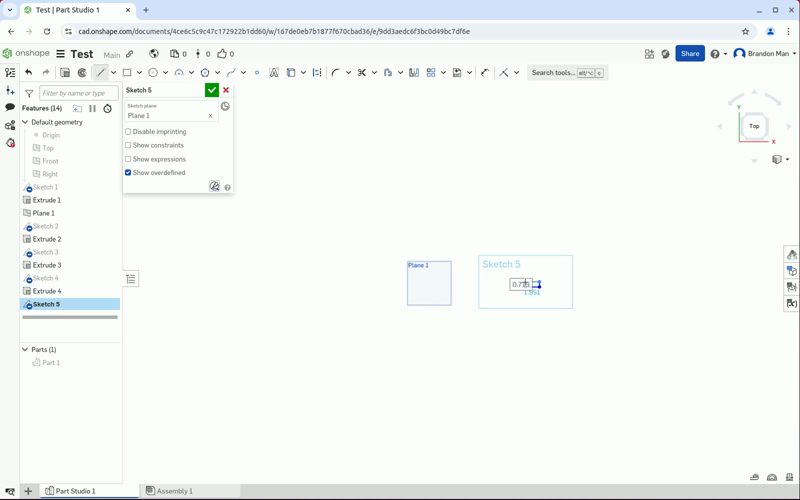
scroll(6)
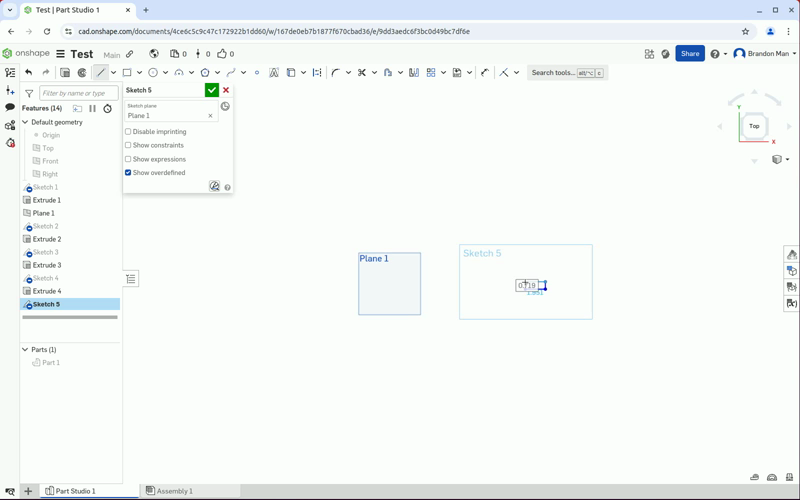
scroll(6)
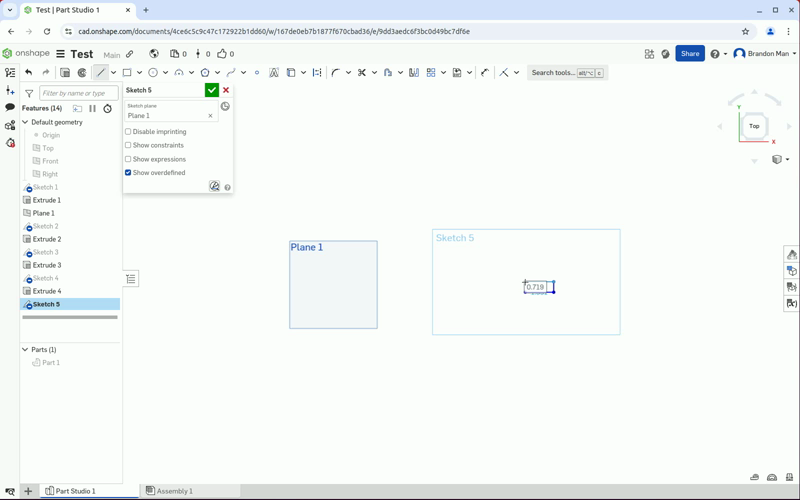
scroll(6)
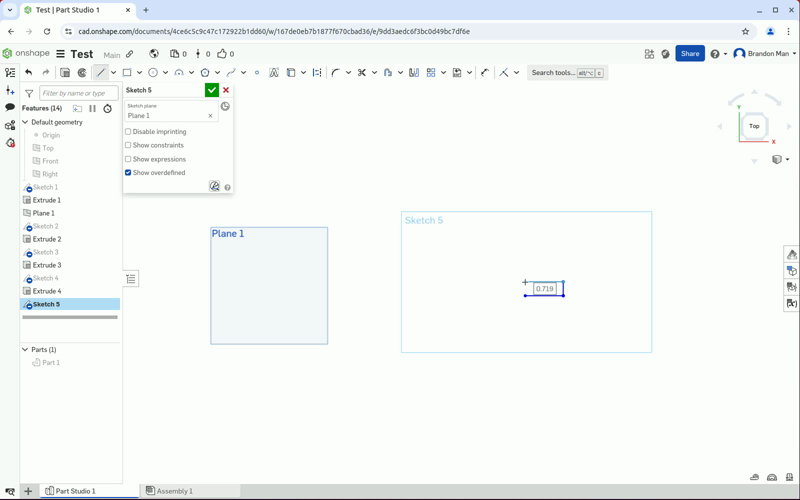
scroll(6)
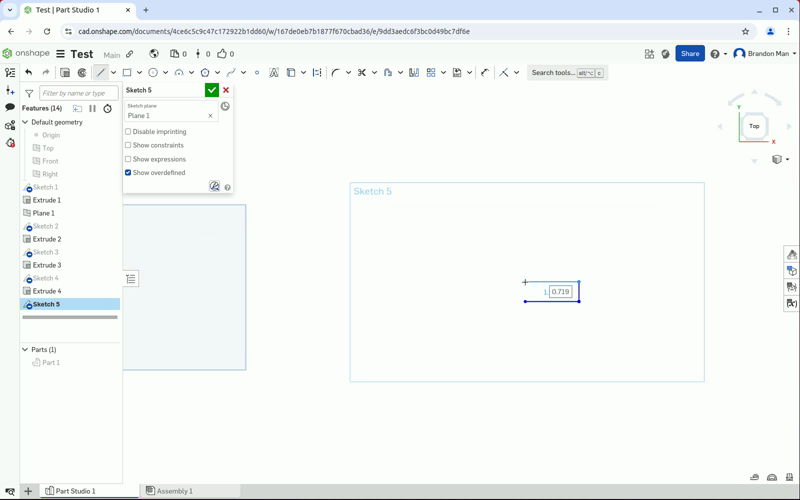
scroll(6)
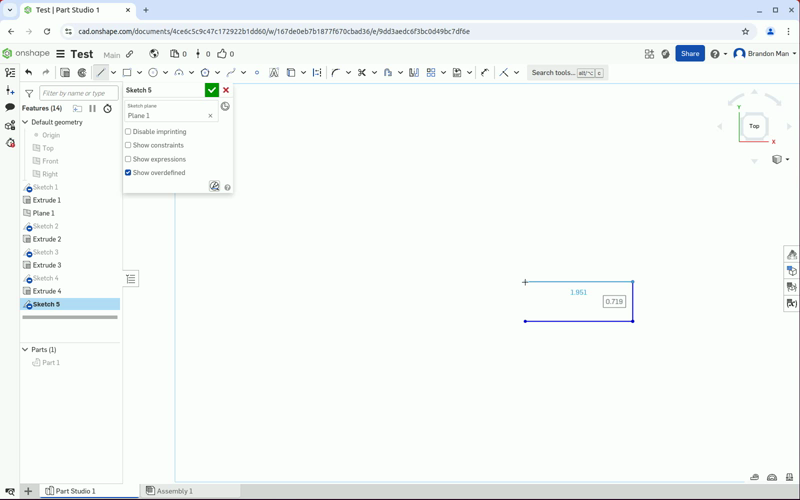
click(525, 281)
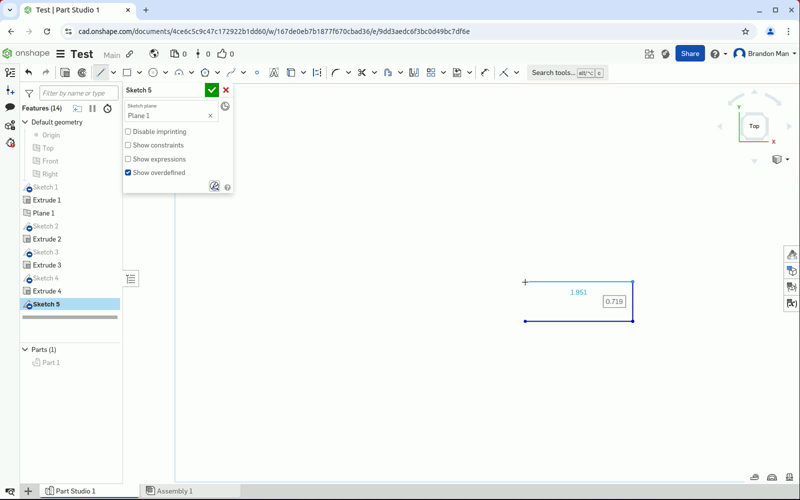
scroll(-6)
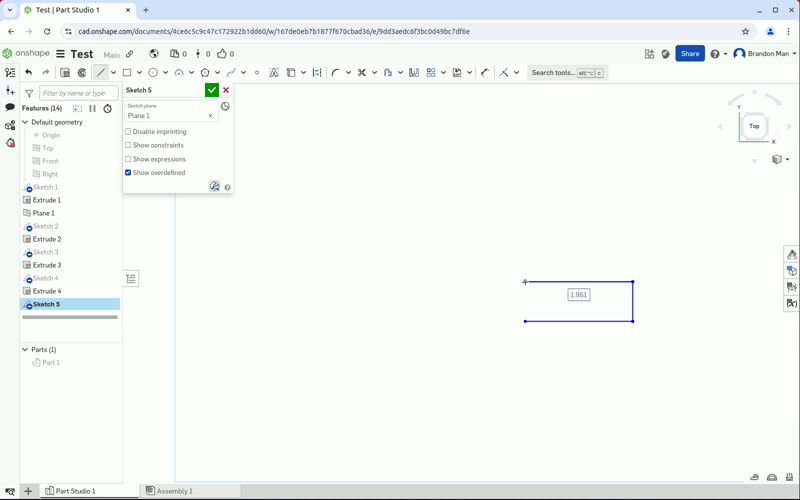
scroll(-6)
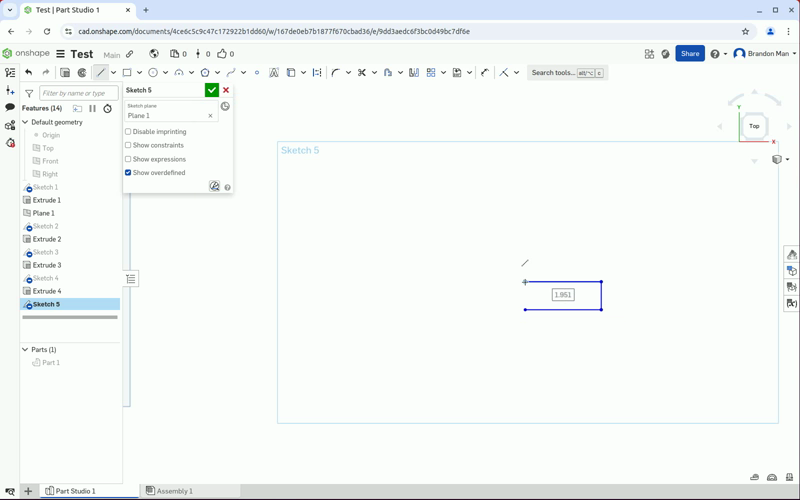
scroll(-6)
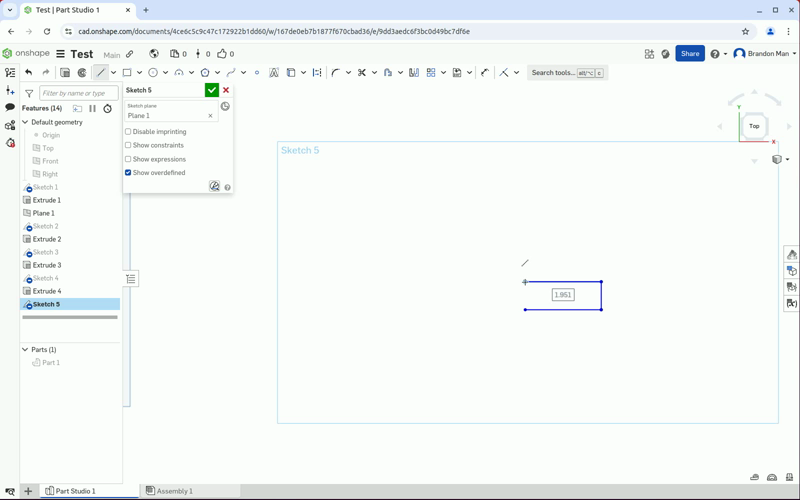
scroll(-6)
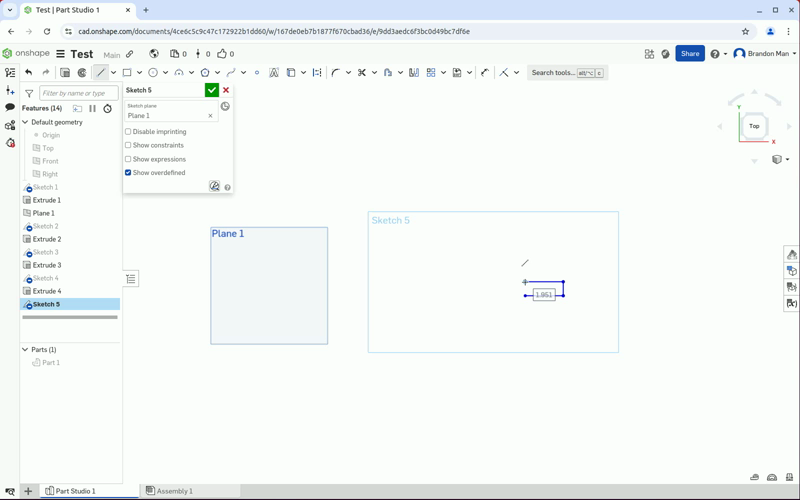
scroll(-6)
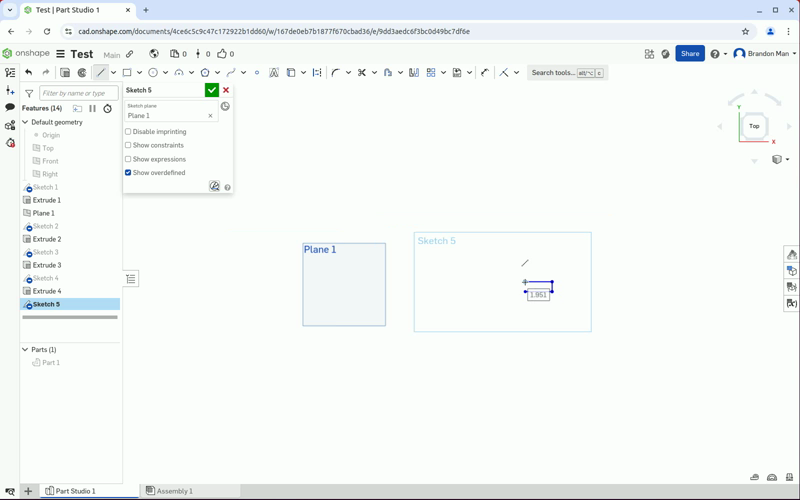
scroll(-6)
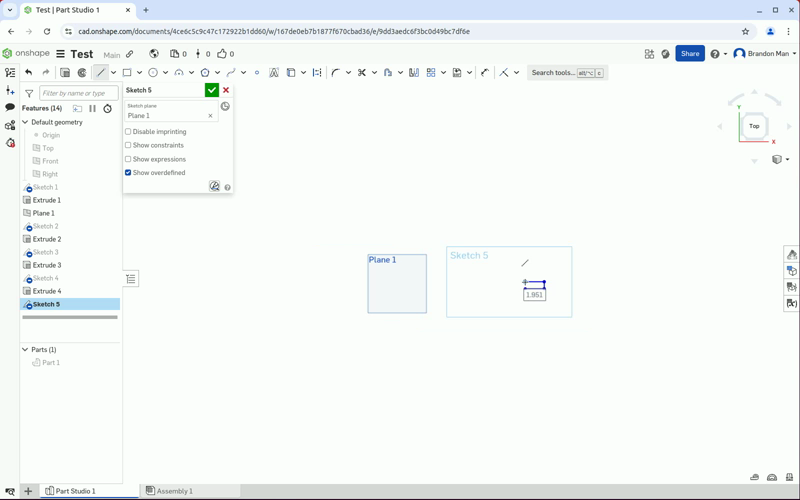
scroll(-6)
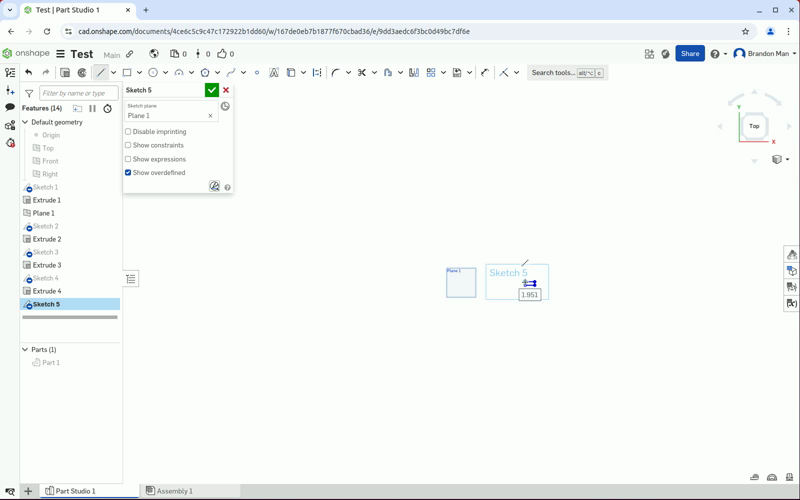
key_up(shift)
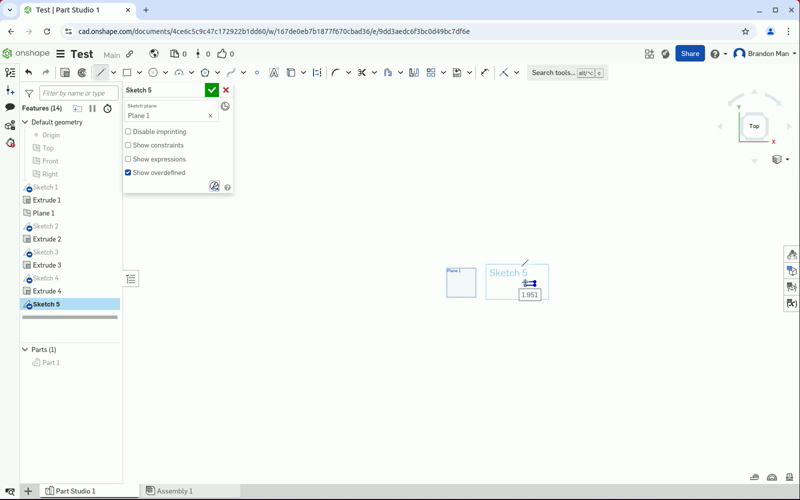
mouse_move(555, 281)
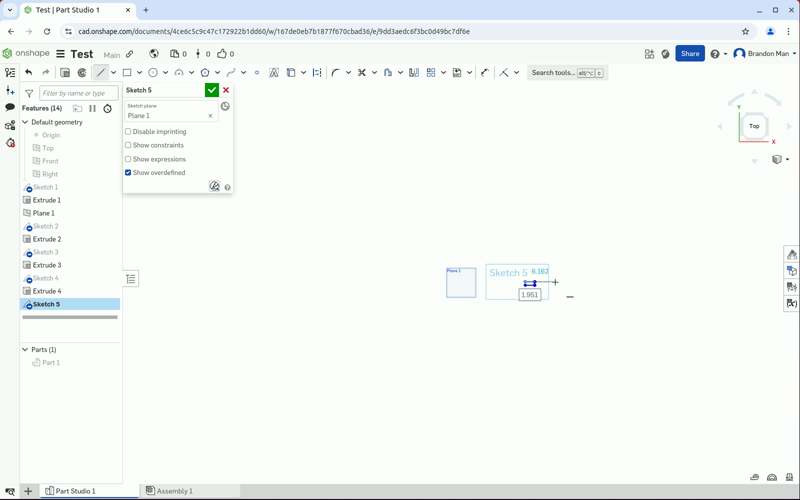
key_down(shift)
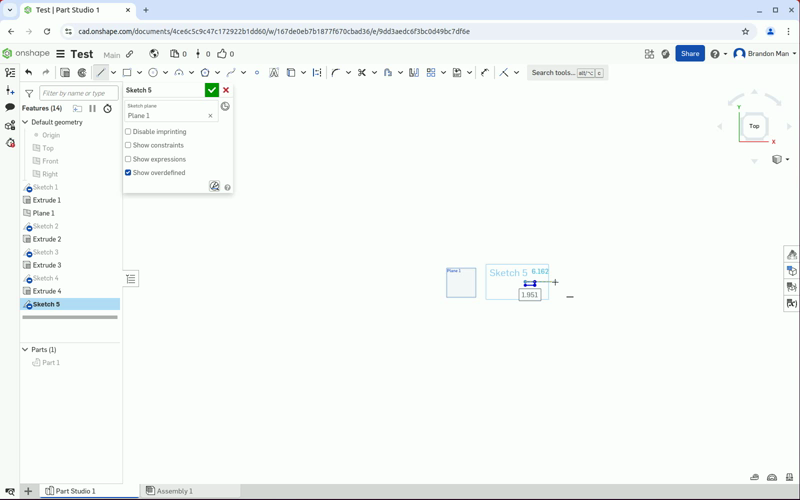
mouse_move(525, 285)
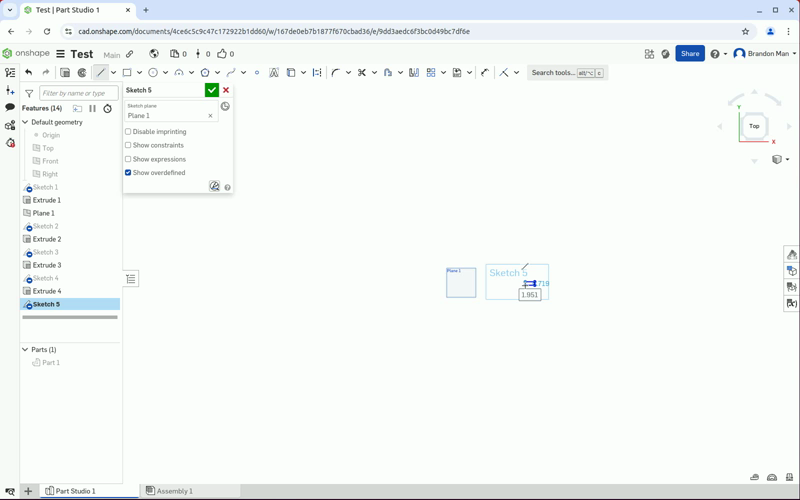
scroll(6)
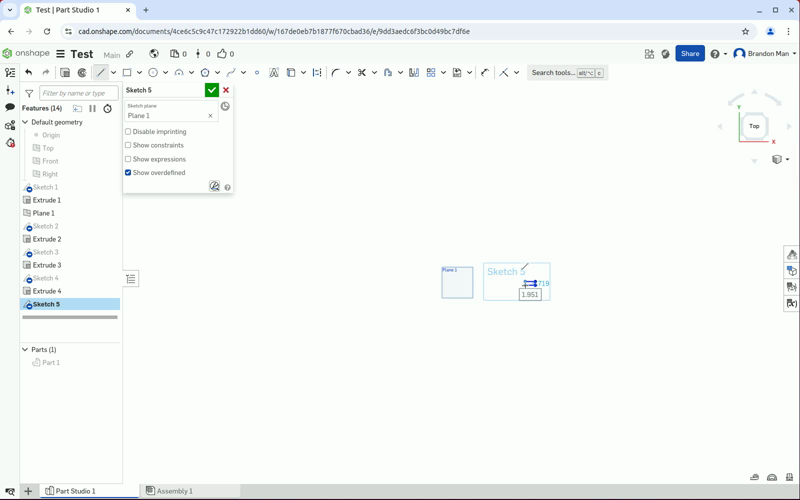
scroll(6)
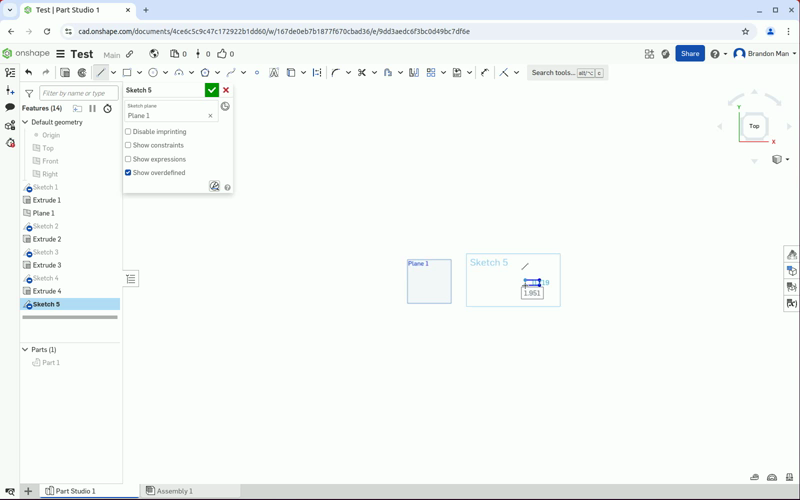
scroll(6)
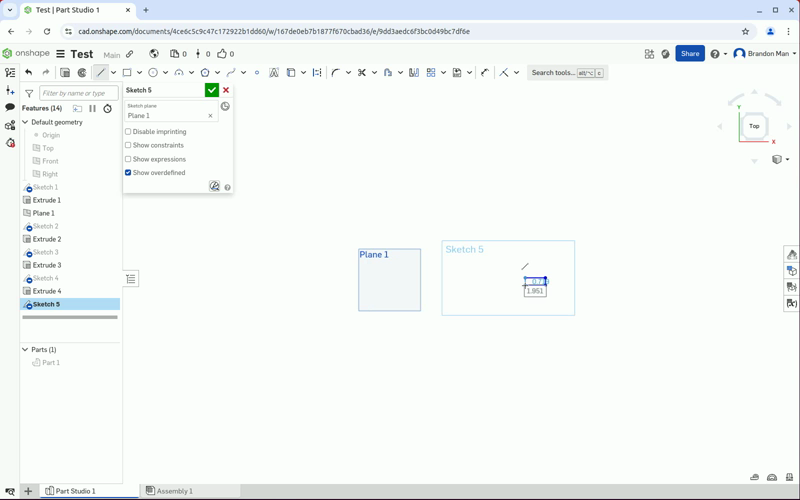
scroll(6)
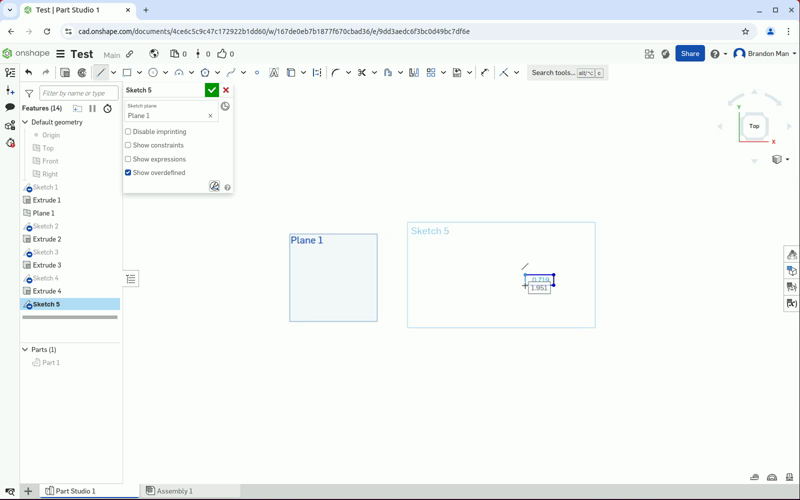
scroll(6)
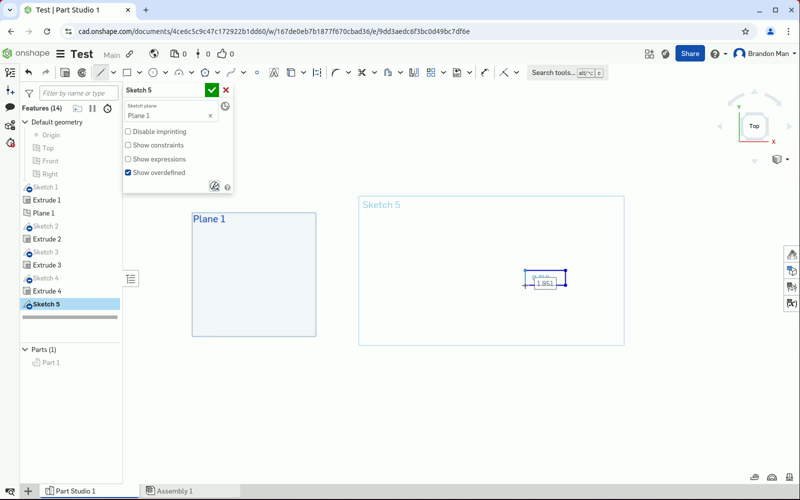
scroll(6)
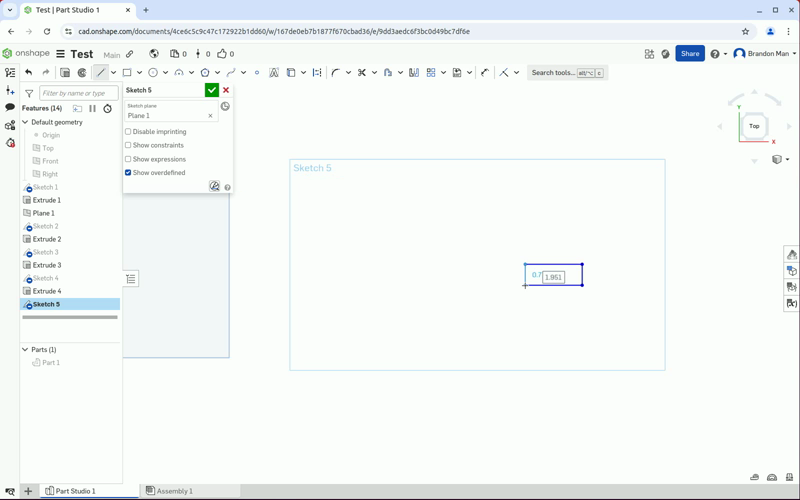
scroll(6)
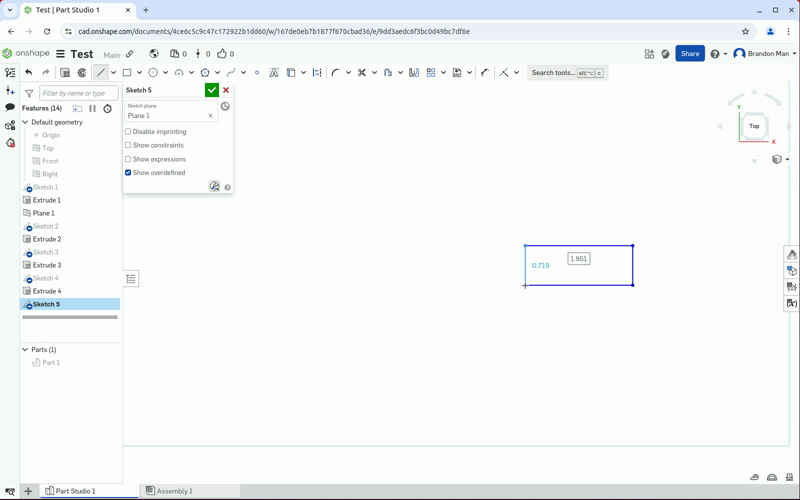
key_up(shift)
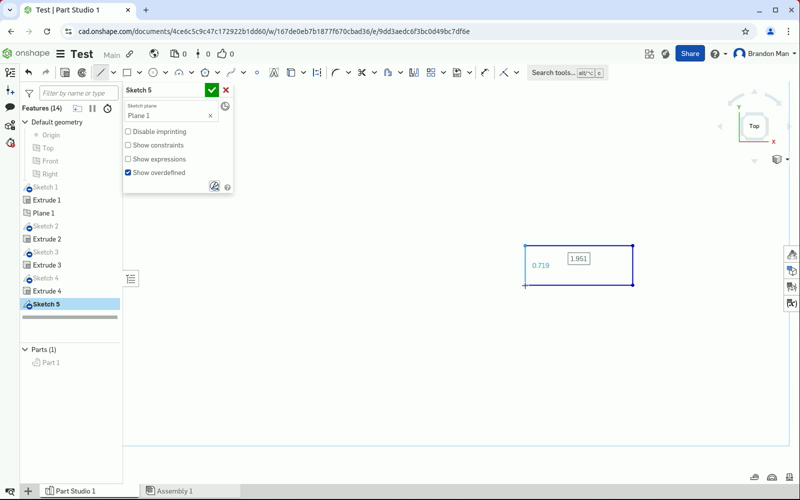
click(525, 285)
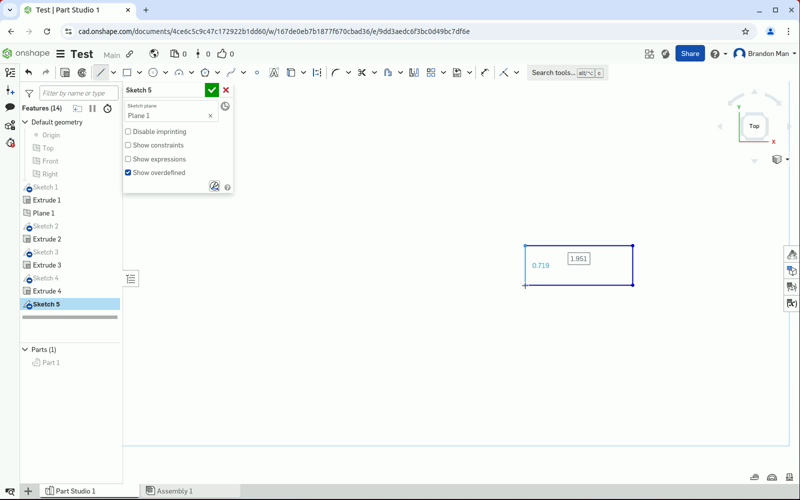
scroll(-6)
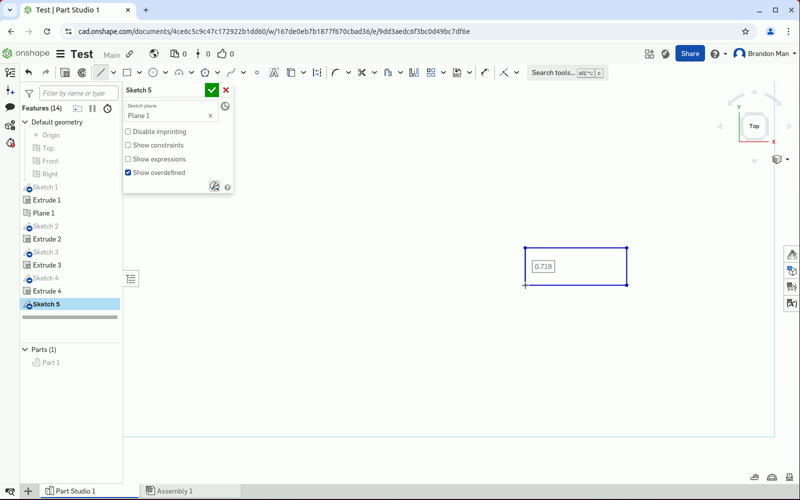
scroll(-6)
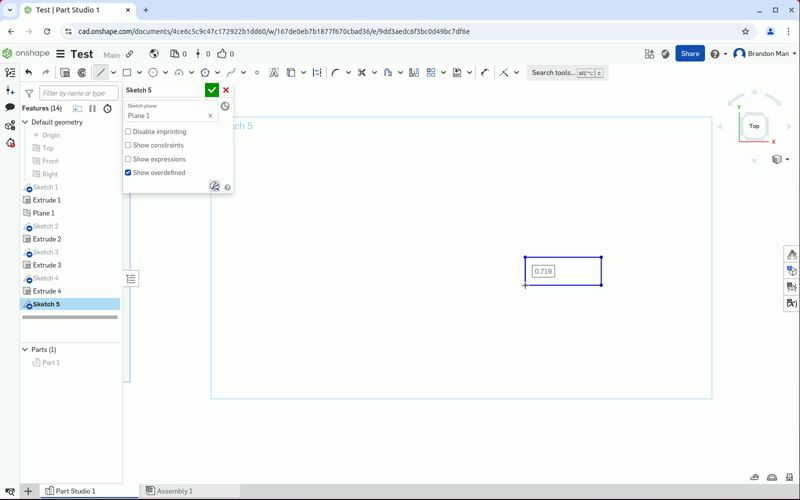
scroll(-6)
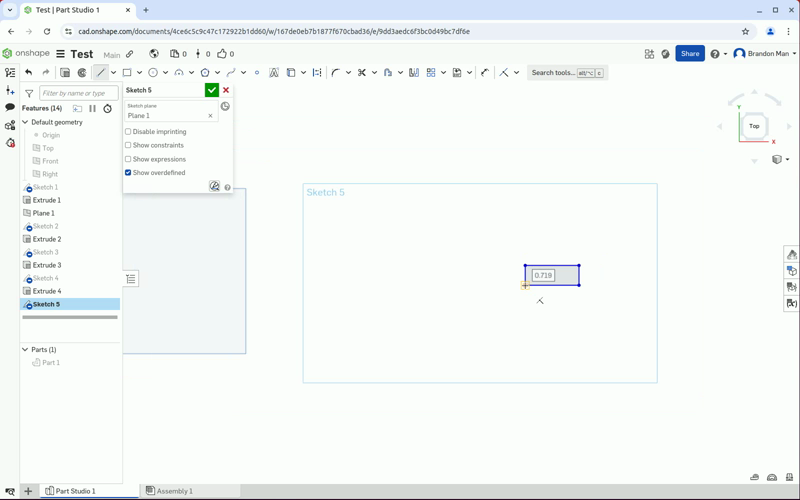
scroll(-6)
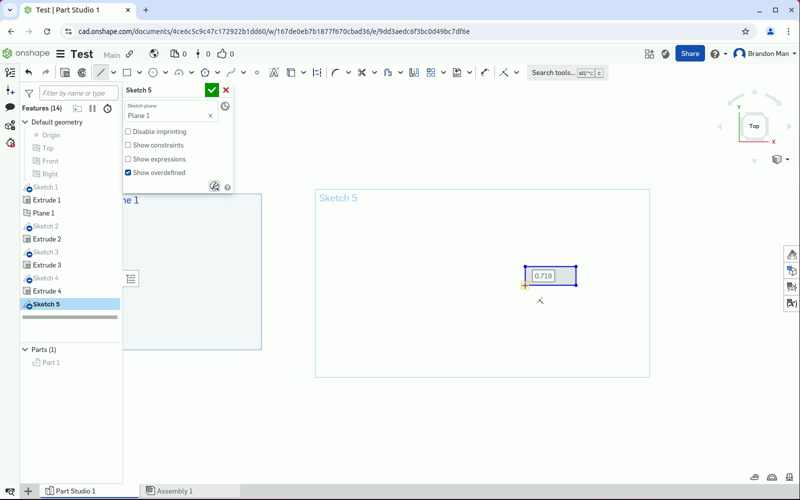
scroll(-6)
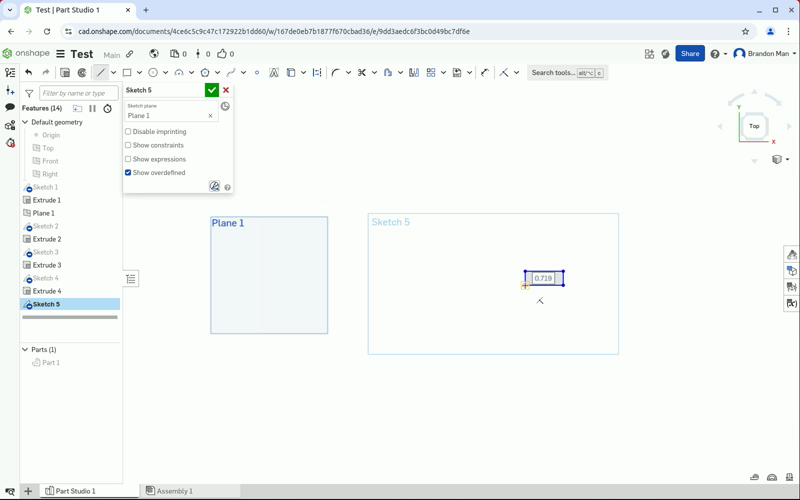
scroll(-6)
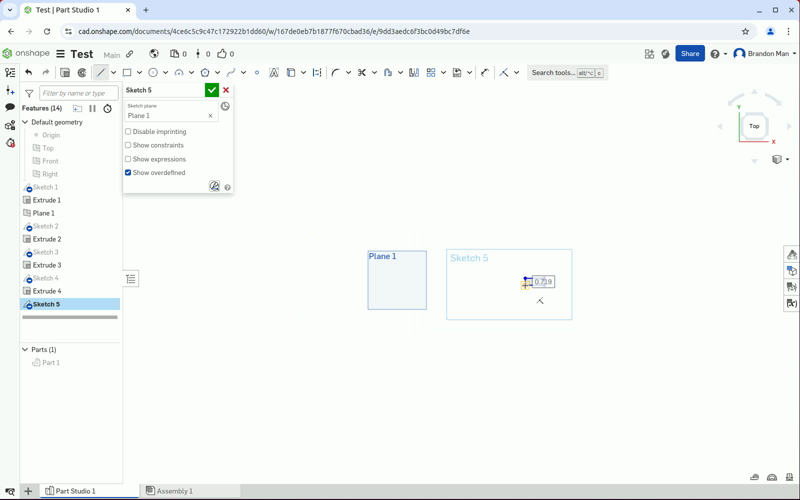
scroll(-6)
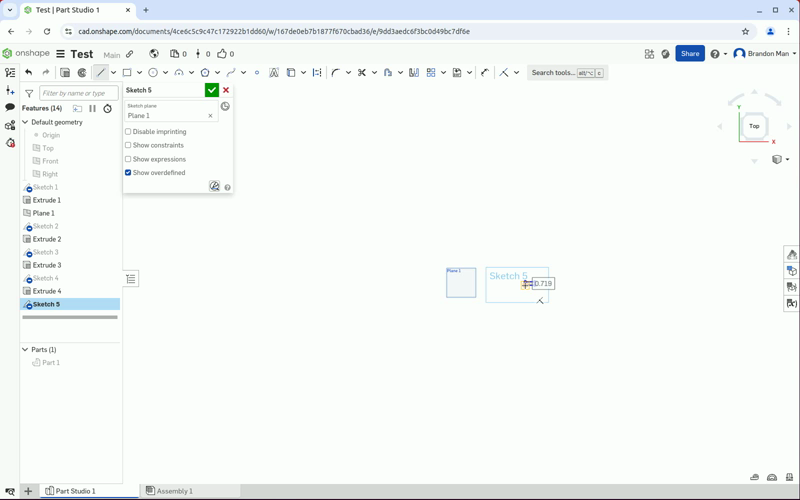
key(esc)
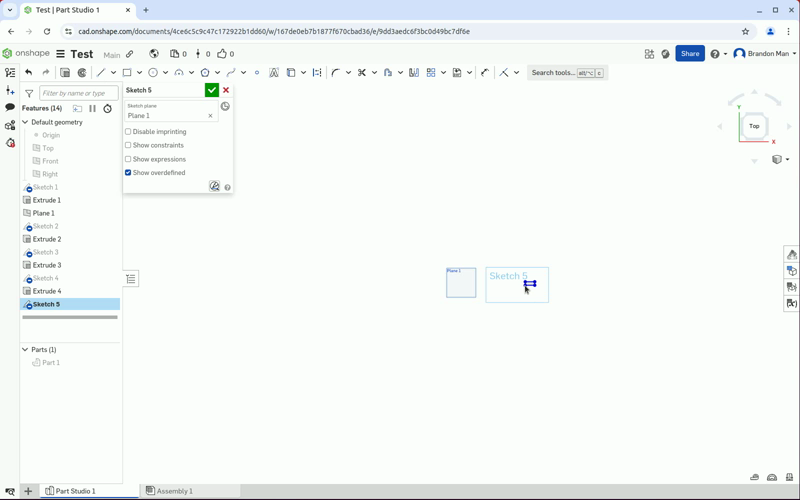
mouse_move(526, 283)
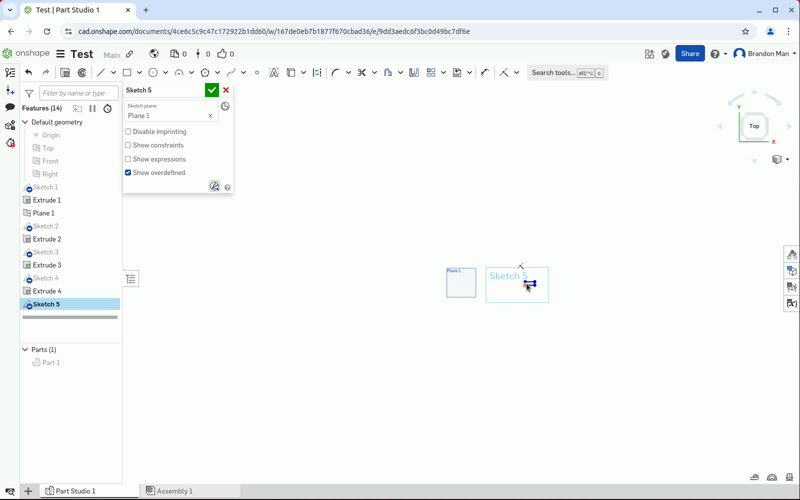
scroll(6)
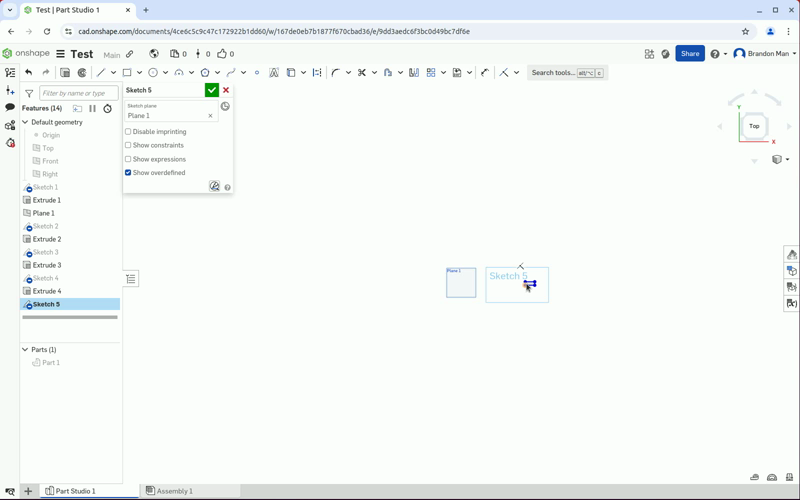
scroll(6)
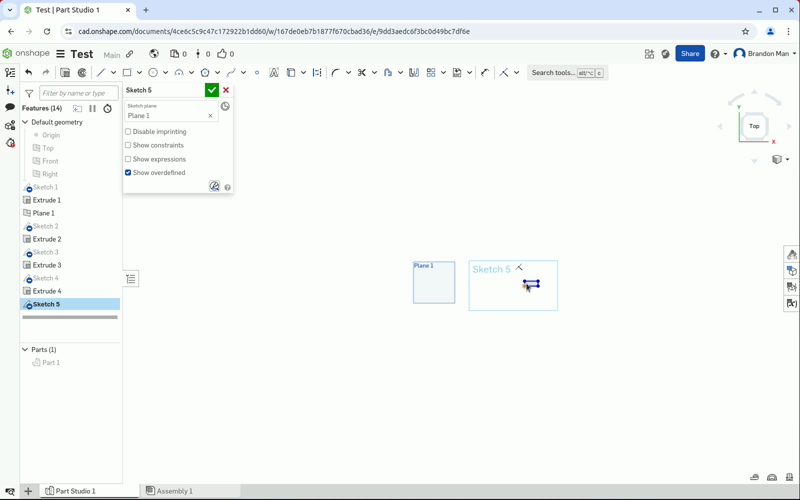
scroll(6)
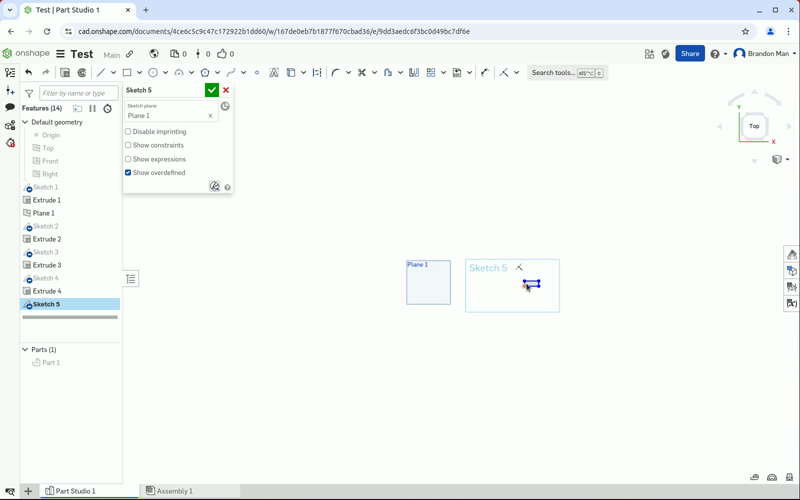
scroll(6)
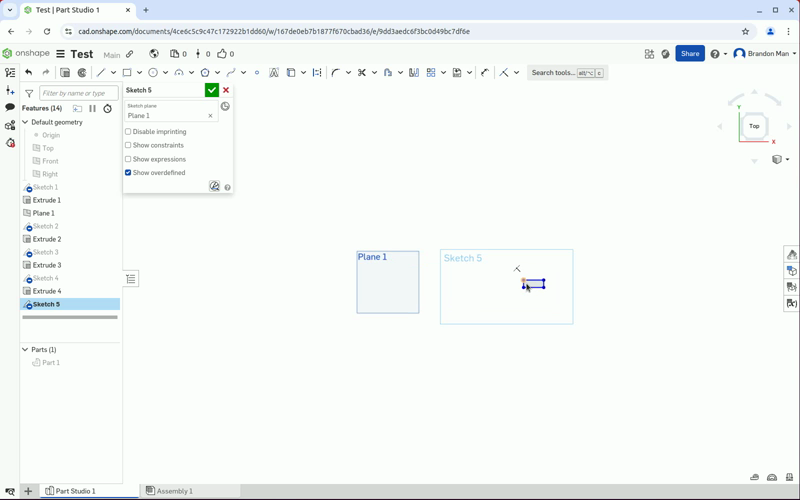
scroll(6)
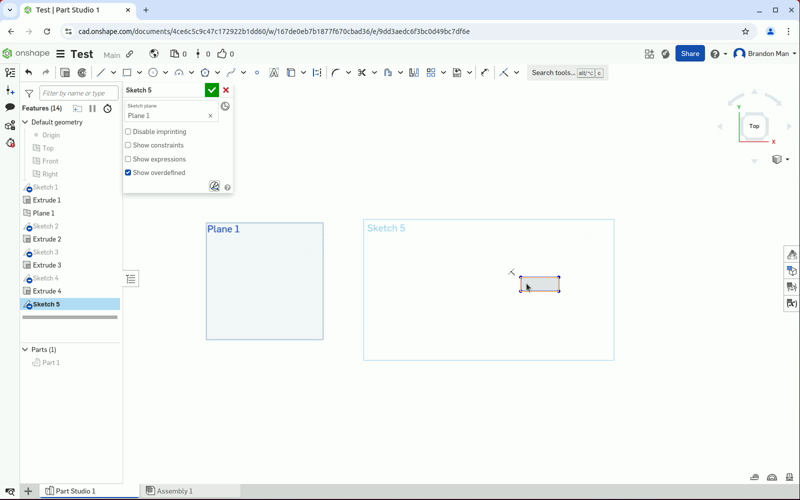
scroll(6)
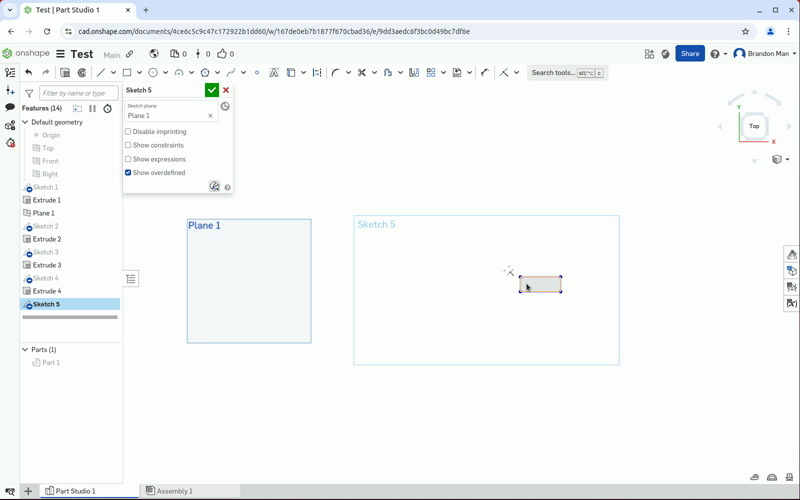
scroll(6)
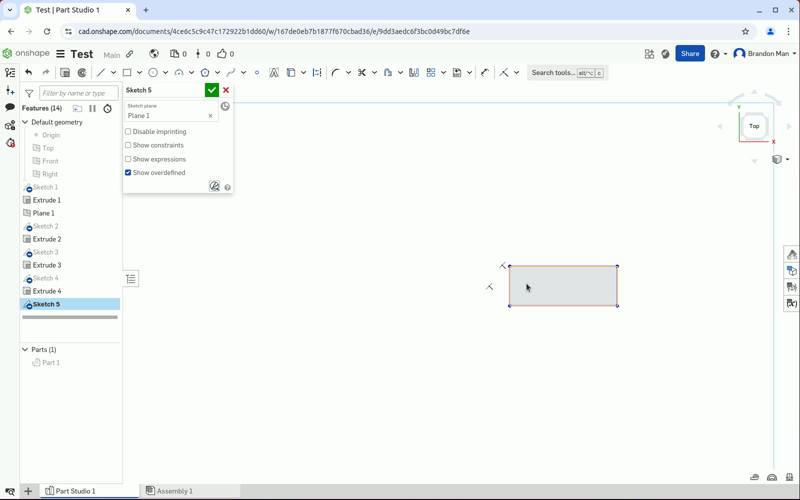
click(526, 283)
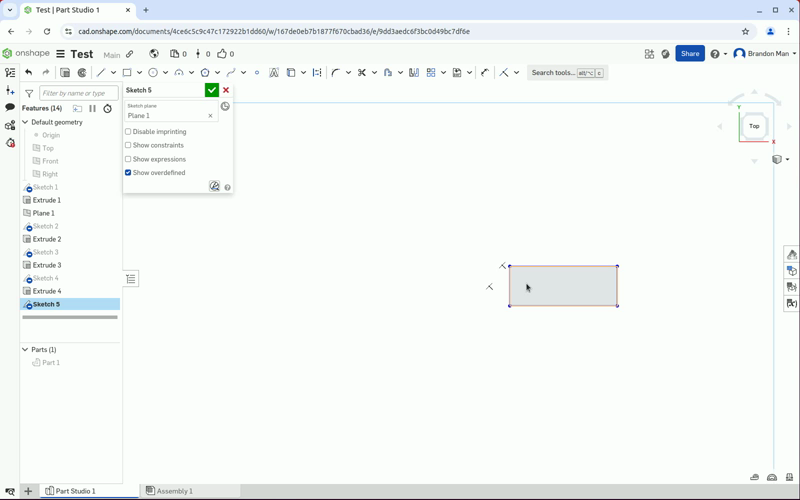
scroll(-6)
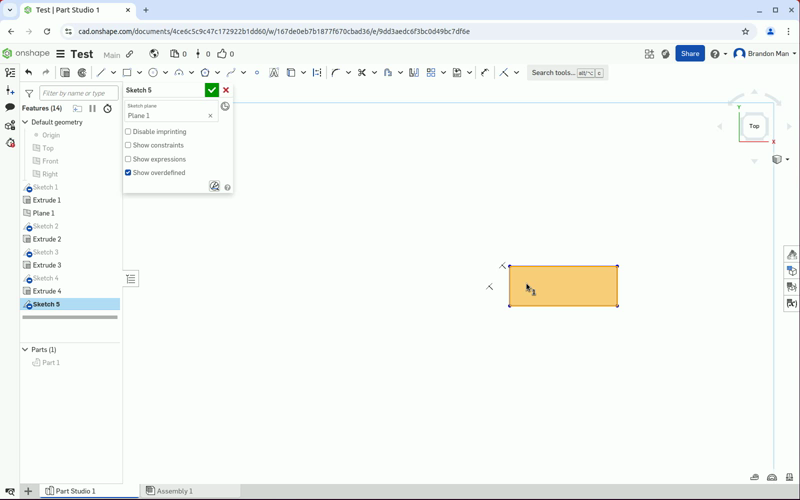
scroll(-6)
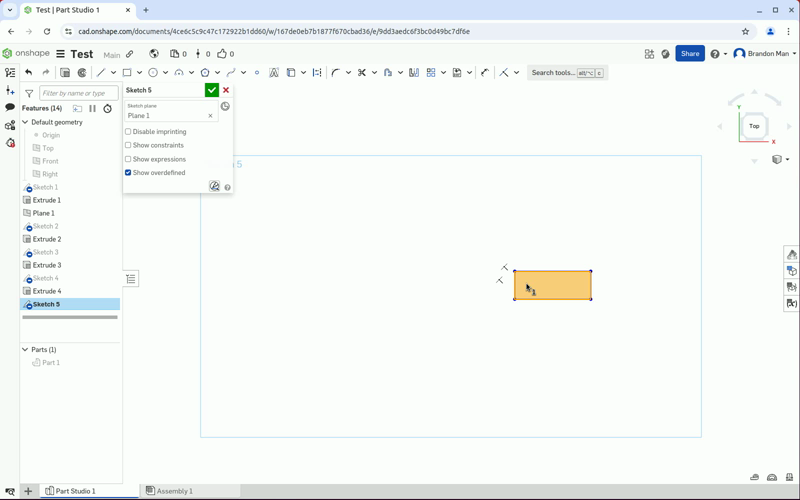
scroll(-6)
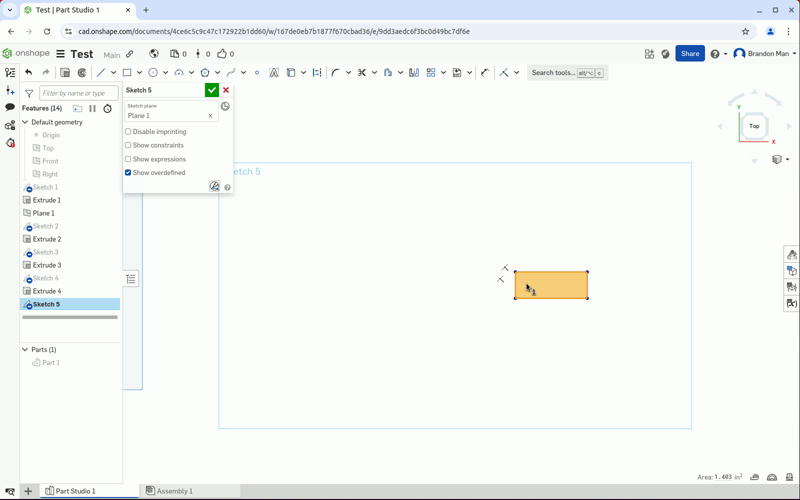
scroll(-6)
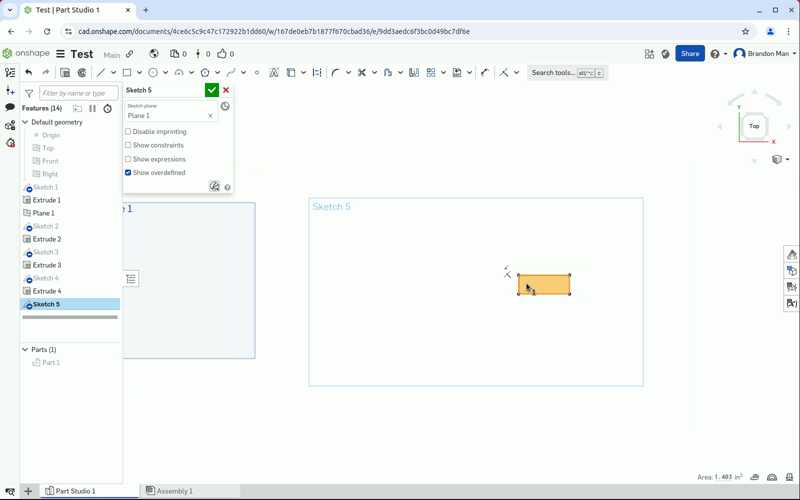
scroll(-6)
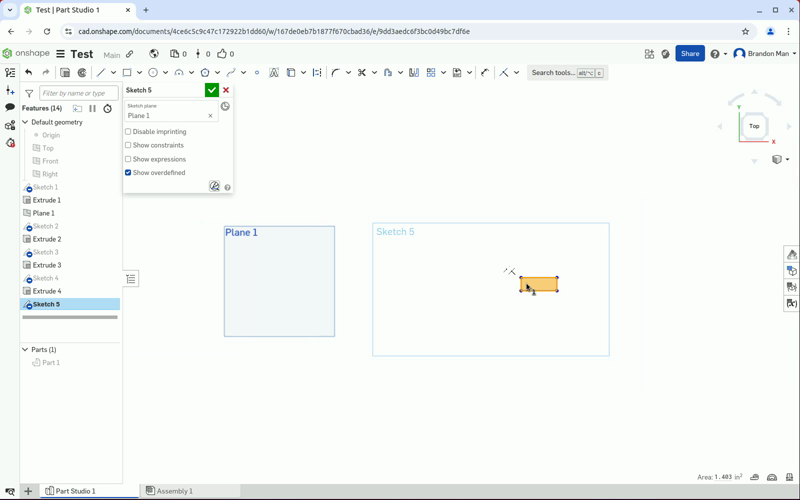
scroll(-6)
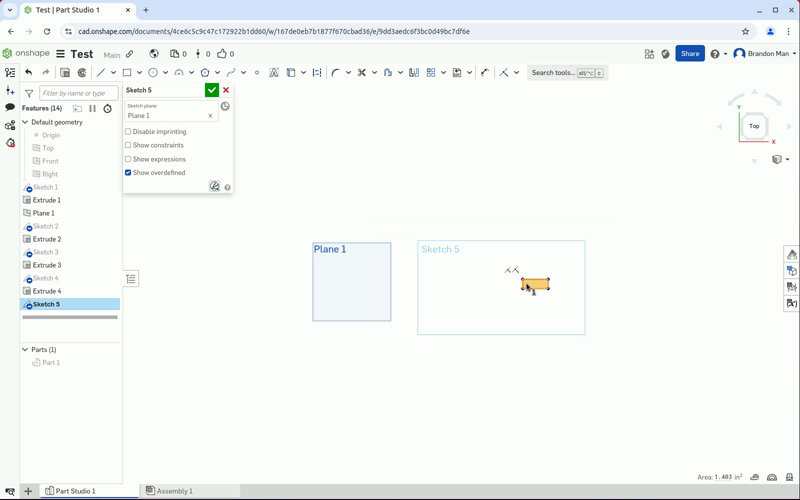
scroll(-6)
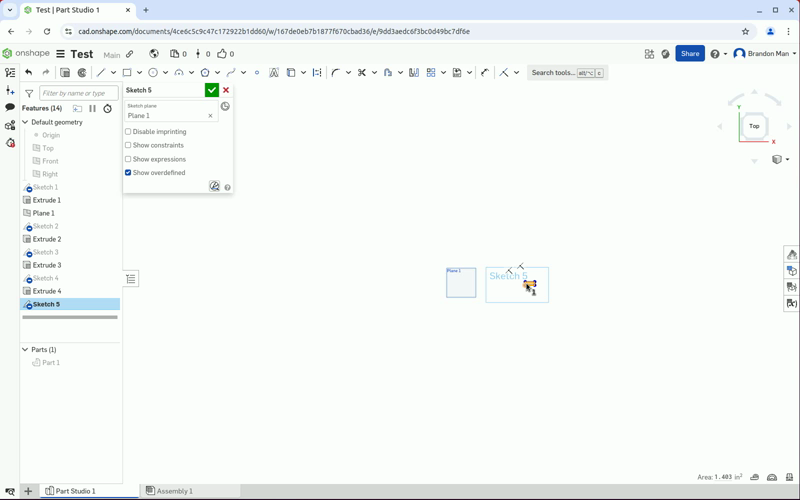
mouse_move(73, 352)
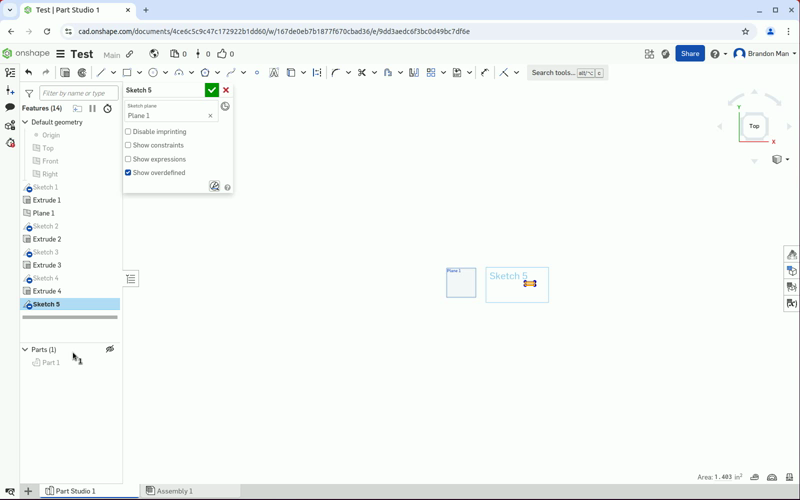
key(shift+y)
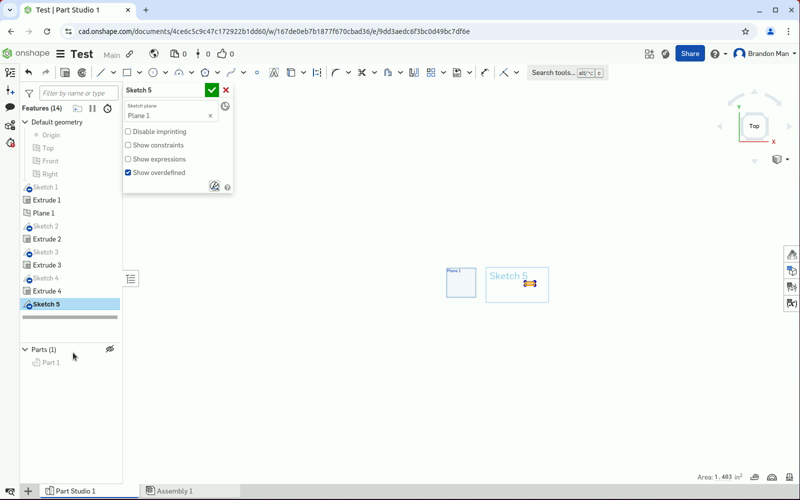
key(shift+e)
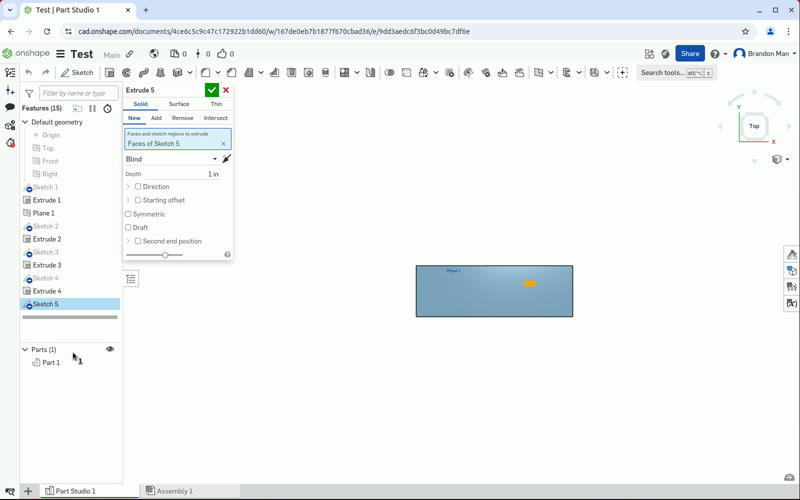
mouse_move(143, 106)
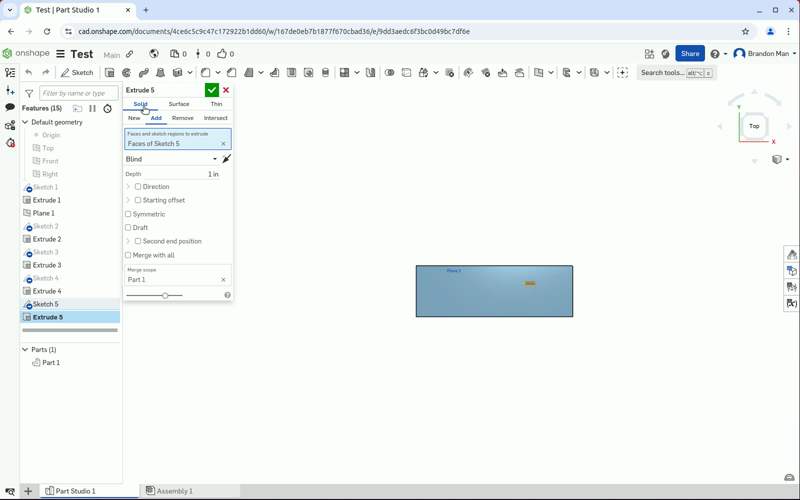
click(143, 106)
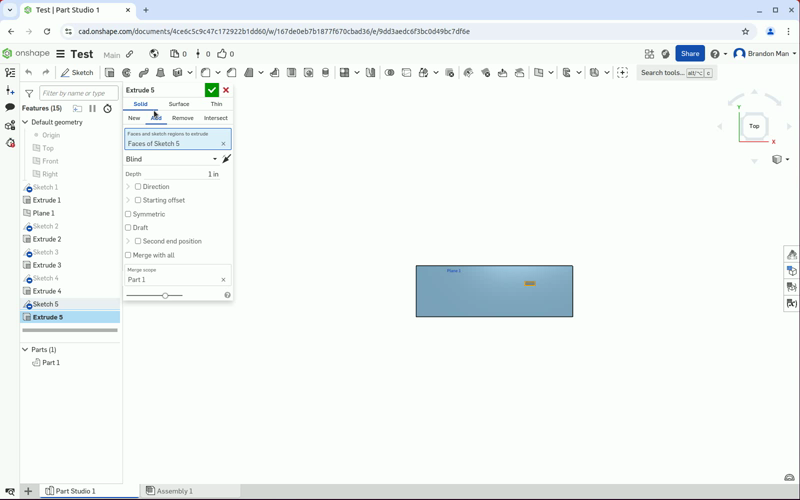
mouse_move(186, 120)
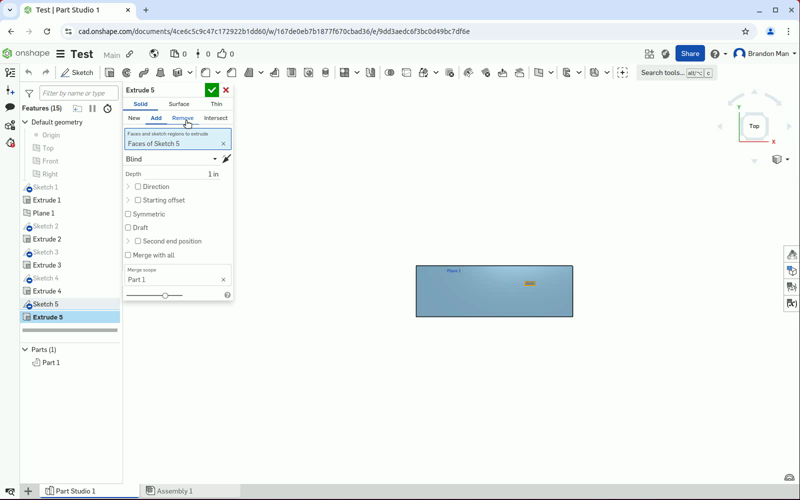
click(186, 120)
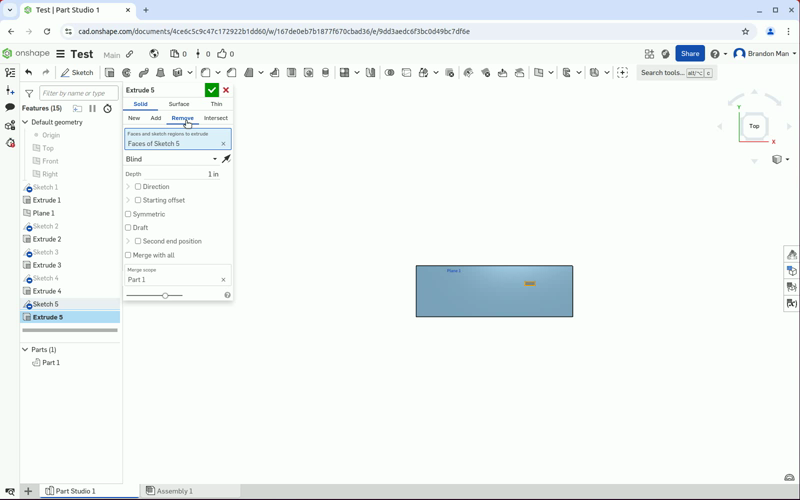
key(tab, 4)
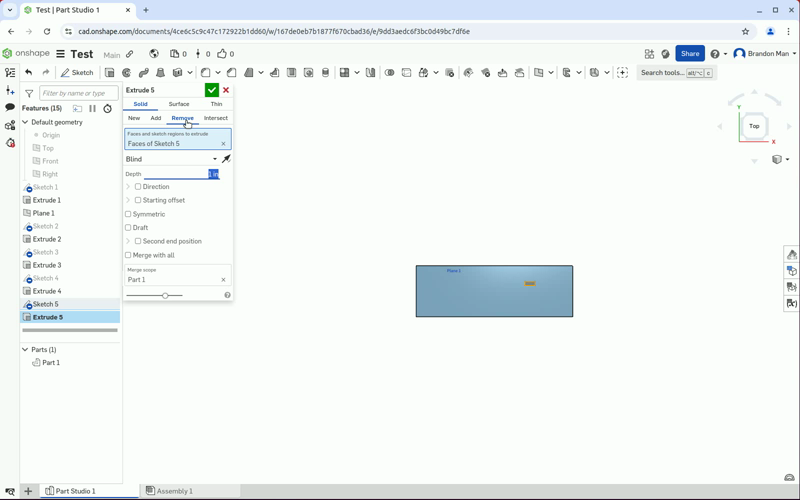
text(4.092)
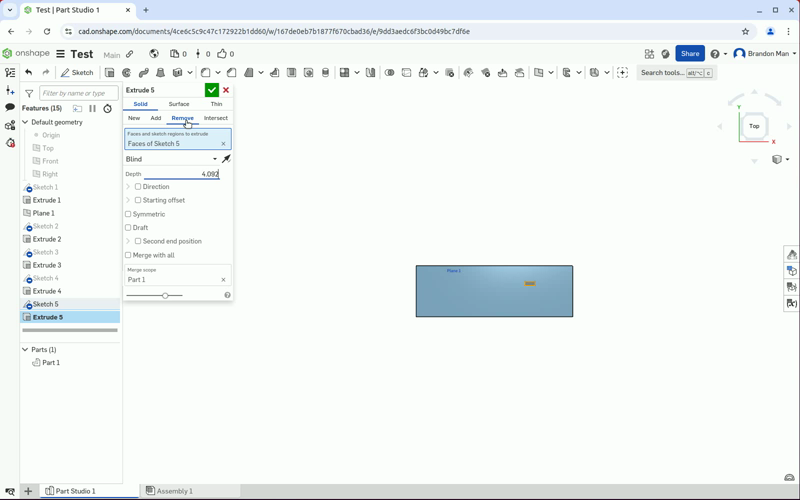
key(tab, 6)
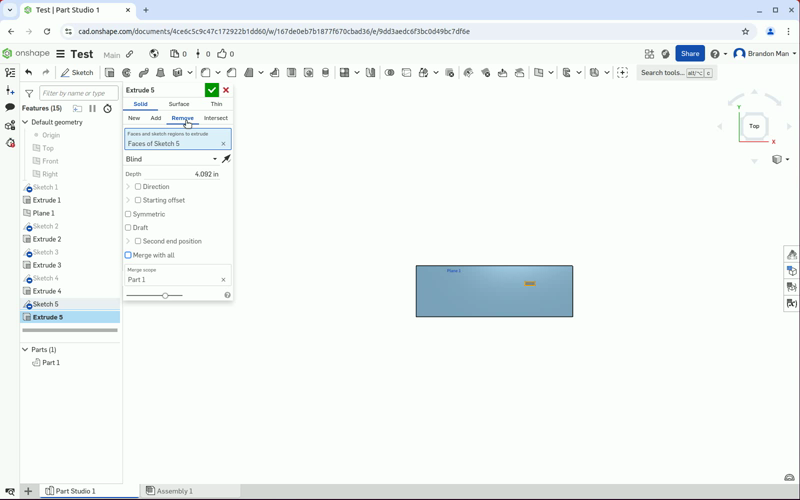
key(space)
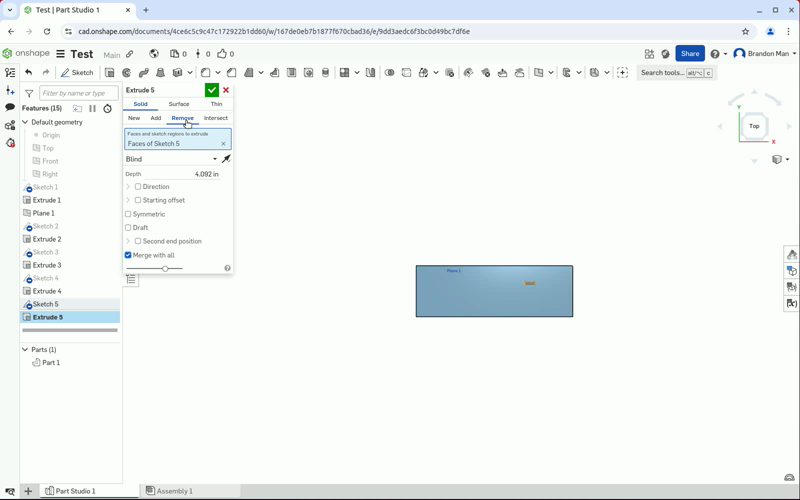
key(enter)
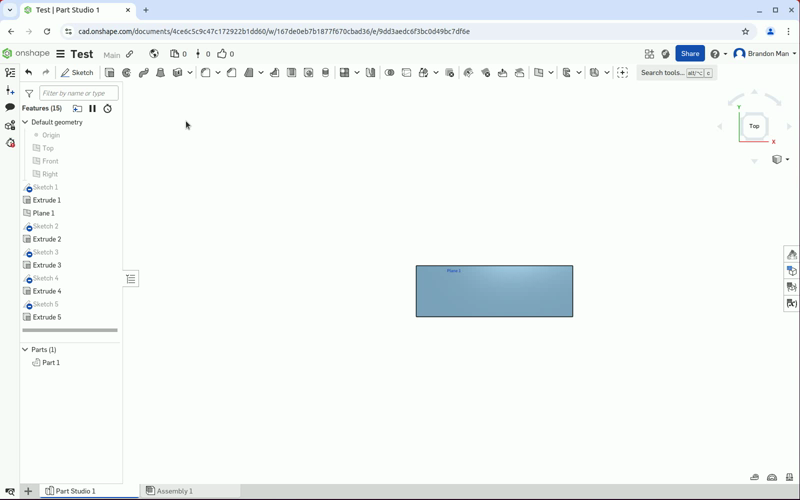
key(shift+h)
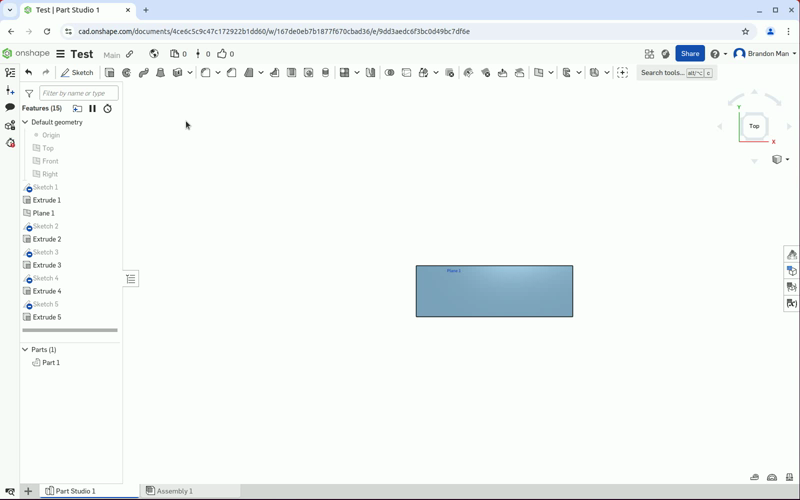
key(shift+h)
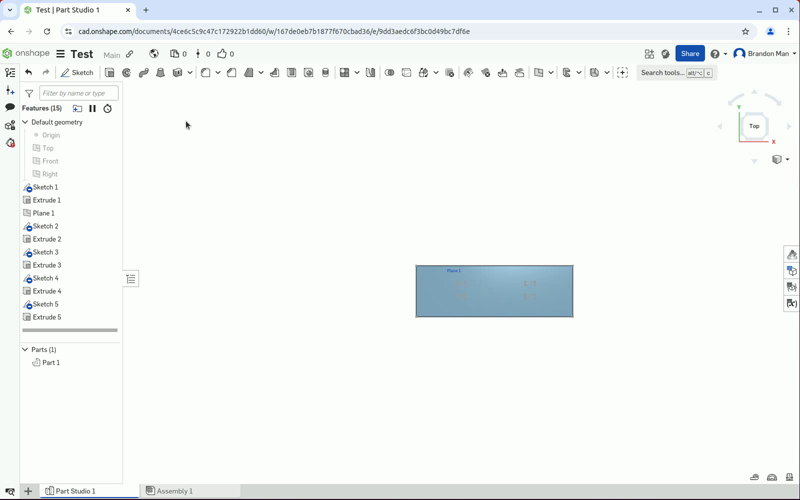
key(shift+7)
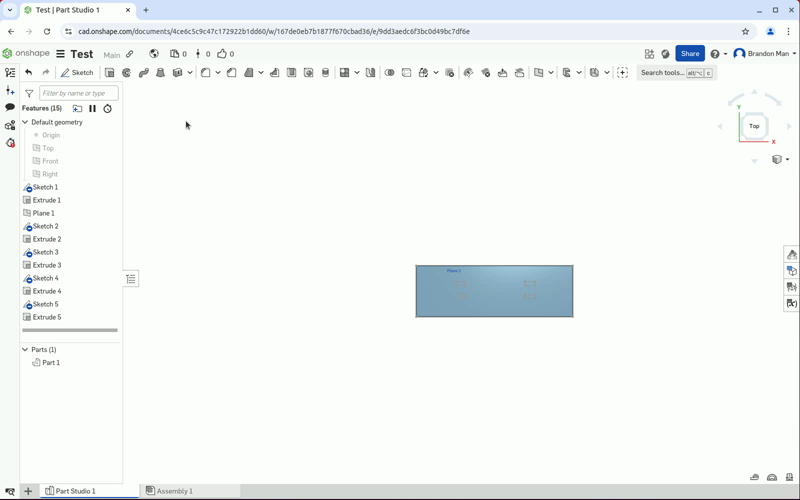
key(up, 3)
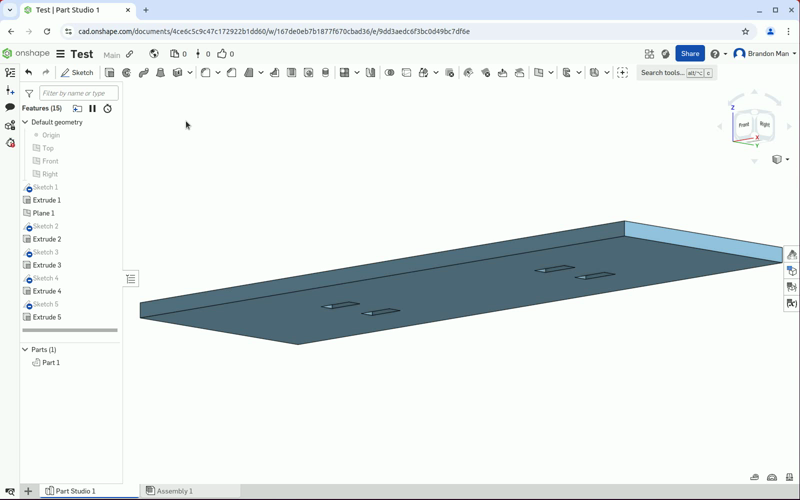
key(left, 3)
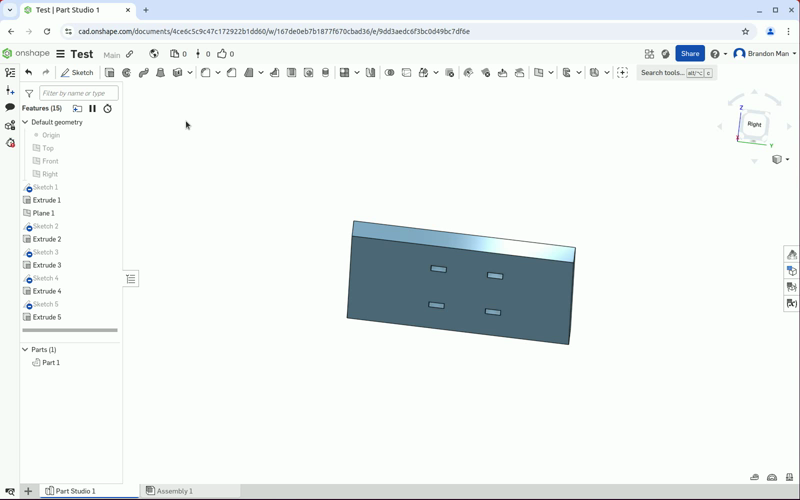
key(right, 3)
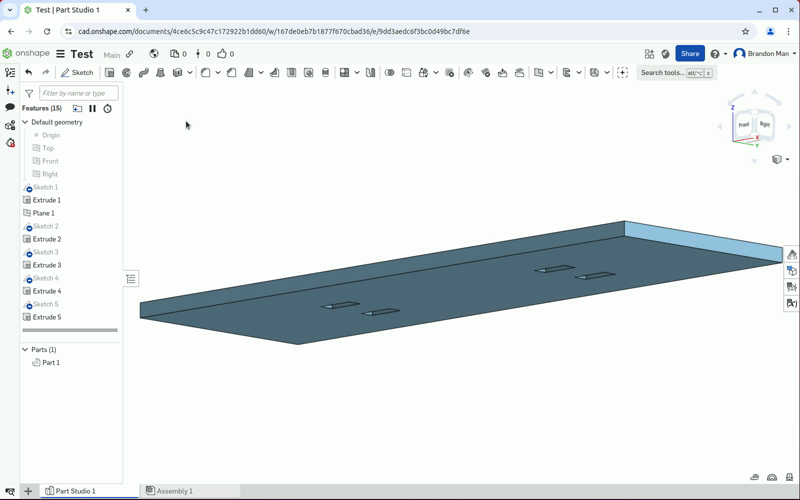
key(down, 3)
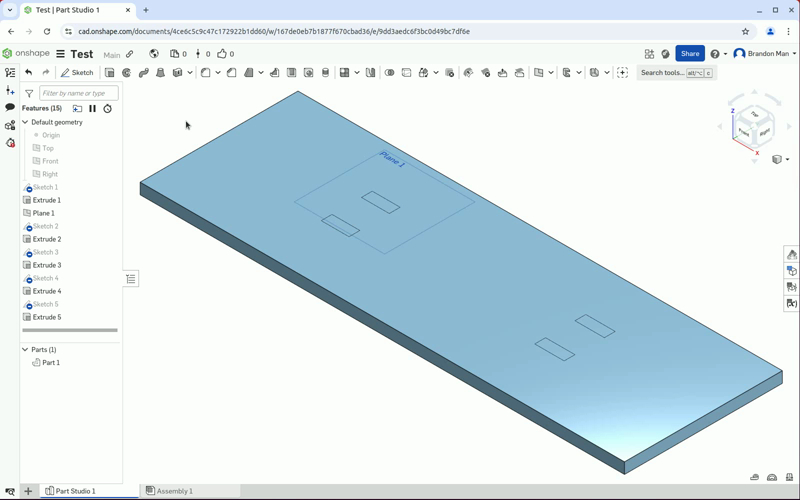
mouse_move(73, 189)
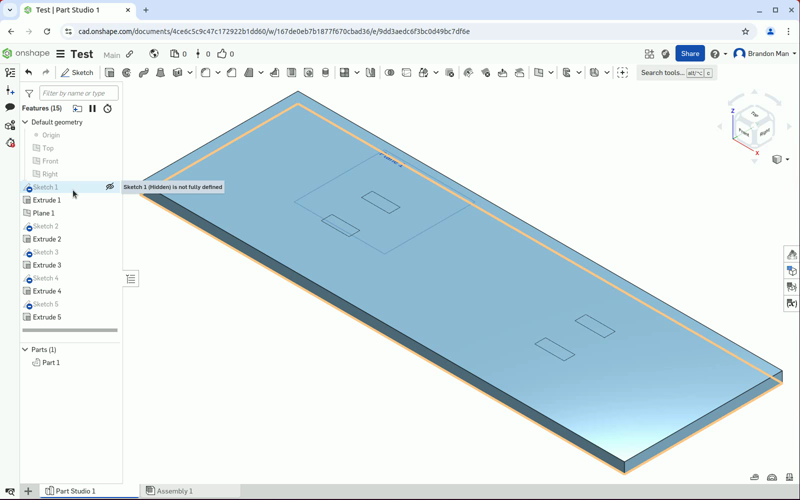
click(73, 189)